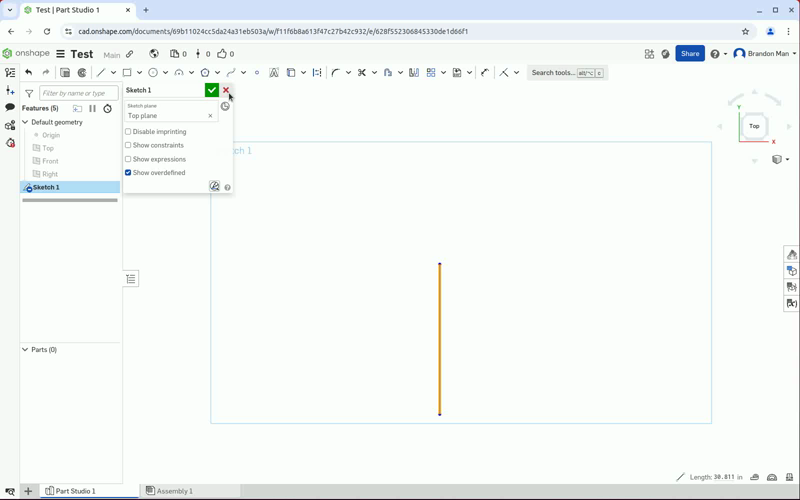
key(shift+h)
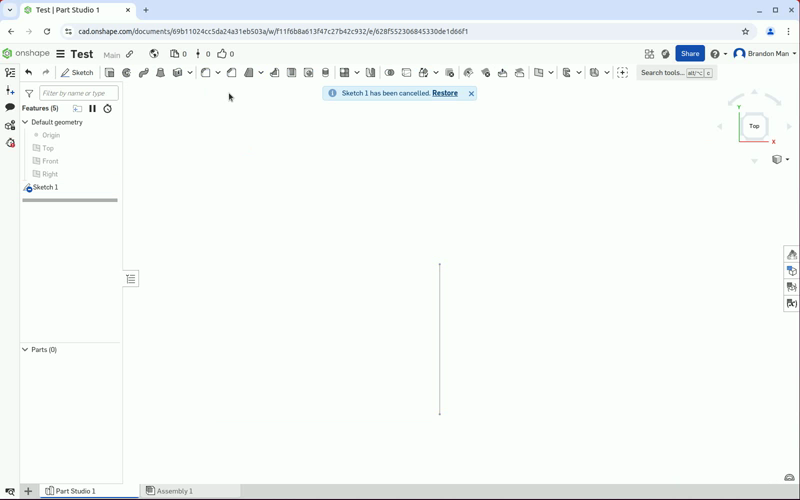
key(shift+s)
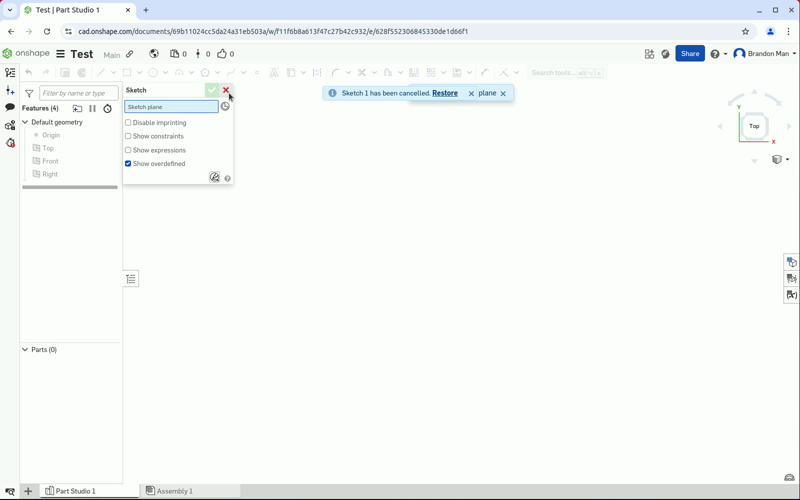
mouse_move(73, 150)
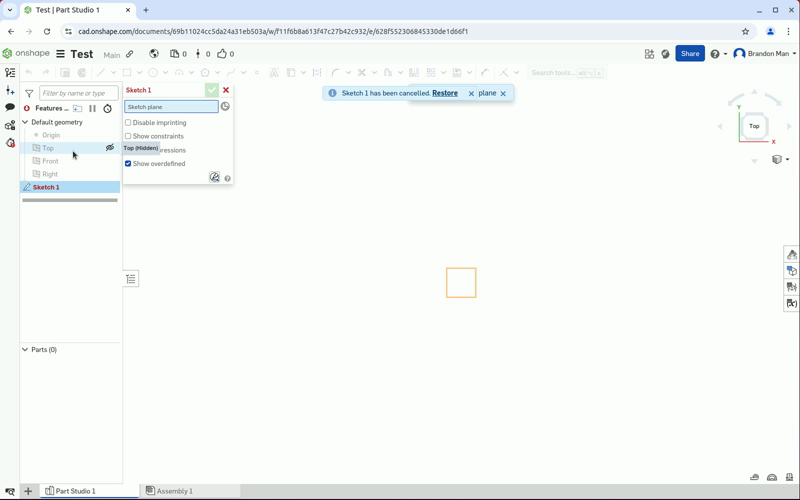
click(73, 150)
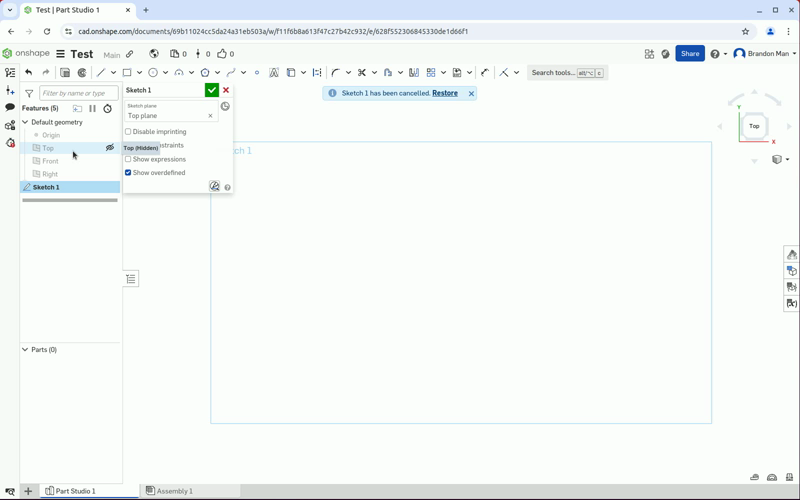
mouse_move(73, 352)
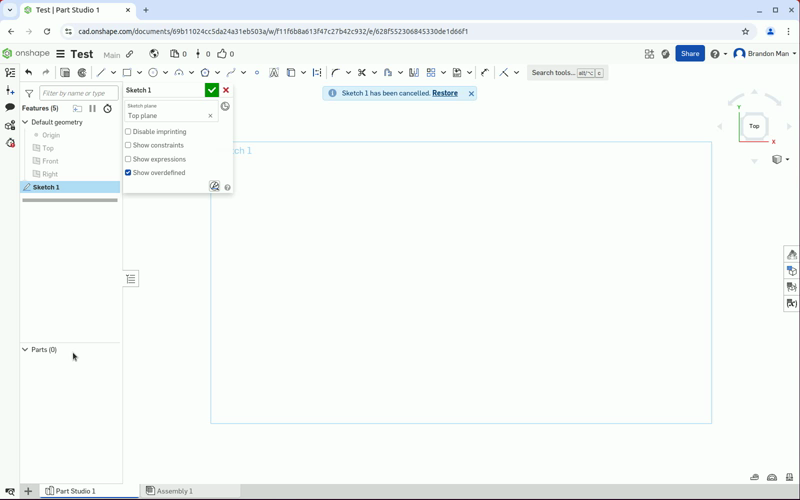
key(y)
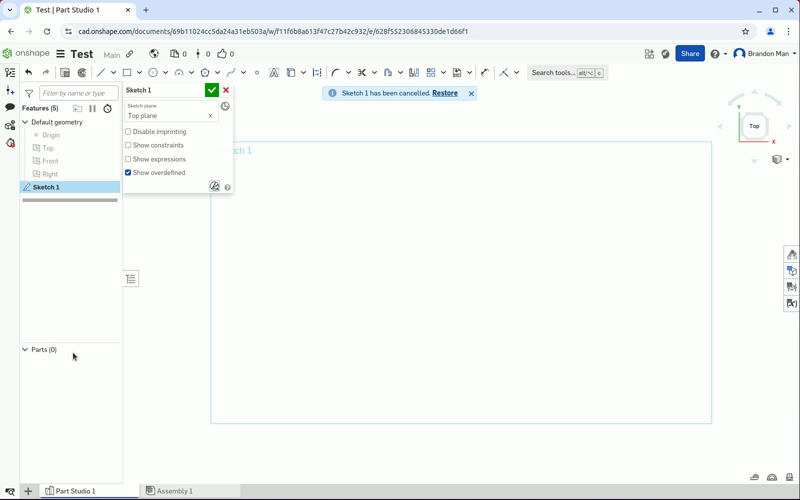
key(c)
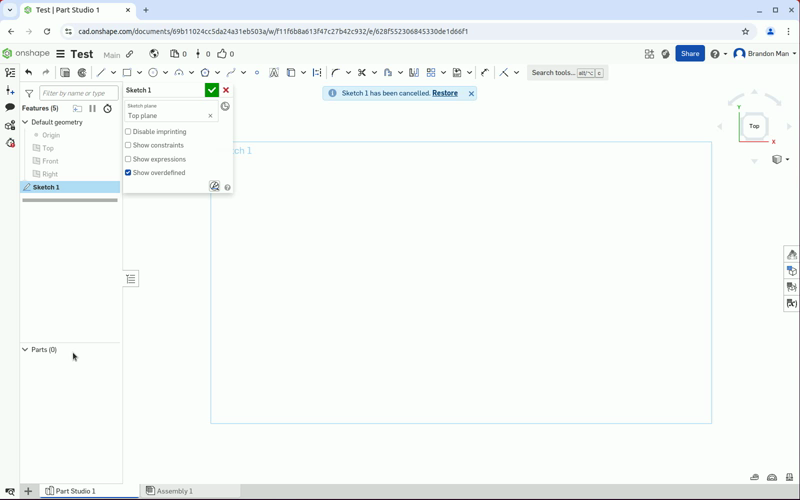
key_down(shift)
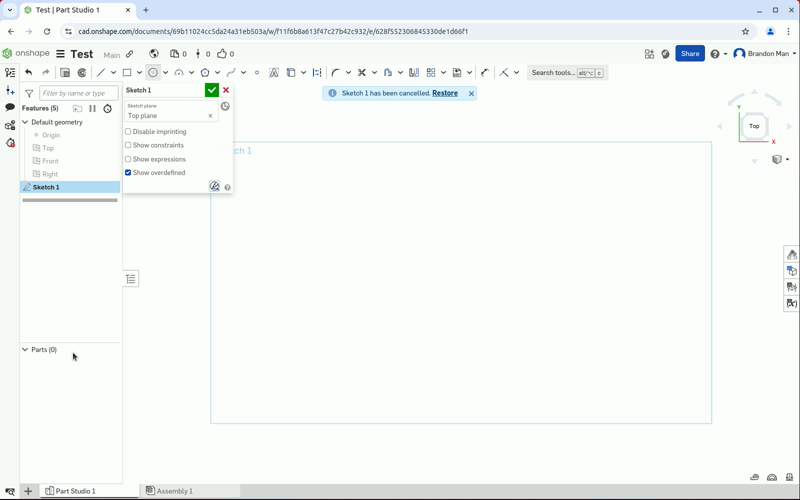
mouse_move(498, 245)
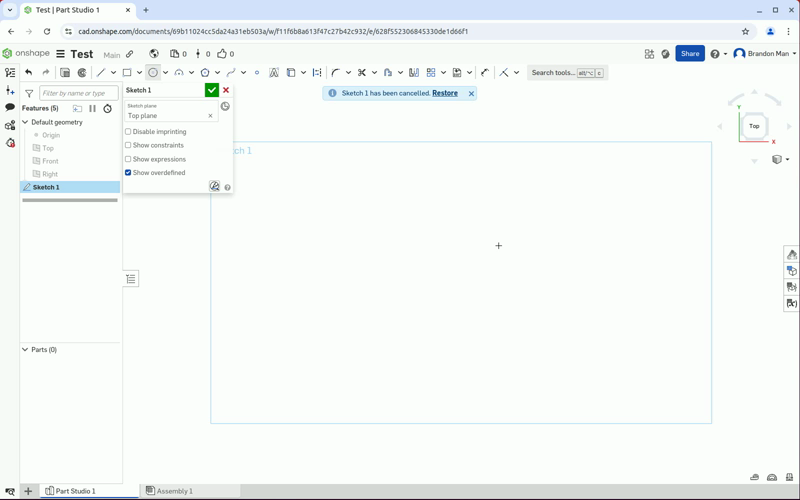
click(498, 245)
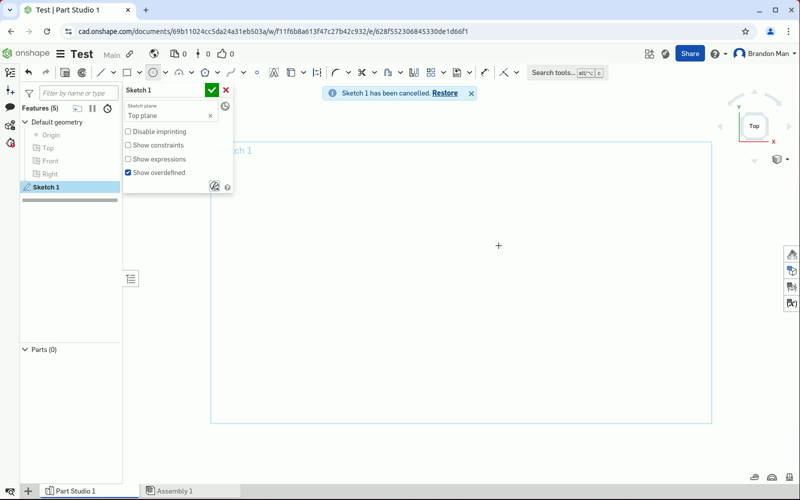
key_up(shift)
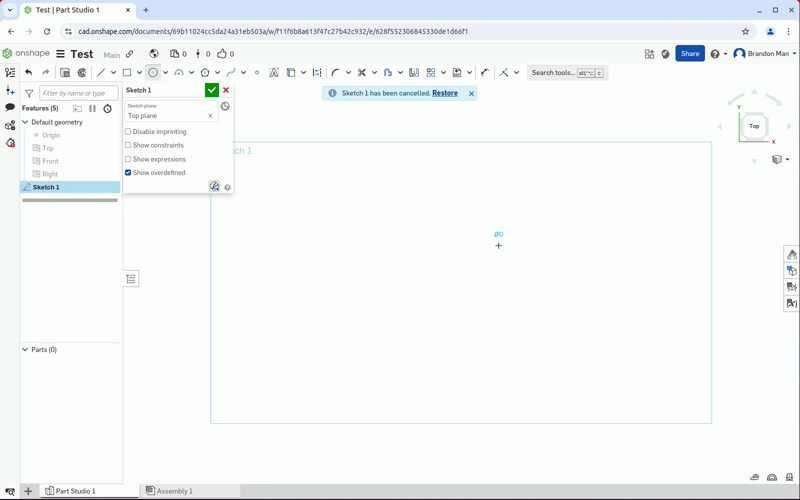
mouse_move(501, 245)
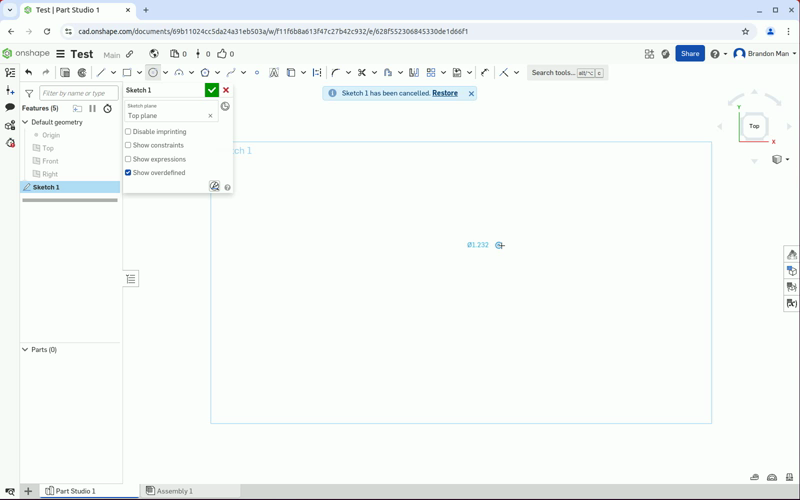
click(501, 245)
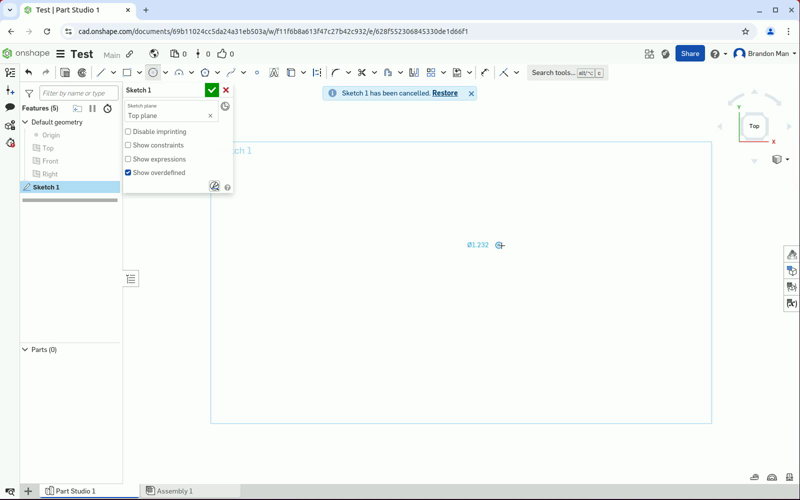
key(esc)
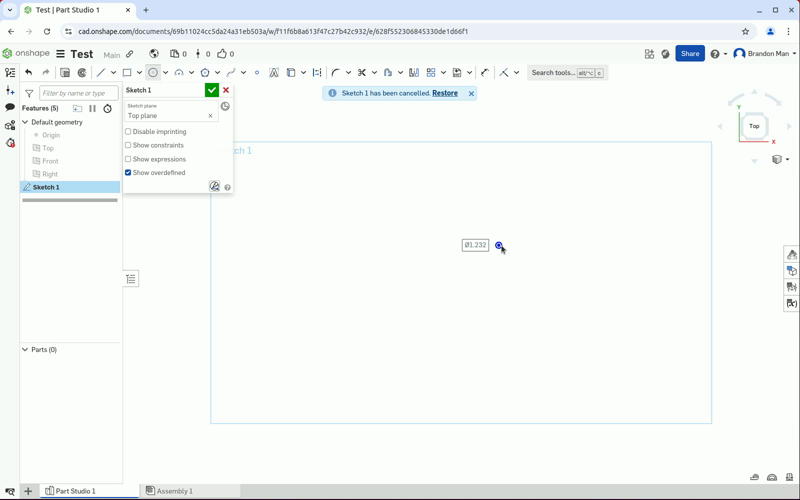
mouse_move(500, 246)
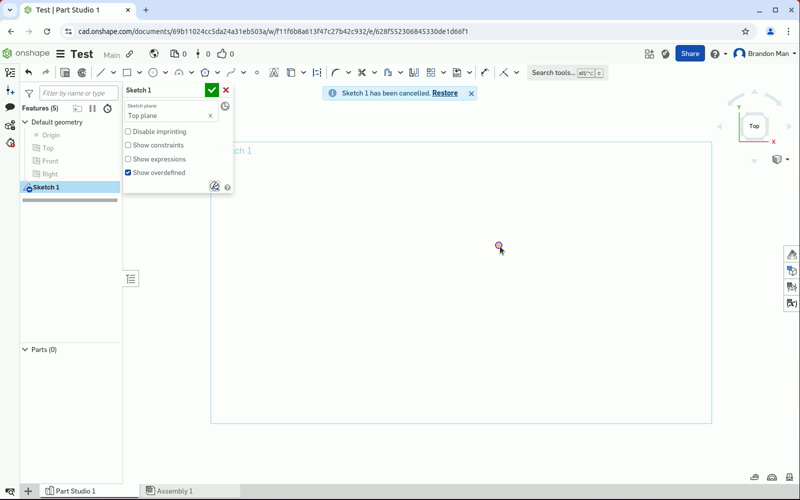
scroll(6)
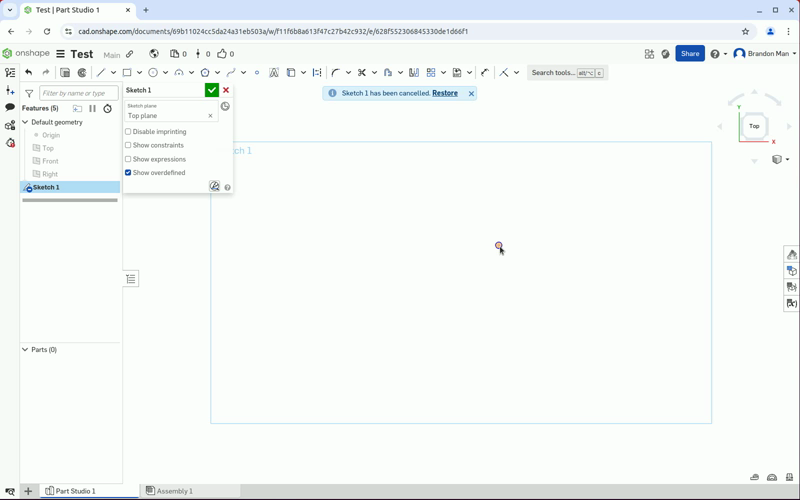
scroll(6)
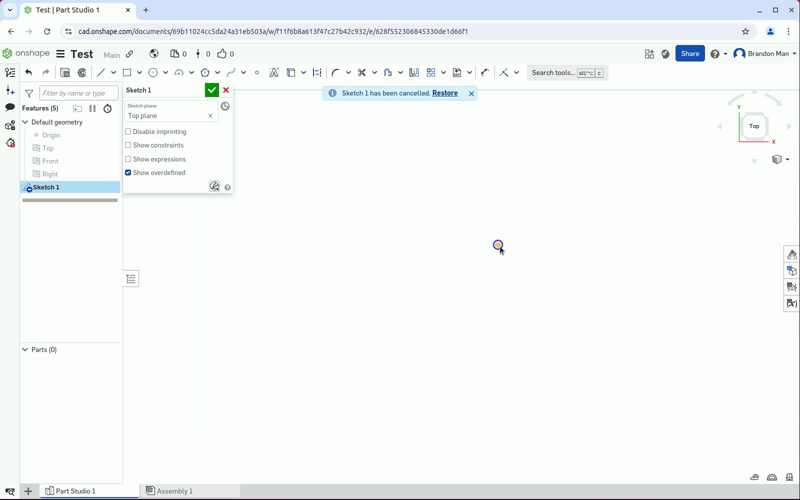
scroll(6)
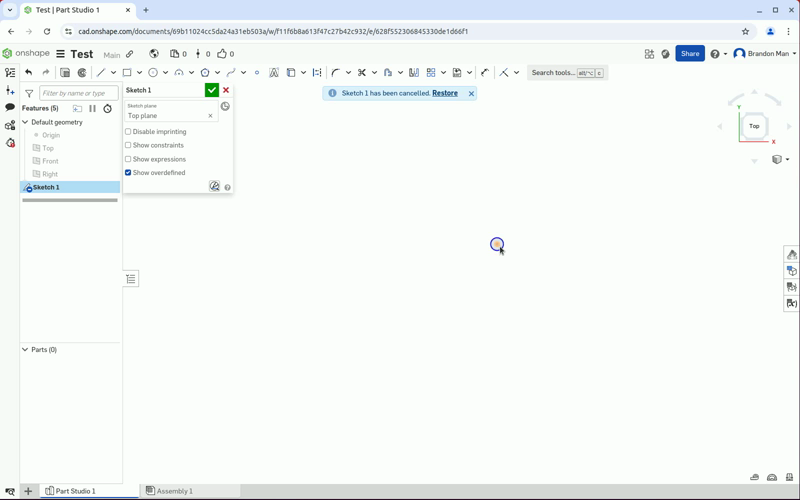
scroll(6)
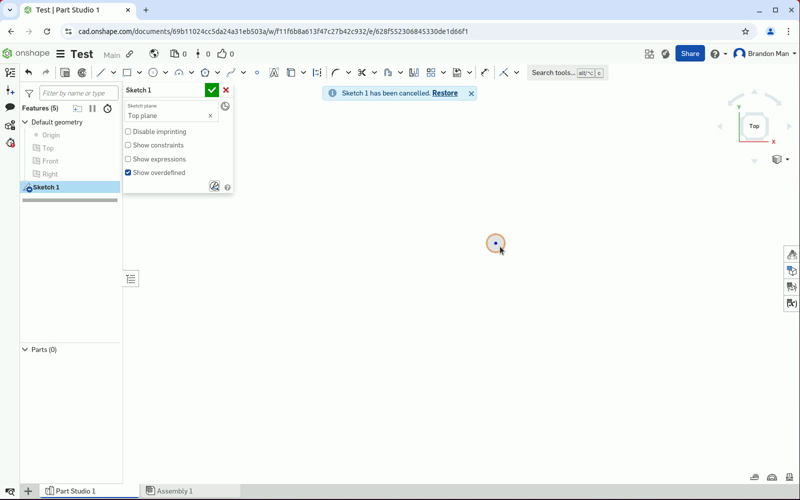
scroll(6)
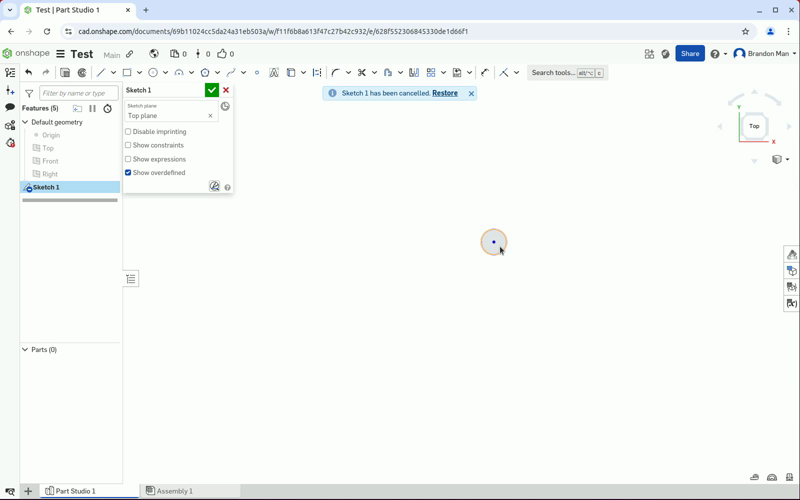
scroll(6)
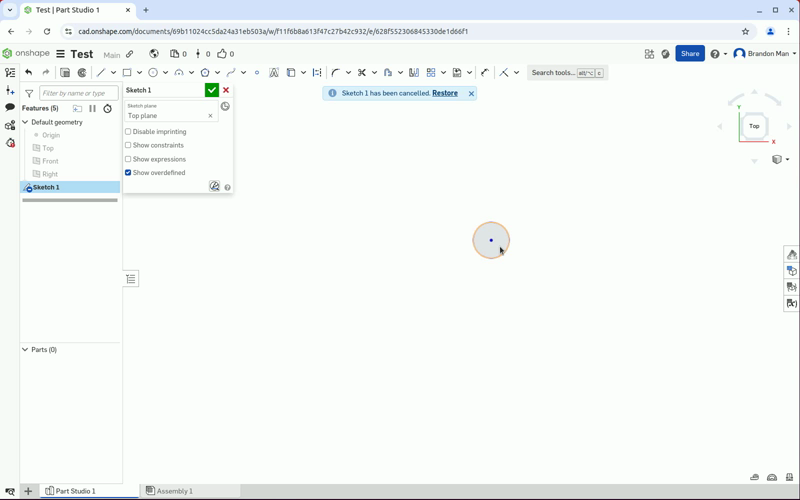
scroll(6)
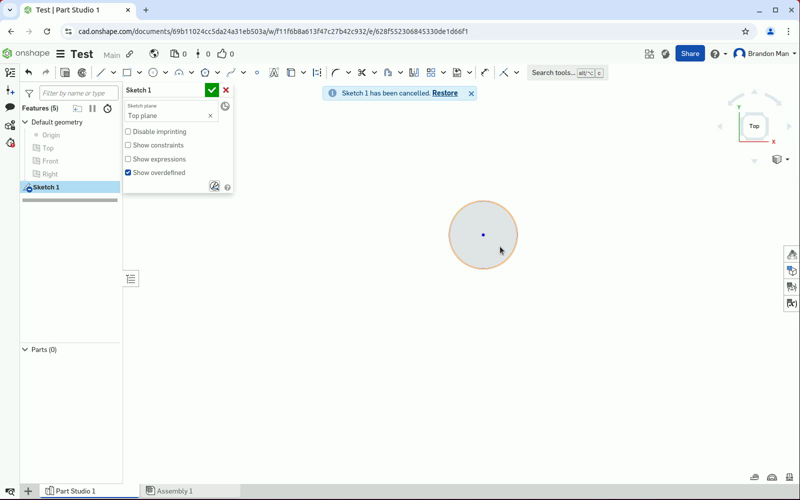
click(500, 246)
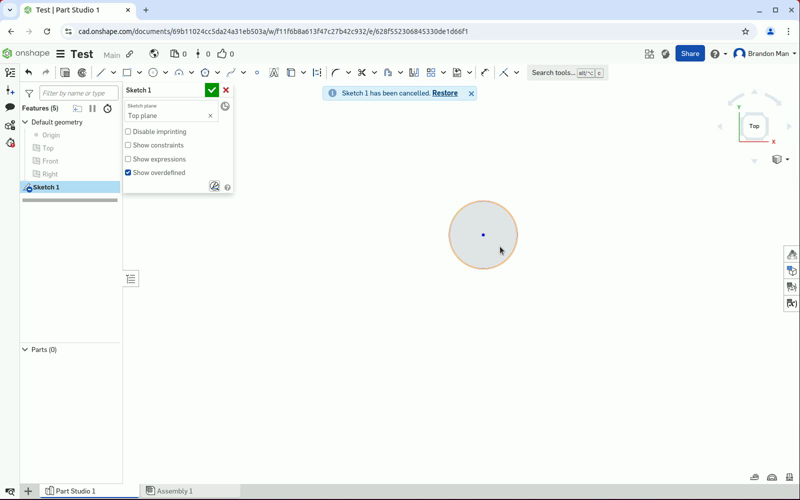
scroll(-6)
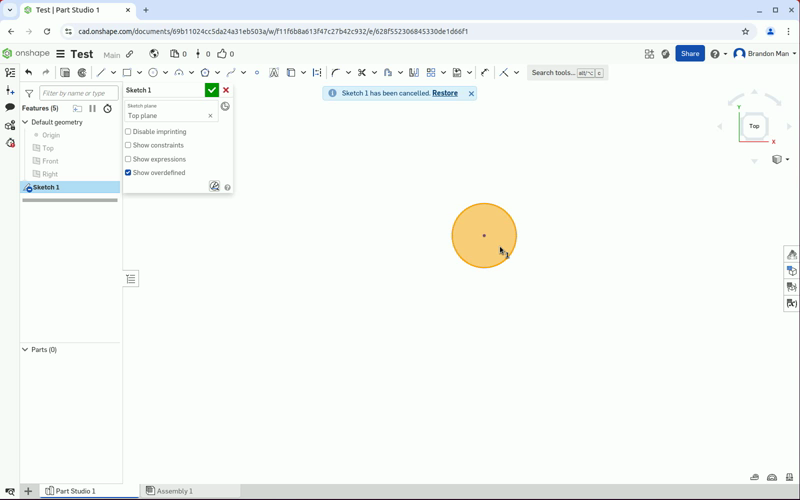
scroll(-6)
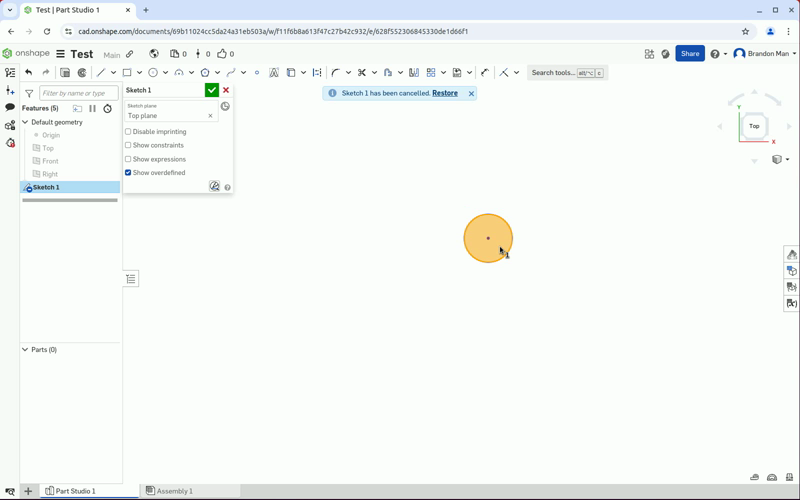
scroll(-6)
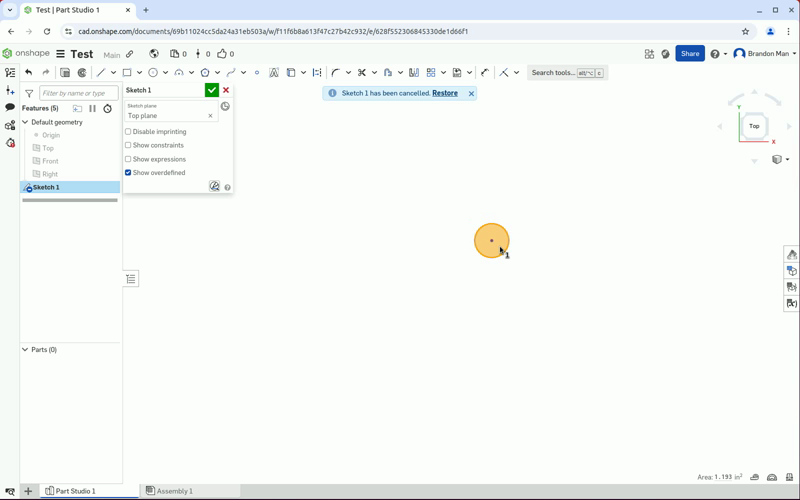
scroll(-6)
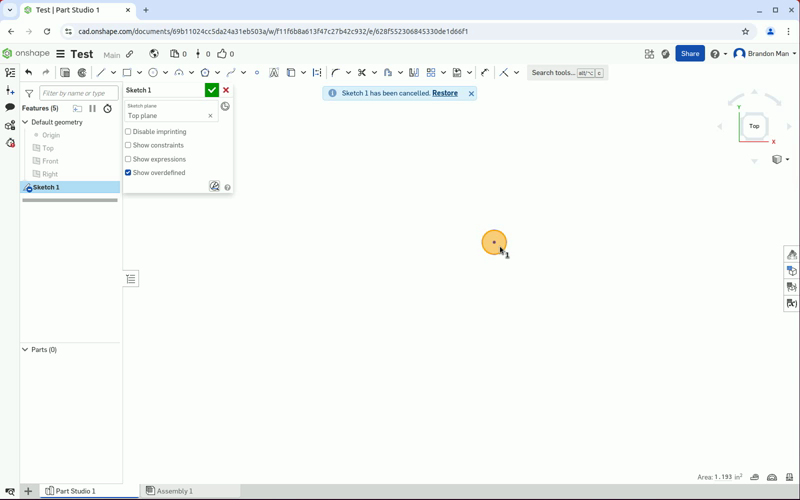
scroll(-6)
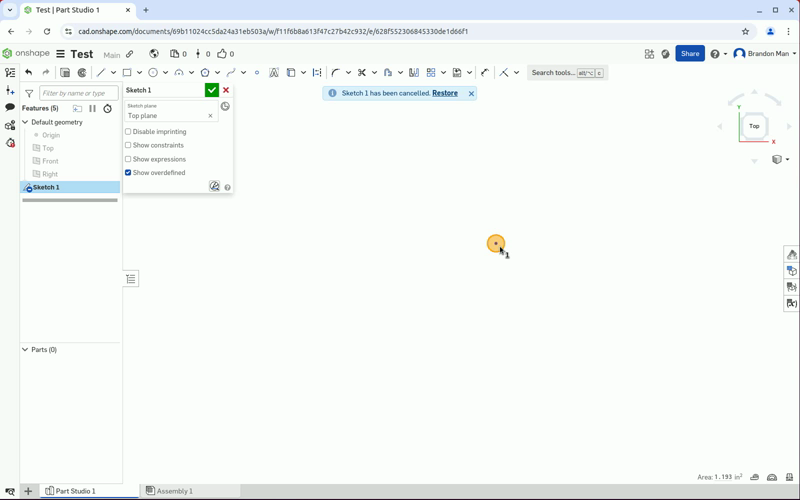
scroll(-6)
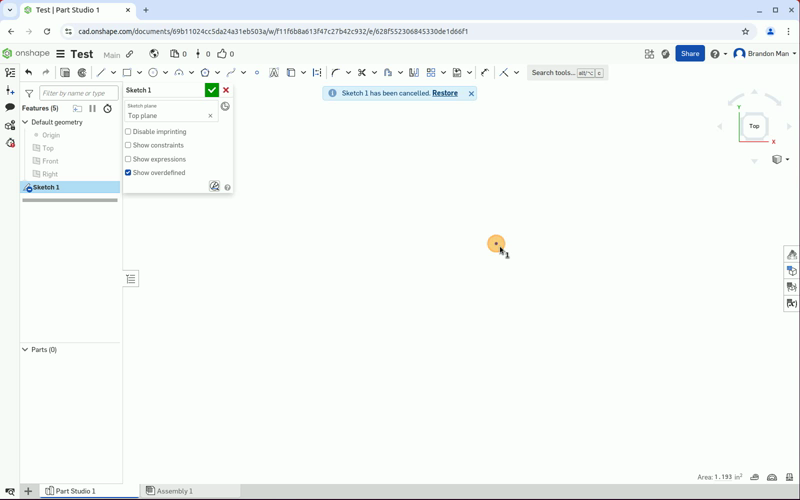
scroll(-6)
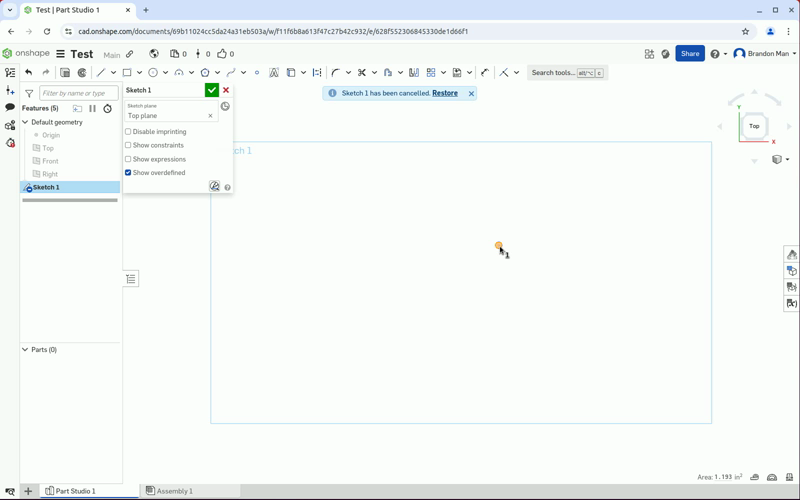
mouse_move(73, 352)
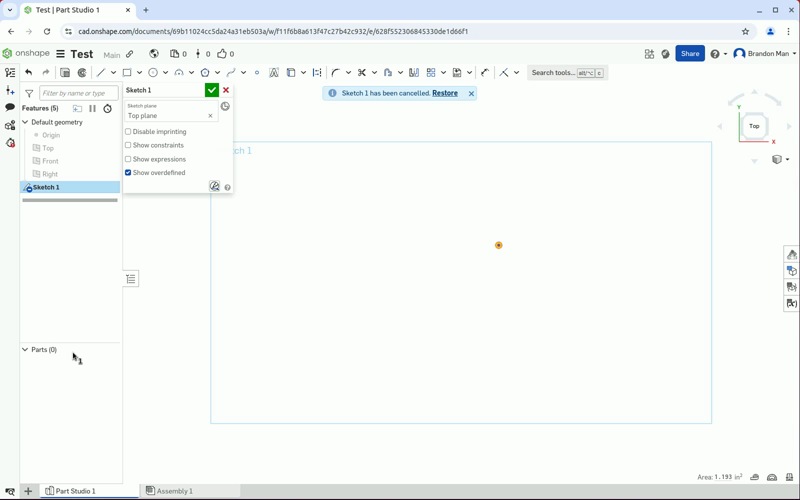
key(shift+y)
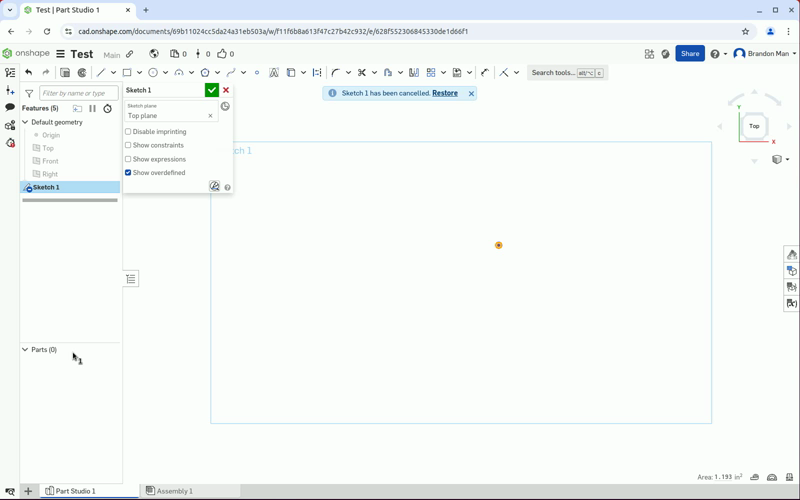
key(shift+e)
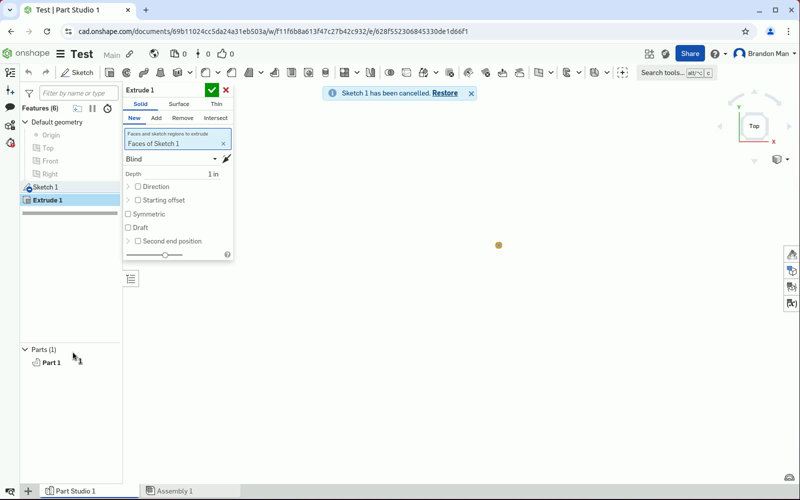
mouse_move(143, 106)
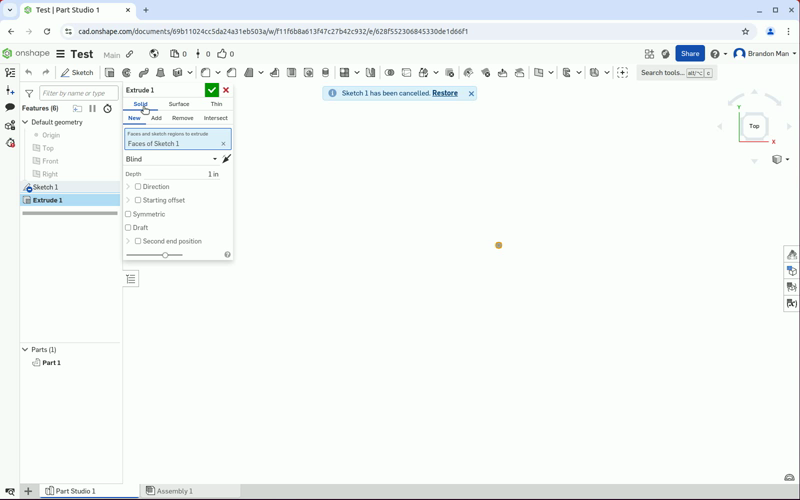
click(143, 106)
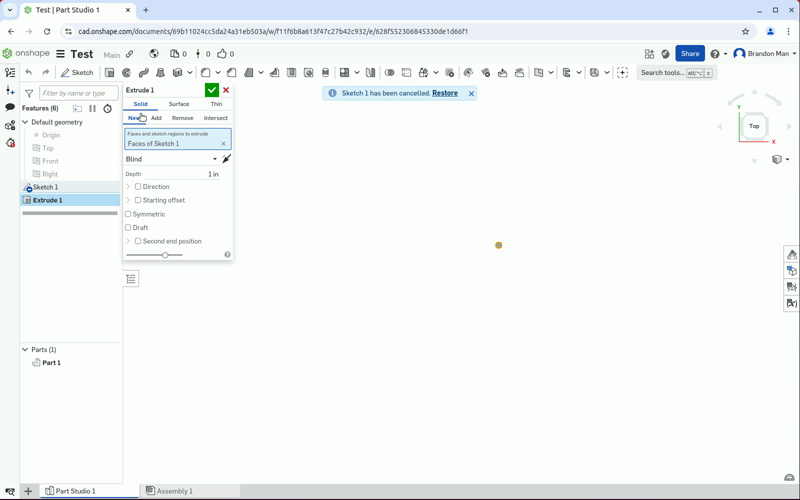
mouse_move(137, 120)
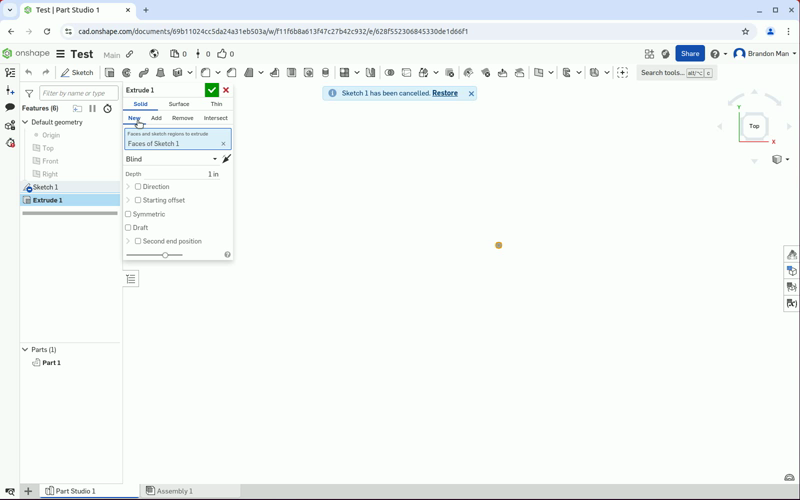
click(137, 120)
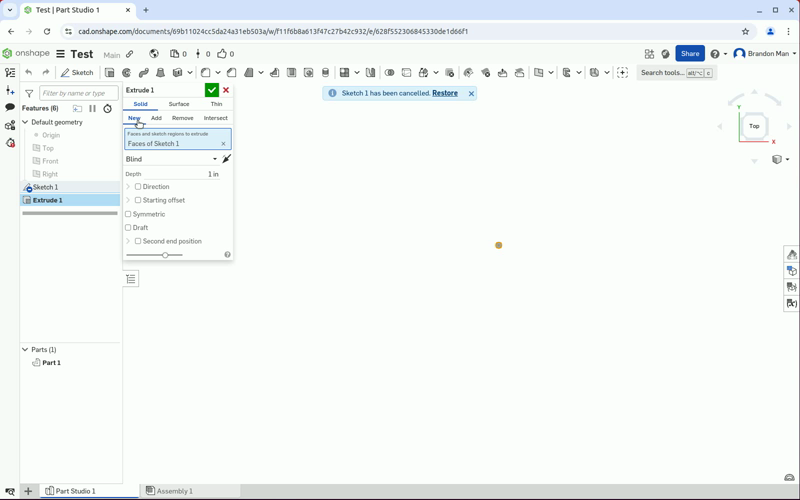
key(tab, 4)
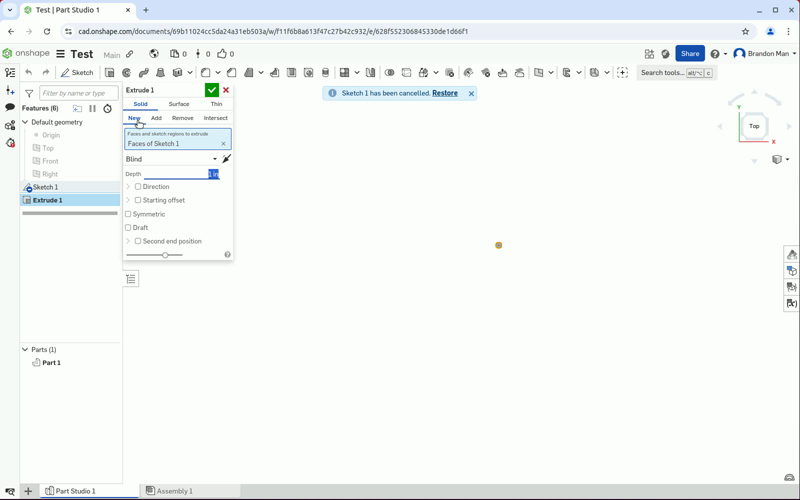
text(7.703)
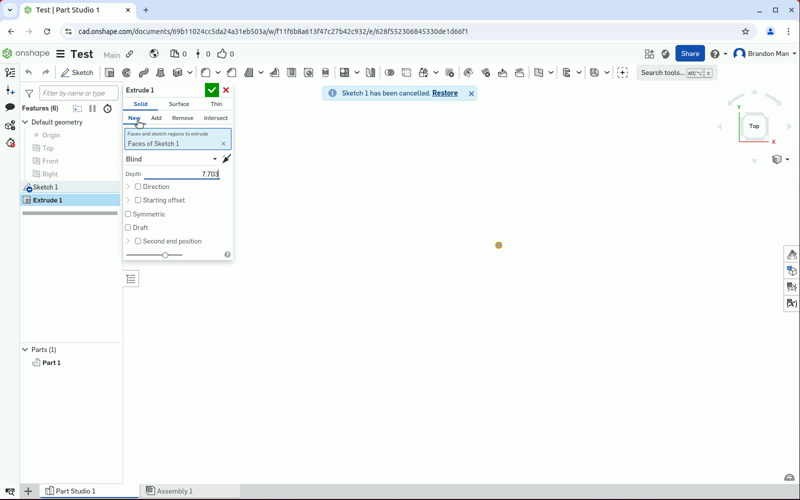
key(enter)
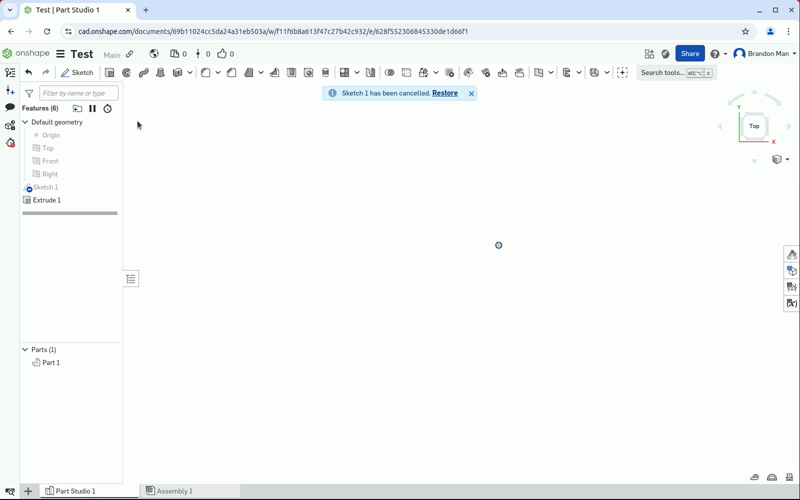
key(shift+h)
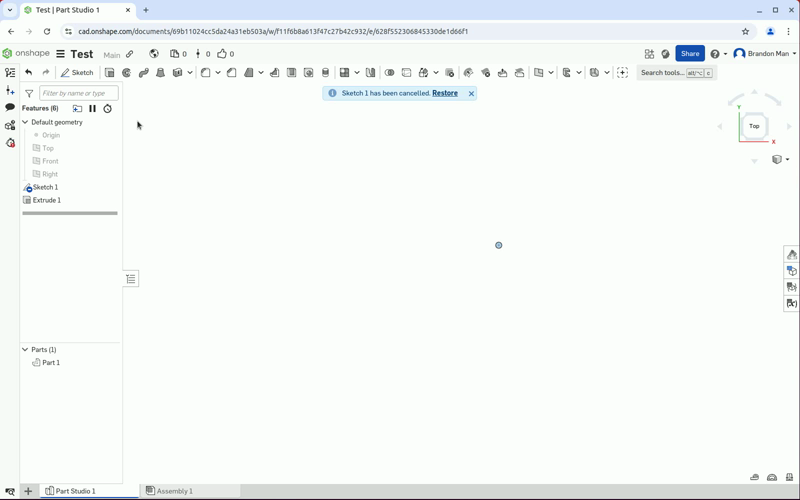
key(shift+h)
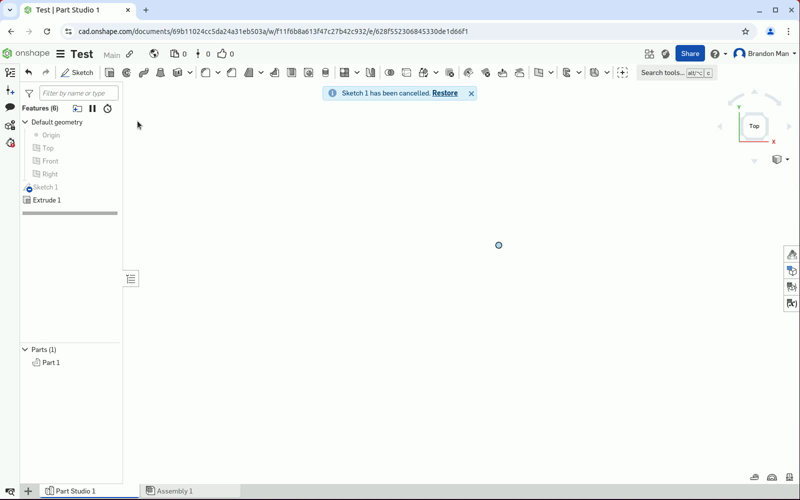
mouse_move(73, 189)
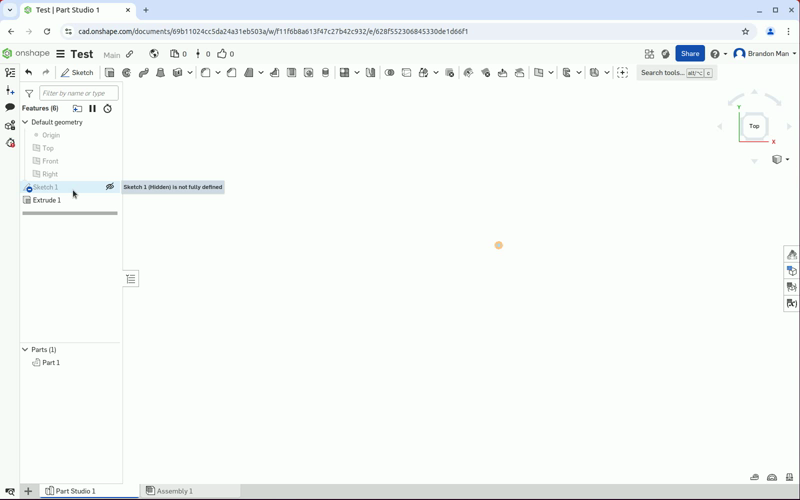
click(73, 189)
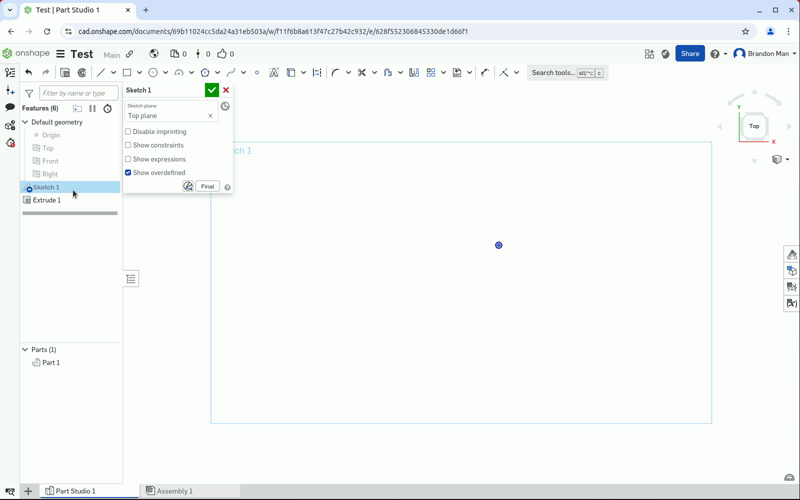
mouse_move(229, 92)
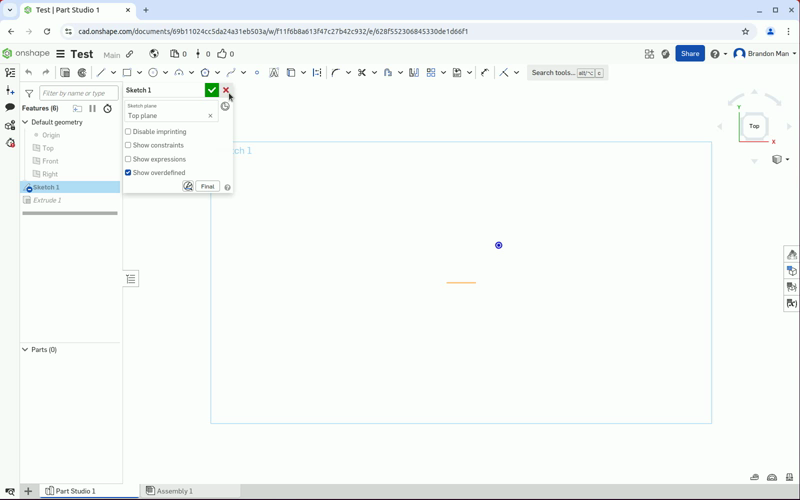
click(229, 92)
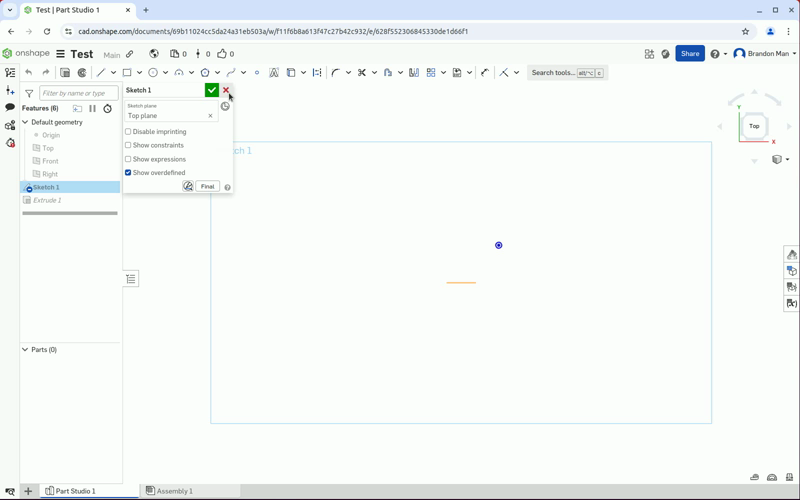
key(shift+s)
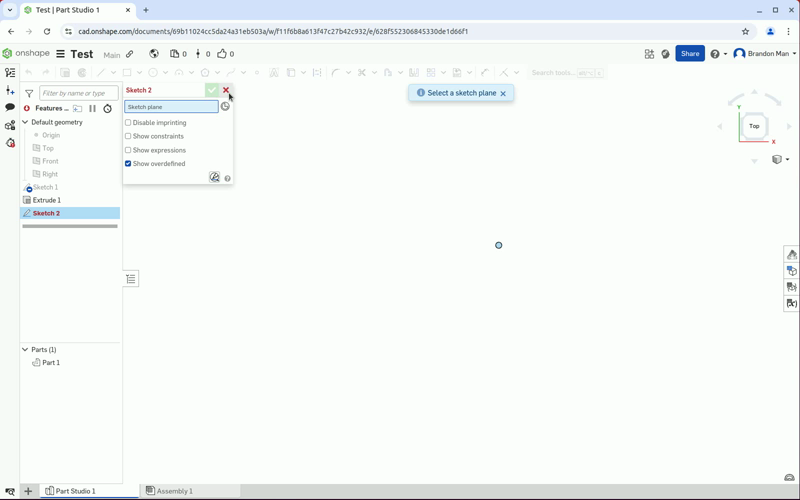
mouse_move(73, 150)
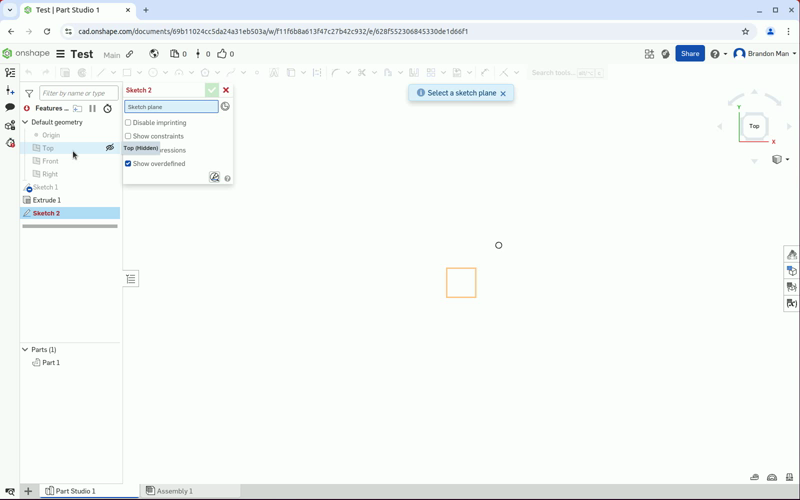
click(73, 150)
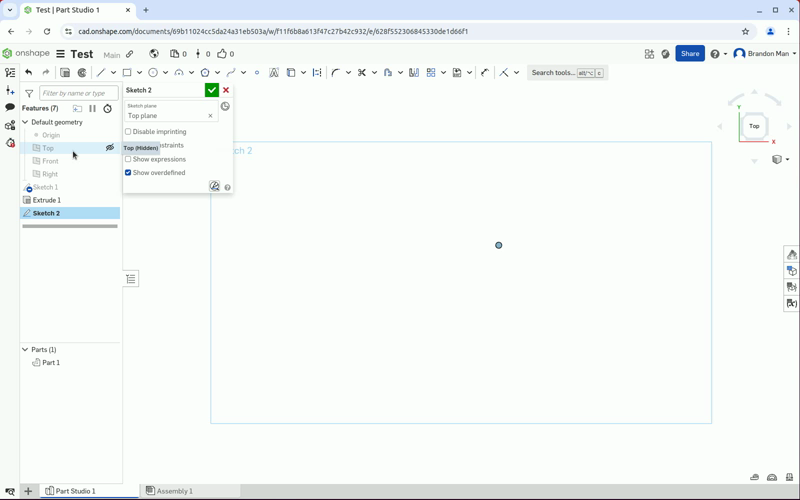
mouse_move(73, 352)
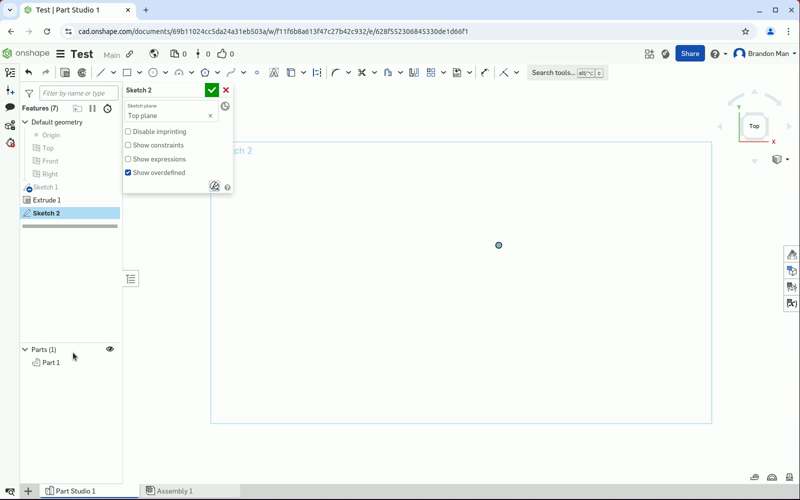
key(y)
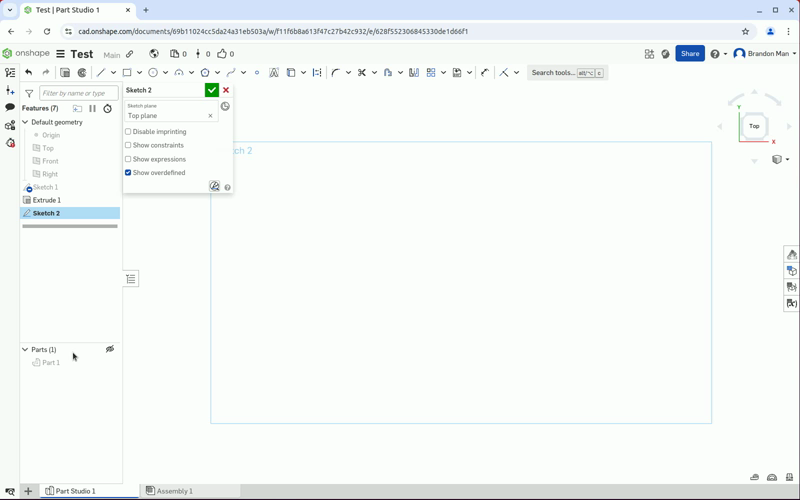
key(c)
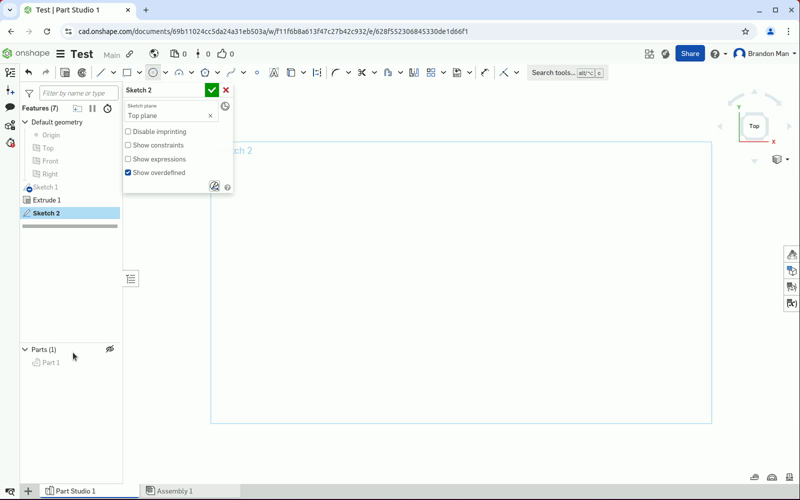
key_down(shift)
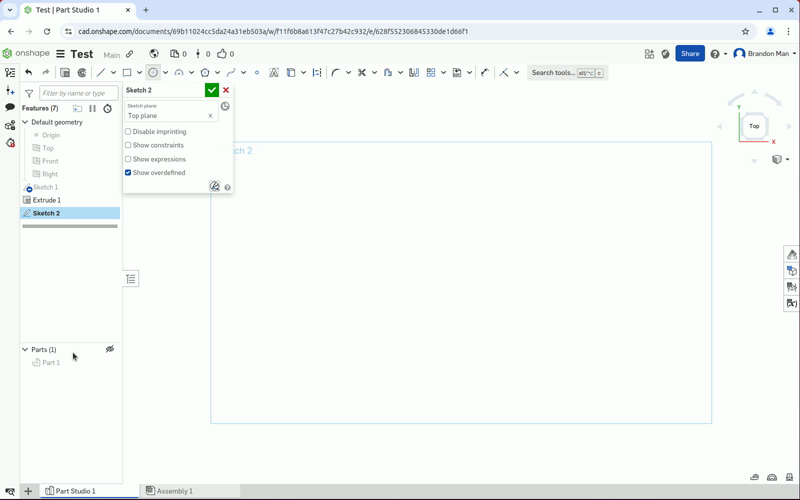
mouse_move(499, 282)
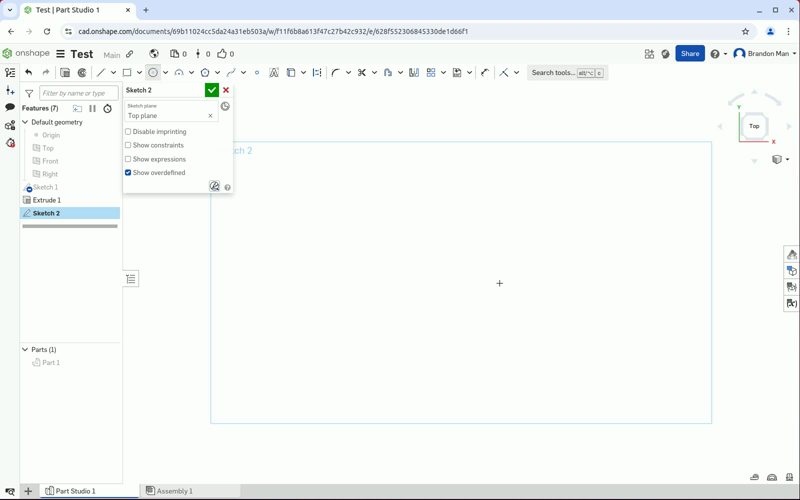
click(499, 282)
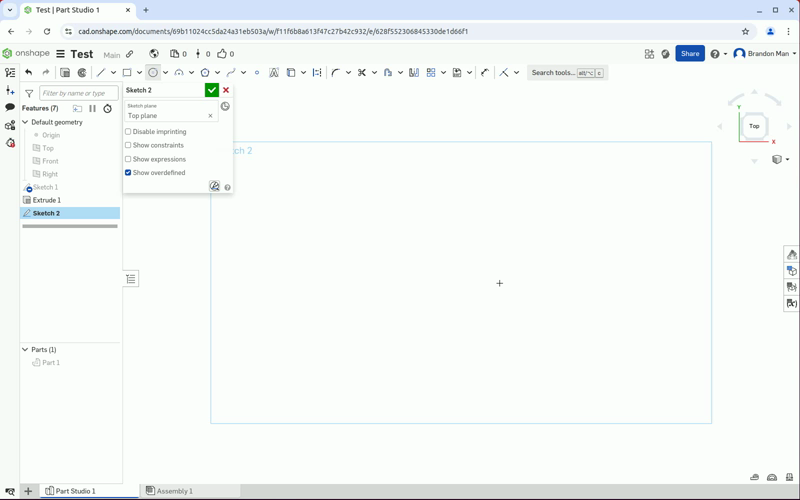
key_up(shift)
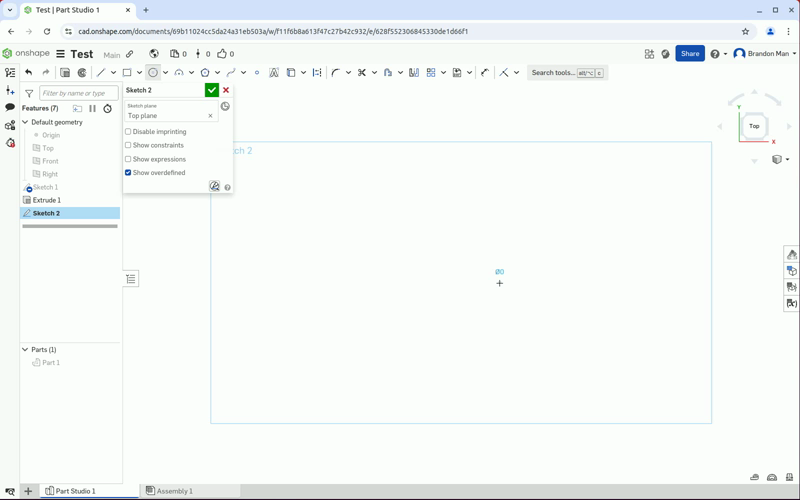
mouse_move(501, 282)
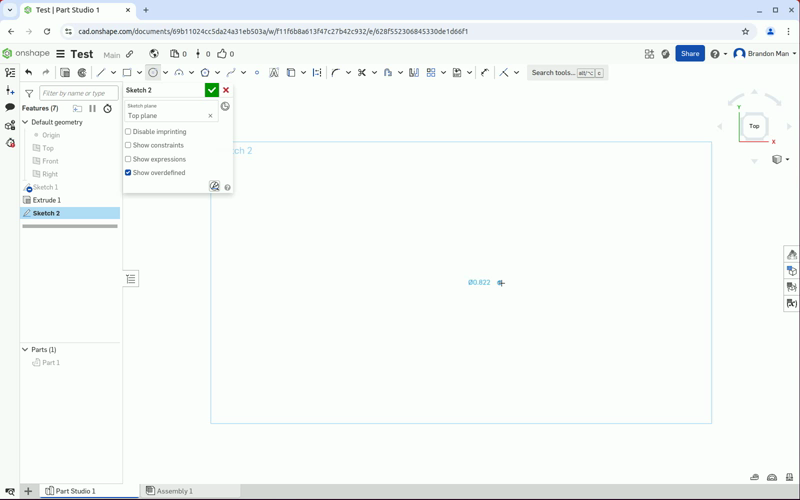
scroll(6)
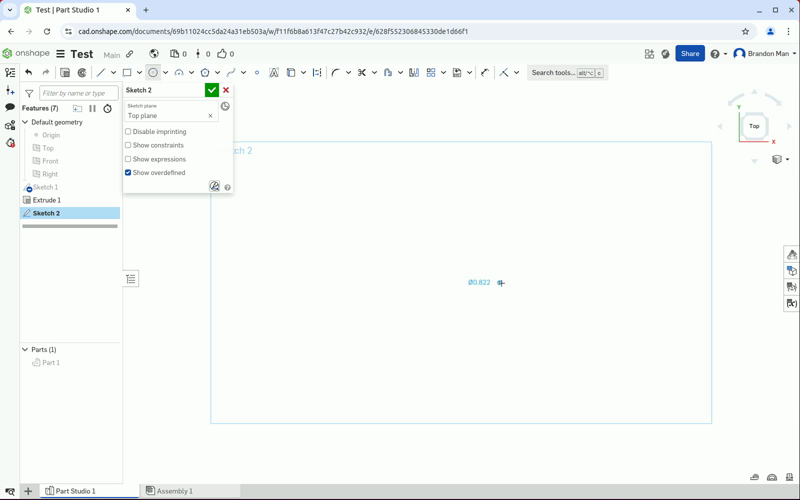
scroll(6)
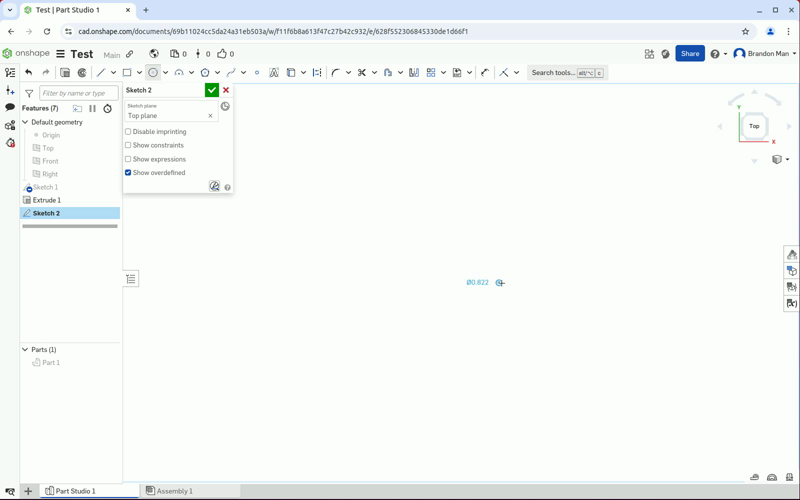
scroll(6)
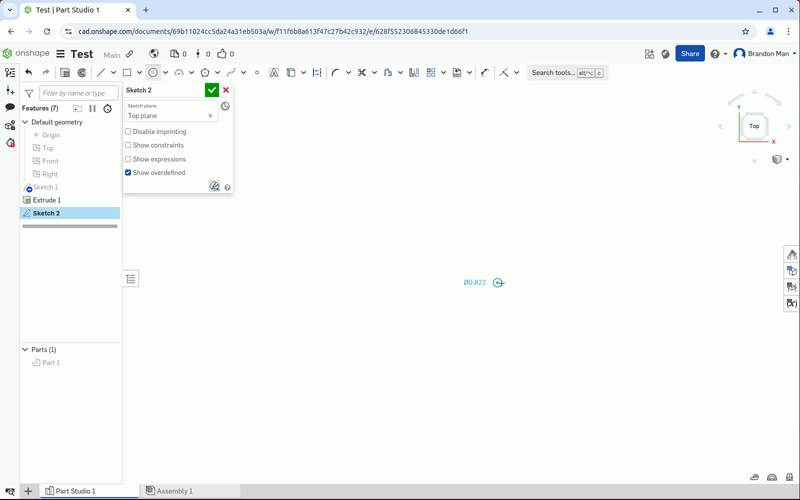
scroll(6)
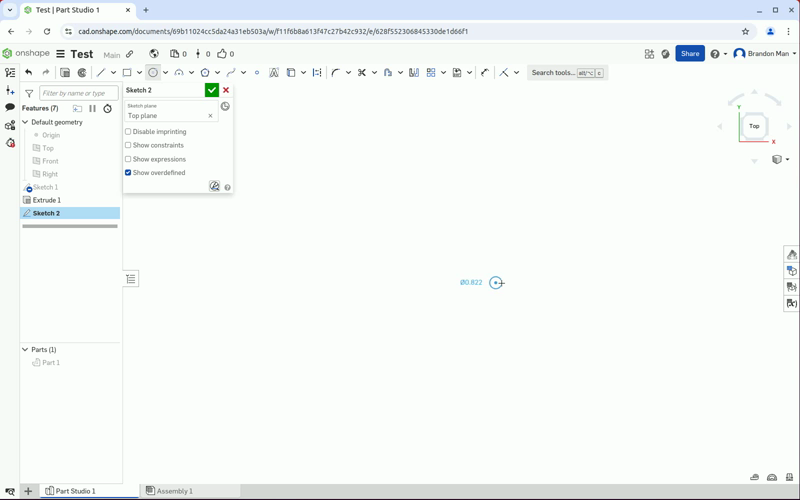
scroll(6)
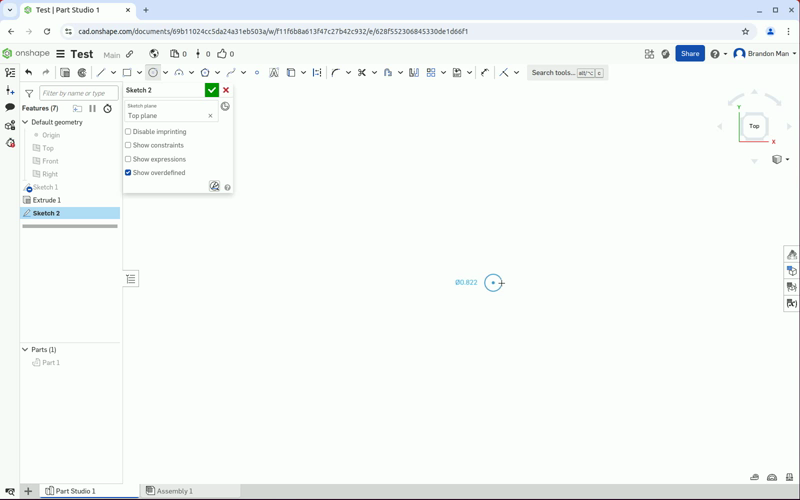
scroll(6)
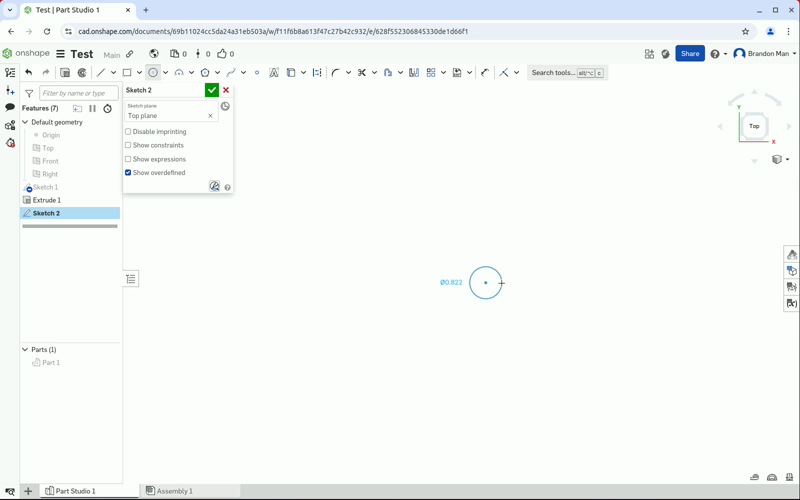
scroll(6)
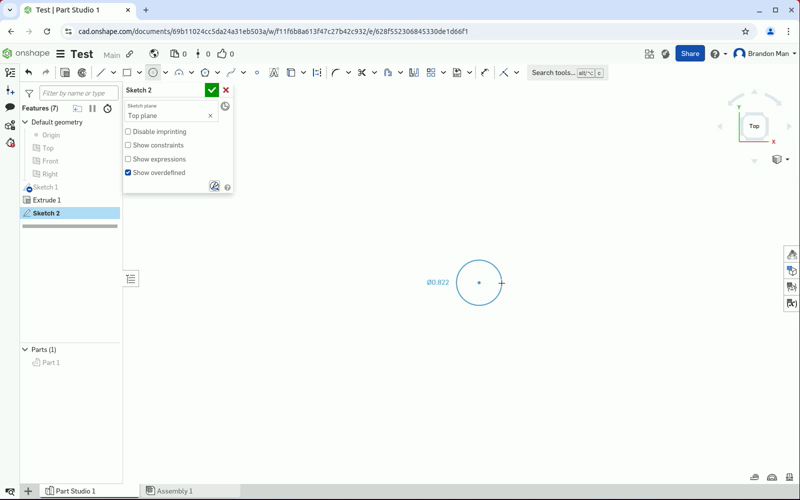
click(501, 282)
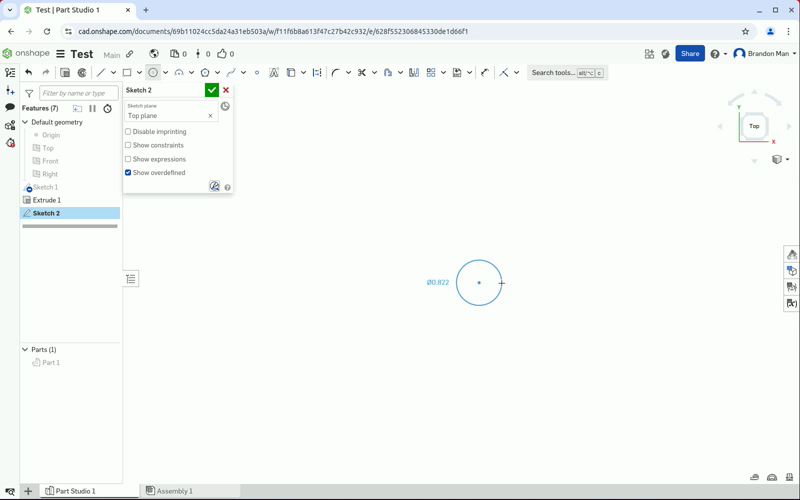
scroll(-6)
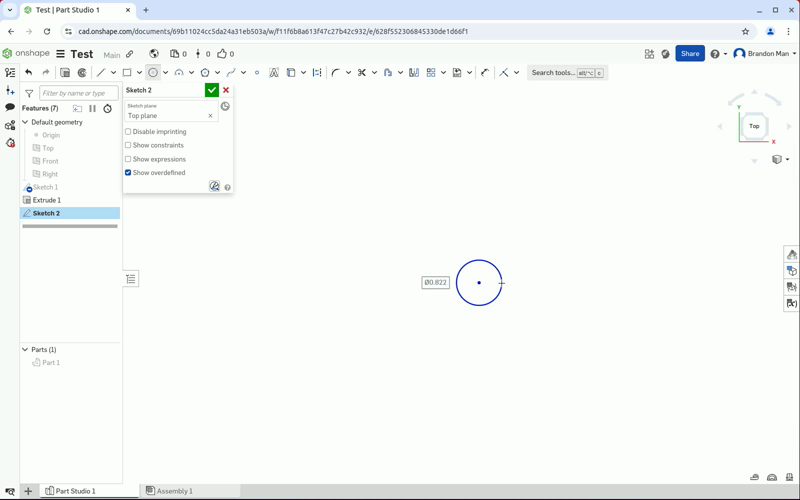
scroll(-6)
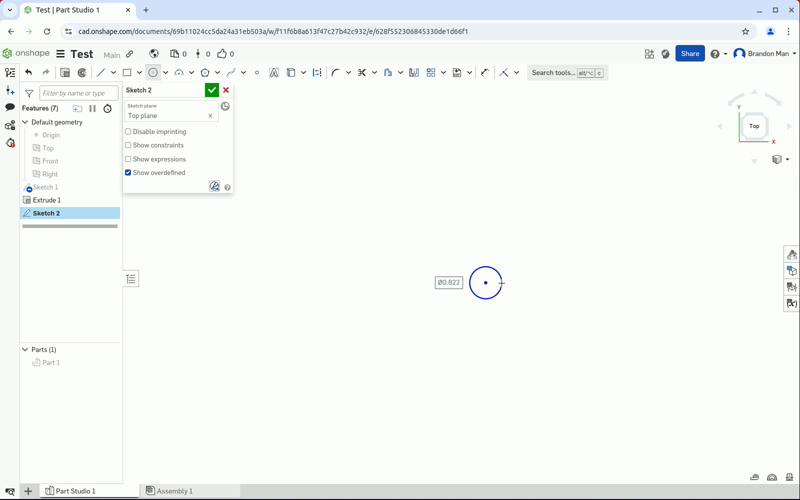
scroll(-6)
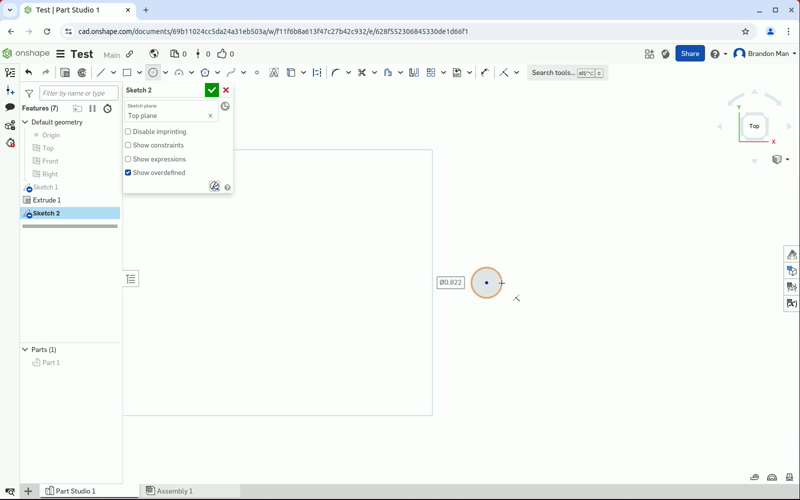
scroll(-6)
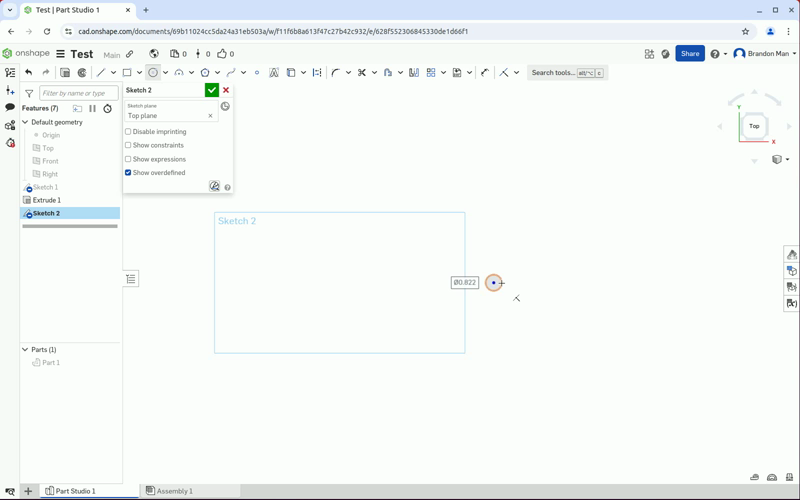
scroll(-6)
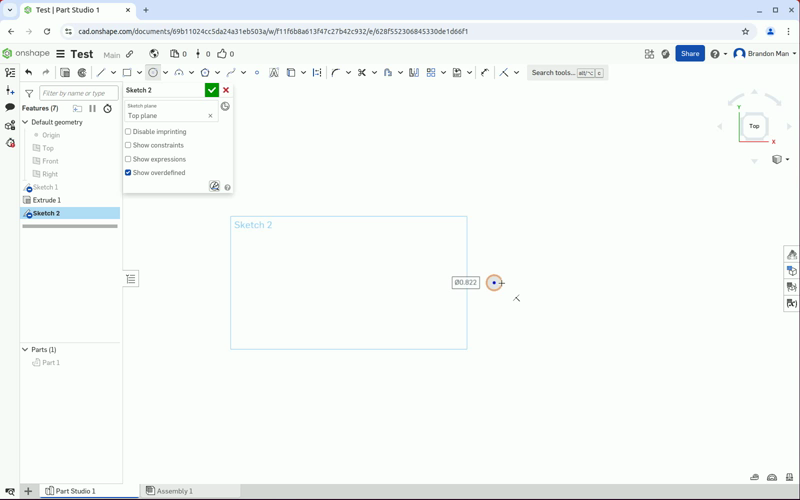
scroll(-6)
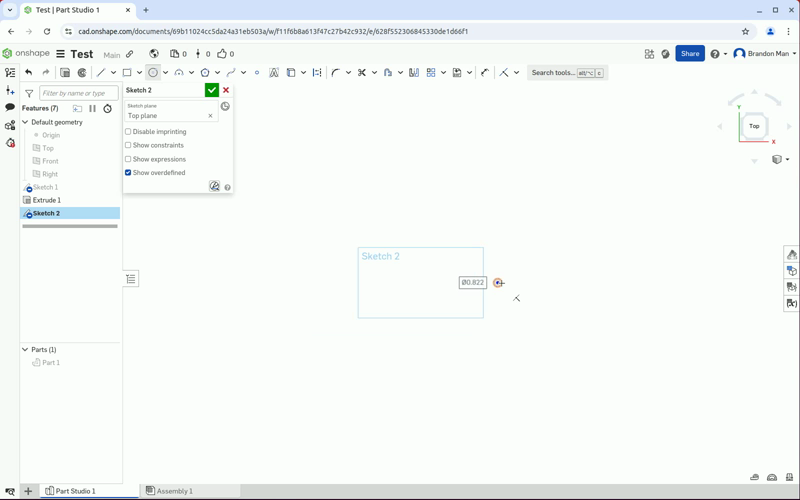
scroll(-6)
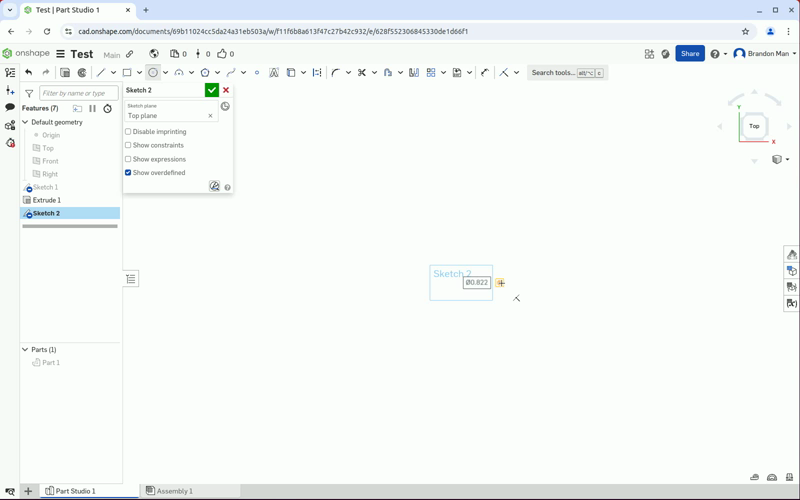
key(esc)
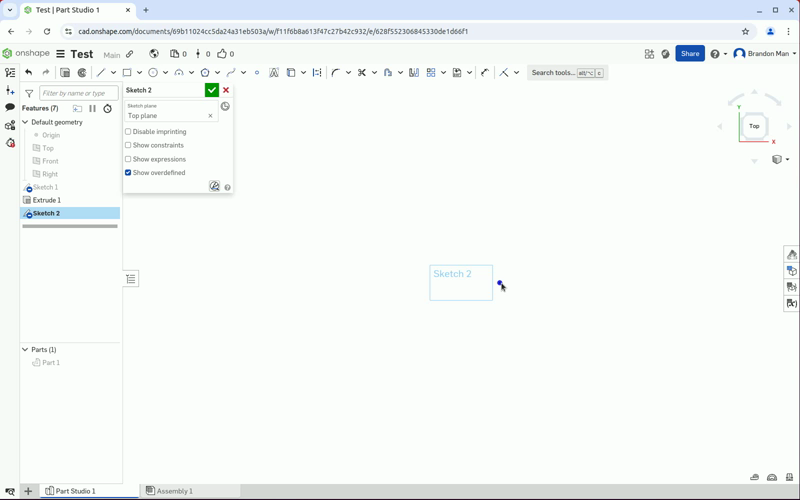
mouse_move(499, 284)
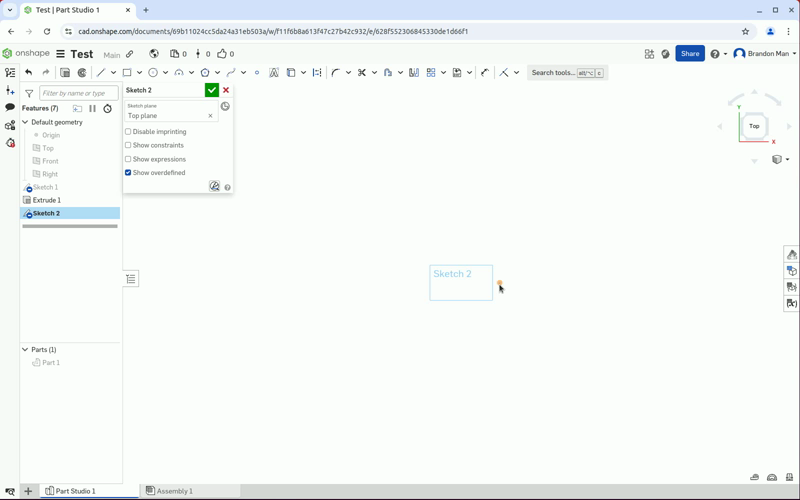
scroll(6)
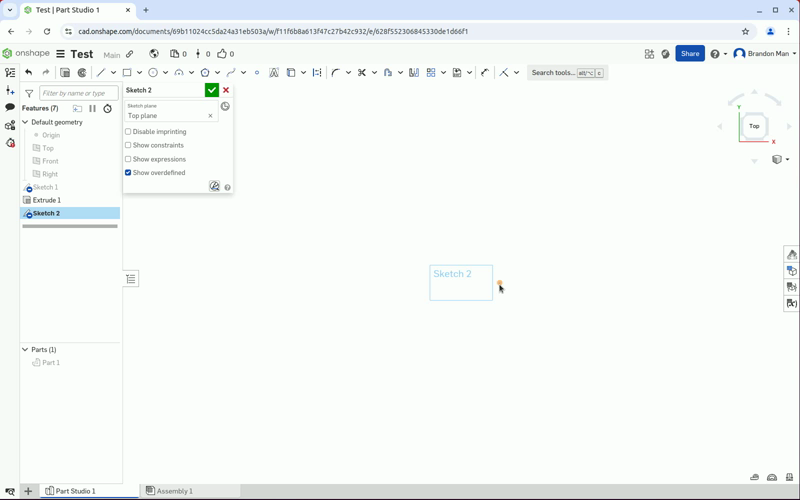
scroll(6)
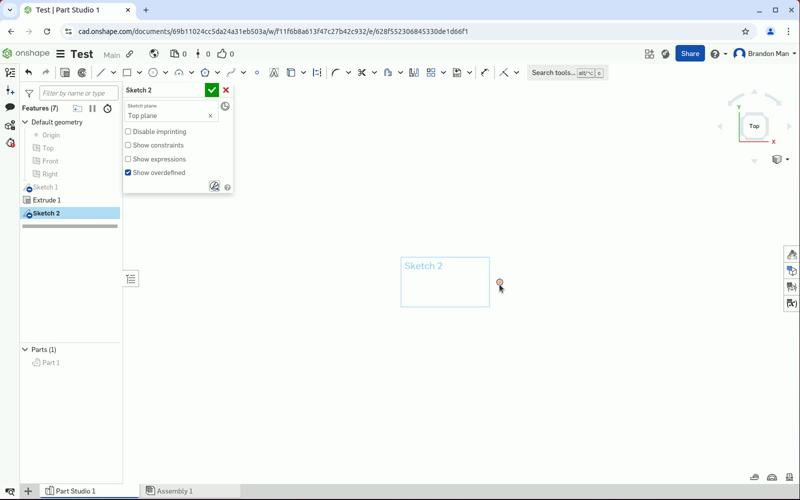
scroll(6)
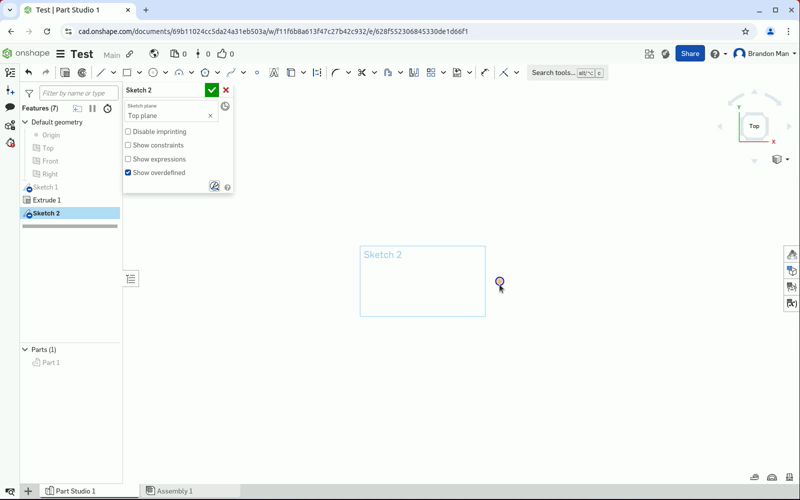
scroll(6)
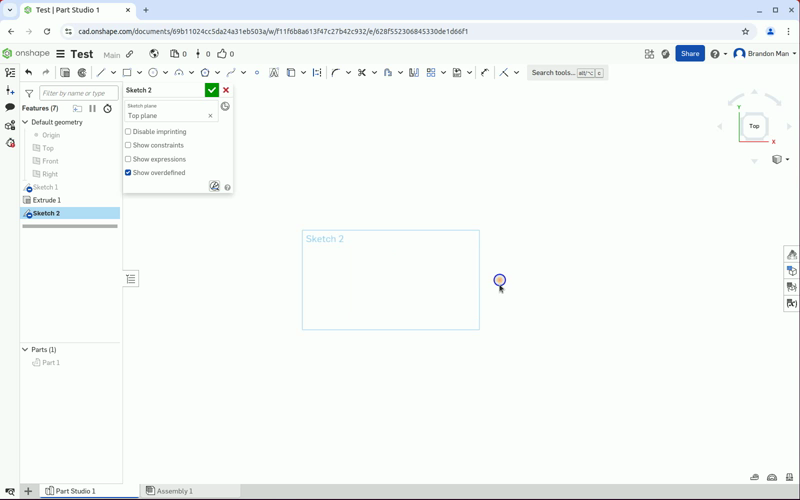
scroll(6)
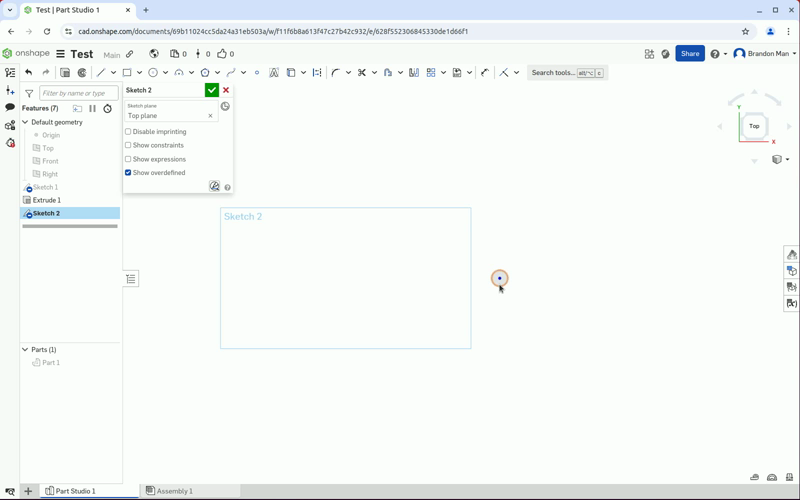
scroll(6)
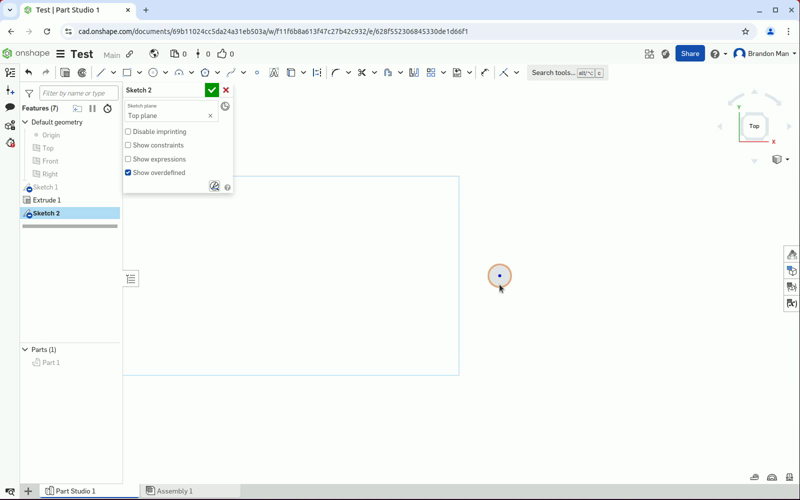
scroll(6)
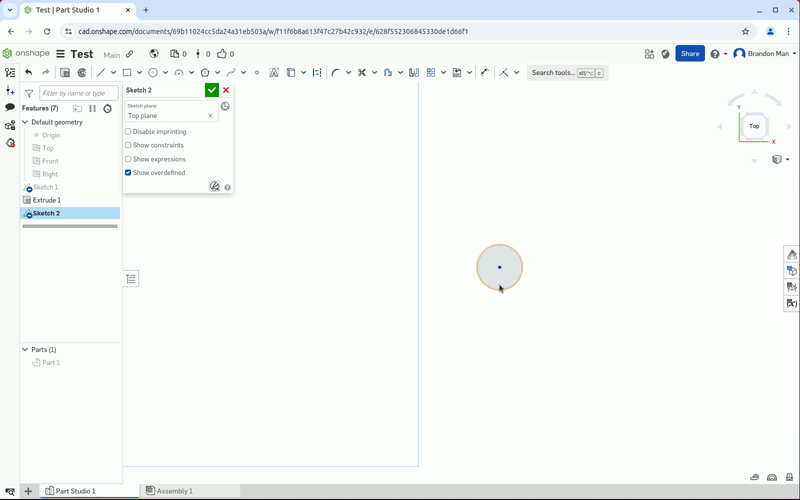
click(499, 284)
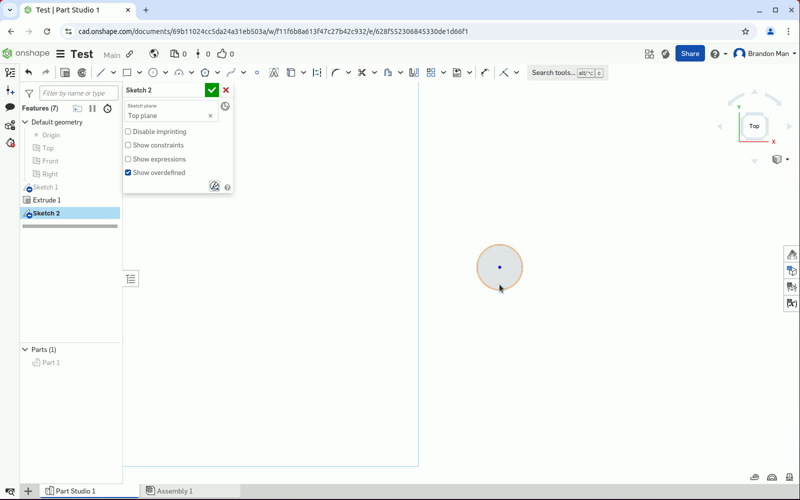
scroll(-6)
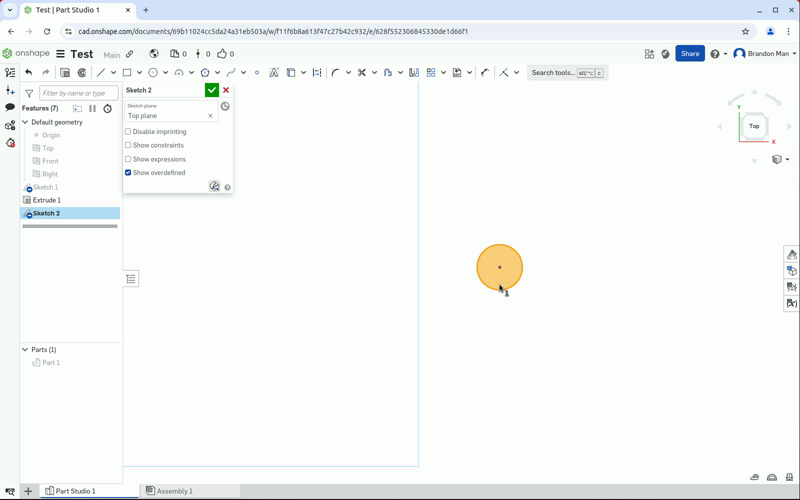
scroll(-6)
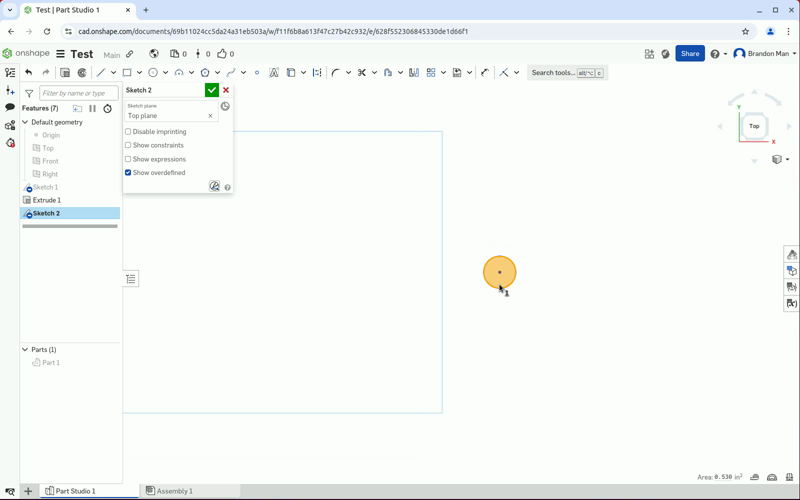
scroll(-6)
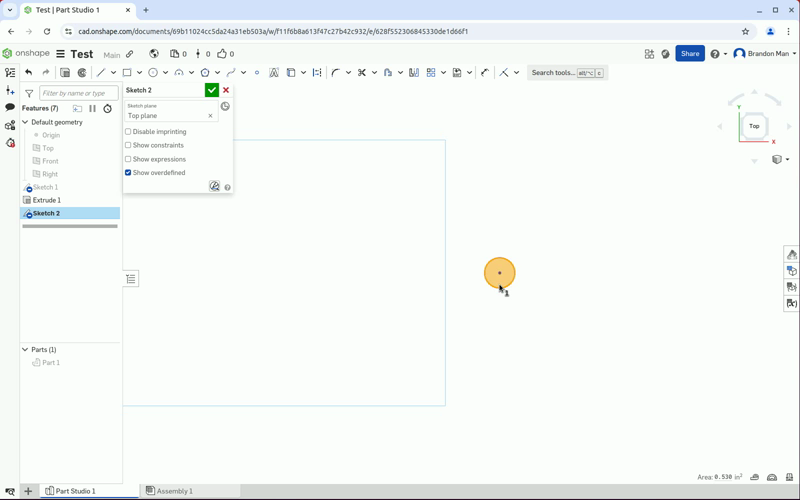
scroll(-6)
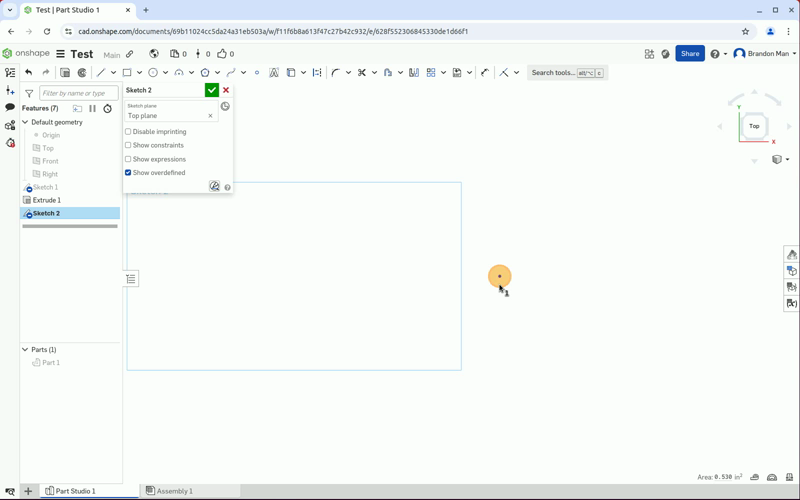
scroll(-6)
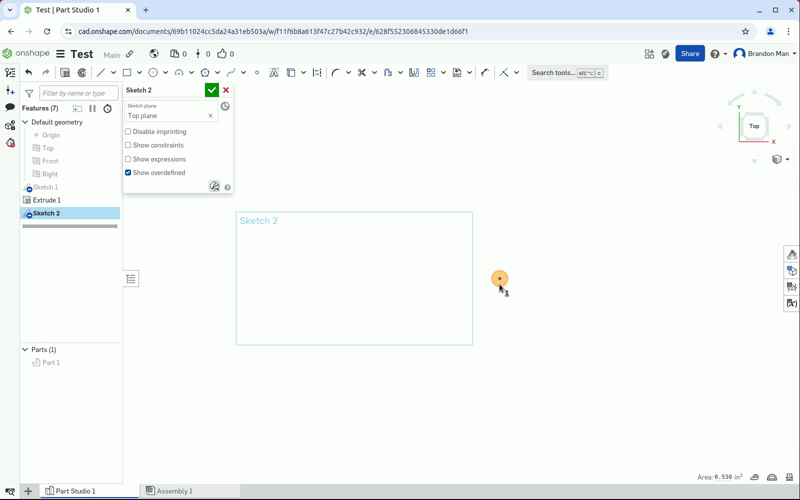
scroll(-6)
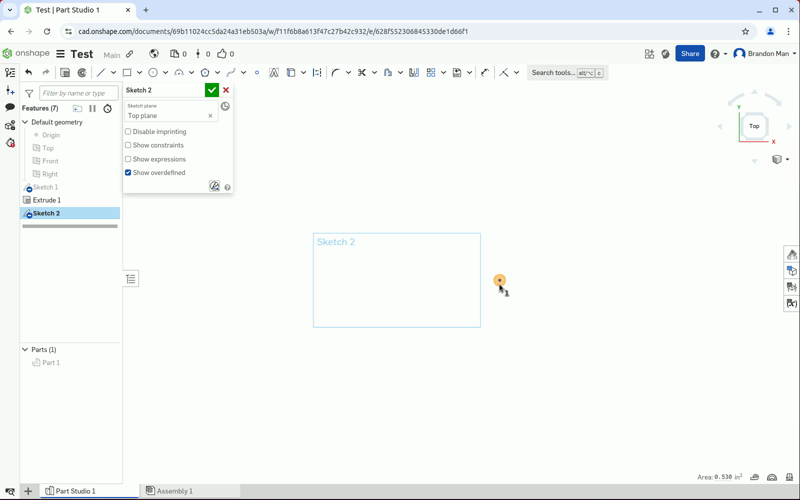
scroll(-6)
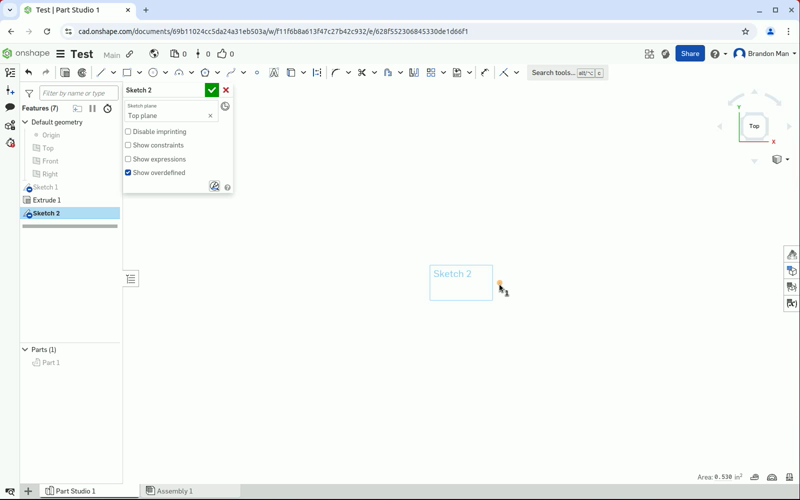
mouse_move(73, 352)
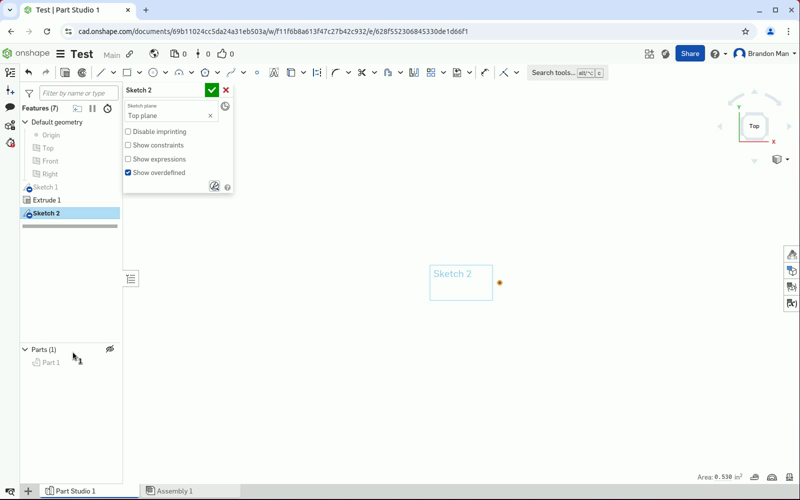
key(shift+y)
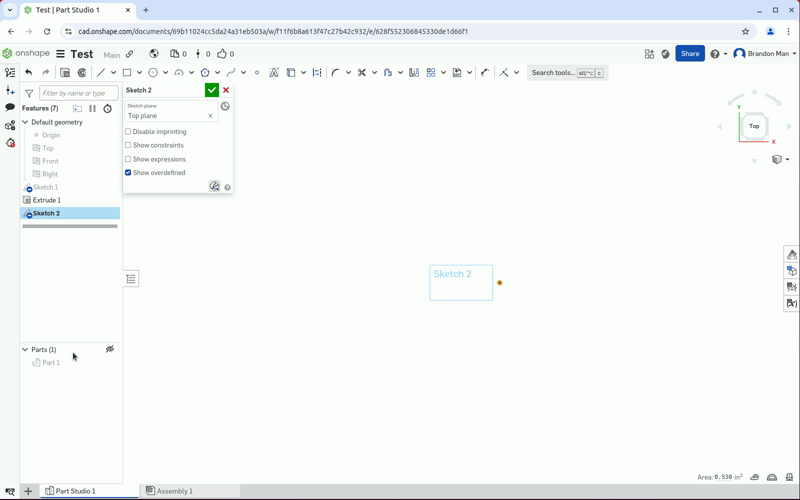
key(shift+e)
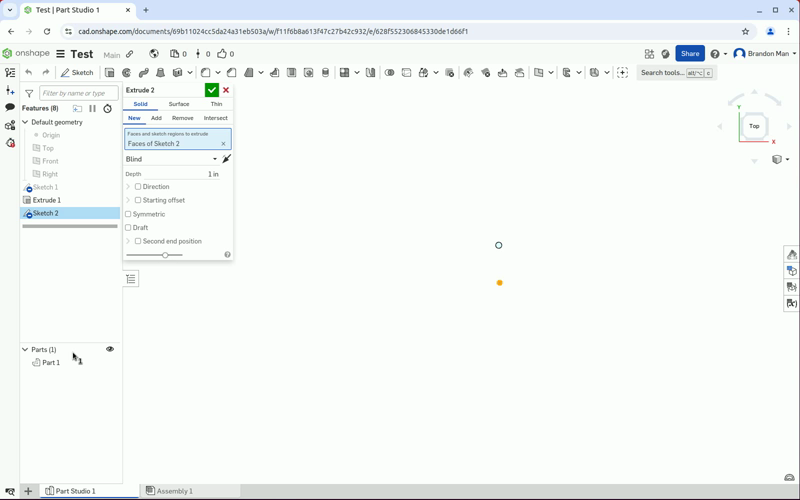
mouse_move(143, 106)
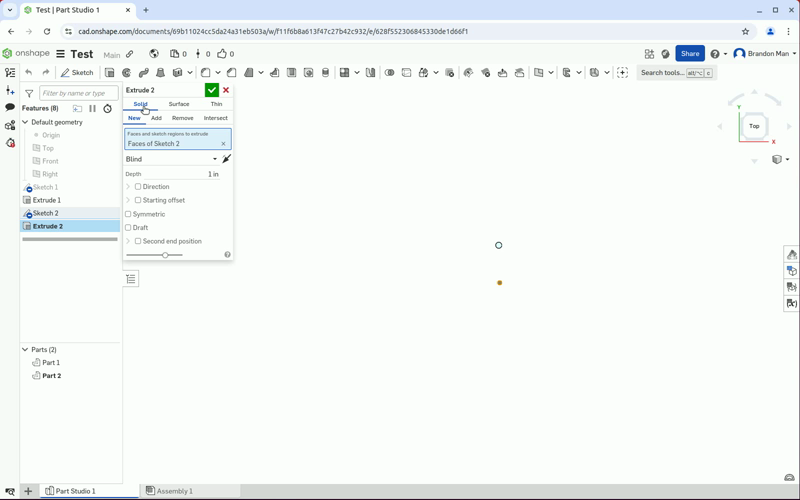
click(143, 106)
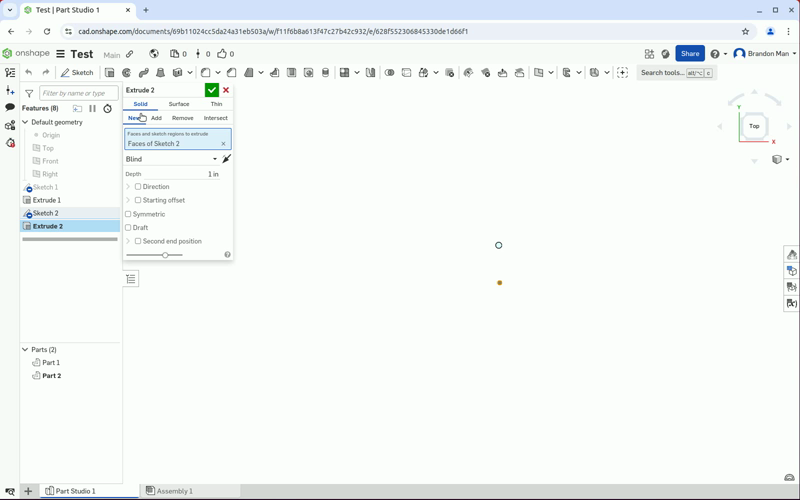
mouse_move(137, 120)
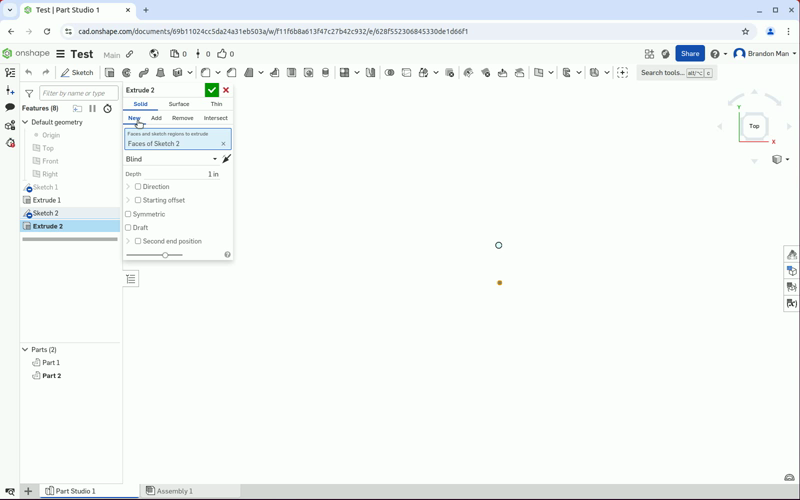
click(137, 120)
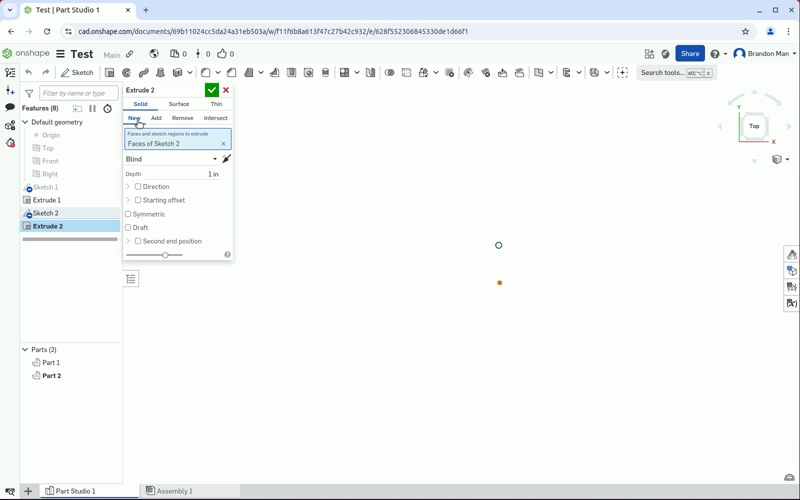
key(tab, 4)
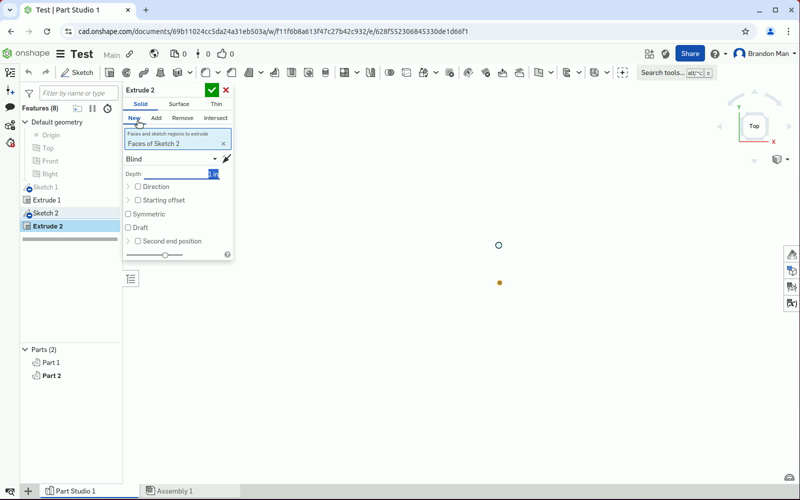
text(7.703)
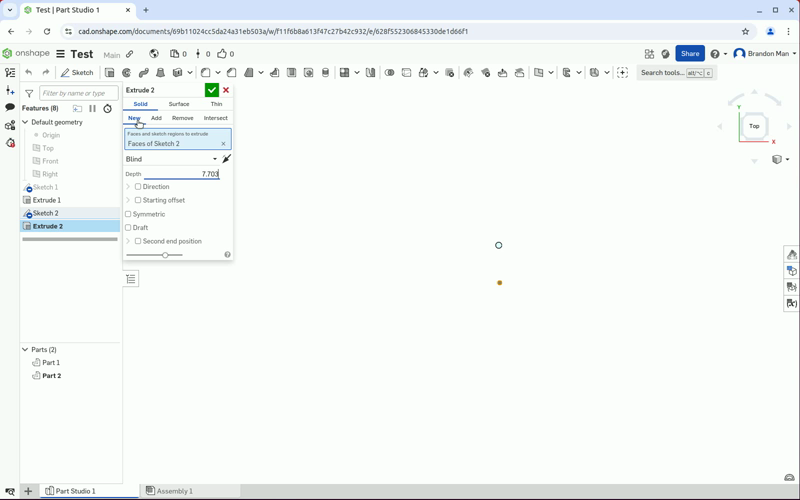
key(enter)
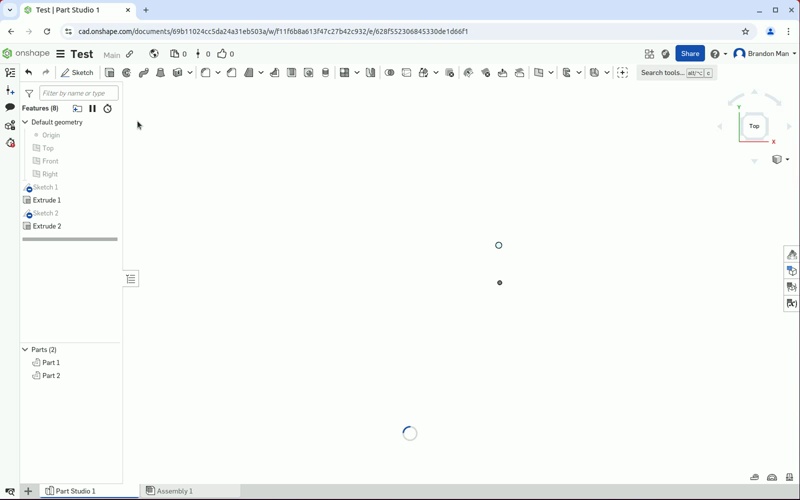
key(shift+h)
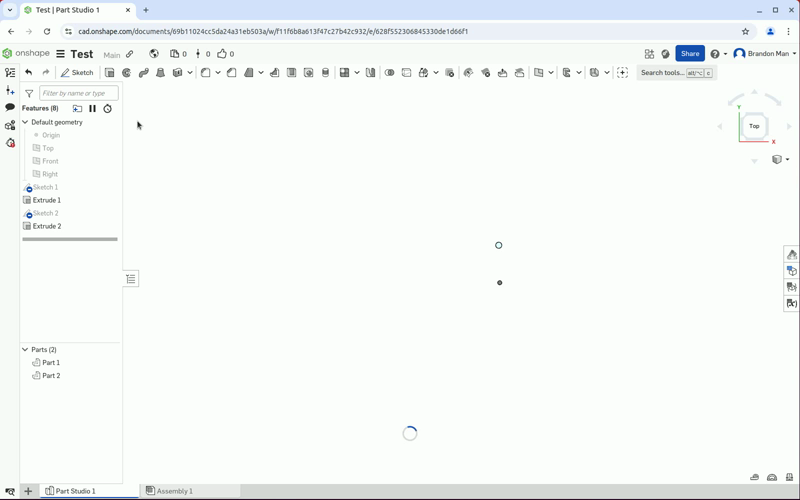
key(shift+h)
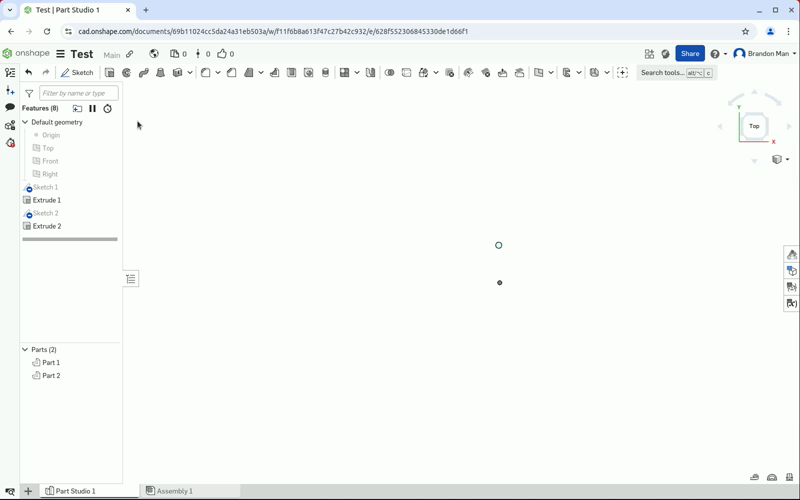
mouse_move(73, 189)
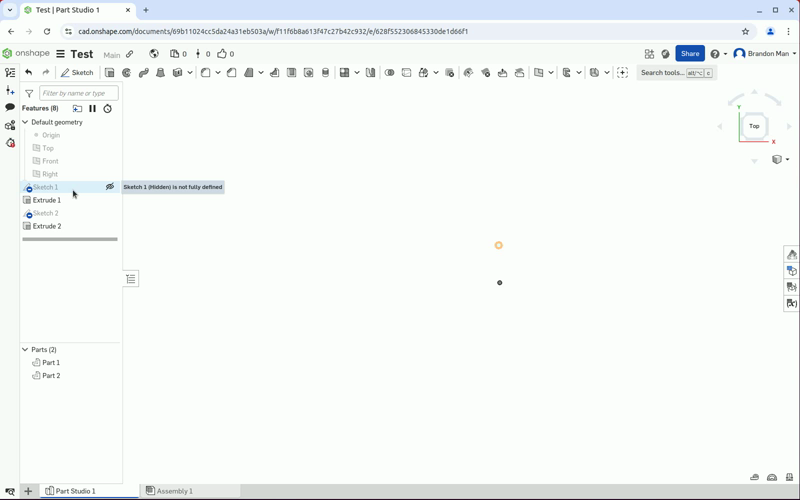
click(73, 189)
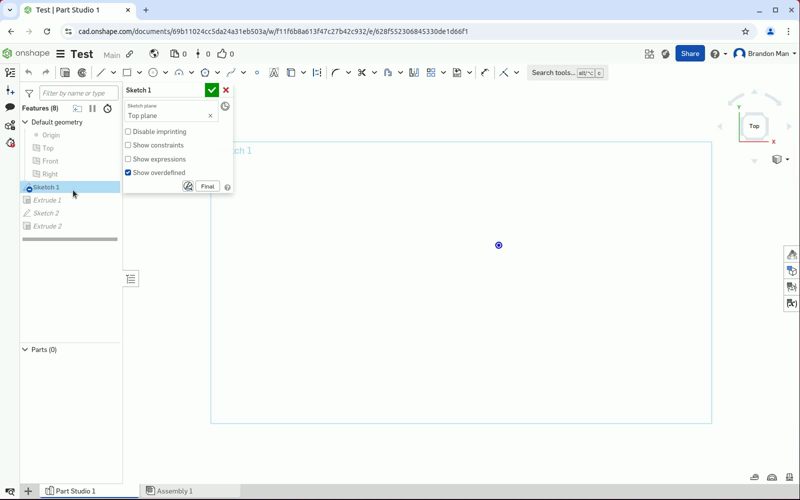
mouse_move(229, 92)
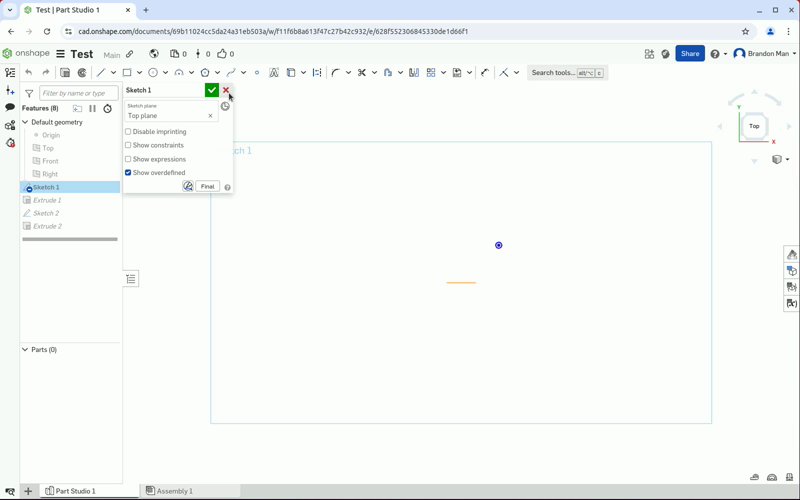
click(229, 92)
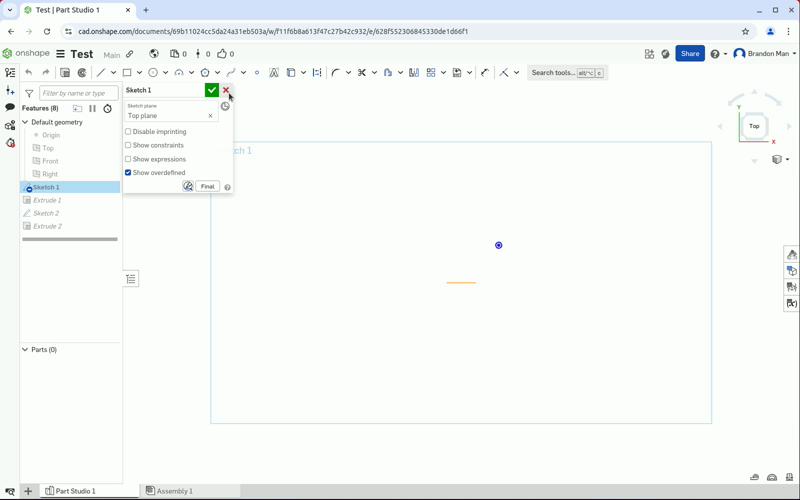
key(shift+s)
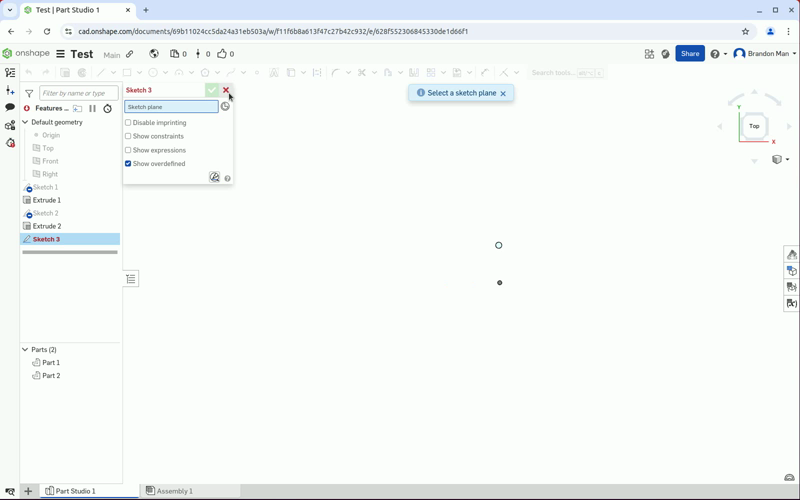
mouse_move(73, 150)
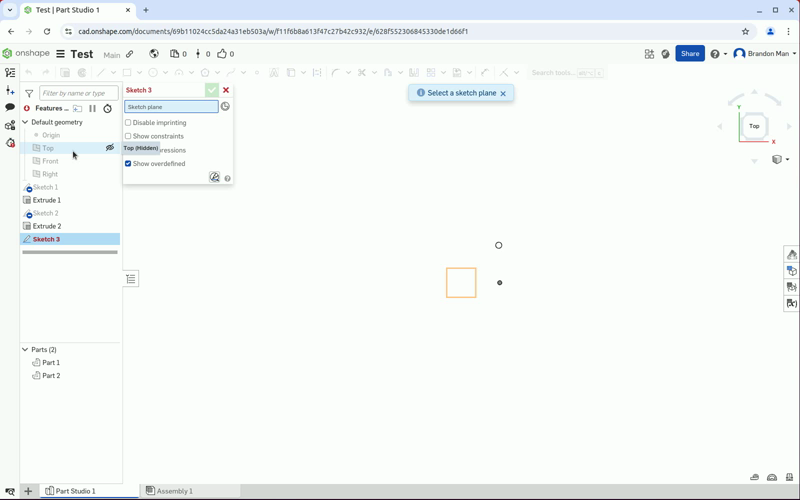
click(73, 150)
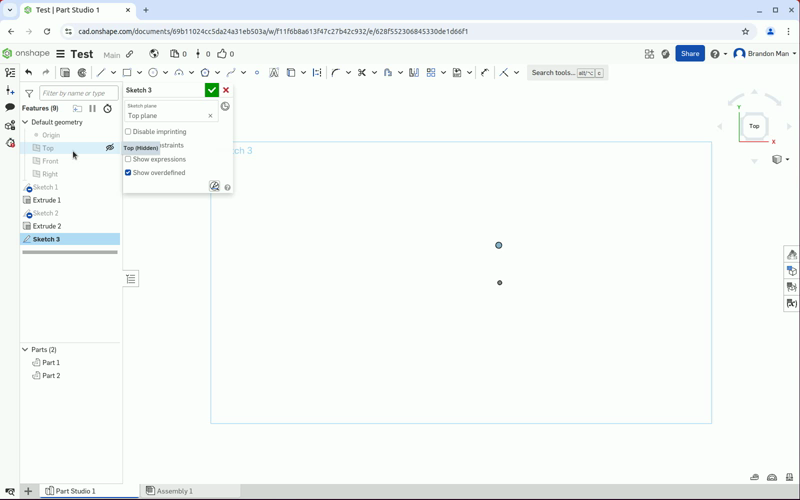
mouse_move(73, 352)
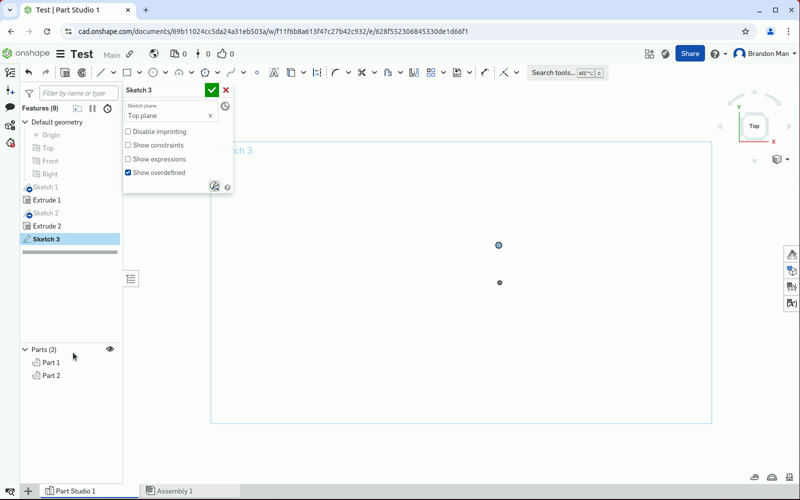
key(y)
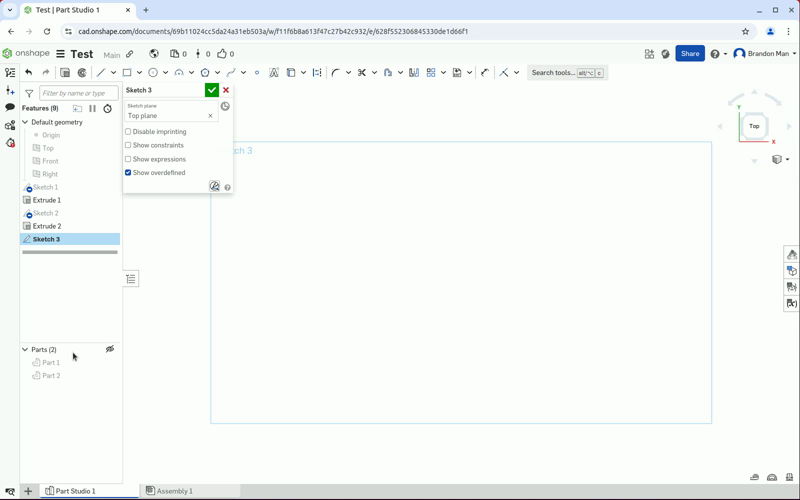
key(c)
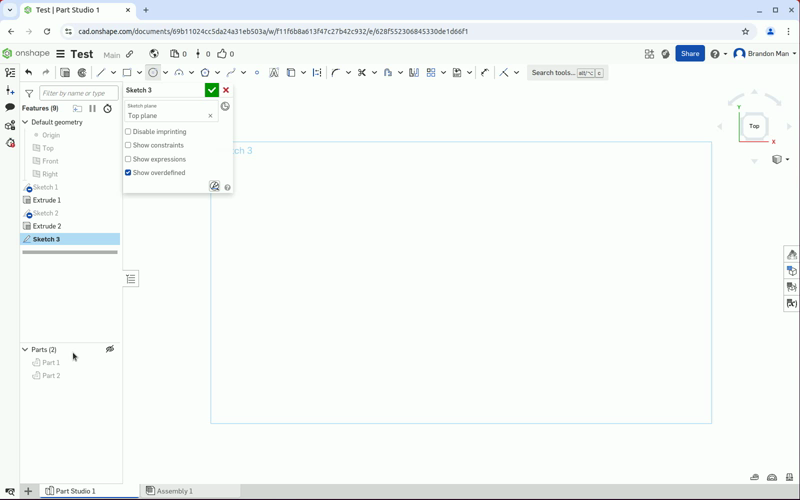
key_down(shift)
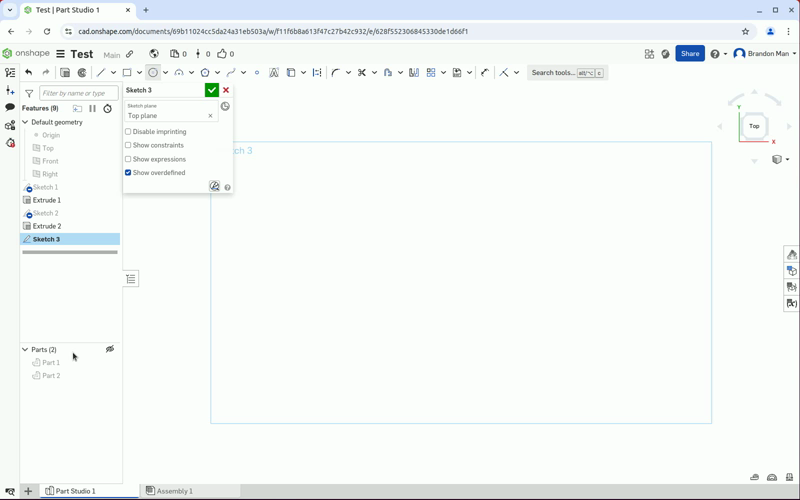
mouse_move(498, 320)
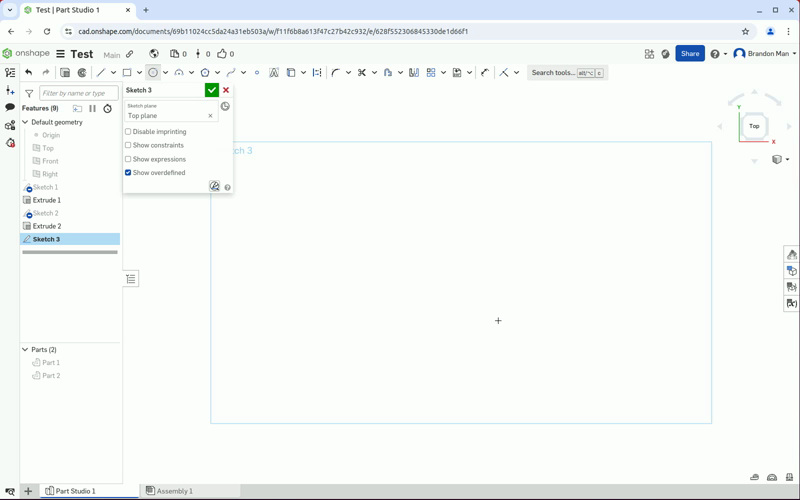
click(498, 320)
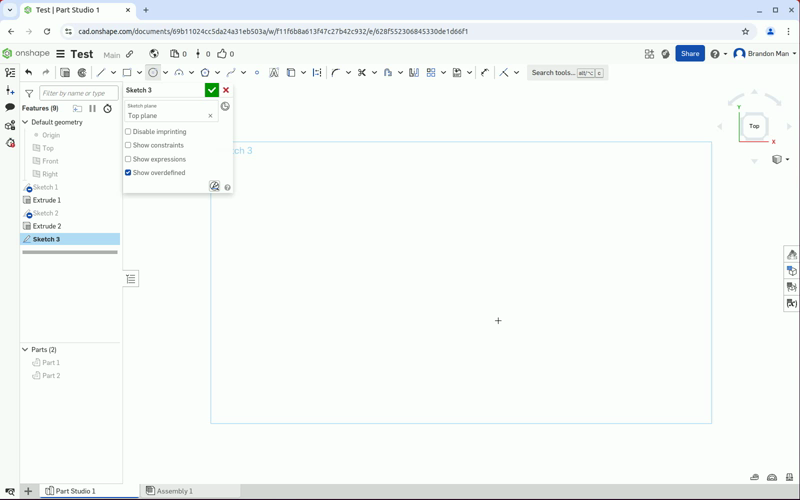
key_up(shift)
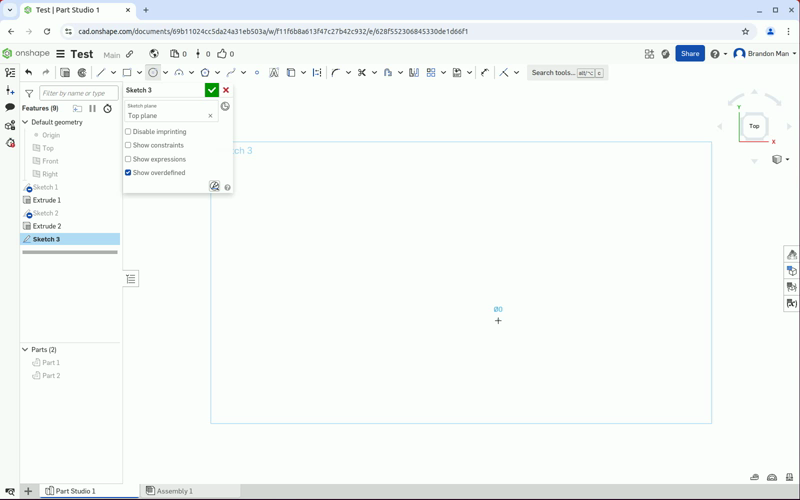
mouse_move(499, 320)
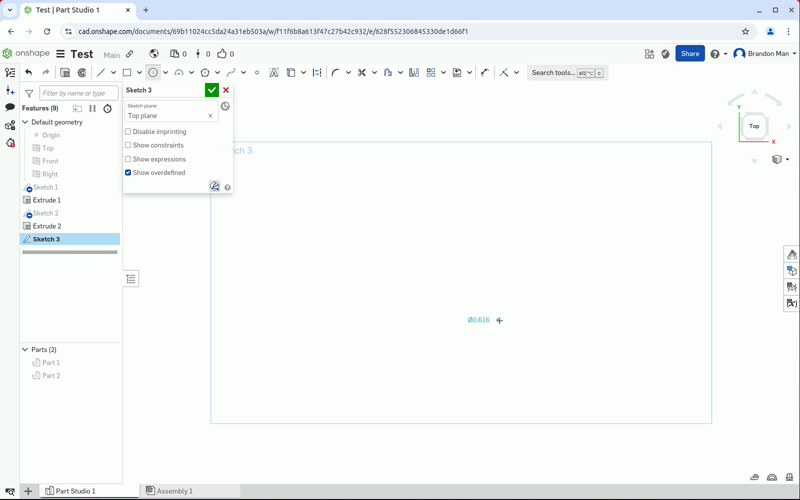
scroll(6)
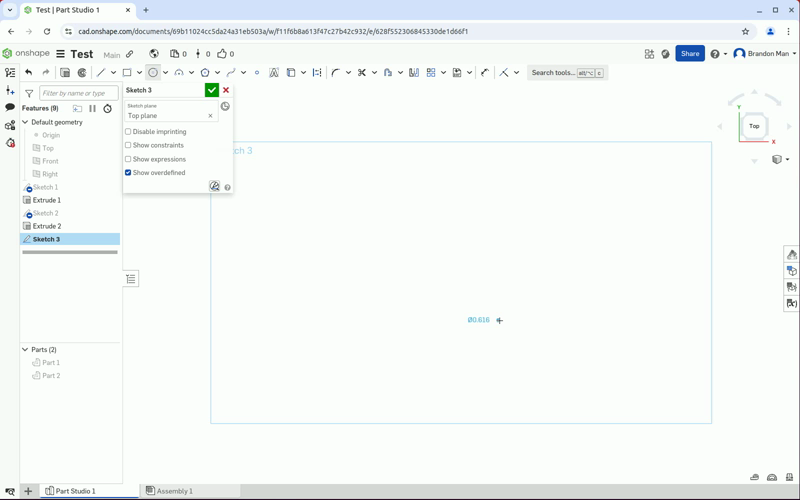
scroll(6)
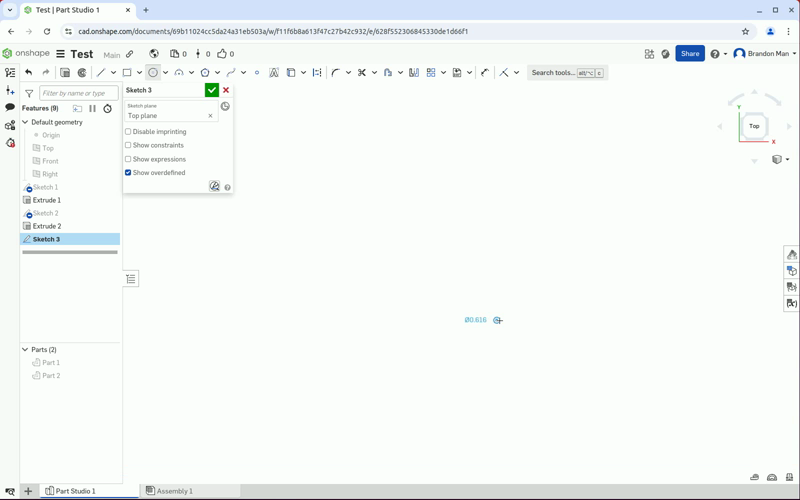
scroll(6)
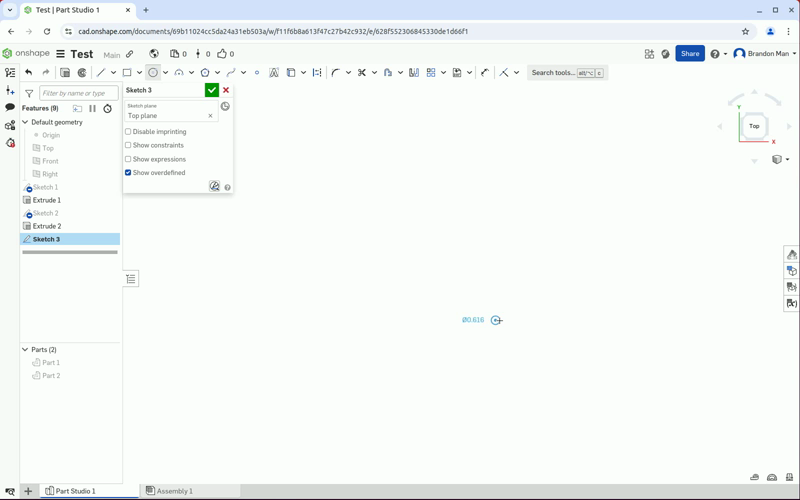
scroll(6)
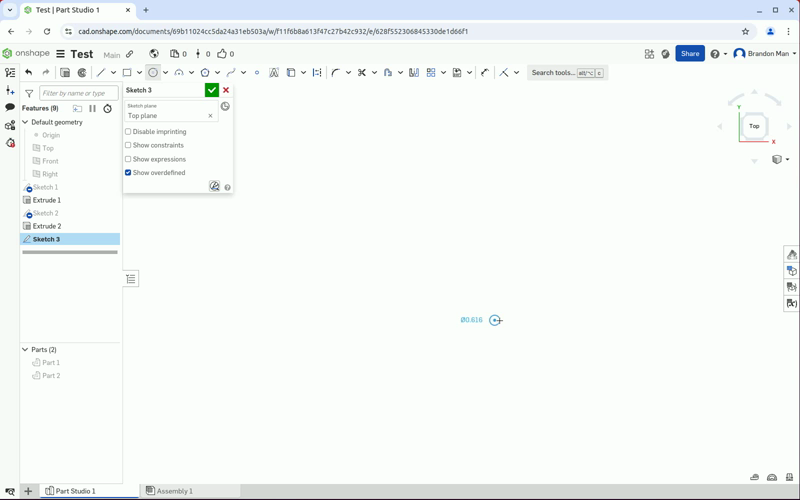
scroll(6)
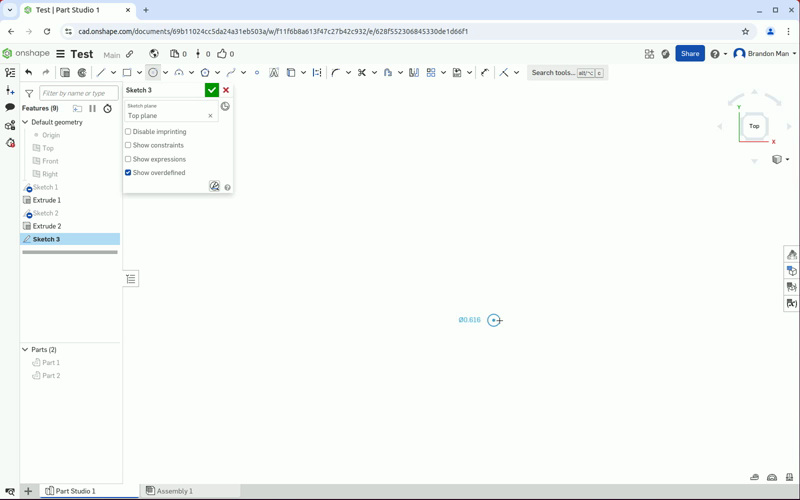
scroll(6)
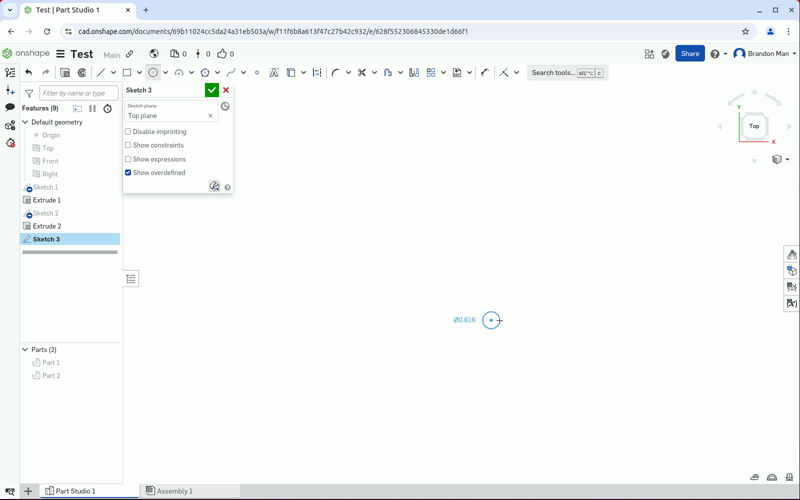
scroll(6)
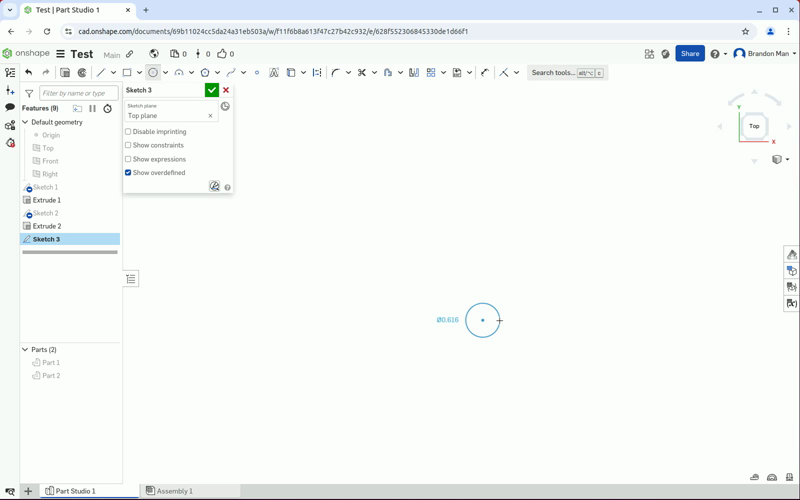
click(499, 320)
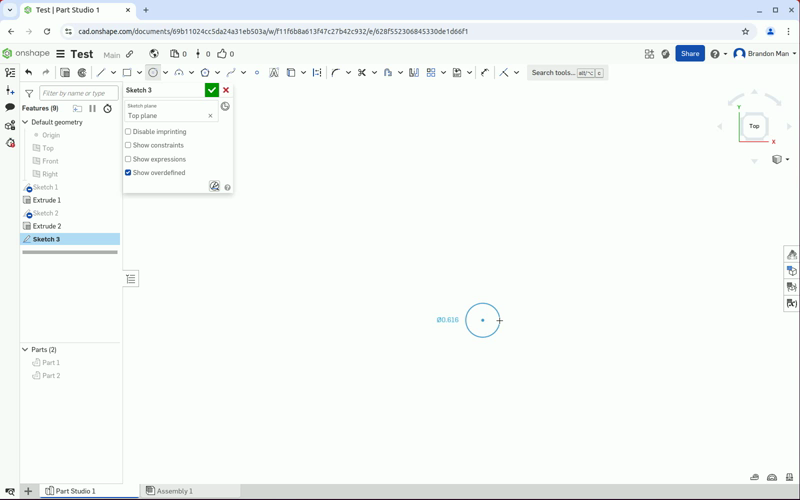
scroll(-6)
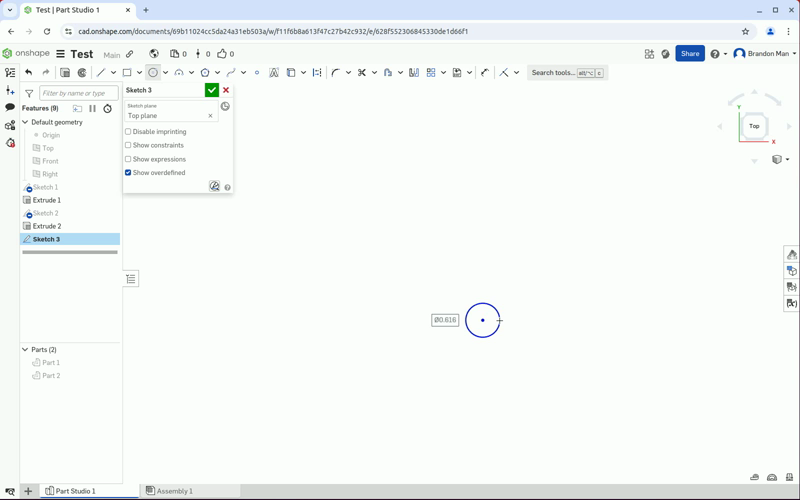
scroll(-6)
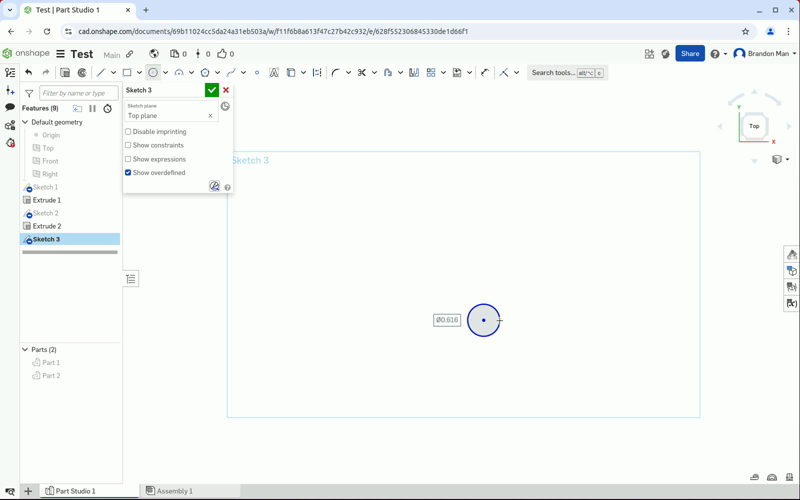
scroll(-6)
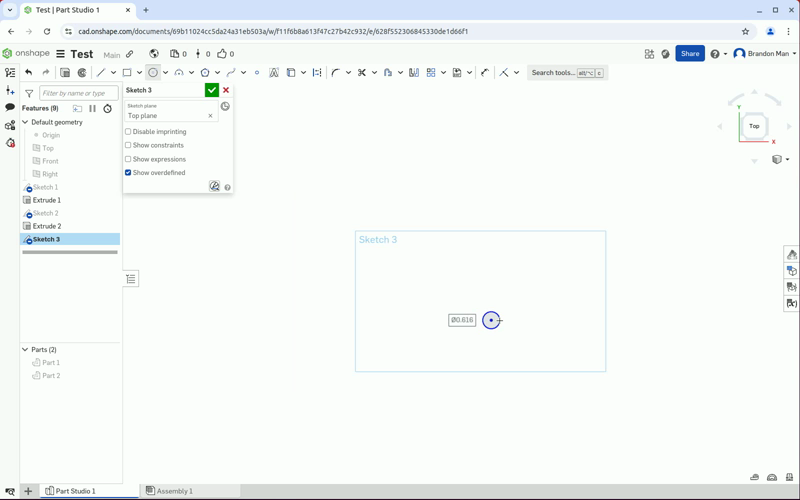
scroll(-6)
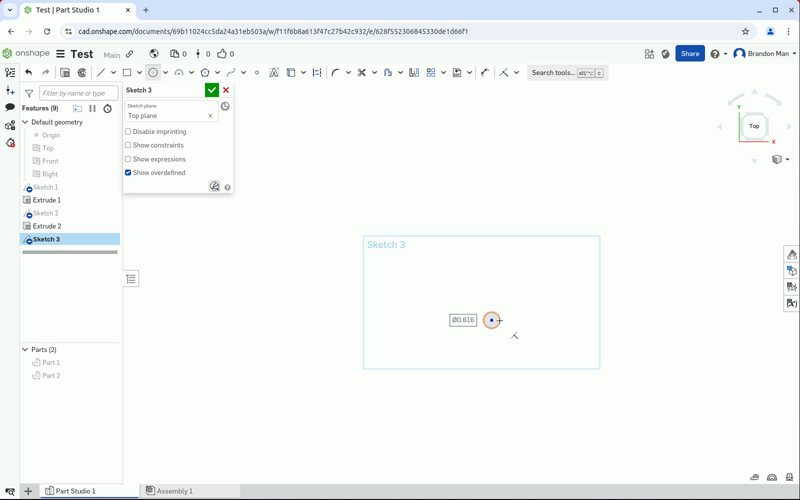
scroll(-6)
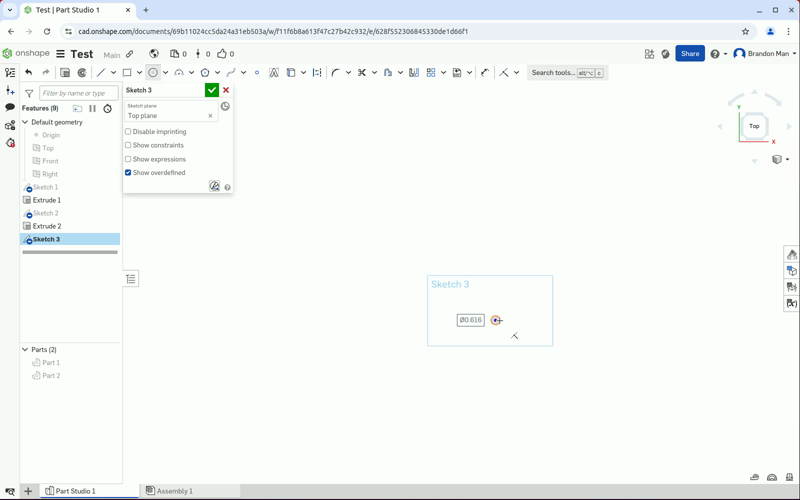
scroll(-6)
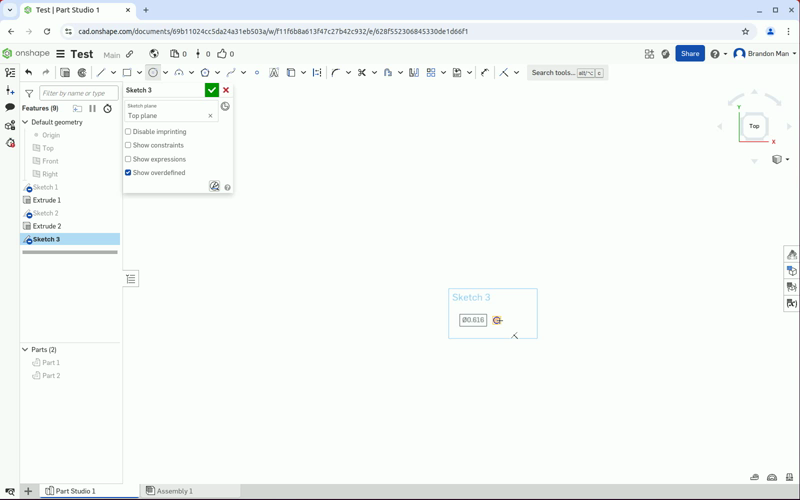
scroll(-6)
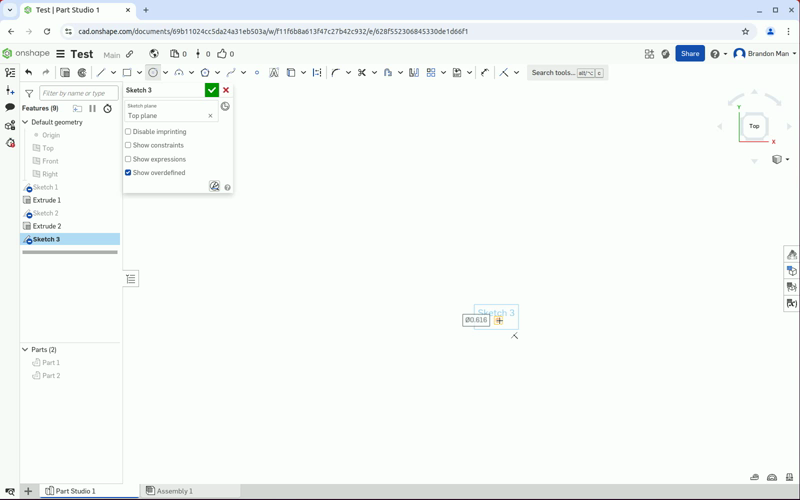
key(esc)
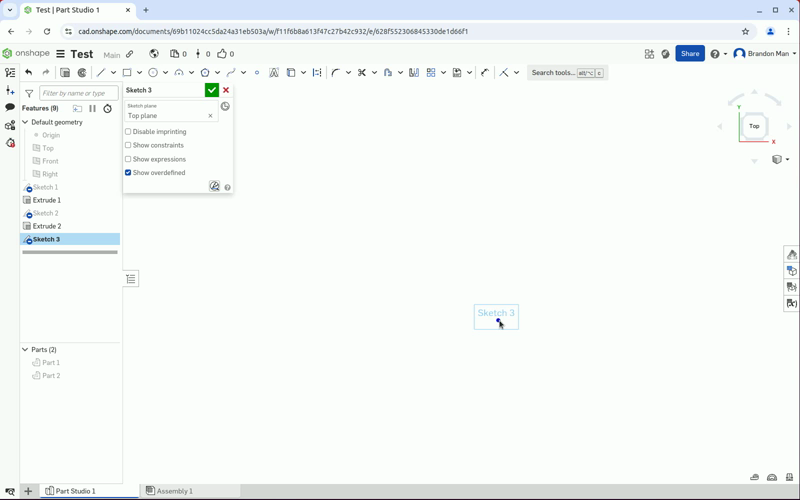
mouse_move(497, 321)
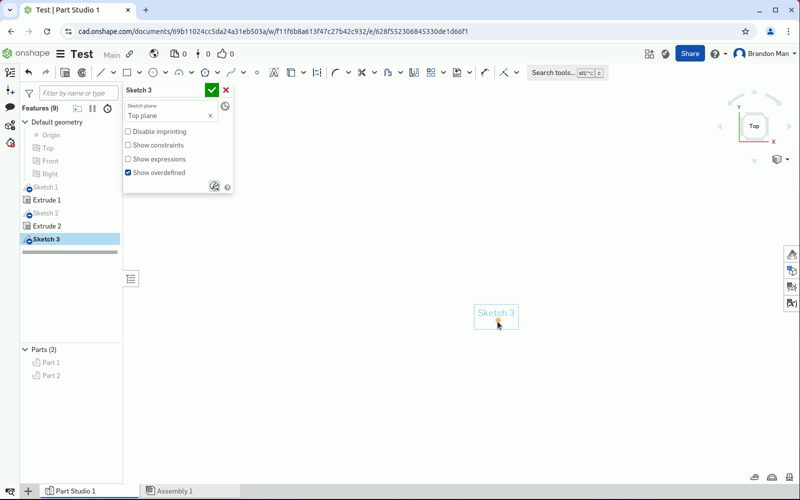
scroll(6)
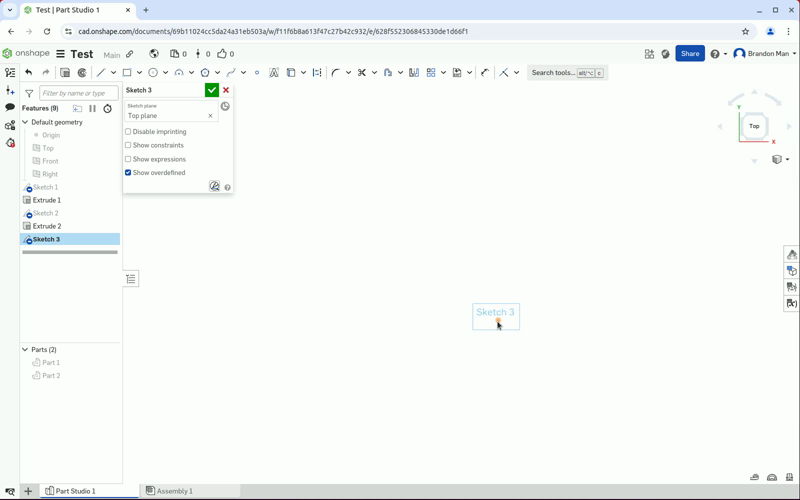
scroll(6)
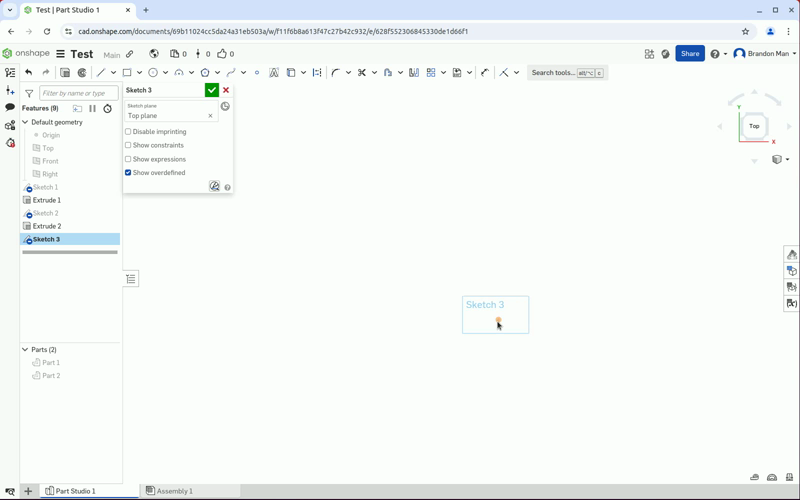
scroll(6)
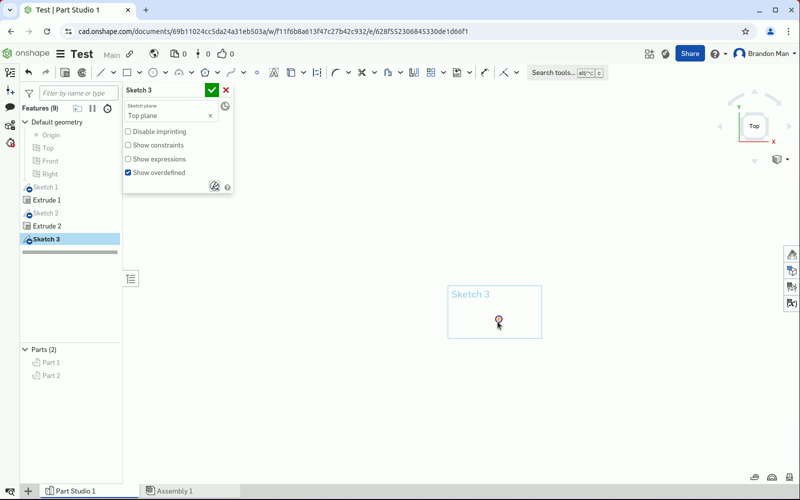
scroll(6)
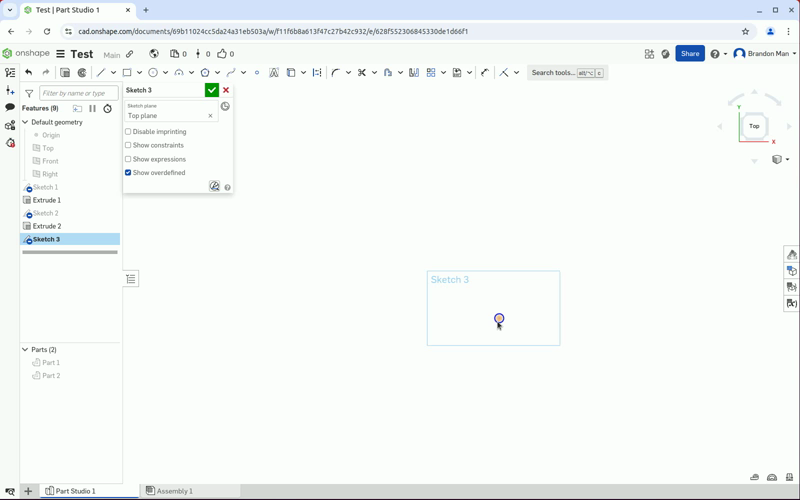
scroll(6)
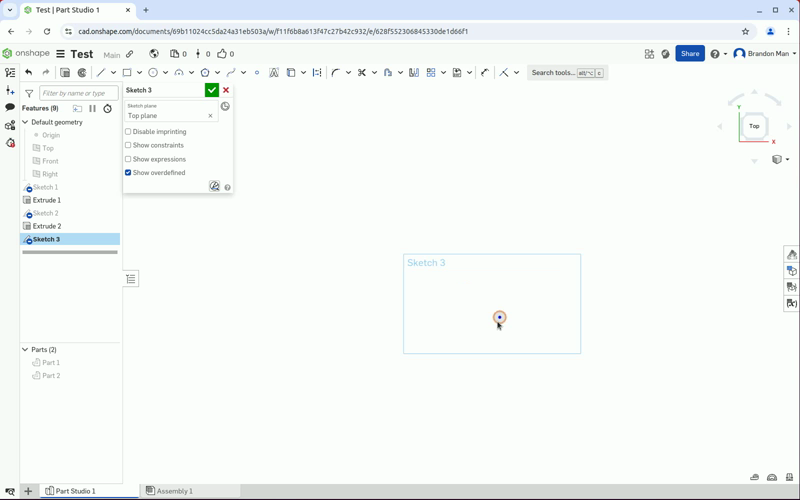
scroll(6)
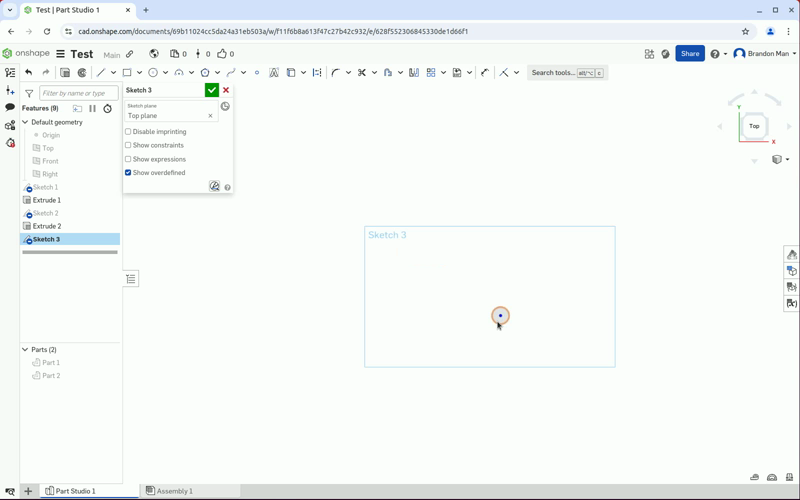
scroll(6)
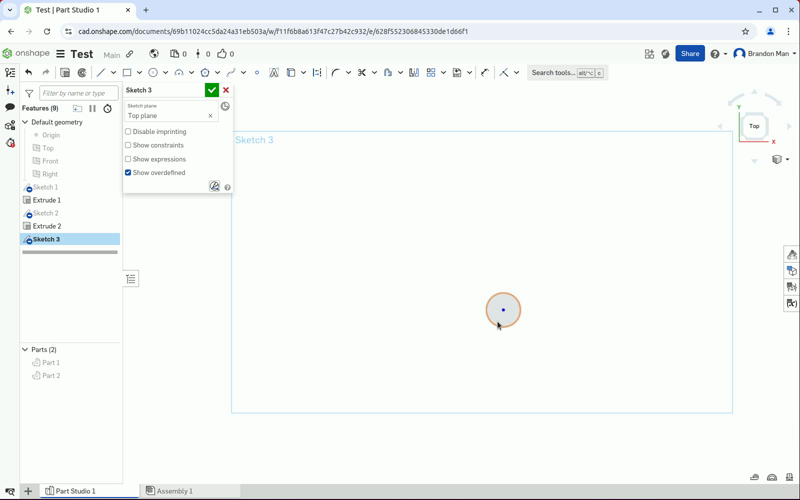
click(497, 321)
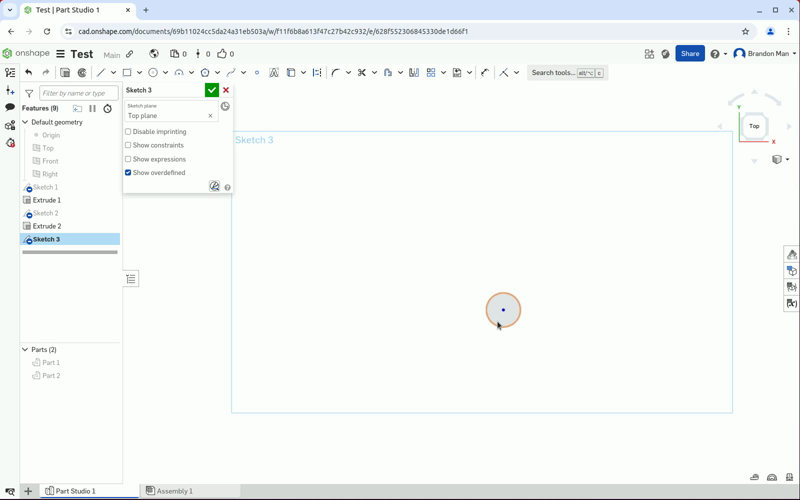
scroll(-6)
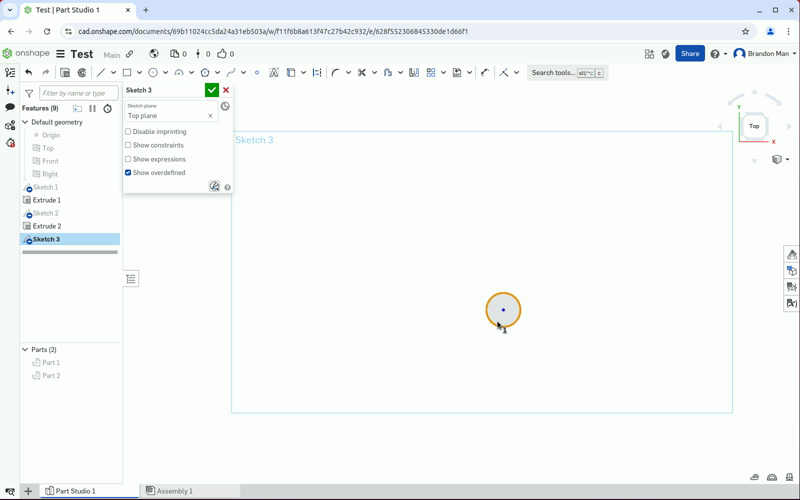
scroll(-6)
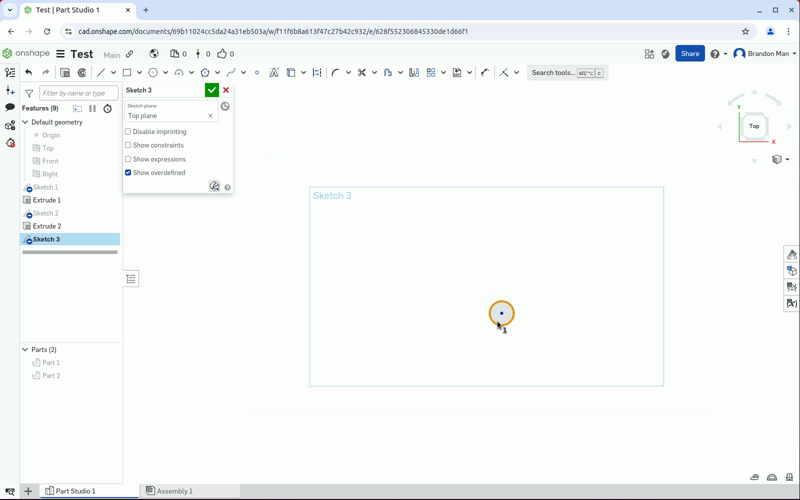
scroll(-6)
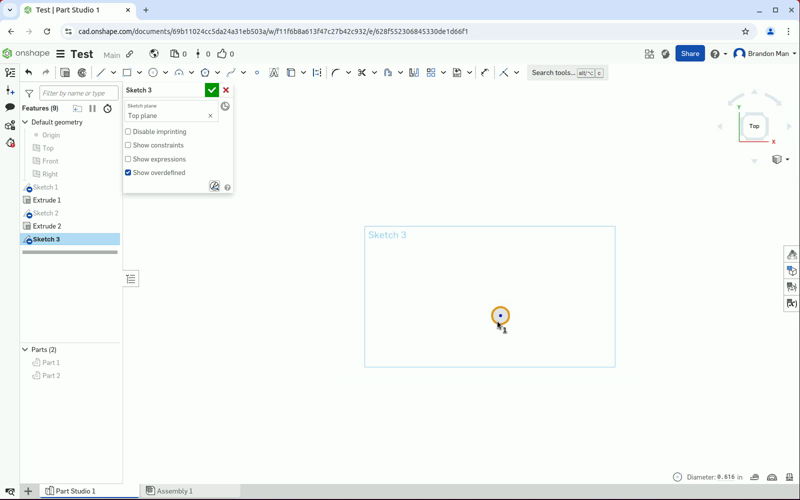
scroll(-6)
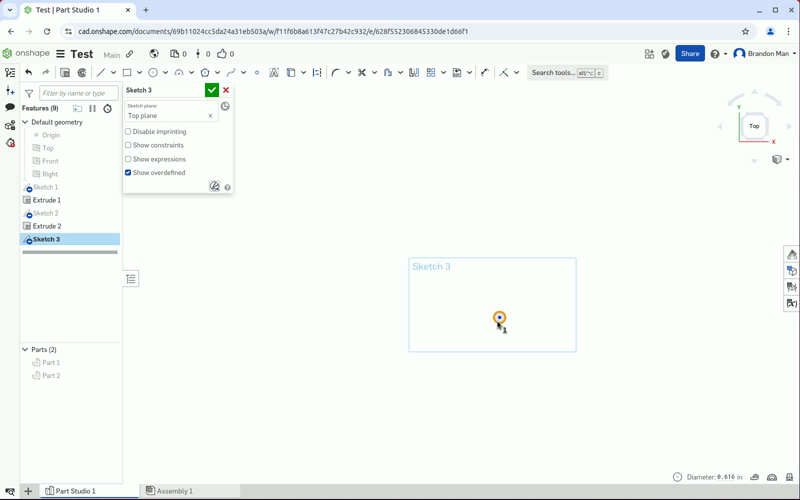
scroll(-6)
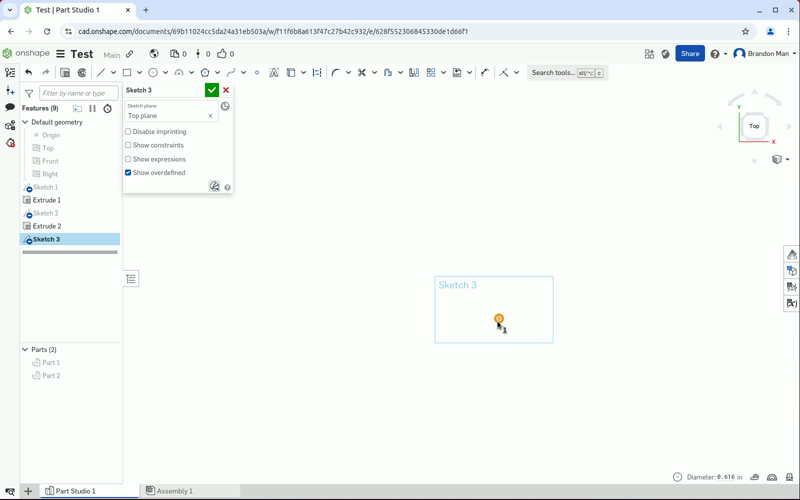
scroll(-6)
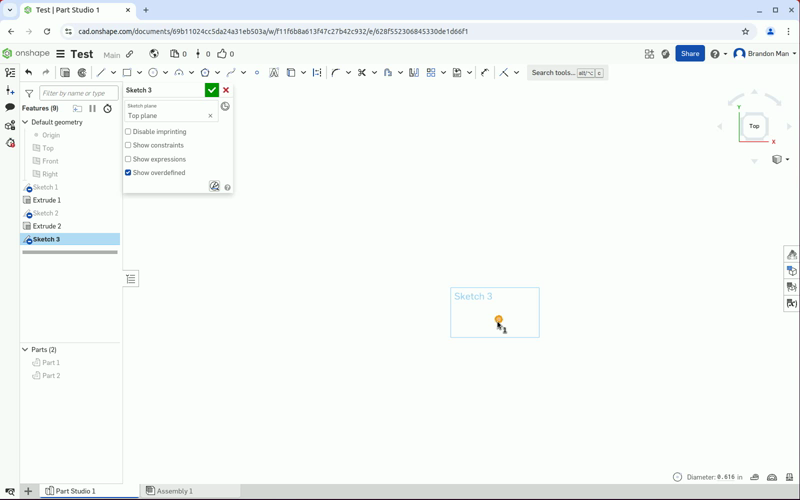
scroll(-6)
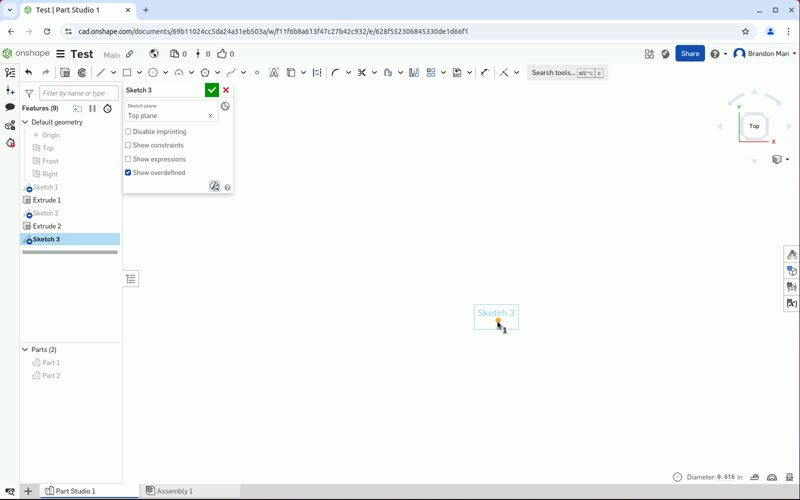
mouse_move(73, 352)
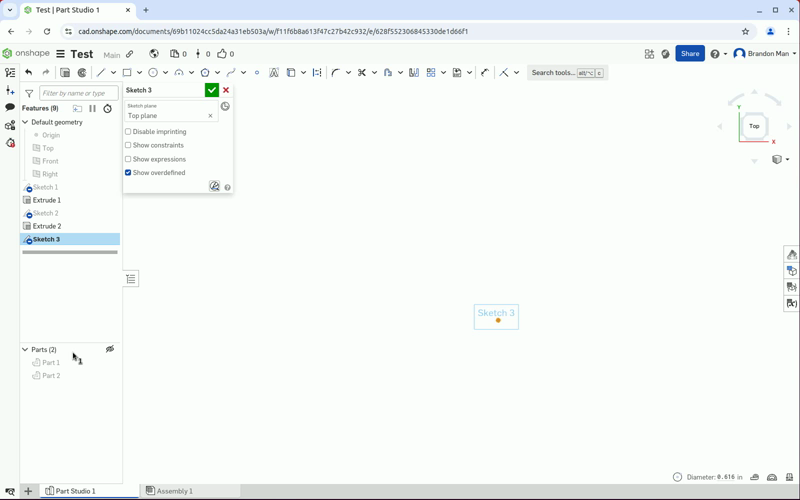
key(shift+y)
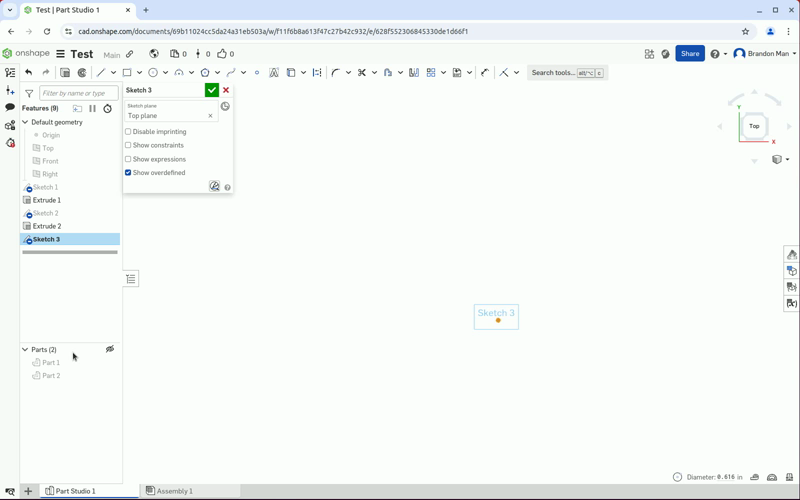
key(shift+e)
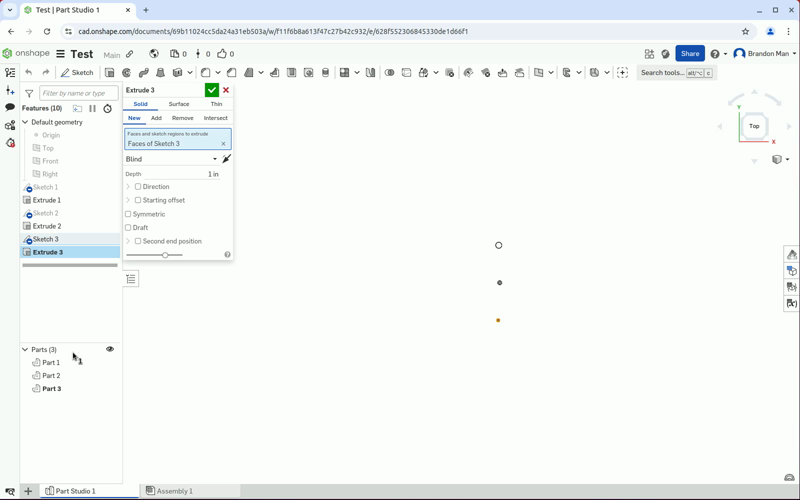
mouse_move(143, 106)
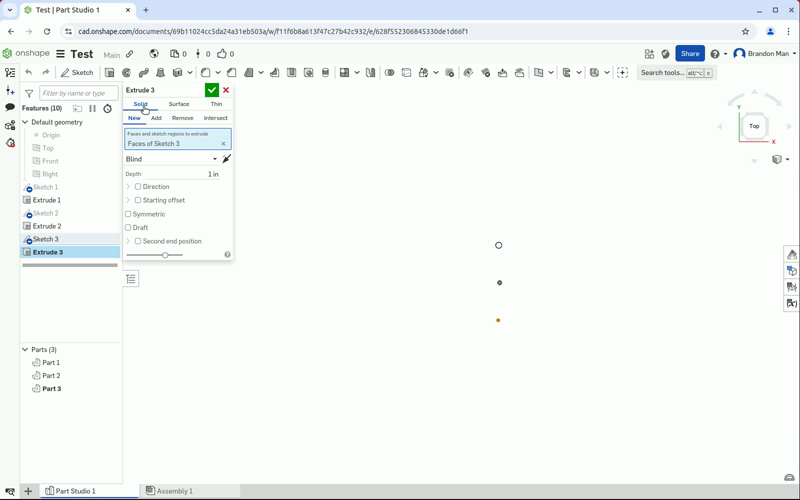
click(143, 106)
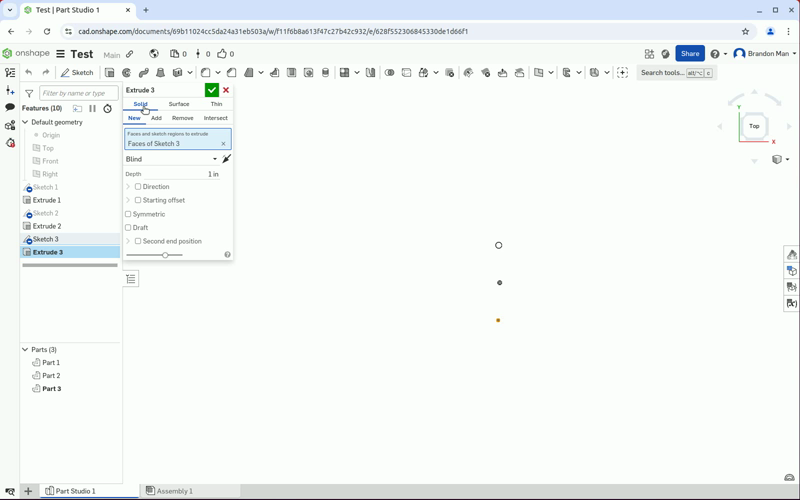
mouse_move(137, 120)
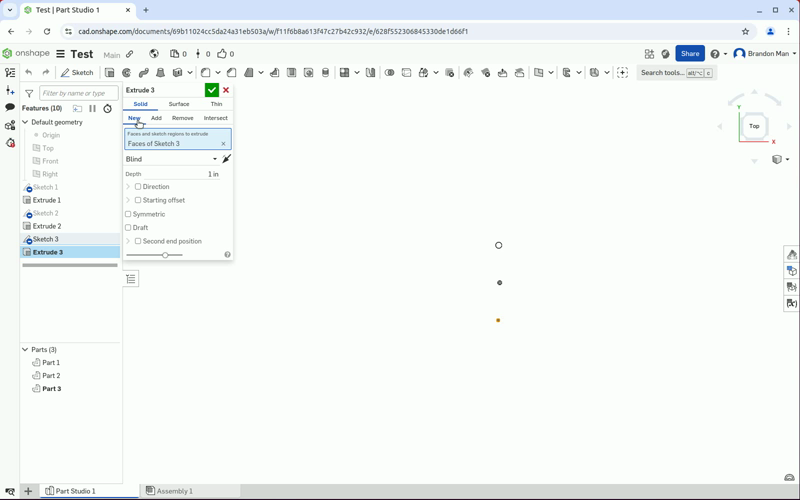
click(137, 120)
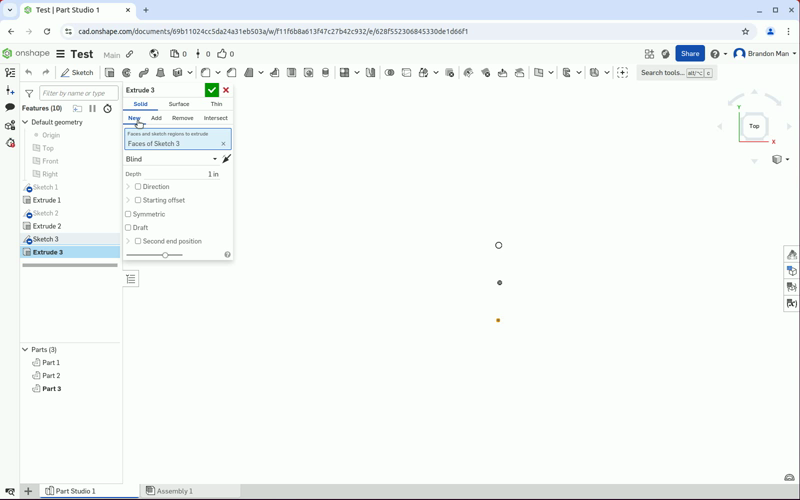
key(tab, 4)
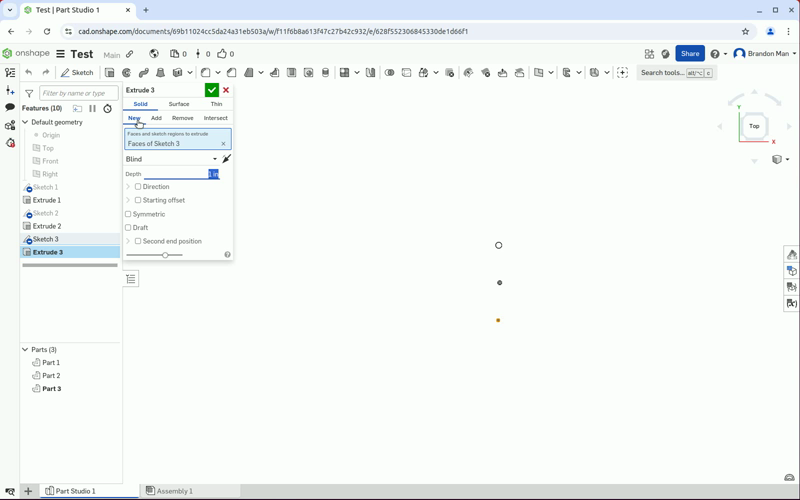
text(7.703)
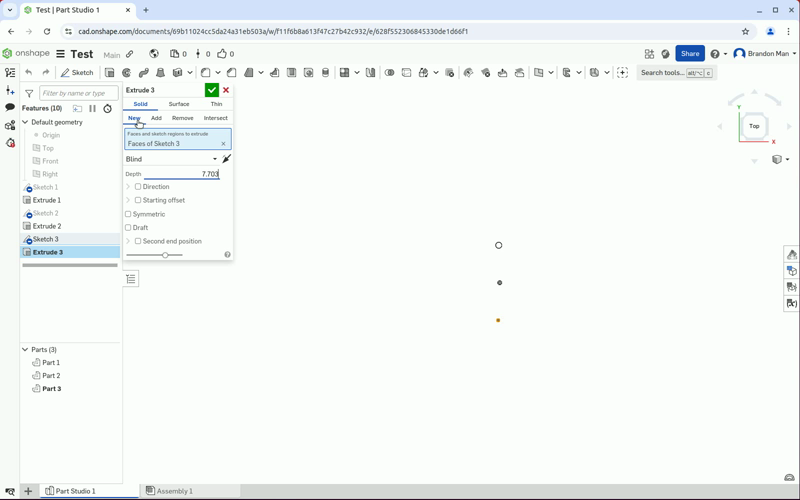
key(enter)
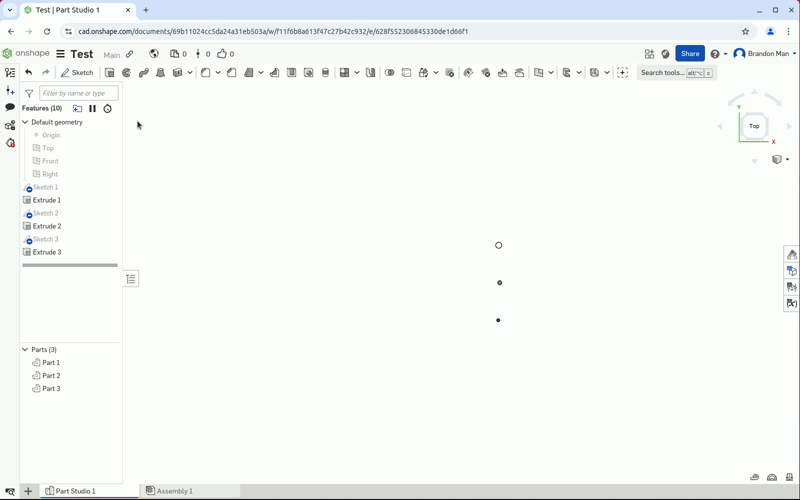
key(shift+h)
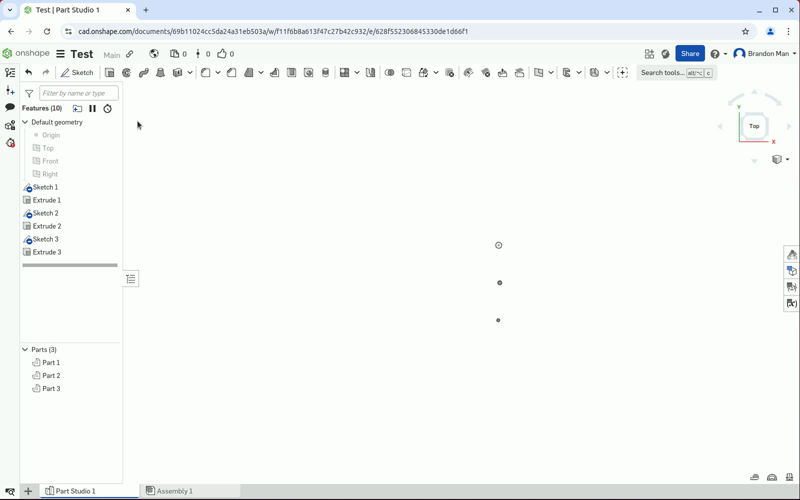
key(shift+h)
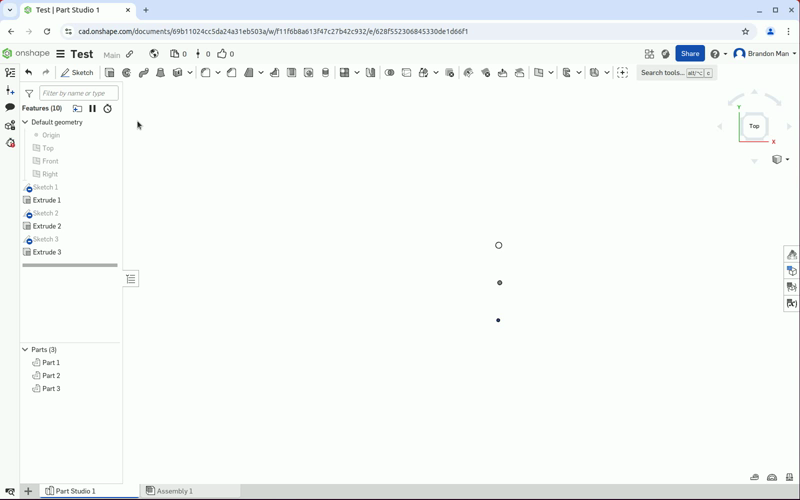
mouse_move(73, 189)
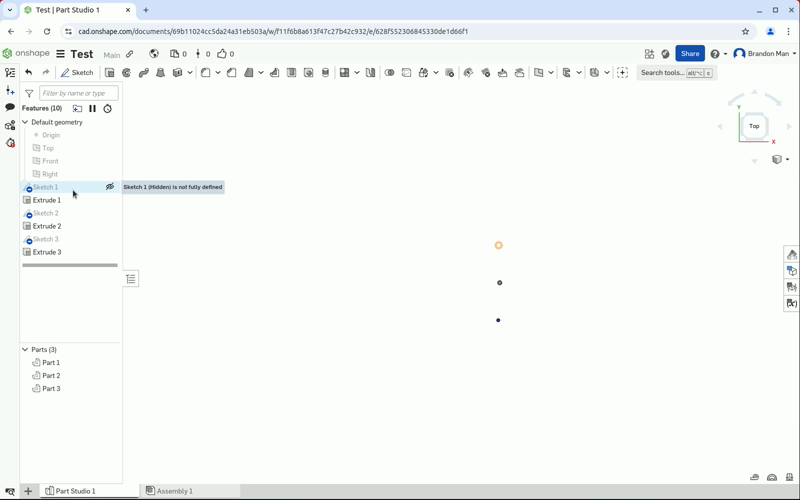
click(73, 189)
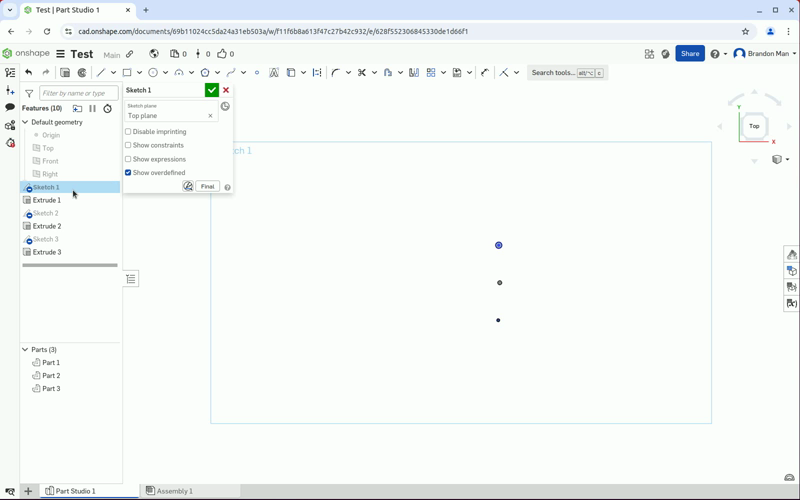
mouse_move(229, 92)
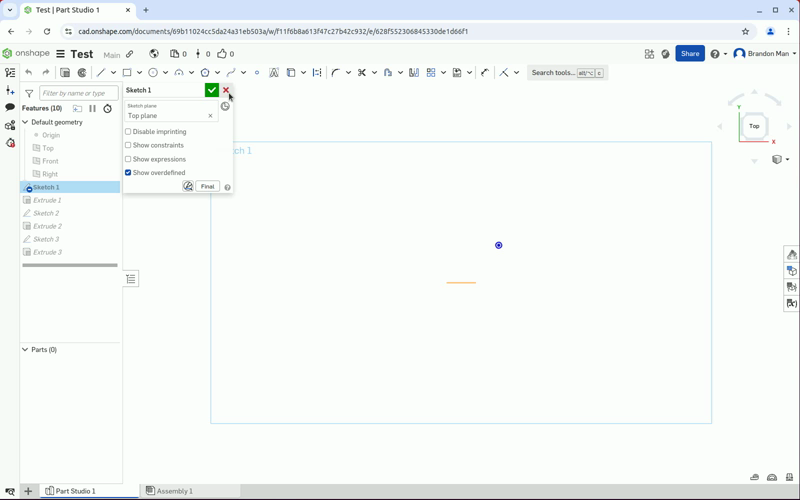
click(229, 92)
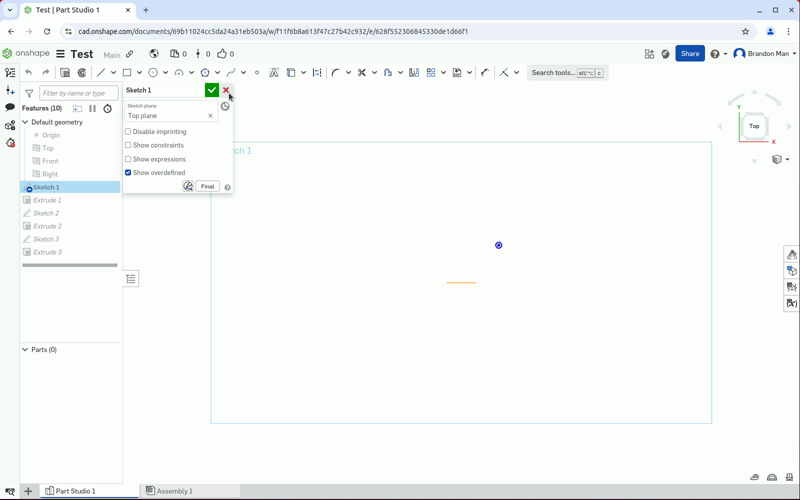
key(shift+s)
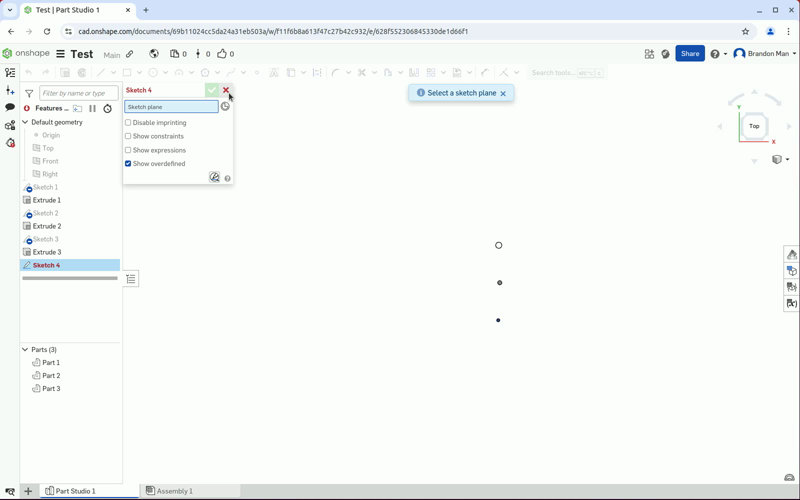
mouse_move(73, 150)
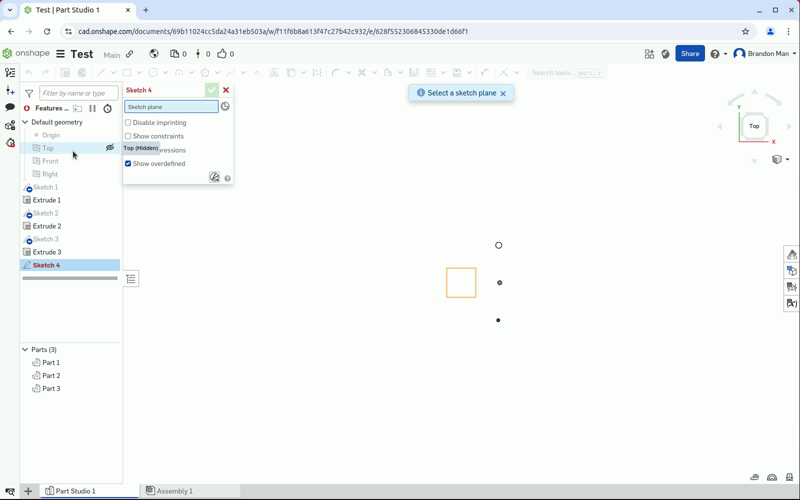
click(73, 150)
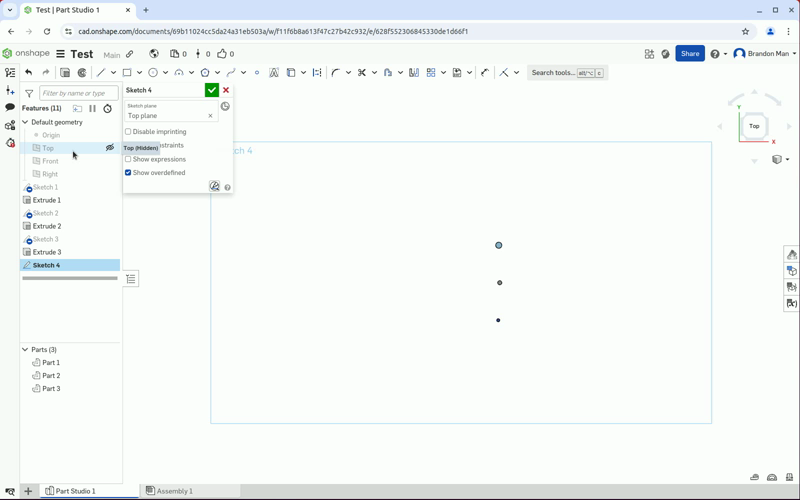
mouse_move(73, 352)
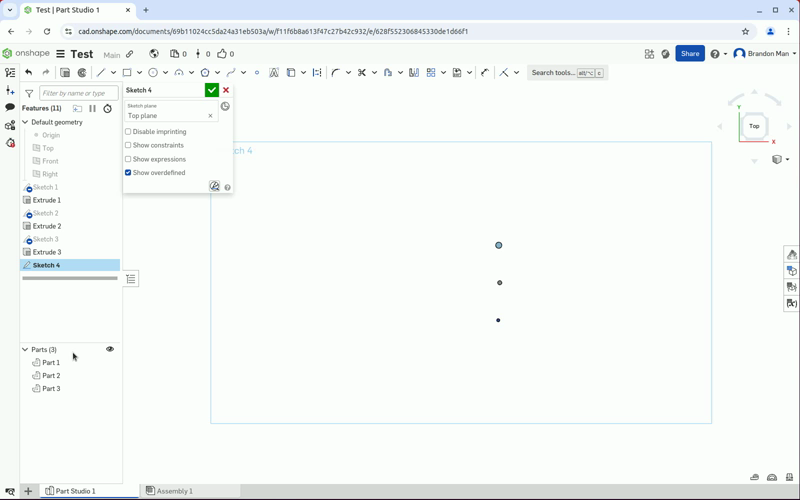
key(y)
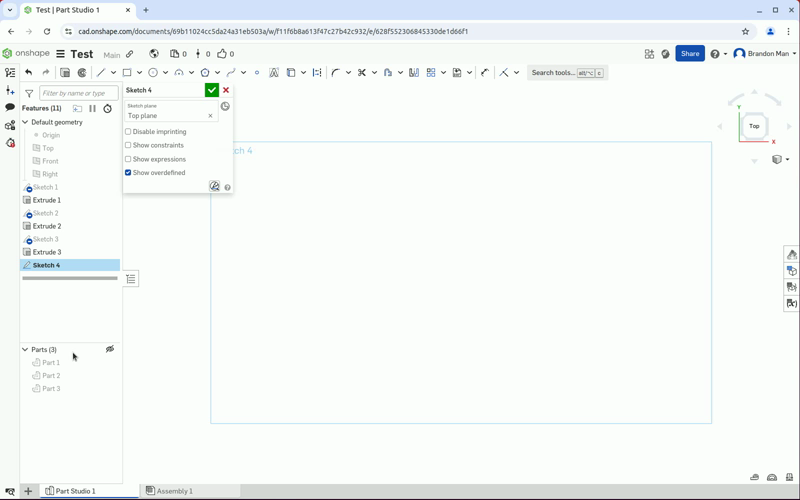
key(c)
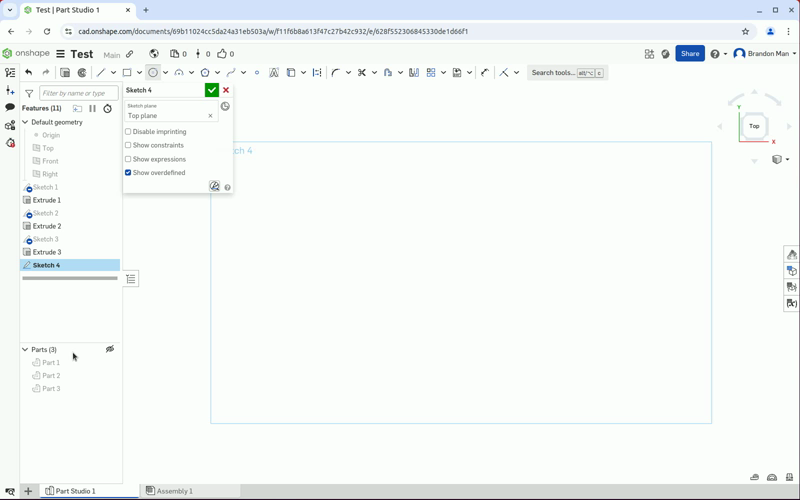
key_down(shift)
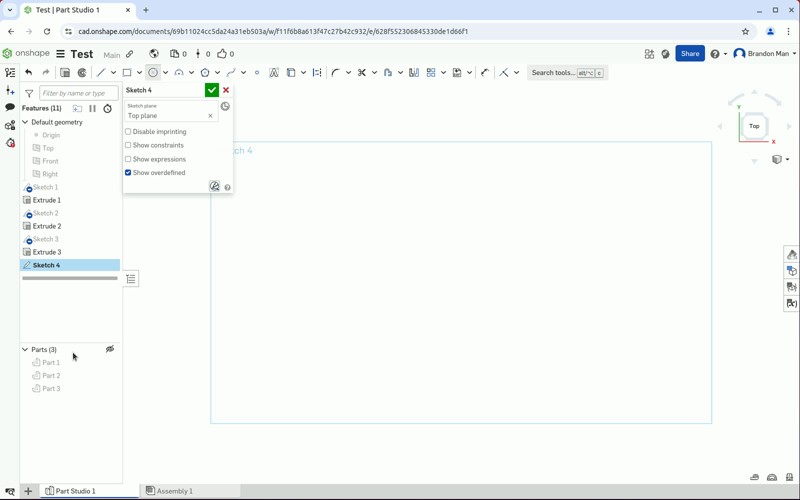
mouse_move(461, 245)
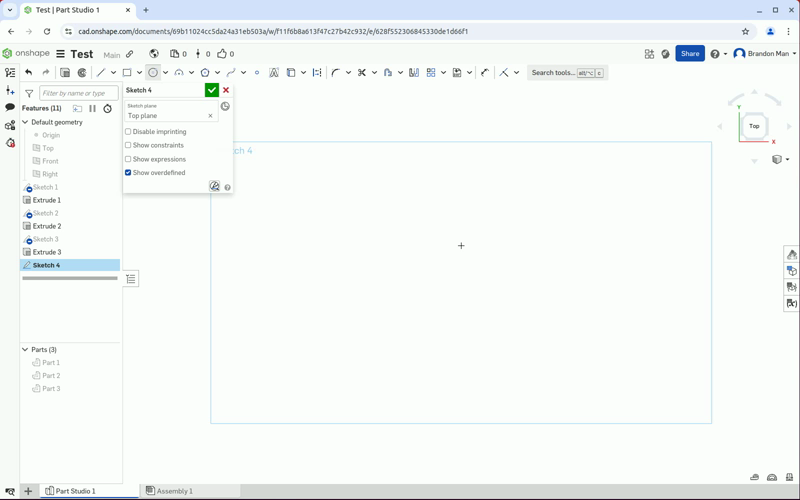
click(461, 245)
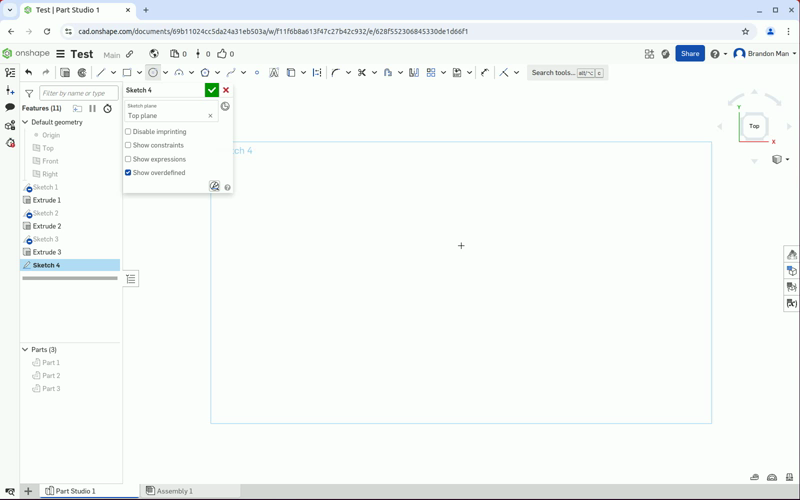
key_up(shift)
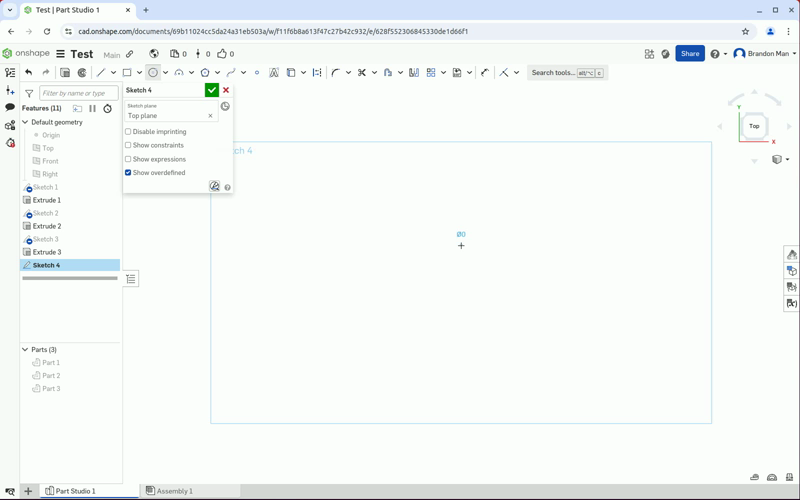
mouse_move(464, 245)
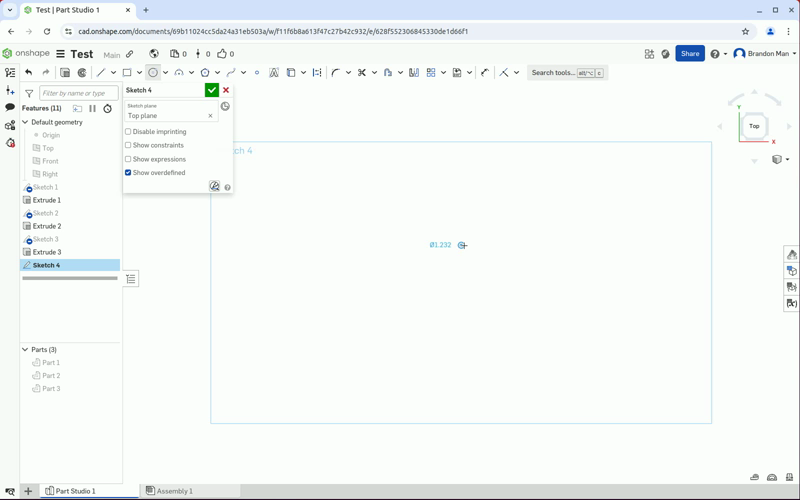
click(464, 245)
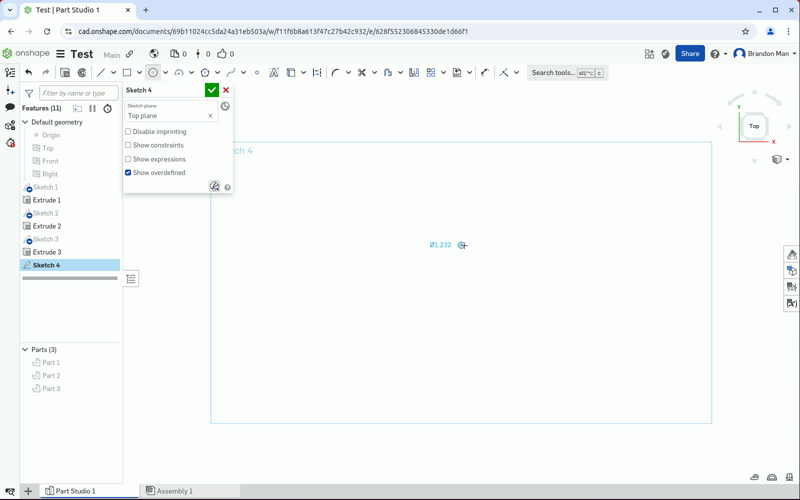
key(esc)
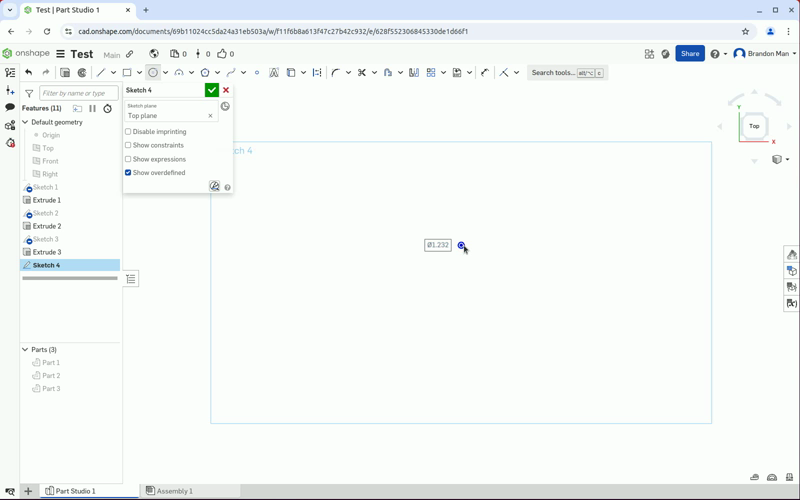
mouse_move(460, 243)
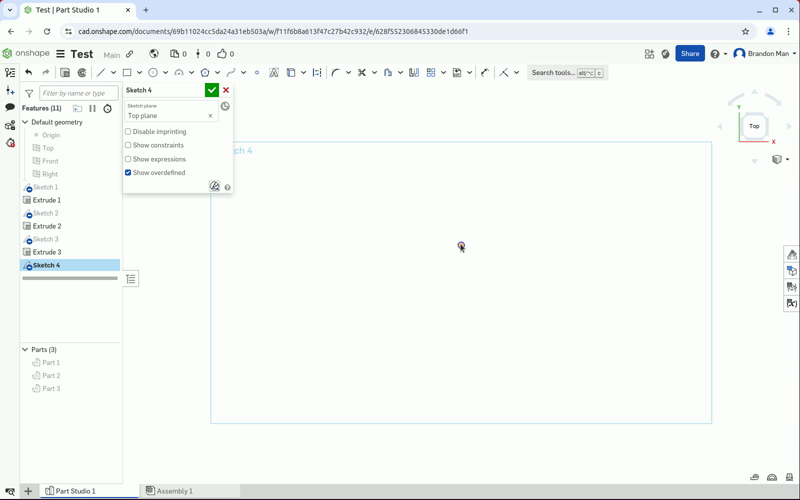
scroll(6)
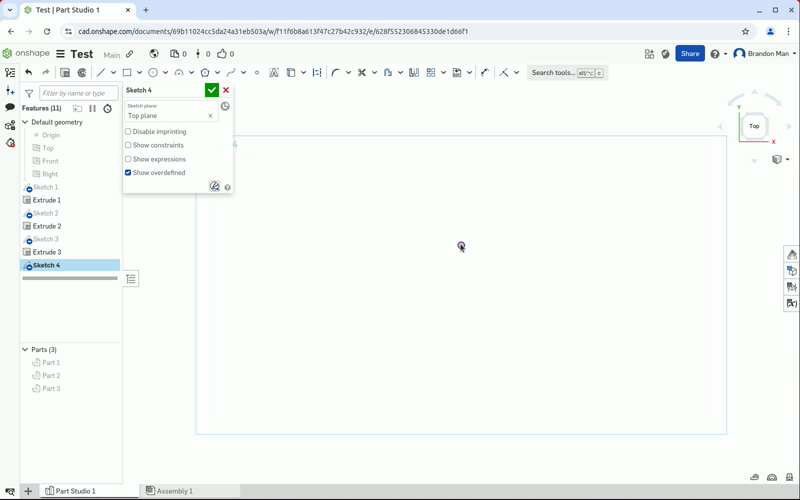
scroll(6)
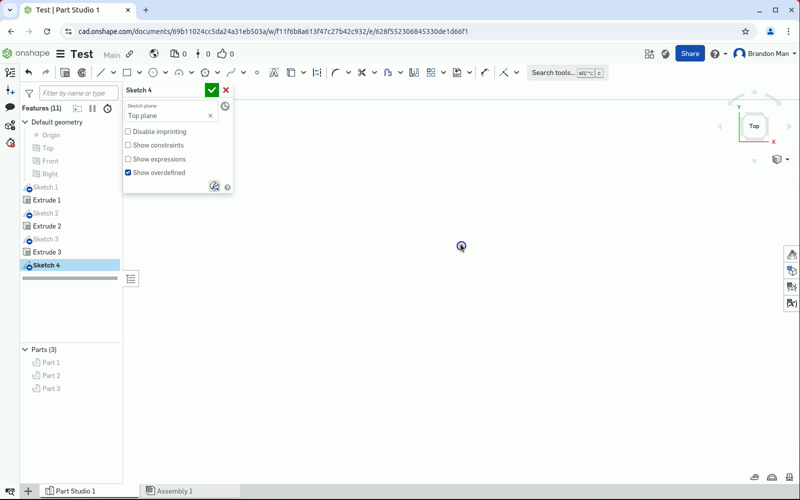
scroll(6)
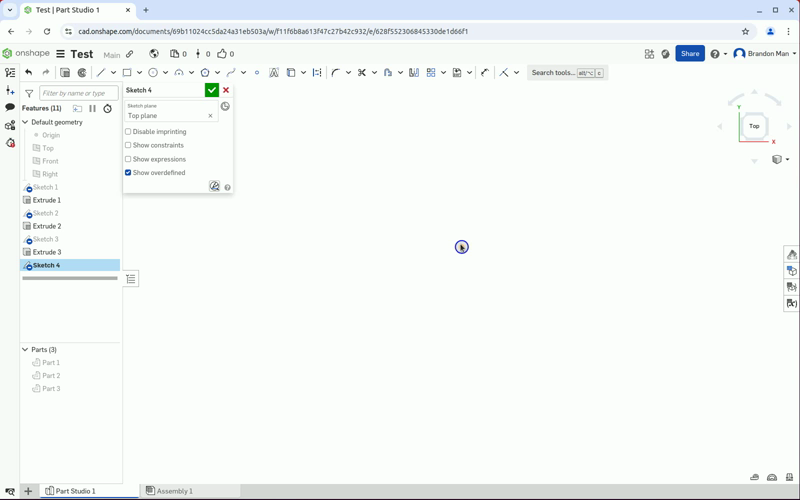
scroll(6)
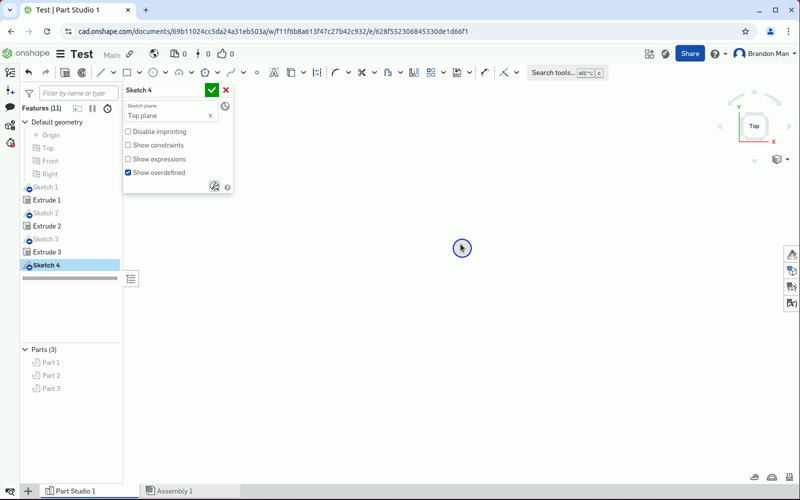
scroll(6)
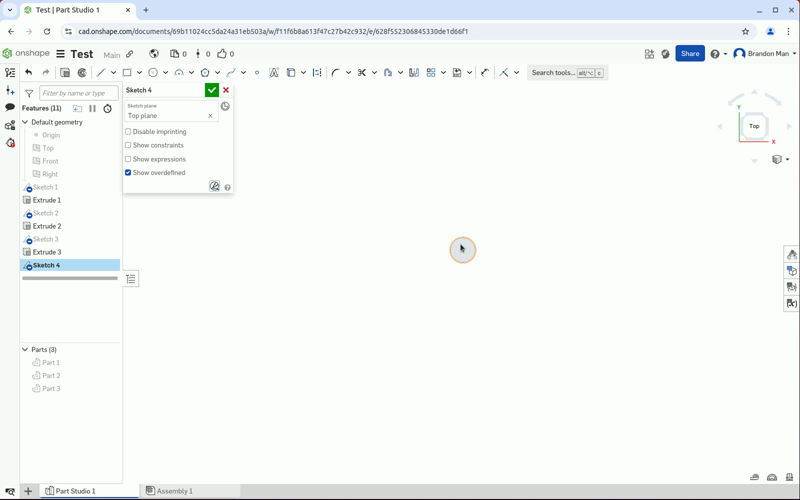
scroll(6)
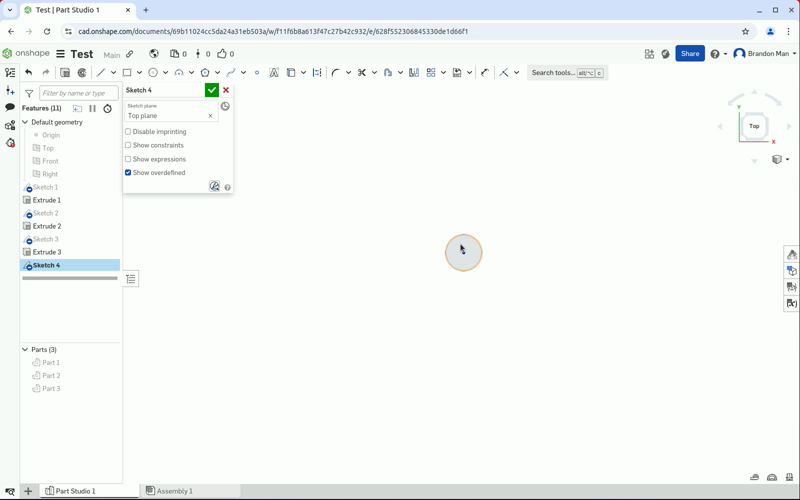
scroll(6)
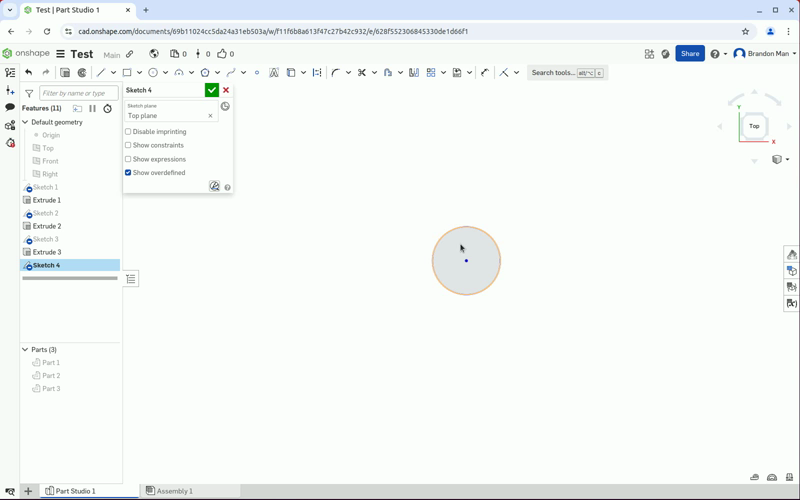
click(460, 243)
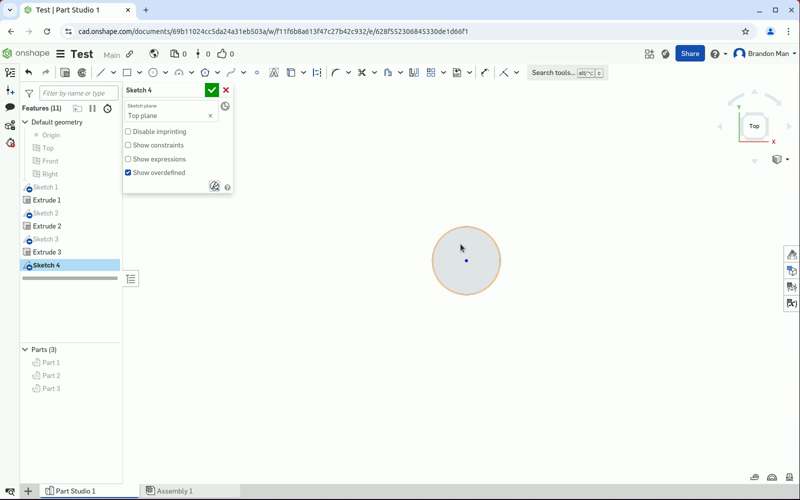
scroll(-6)
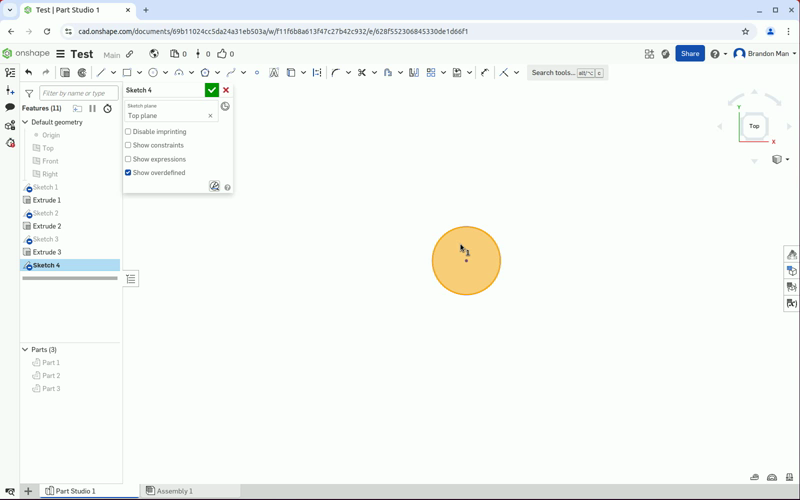
scroll(-6)
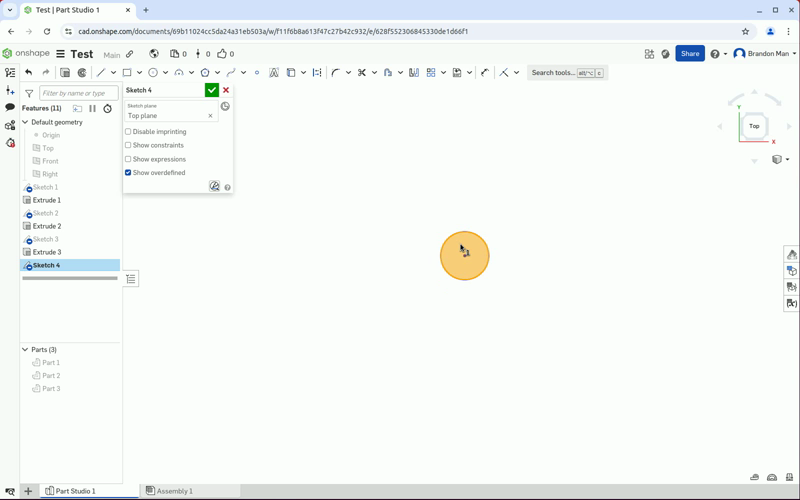
scroll(-6)
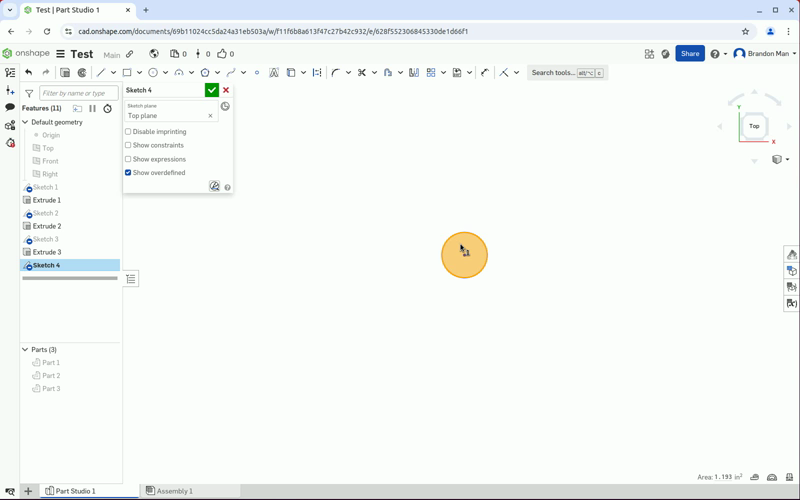
scroll(-6)
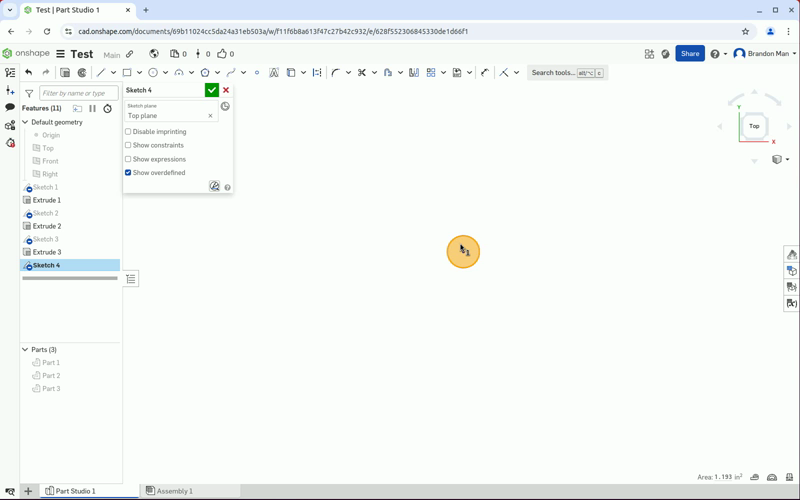
scroll(-6)
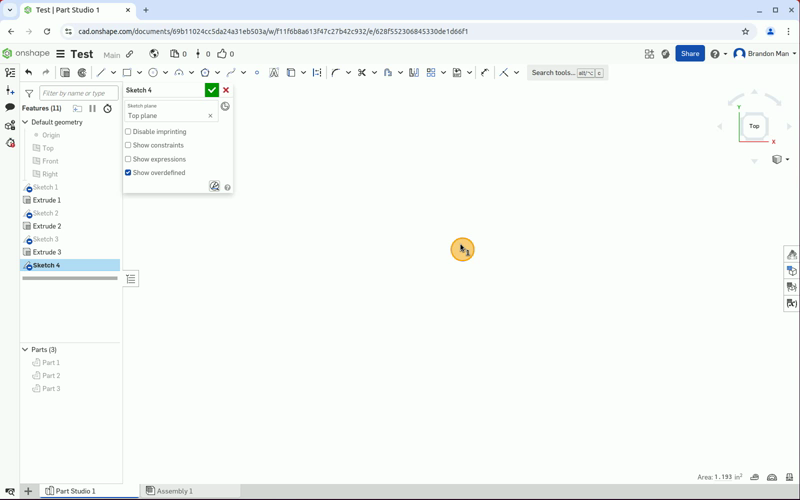
scroll(-6)
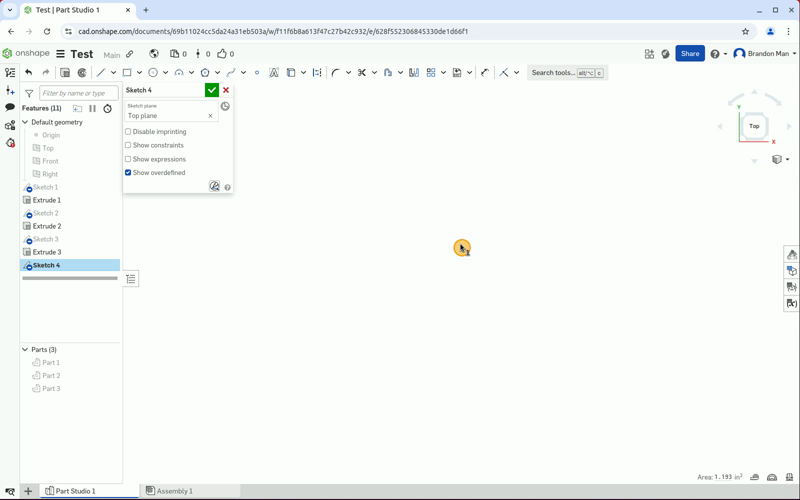
scroll(-6)
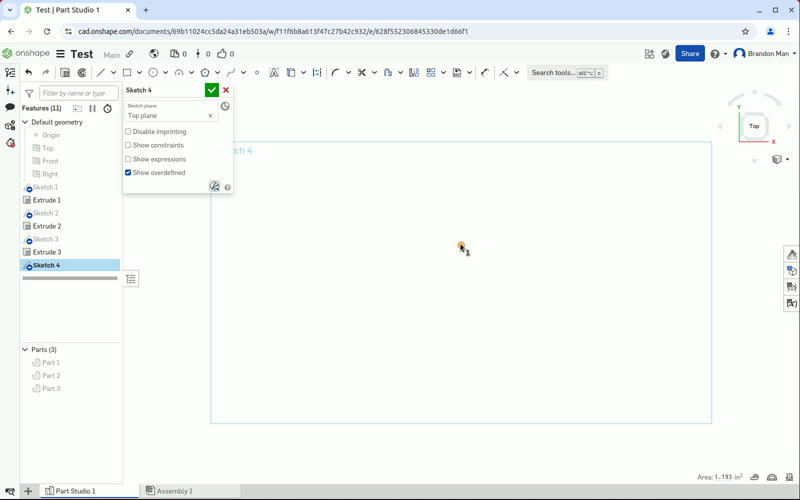
mouse_move(73, 352)
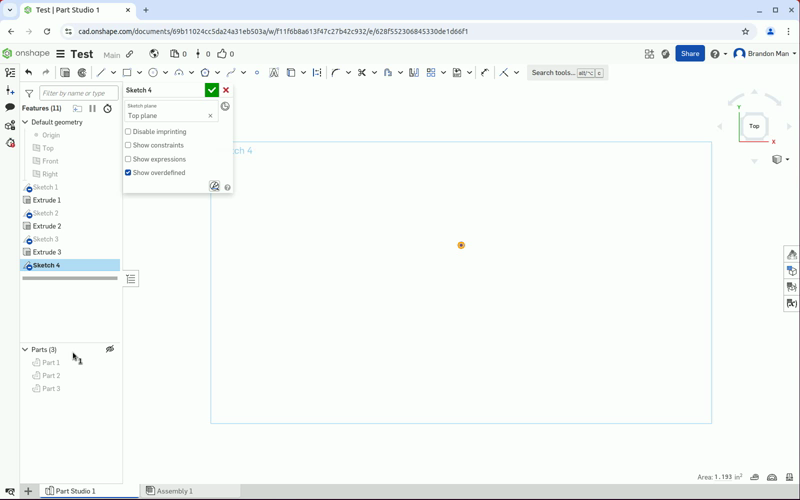
key(shift+y)
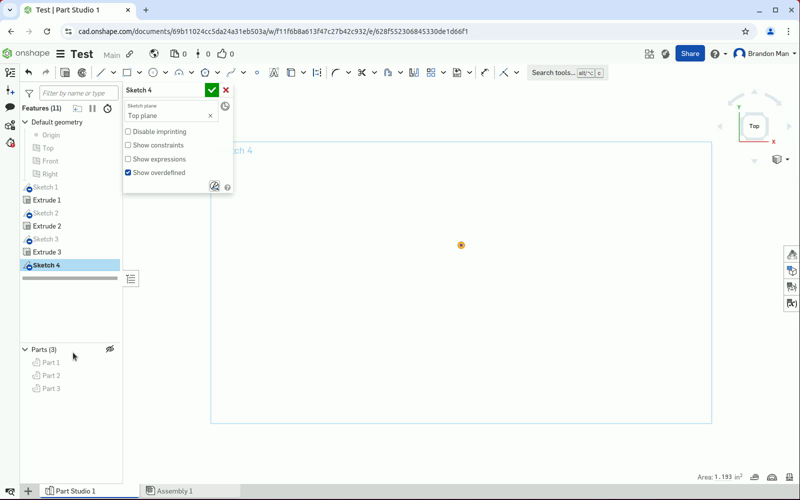
key(shift+e)
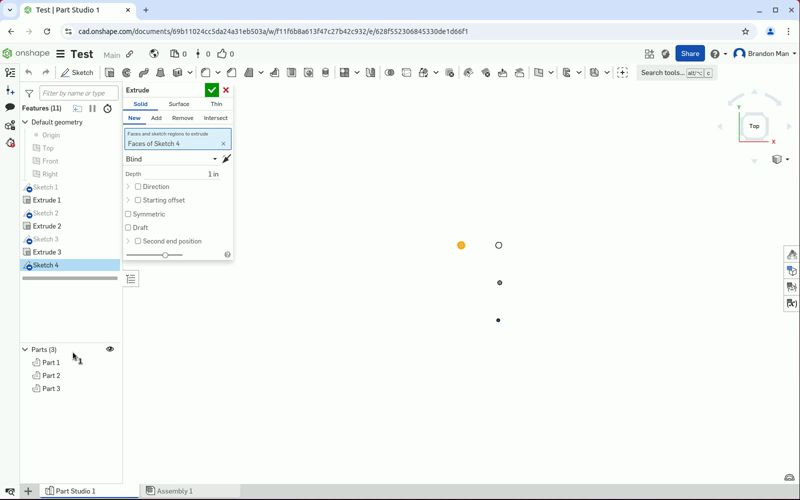
mouse_move(143, 106)
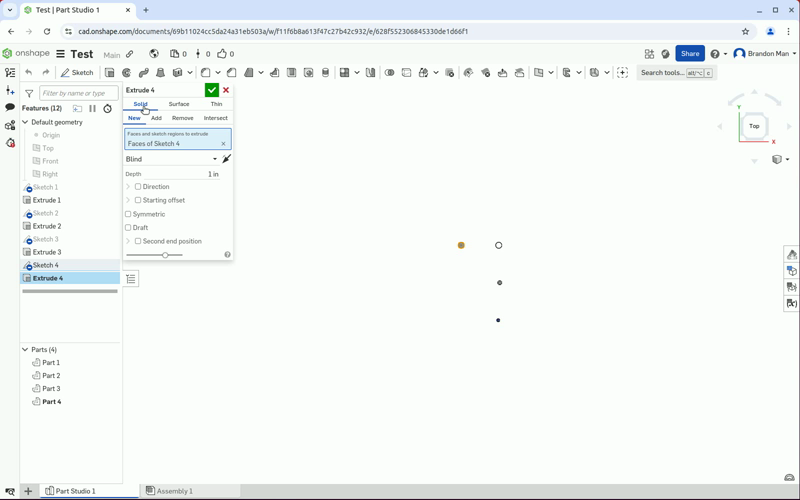
click(143, 106)
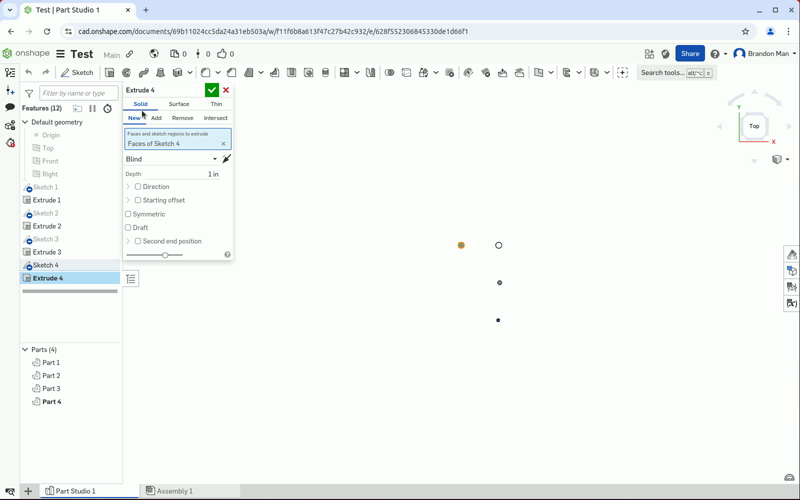
mouse_move(137, 120)
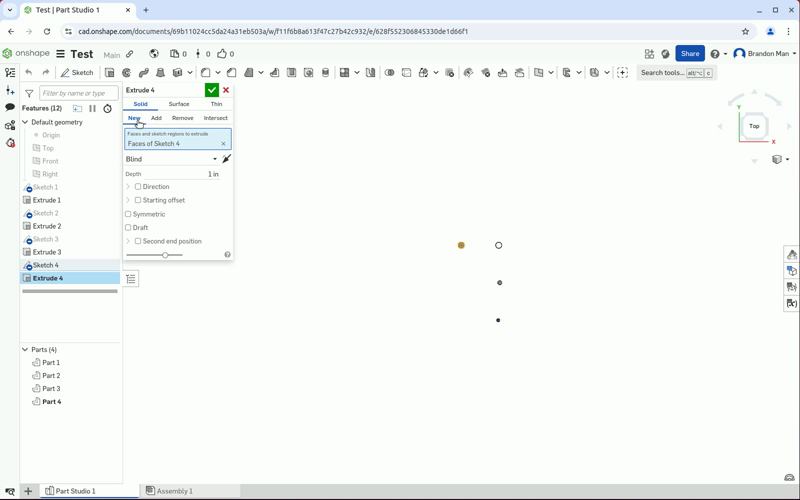
click(137, 120)
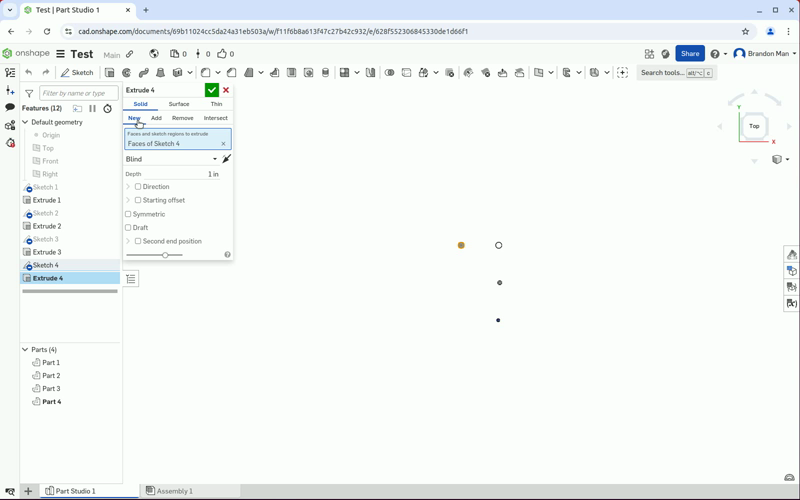
key(tab, 4)
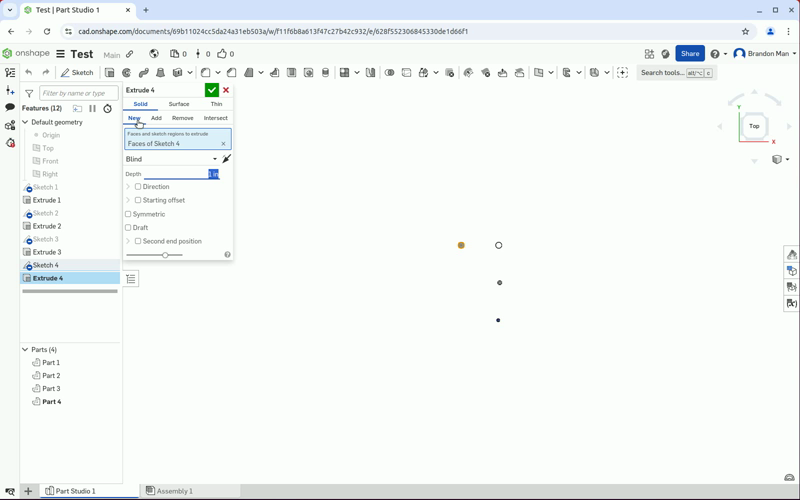
text(15.405)
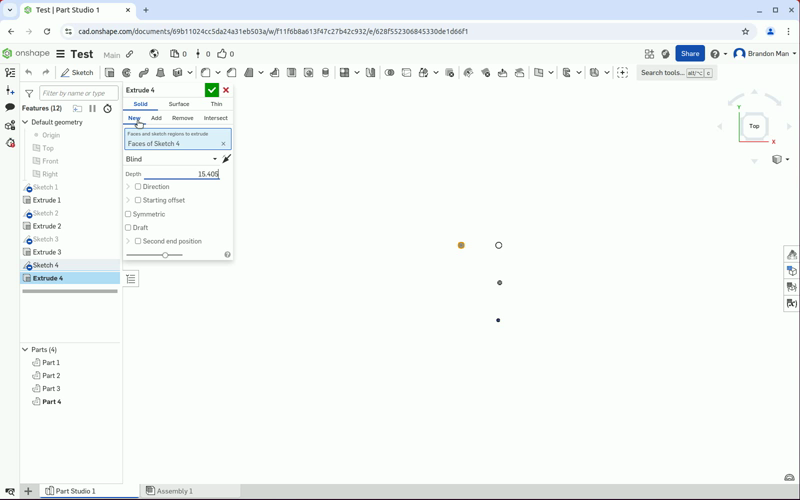
key(enter)
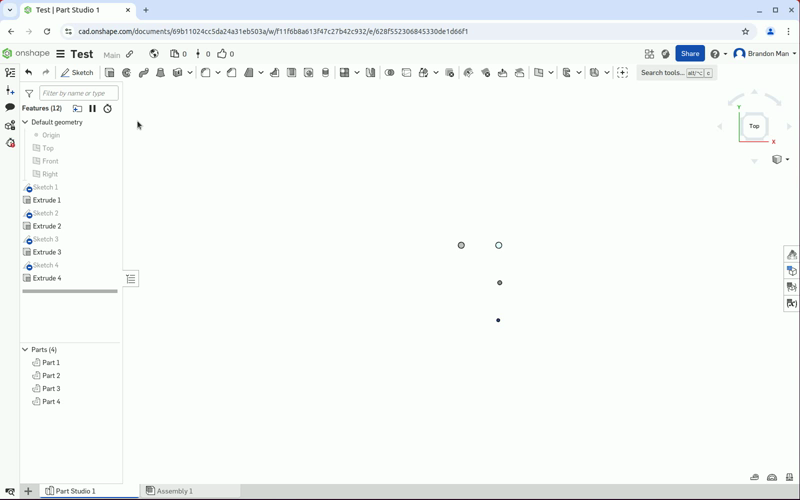
key(shift+h)
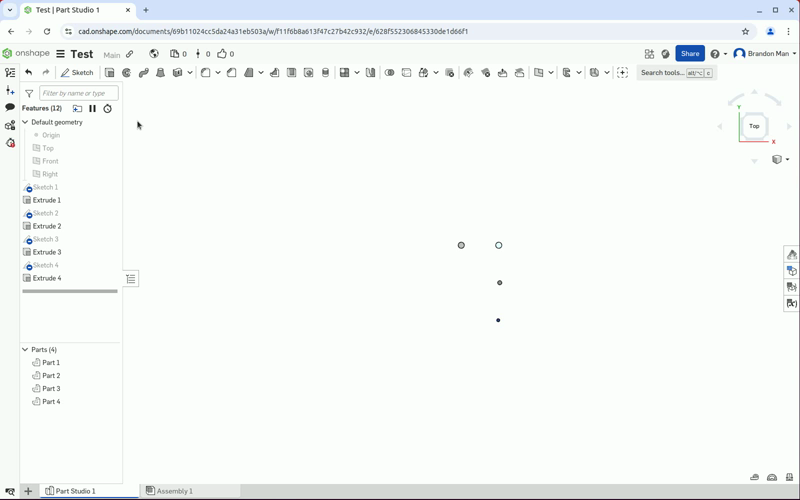
key(shift+h)
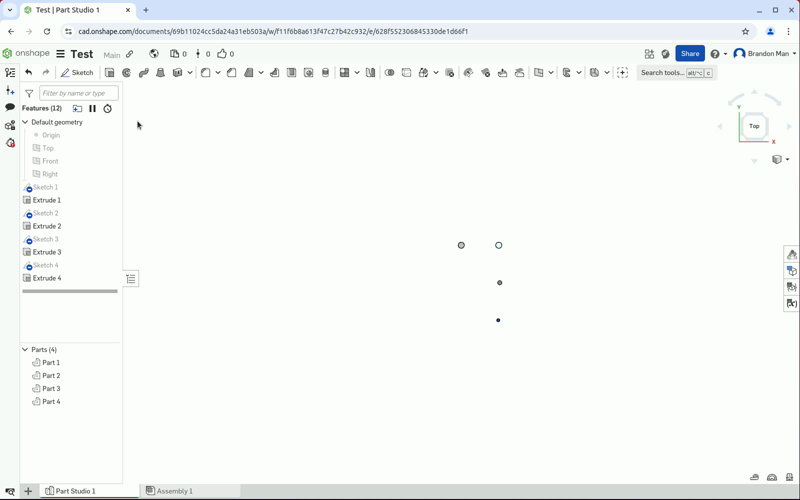
mouse_move(73, 189)
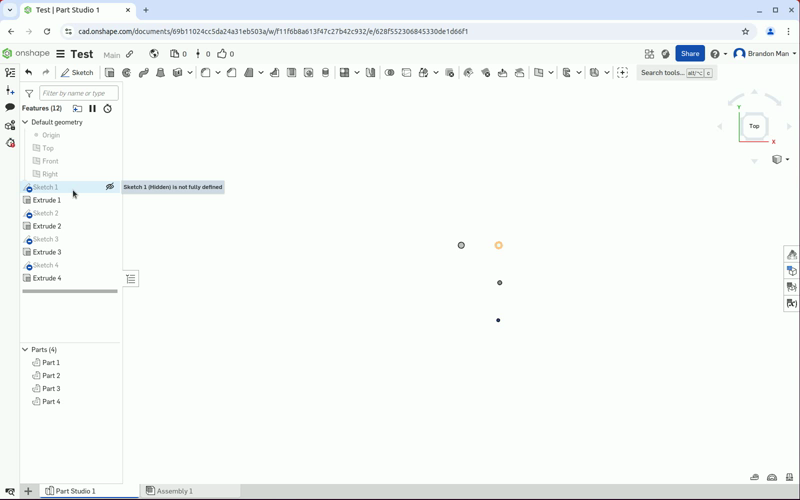
click(73, 189)
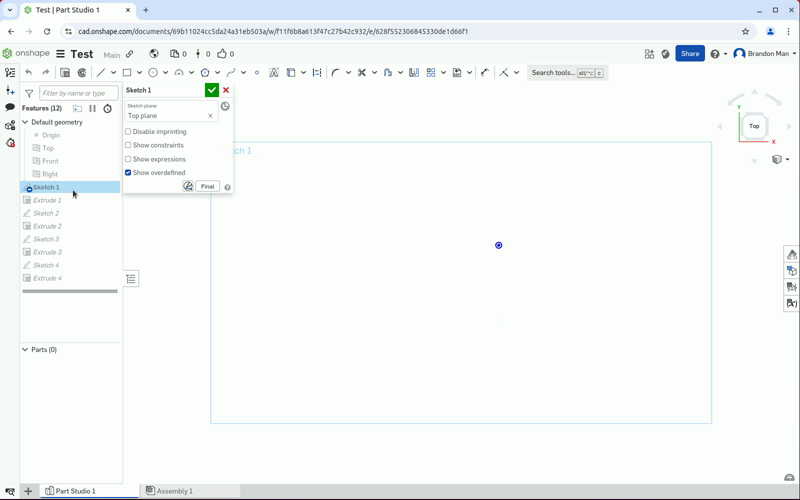
mouse_move(229, 92)
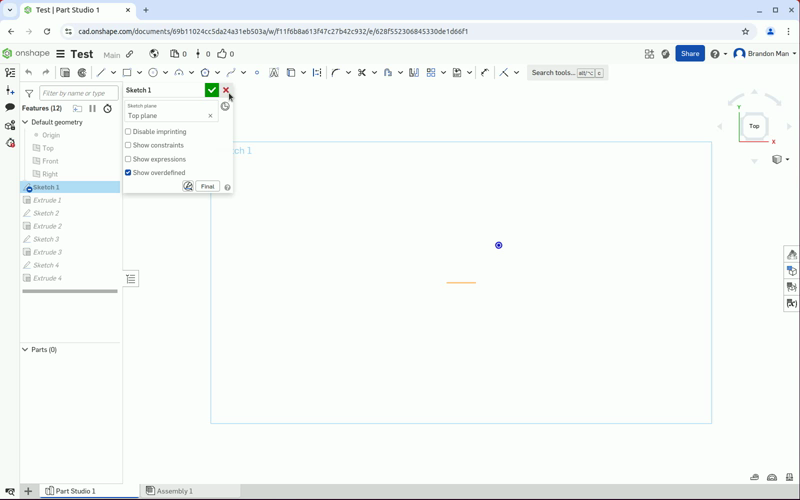
click(229, 92)
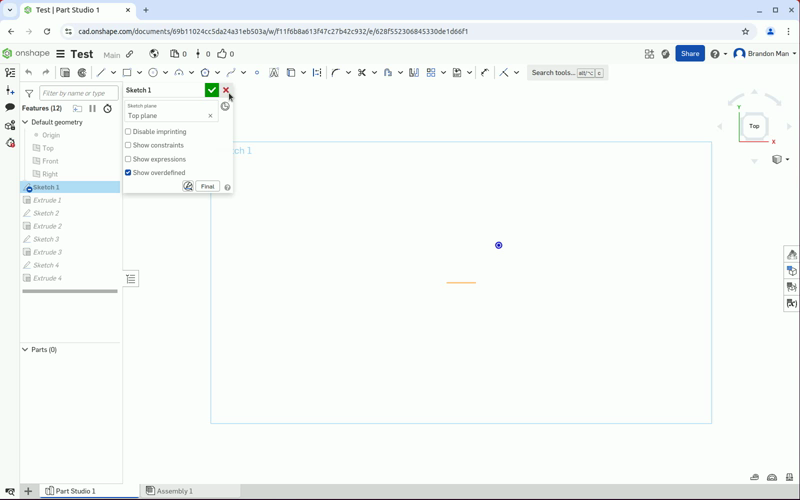
key(shift+s)
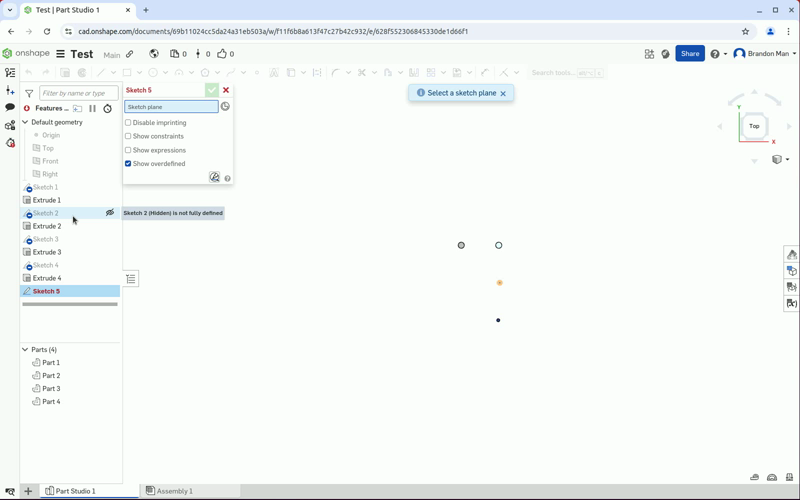
scroll(3)
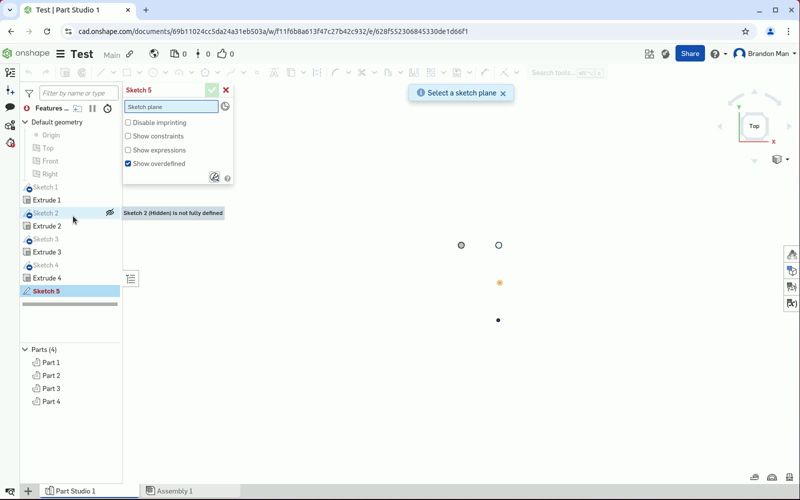
mouse_move(73, 150)
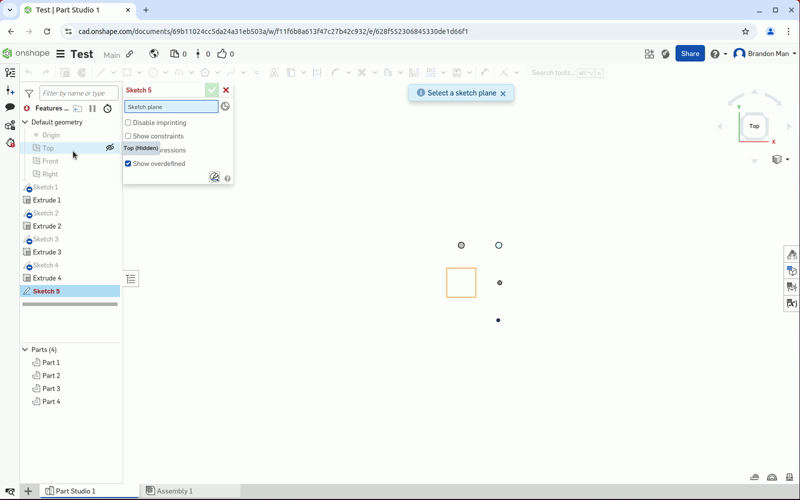
click(73, 150)
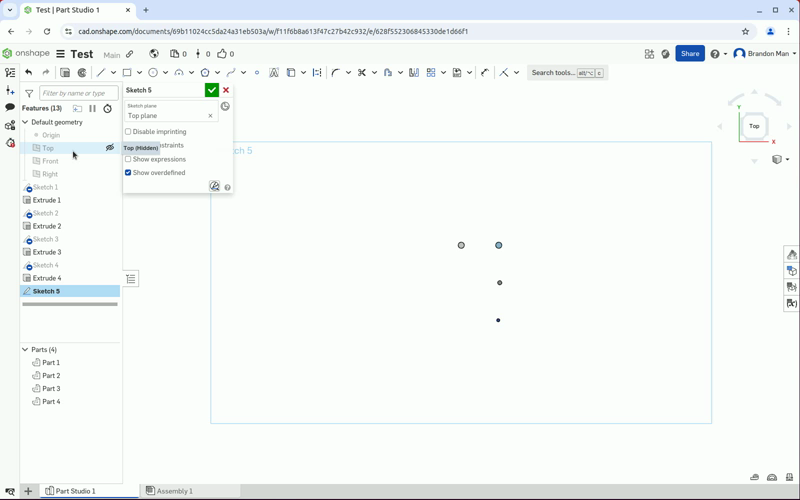
mouse_move(73, 352)
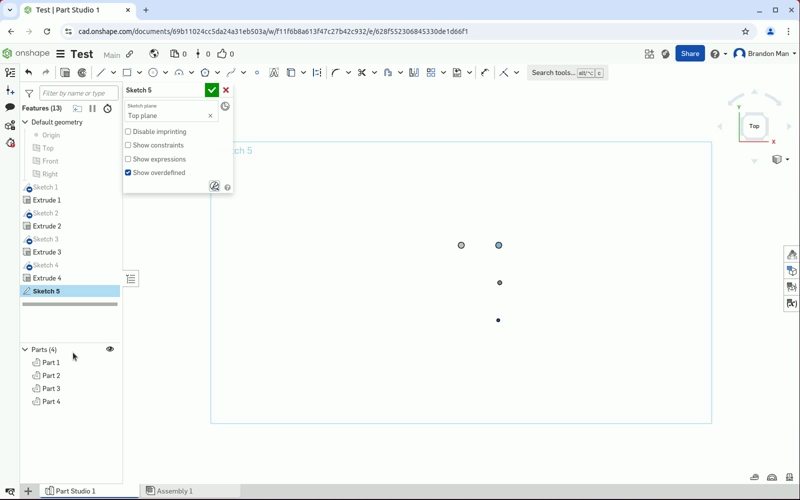
key(y)
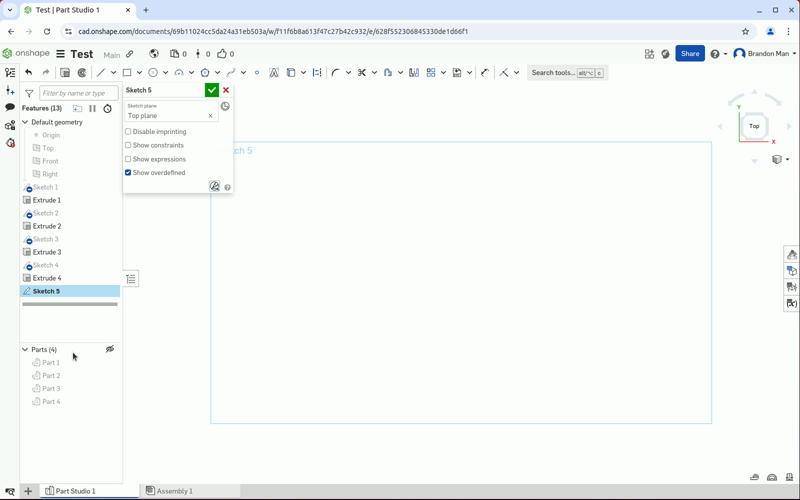
key(c)
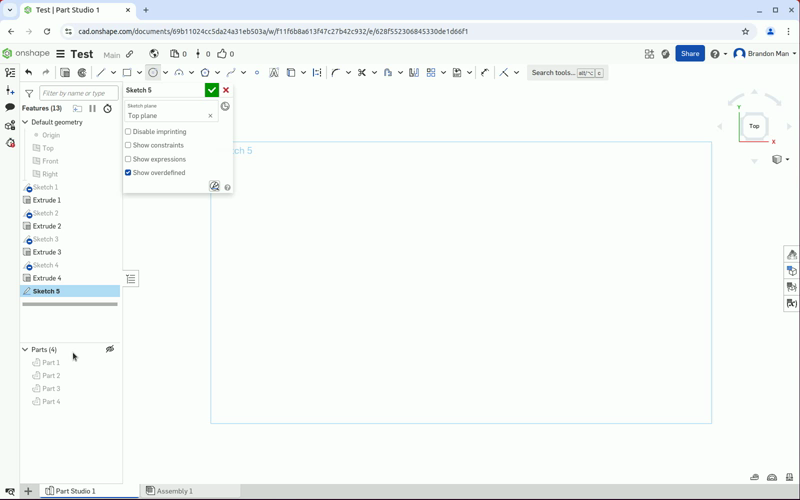
key_down(shift)
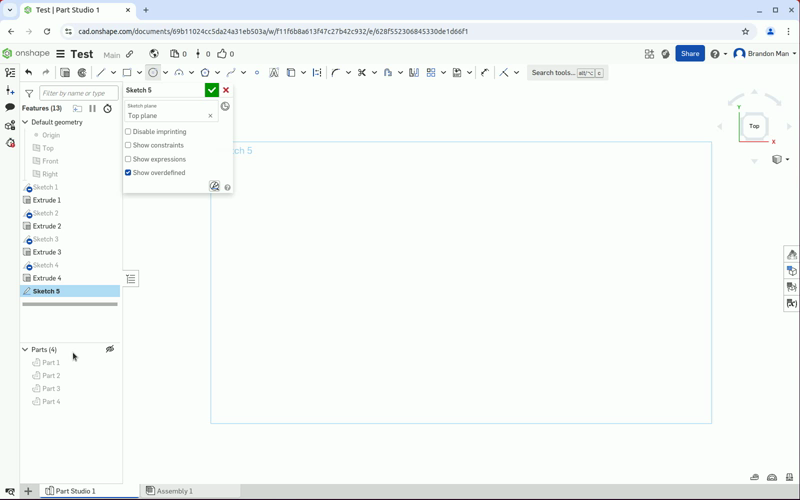
mouse_move(461, 282)
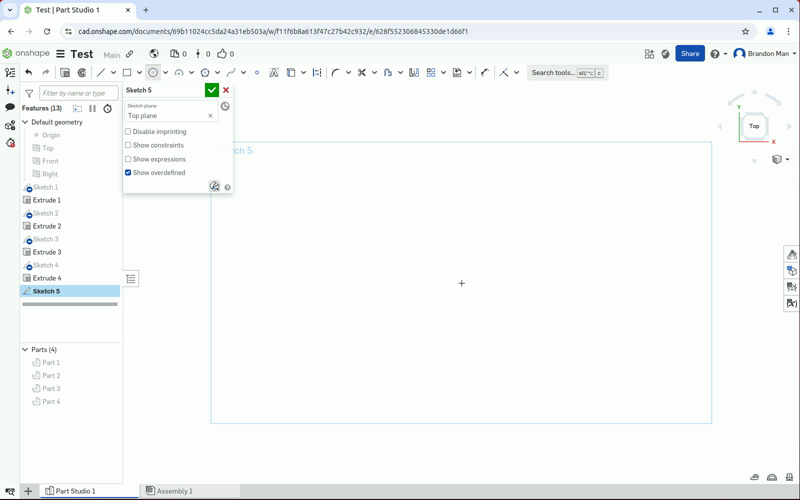
click(461, 282)
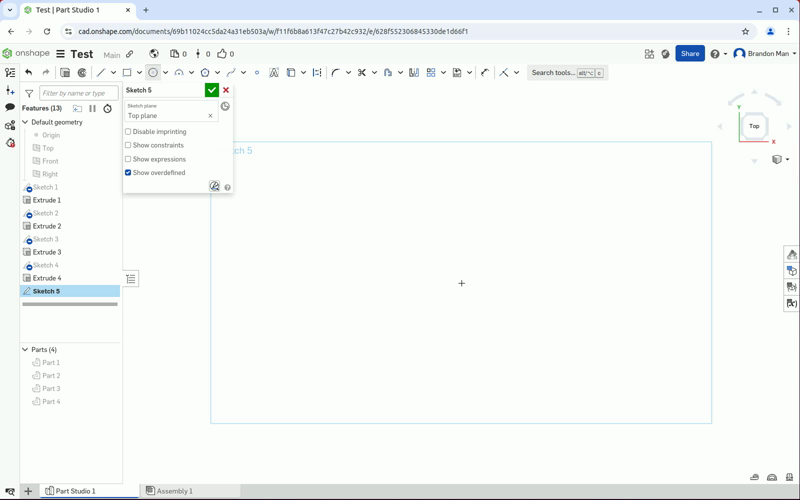
key_up(shift)
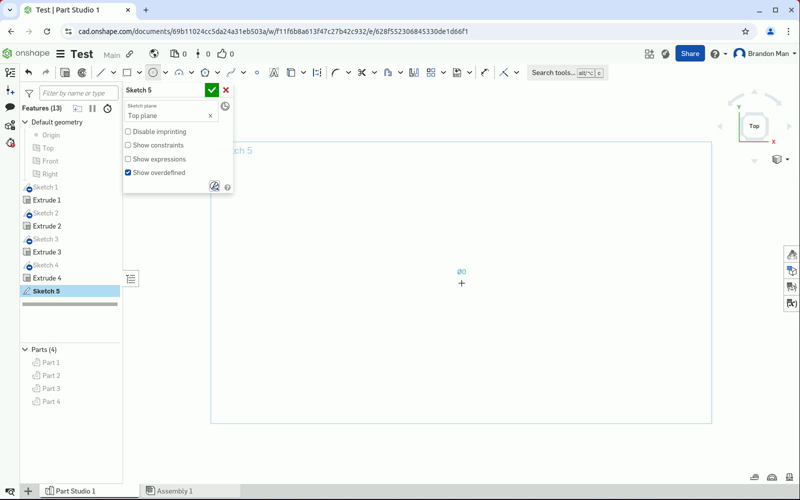
mouse_move(464, 282)
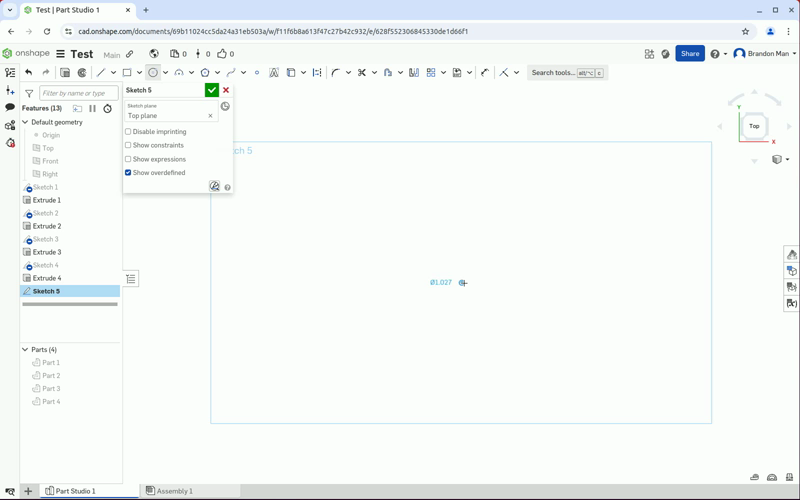
scroll(6)
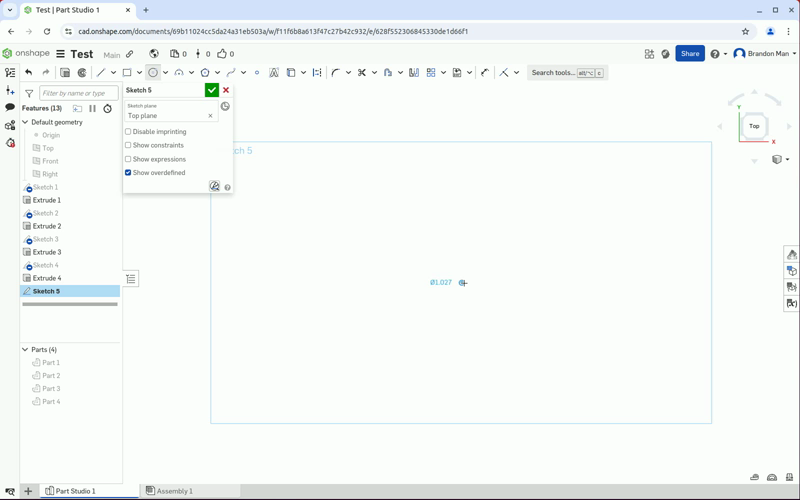
scroll(6)
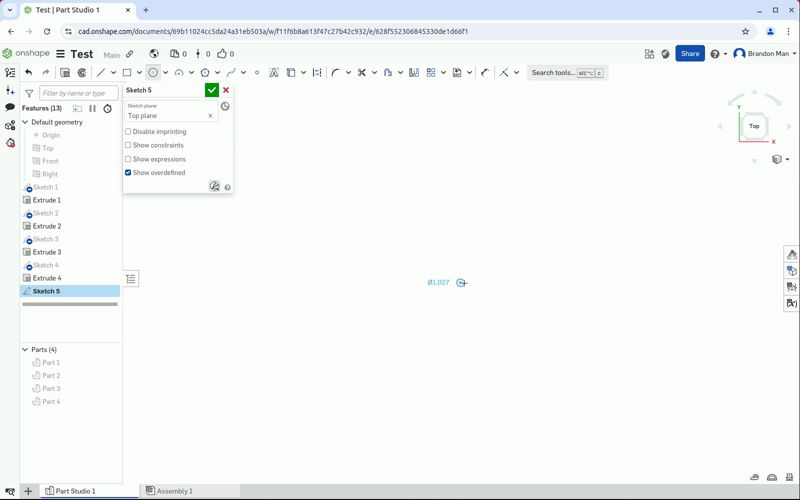
scroll(6)
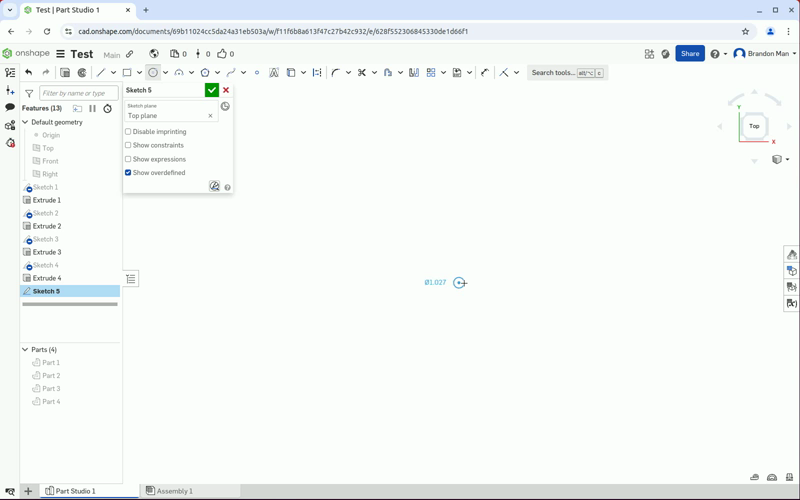
scroll(6)
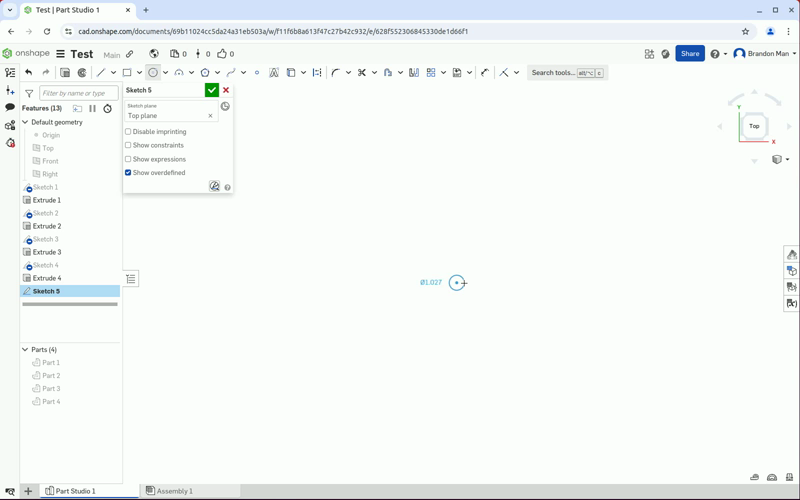
scroll(6)
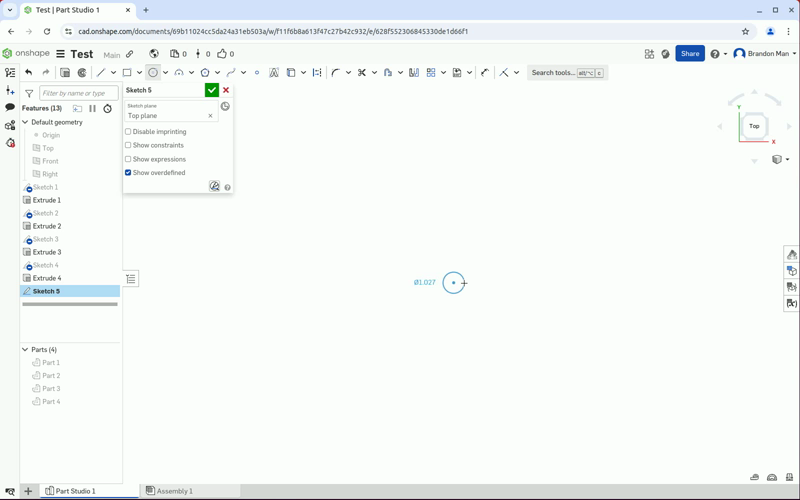
scroll(6)
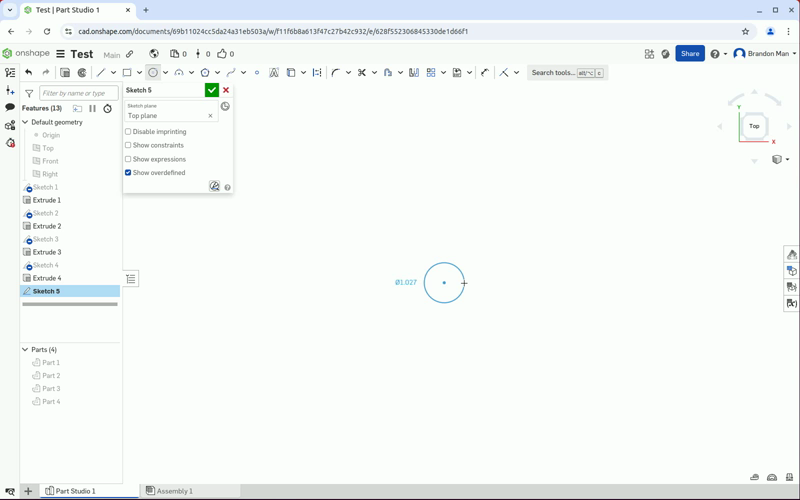
scroll(6)
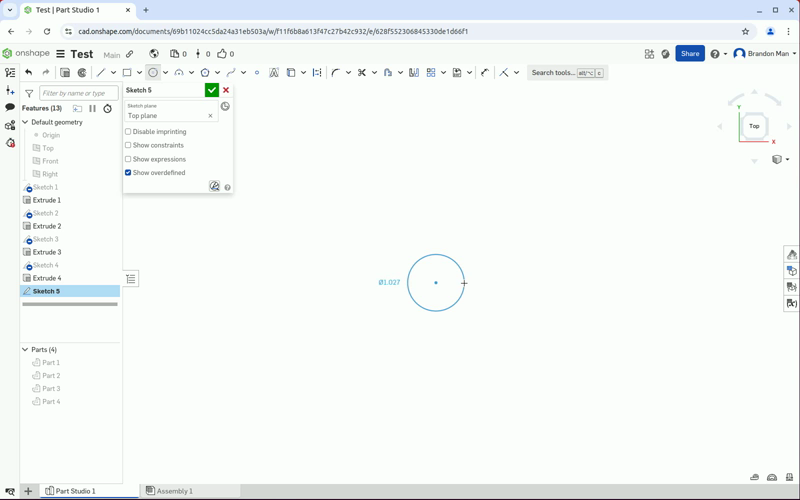
click(464, 282)
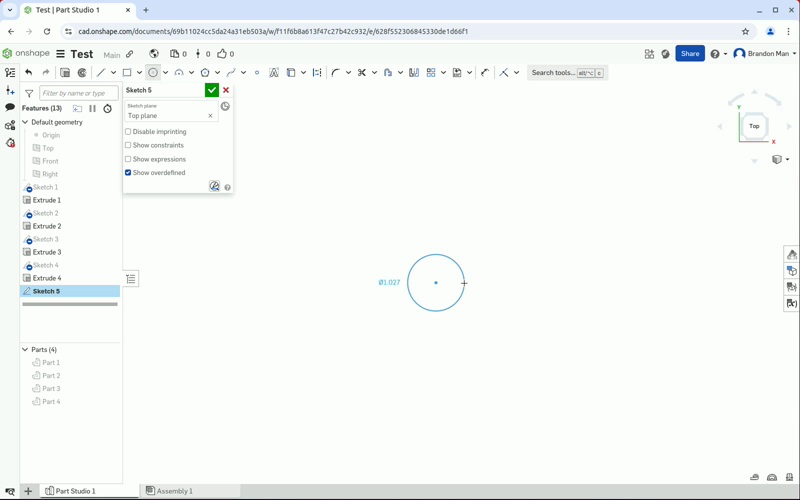
scroll(-6)
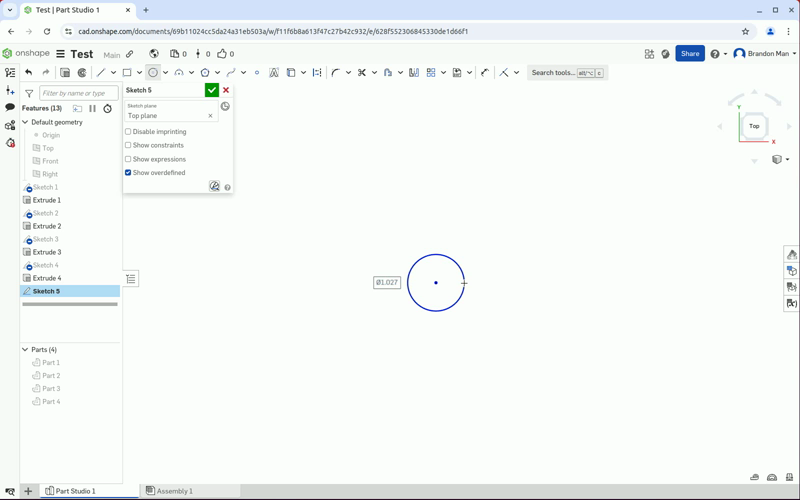
scroll(-6)
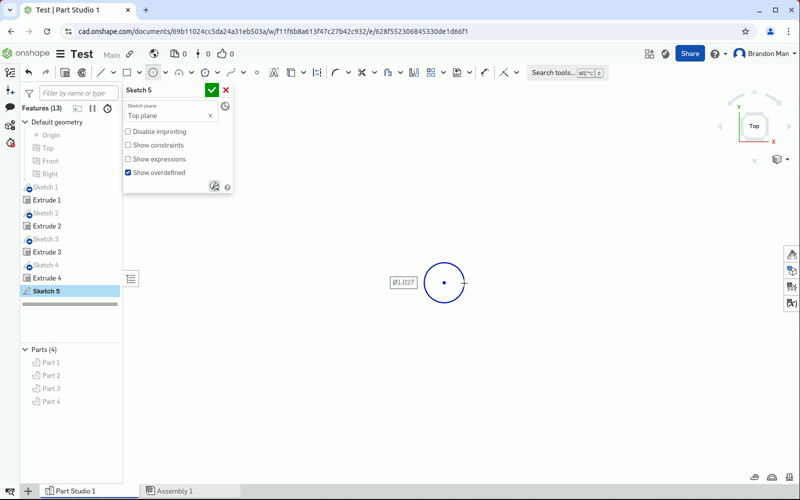
scroll(-6)
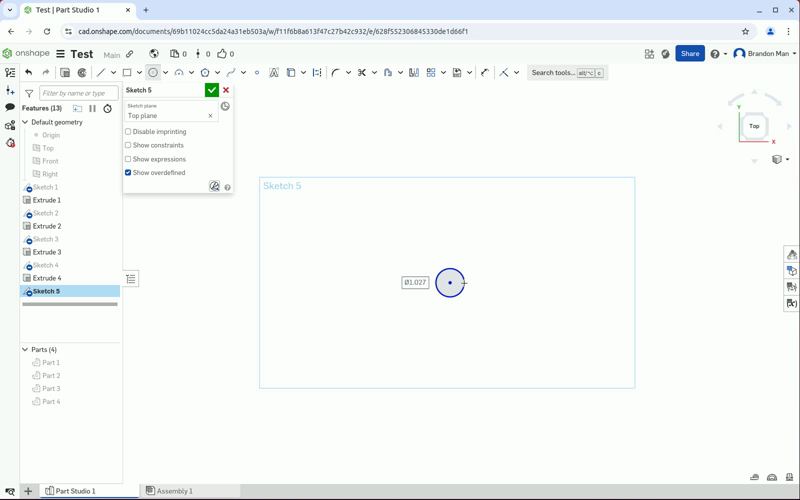
scroll(-6)
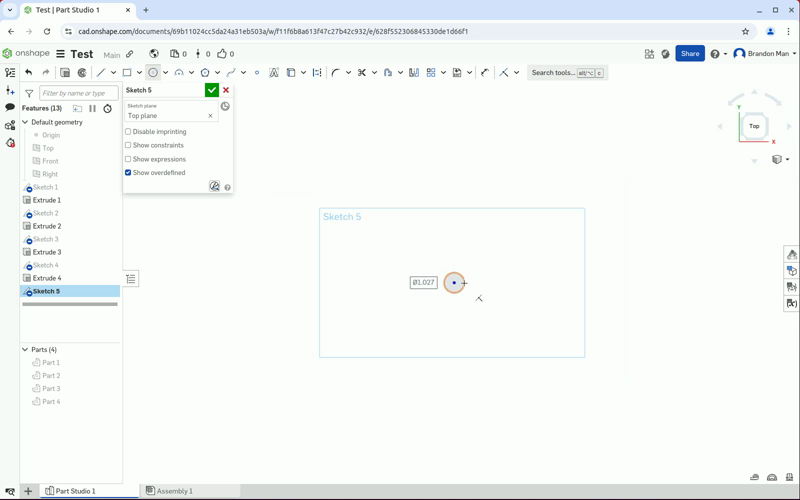
scroll(-6)
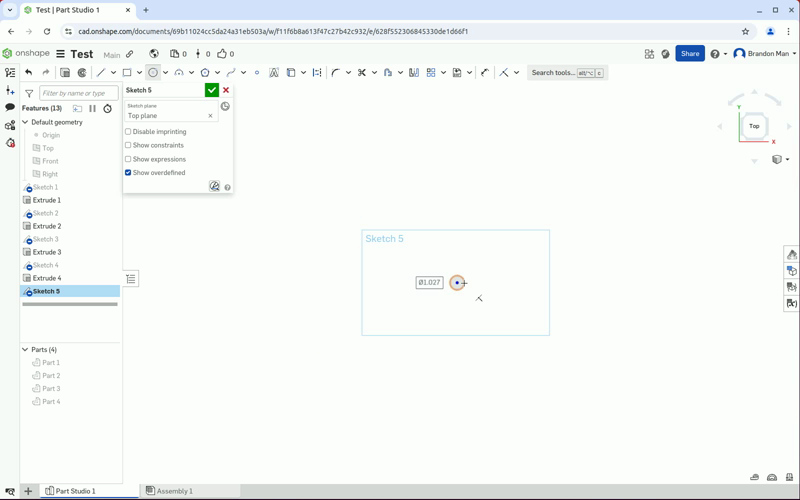
scroll(-6)
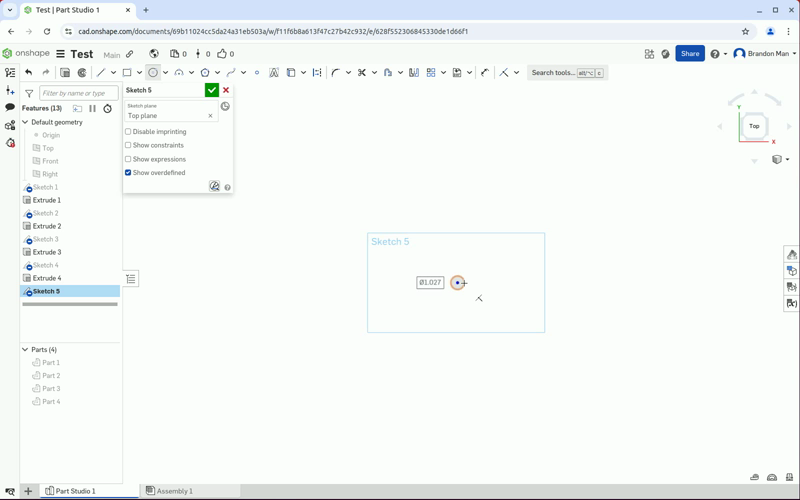
scroll(-6)
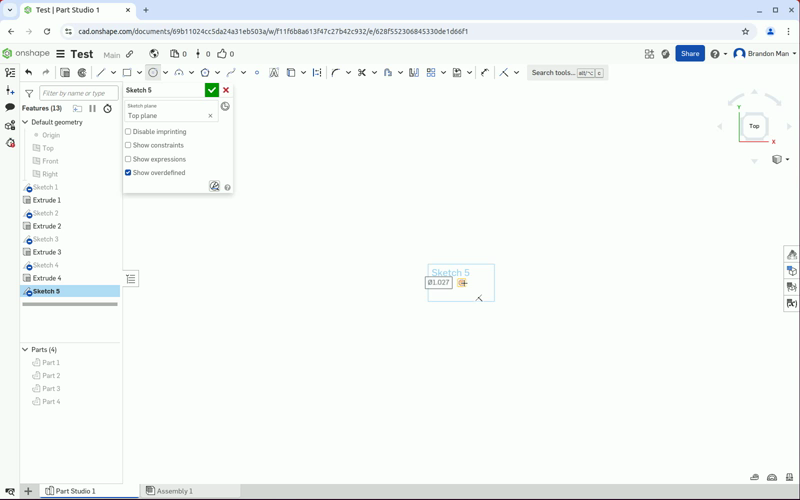
key(esc)
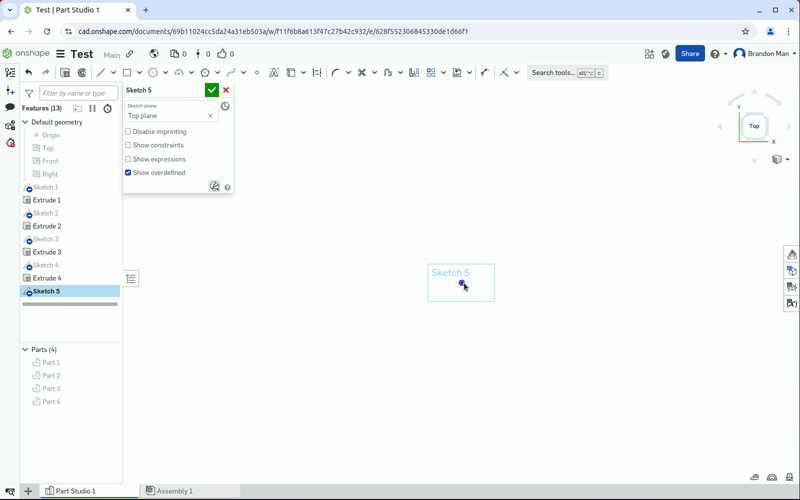
mouse_move(460, 281)
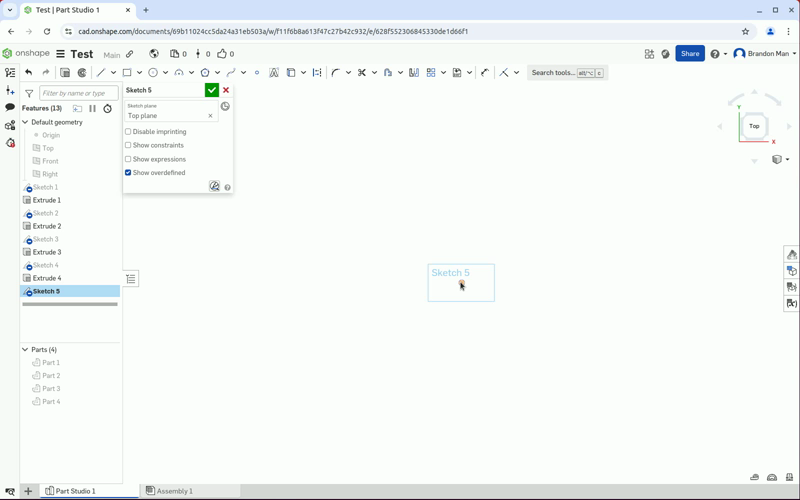
scroll(6)
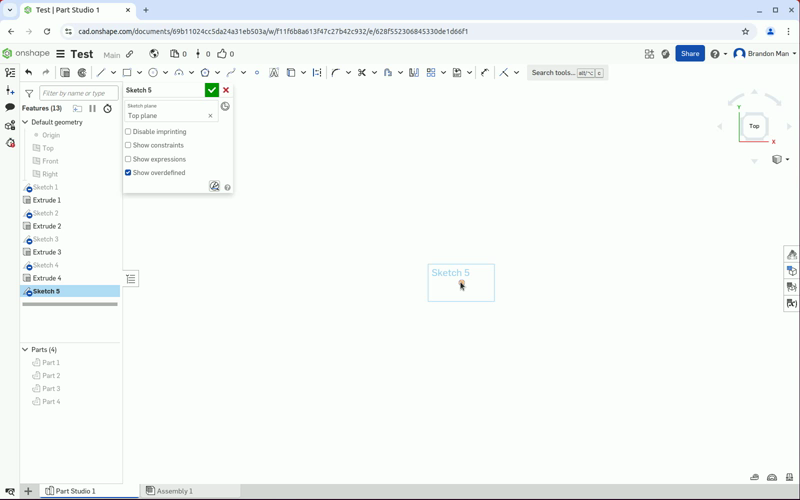
scroll(6)
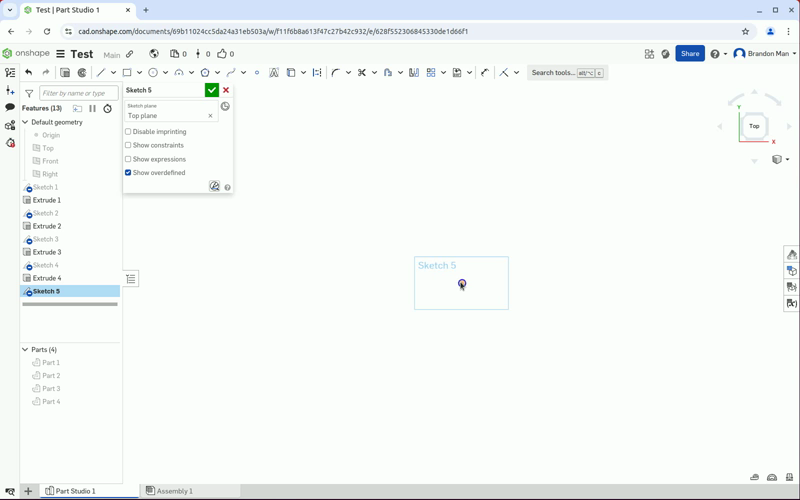
scroll(6)
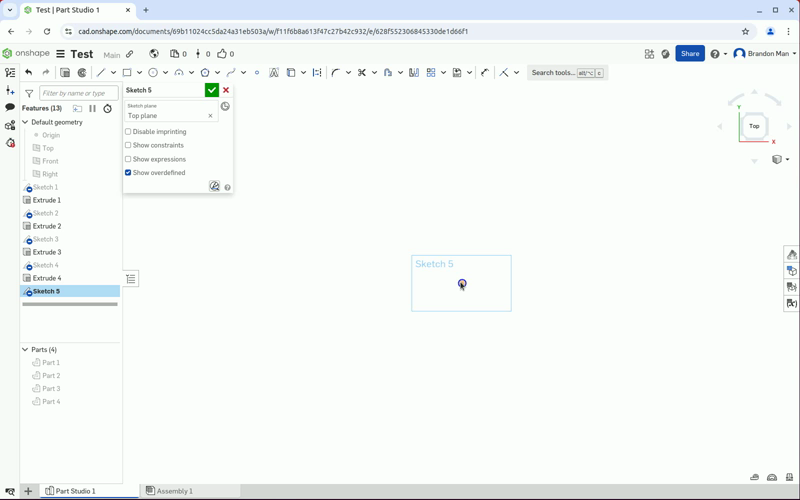
scroll(6)
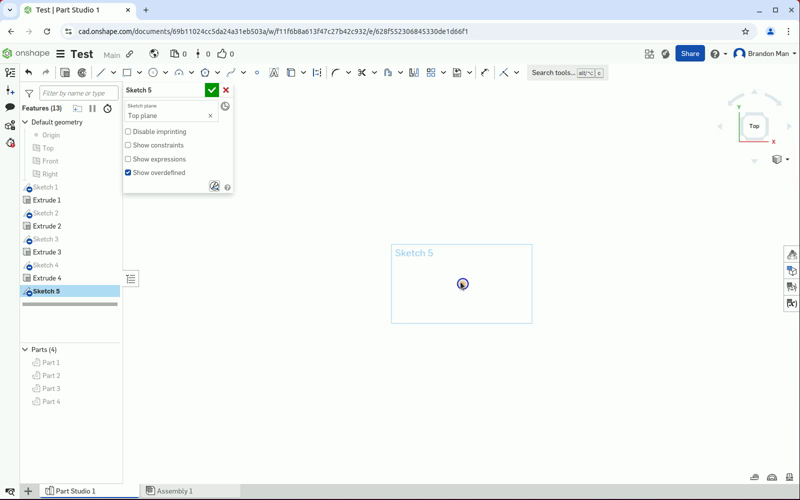
scroll(6)
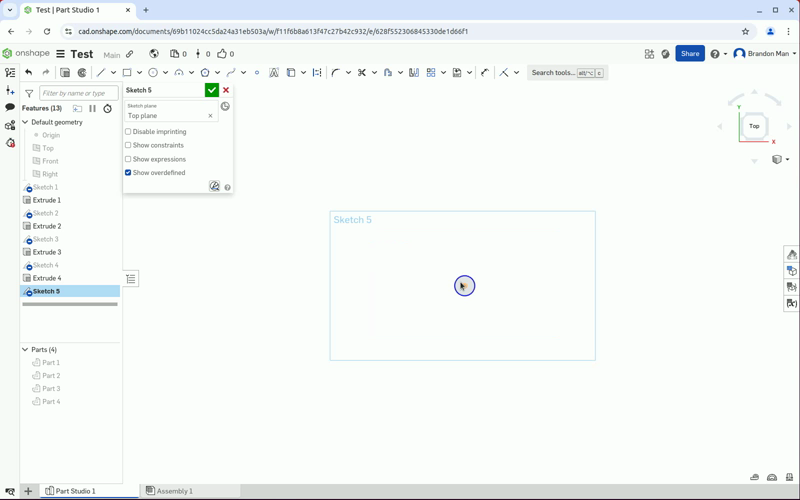
scroll(6)
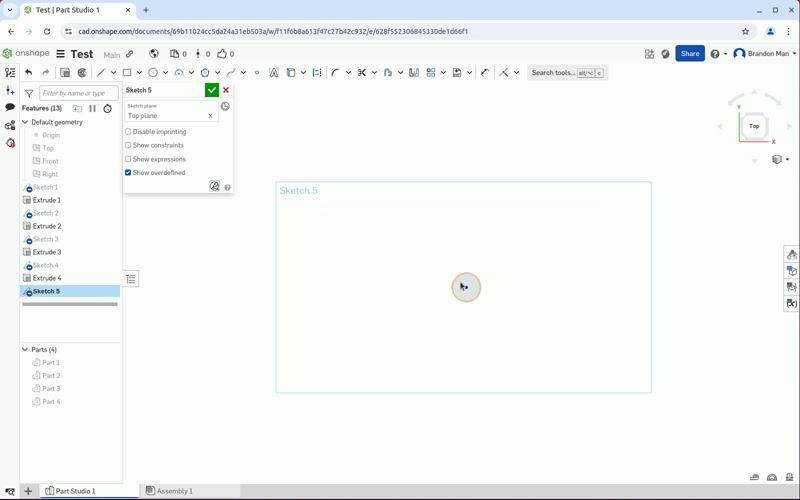
scroll(6)
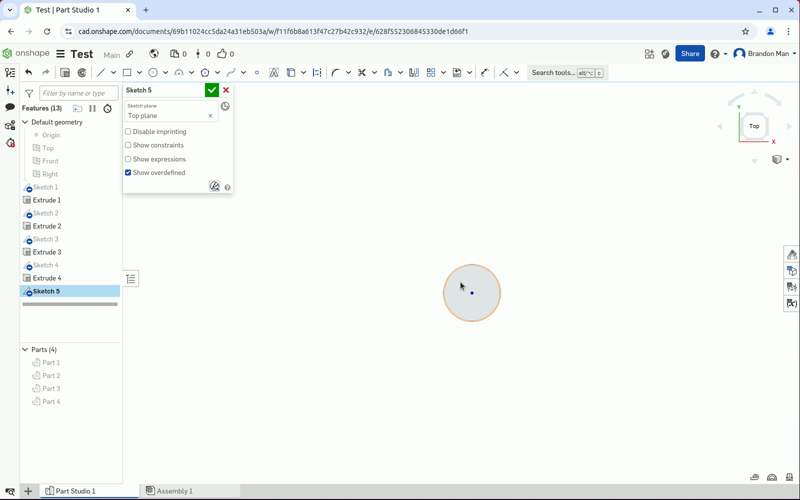
click(460, 281)
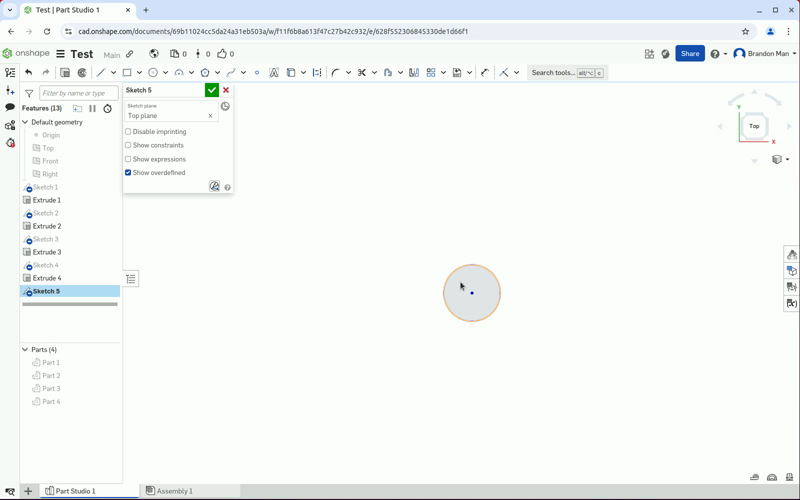
scroll(-6)
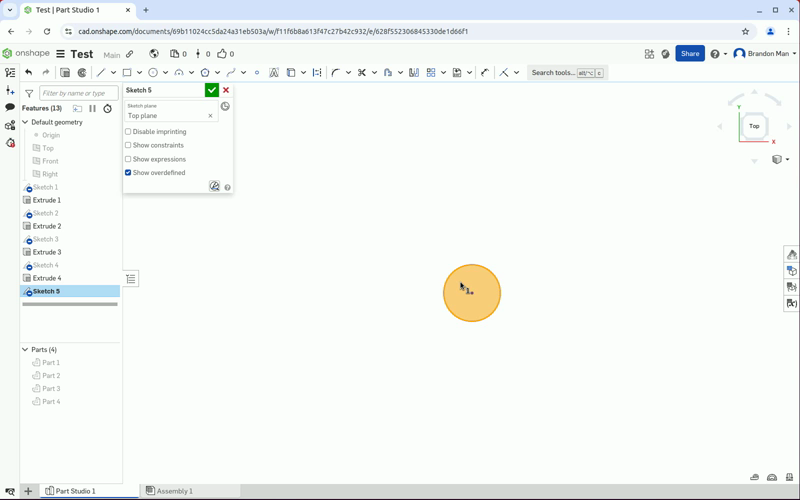
scroll(-6)
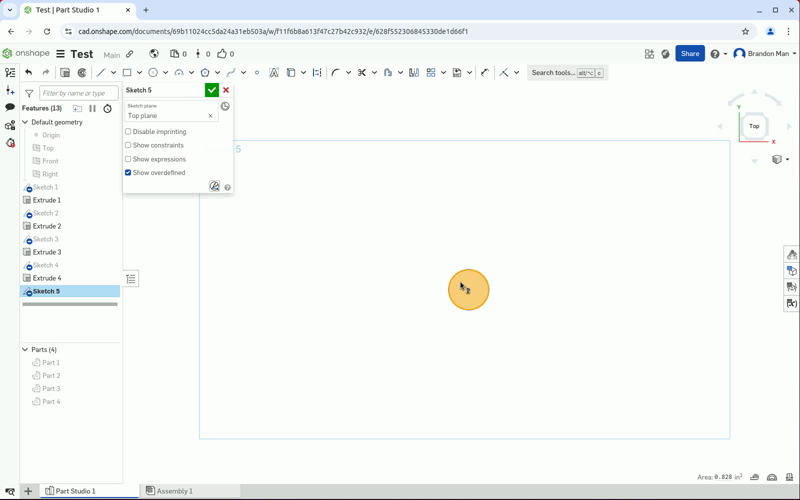
scroll(-6)
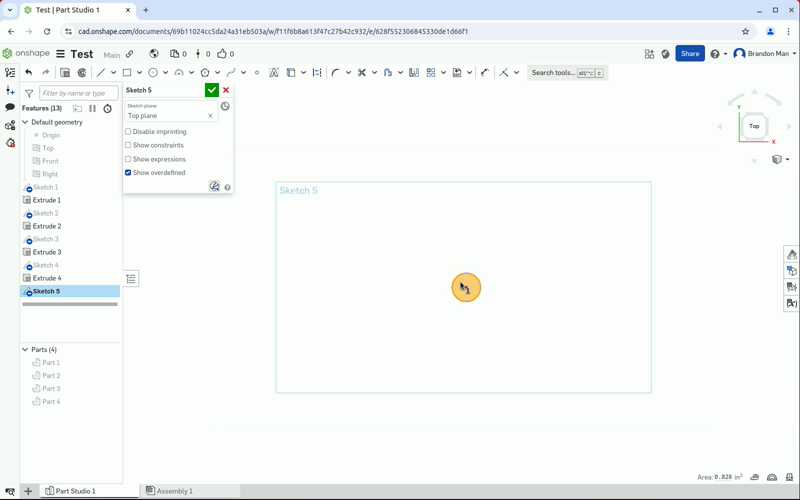
scroll(-6)
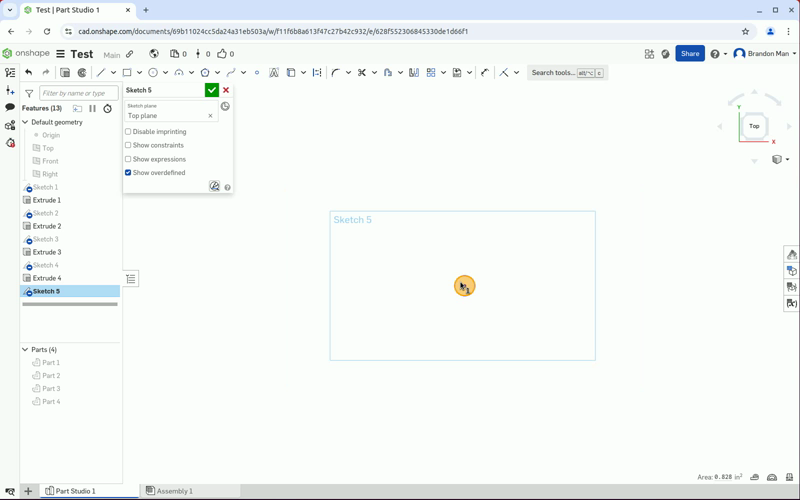
scroll(-6)
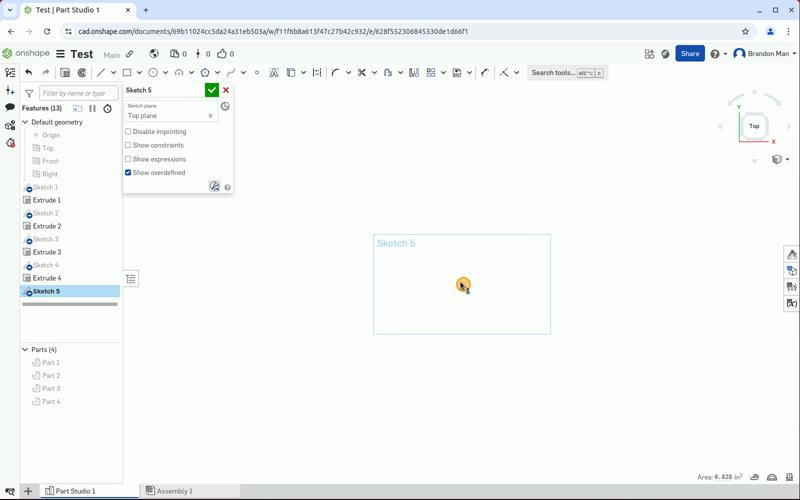
scroll(-6)
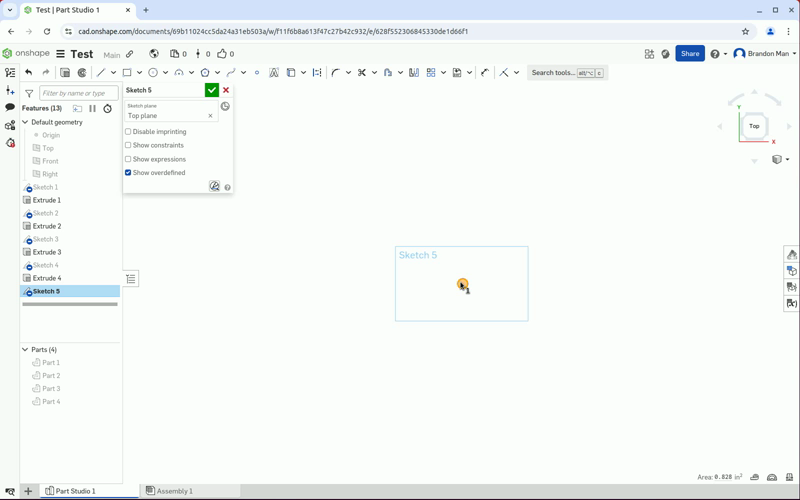
scroll(-6)
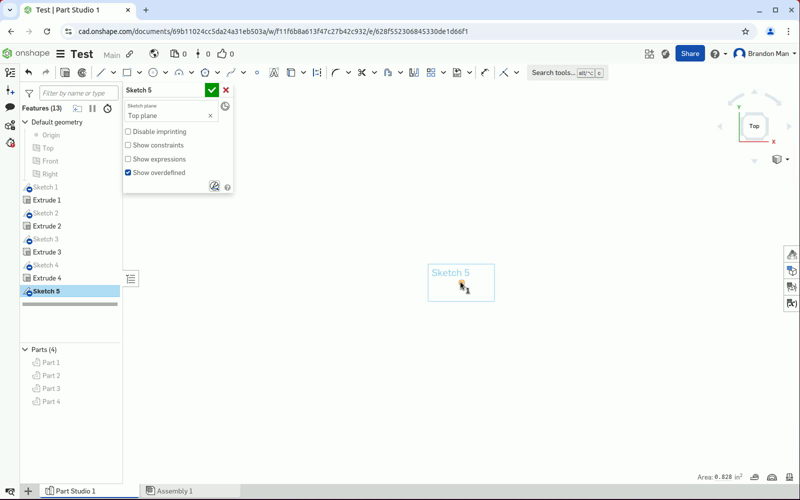
mouse_move(73, 352)
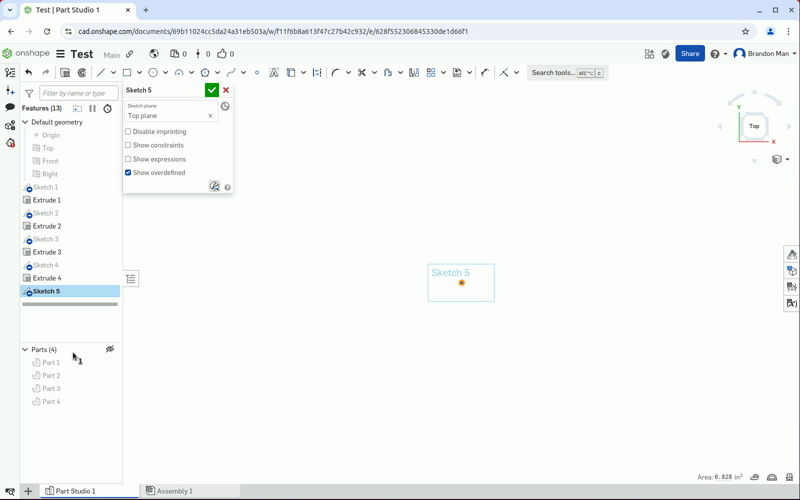
key(shift+y)
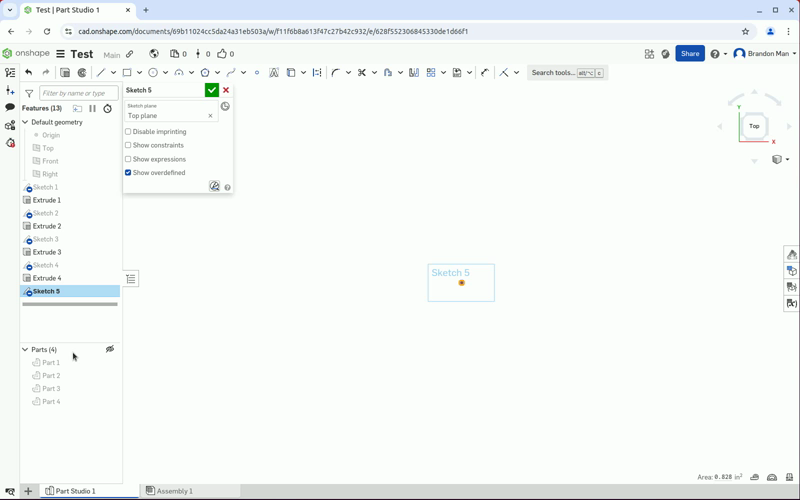
key(shift+e)
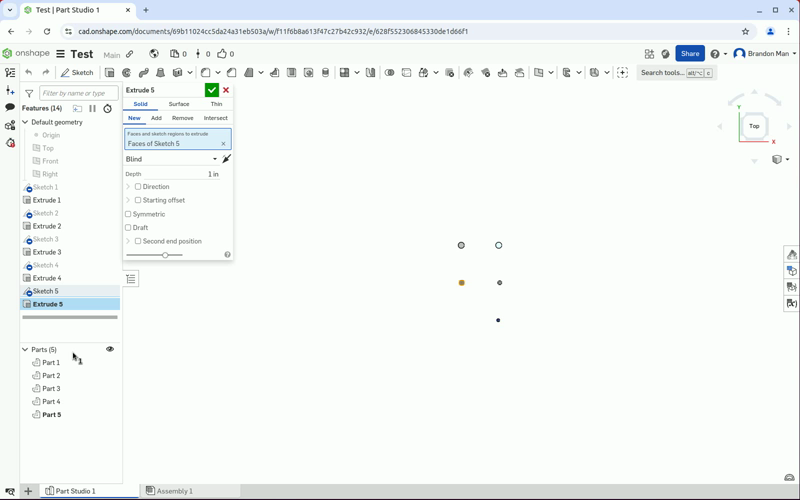
mouse_move(143, 106)
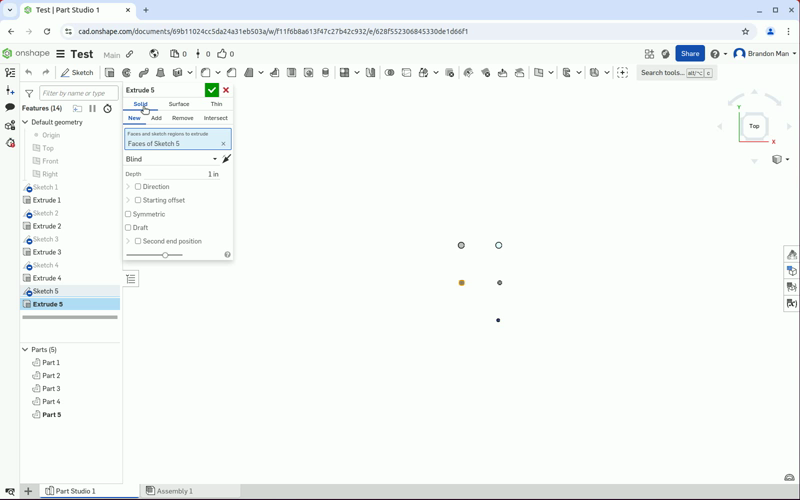
click(143, 106)
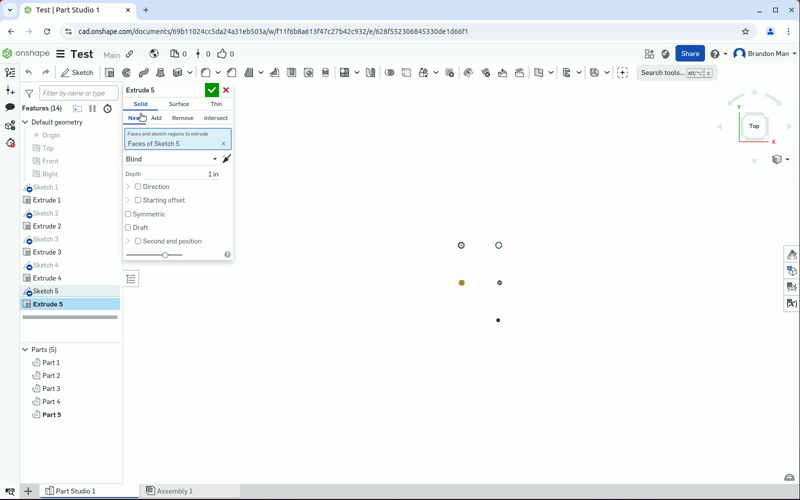
mouse_move(137, 120)
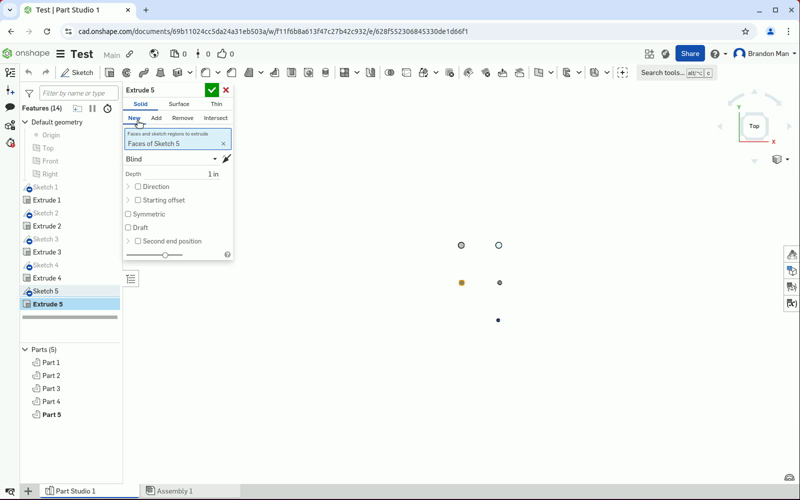
click(137, 120)
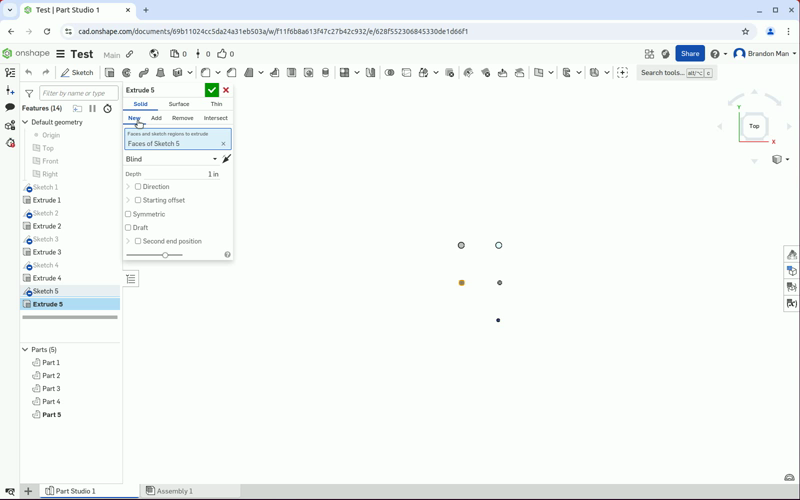
key(tab, 4)
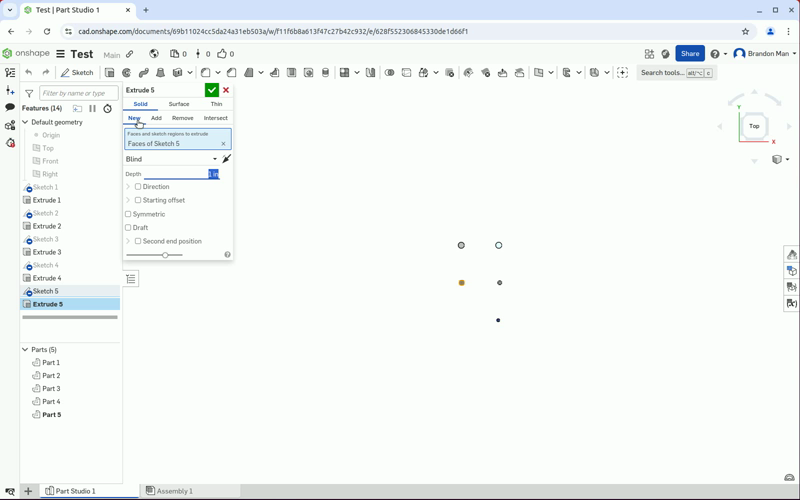
text(15.405)
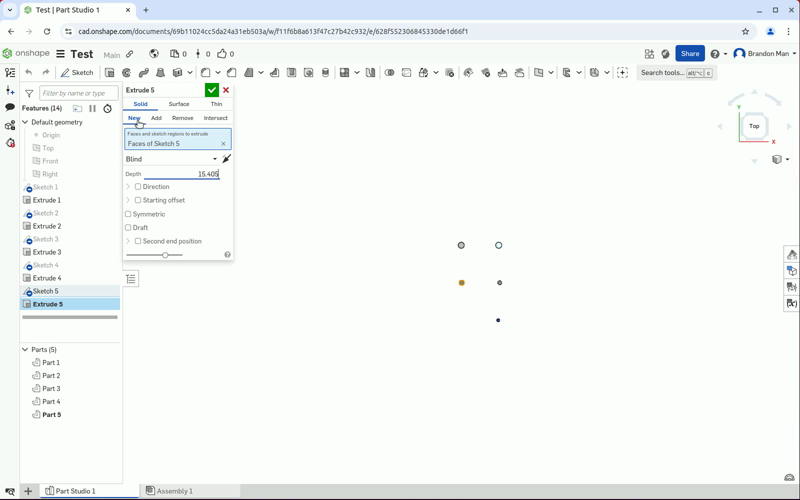
key(enter)
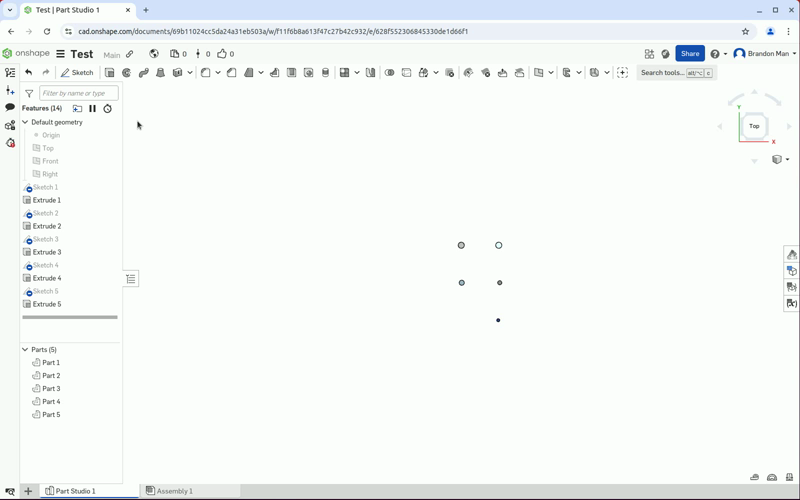
key(shift+h)
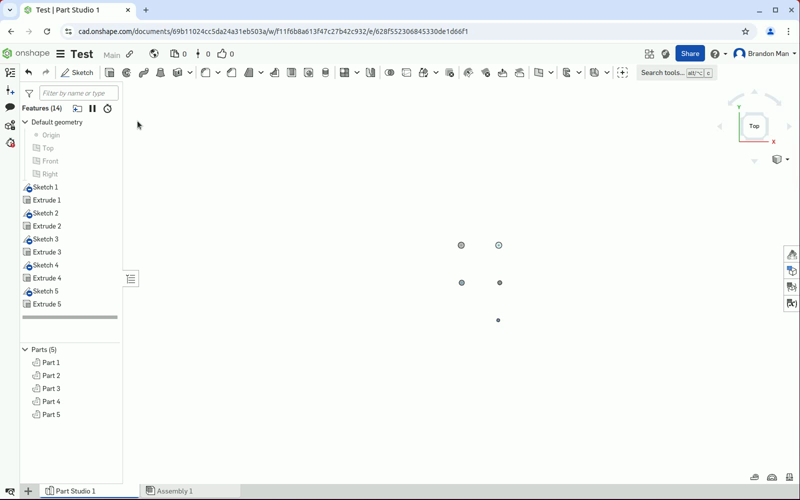
key(shift+h)
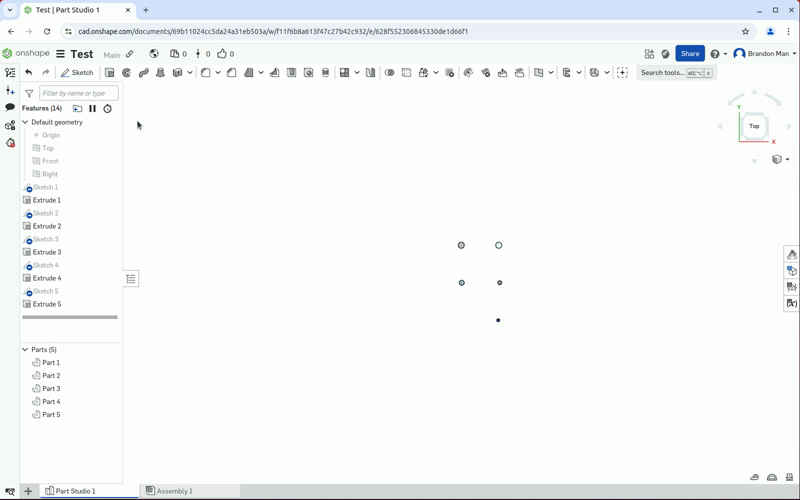
mouse_move(73, 189)
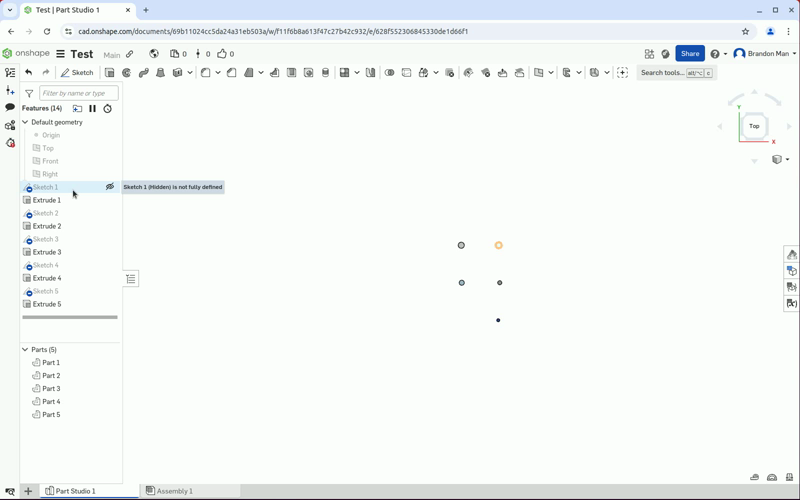
click(73, 189)
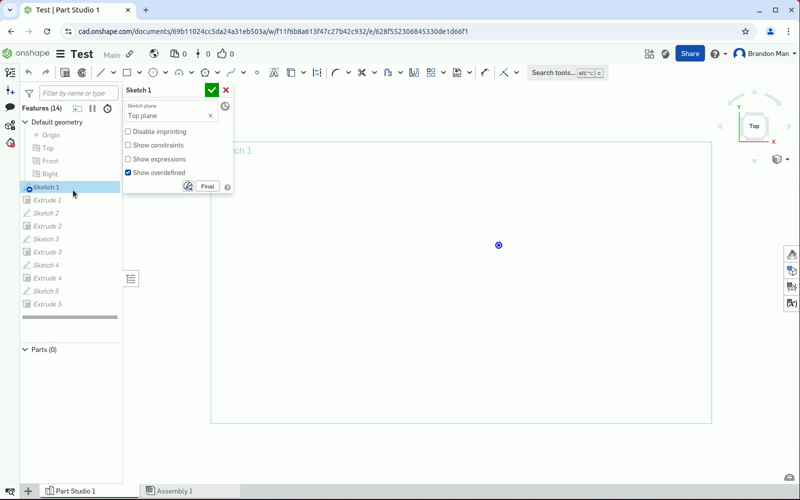
mouse_move(229, 92)
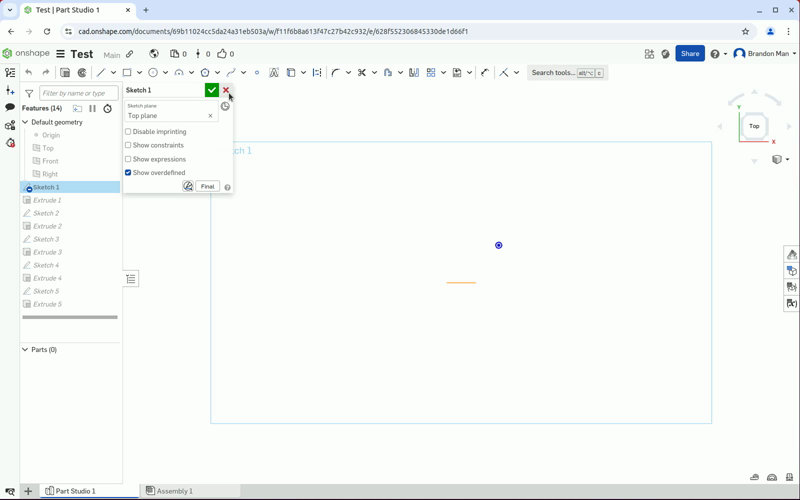
click(229, 92)
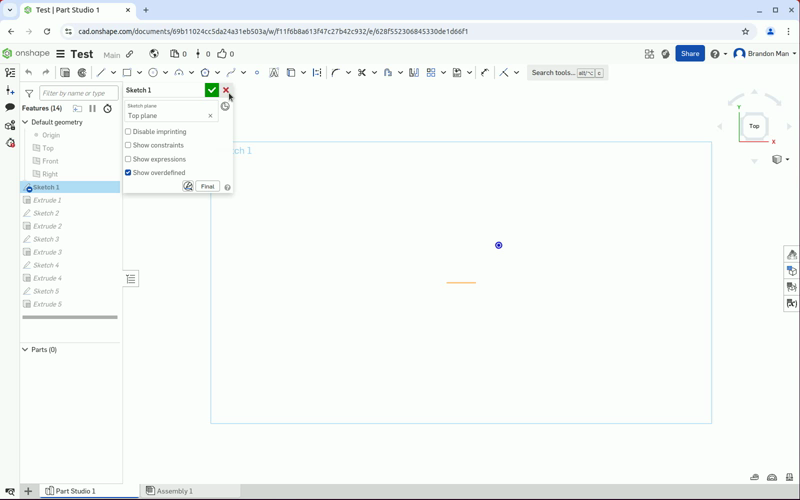
key(shift+s)
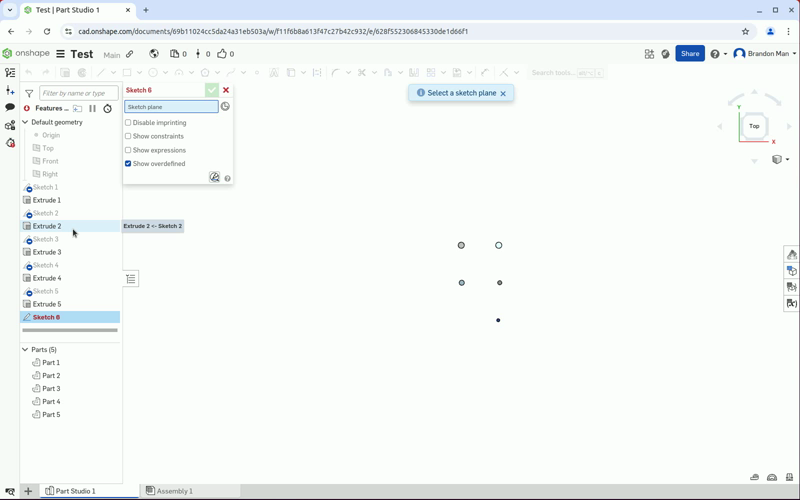
scroll(3)
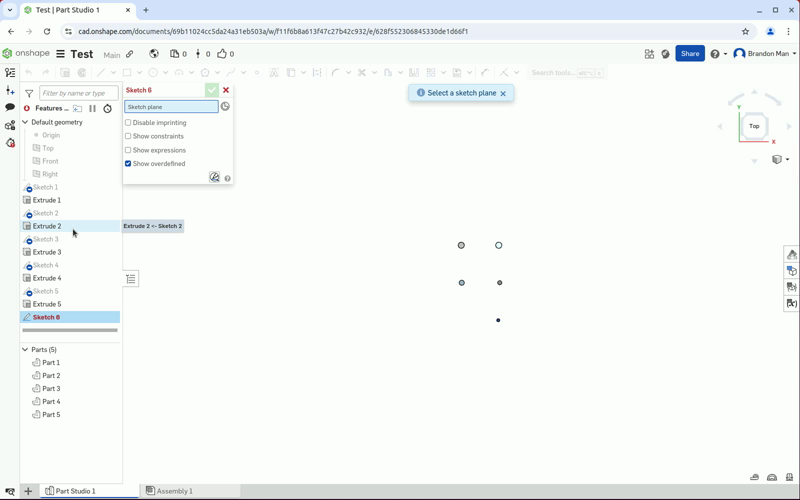
mouse_move(73, 150)
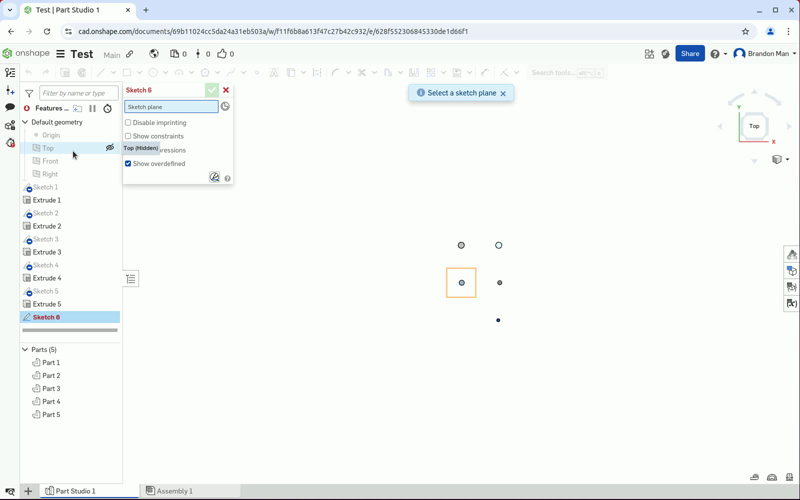
click(73, 150)
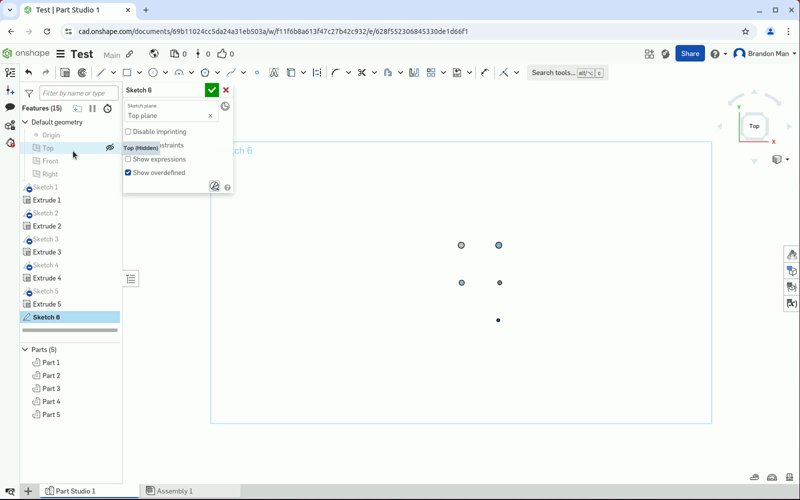
mouse_move(73, 352)
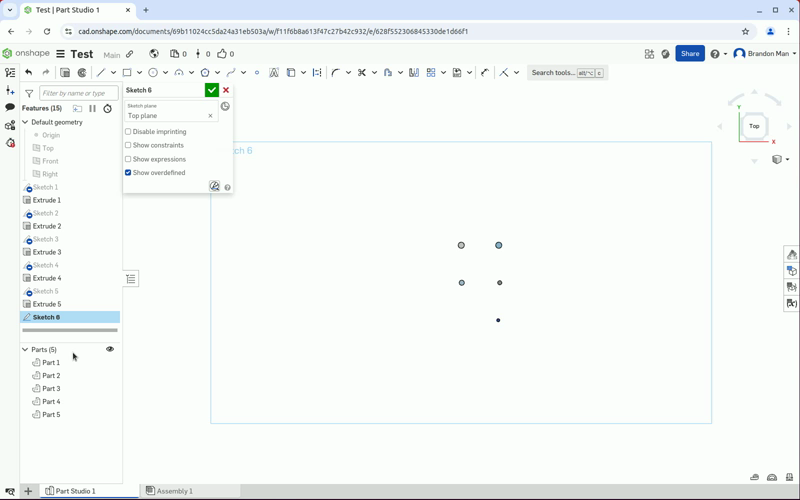
key(y)
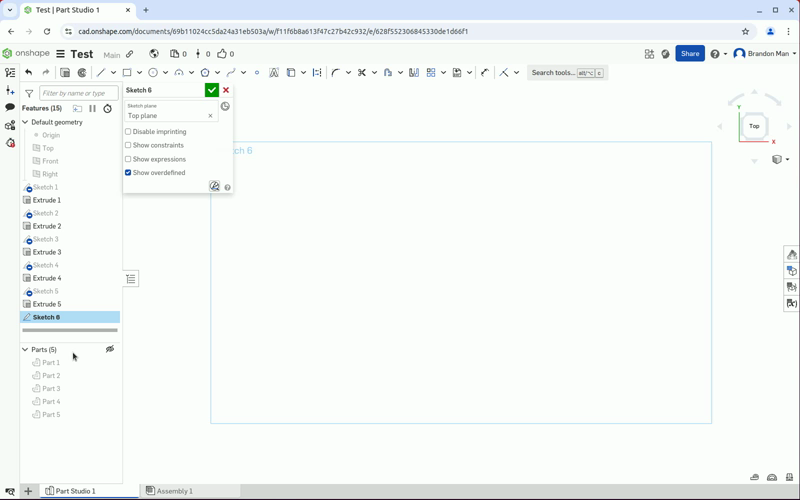
key(c)
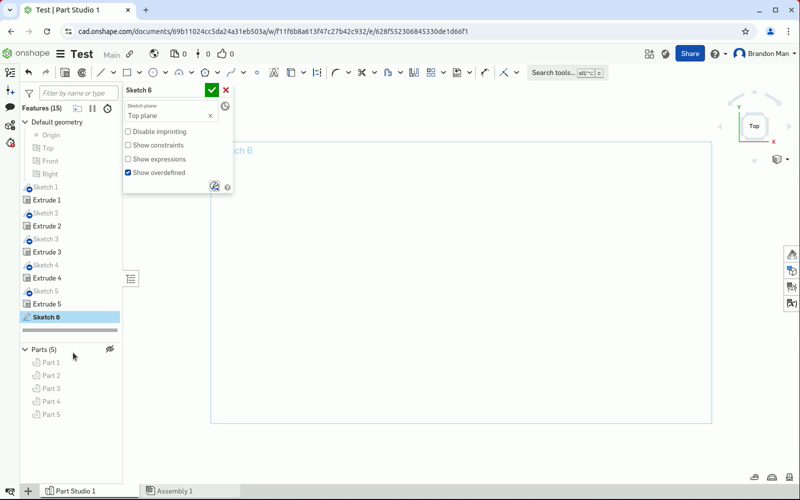
key_down(shift)
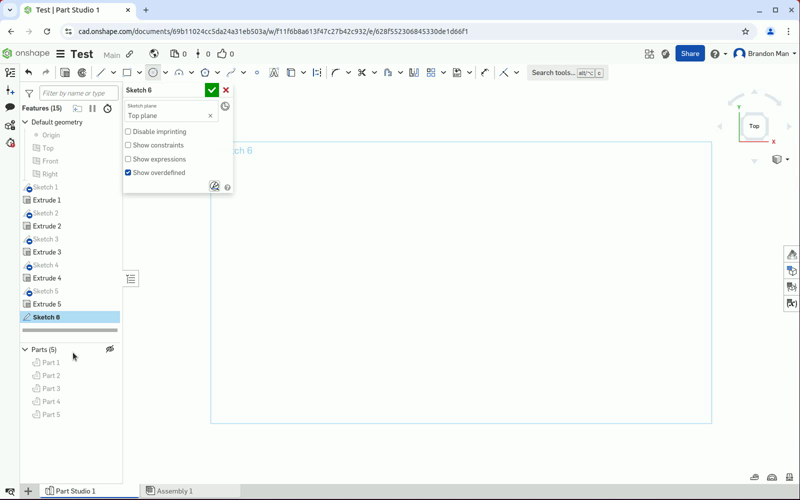
mouse_move(460, 320)
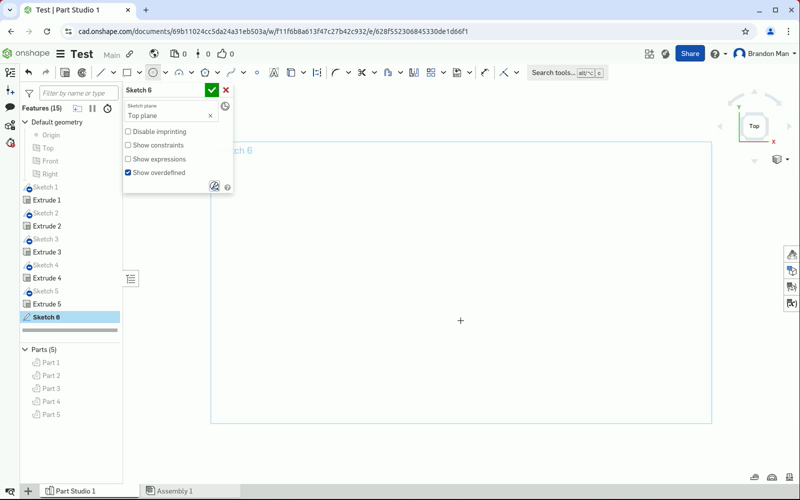
click(460, 320)
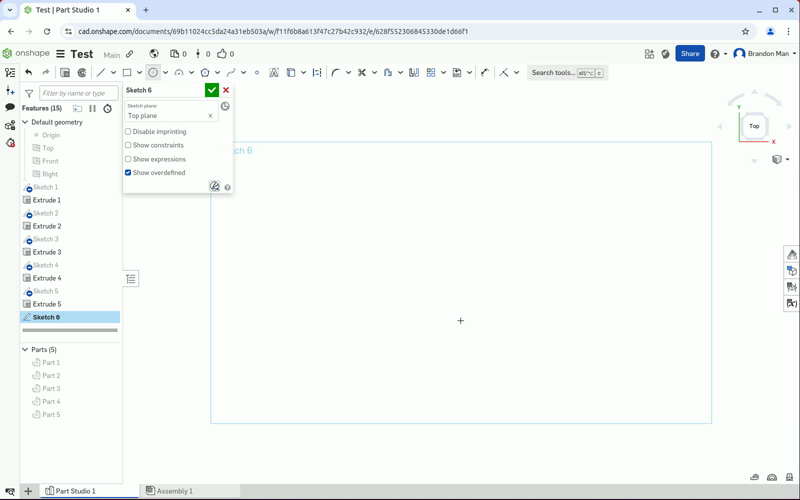
key_up(shift)
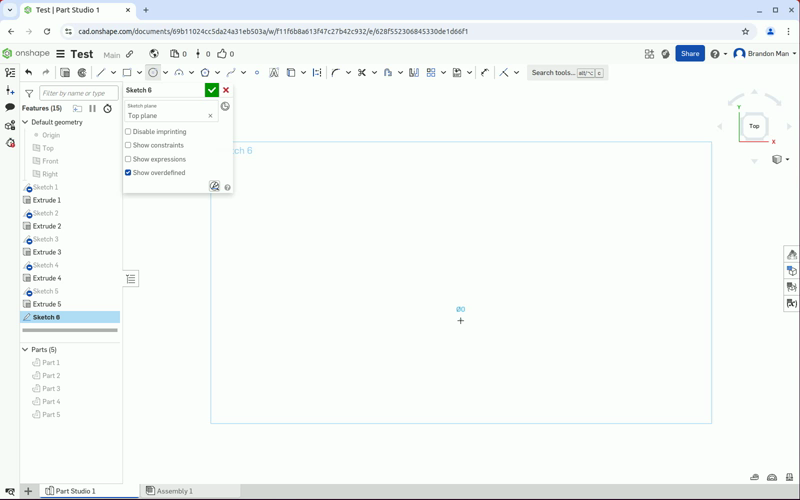
mouse_move(461, 320)
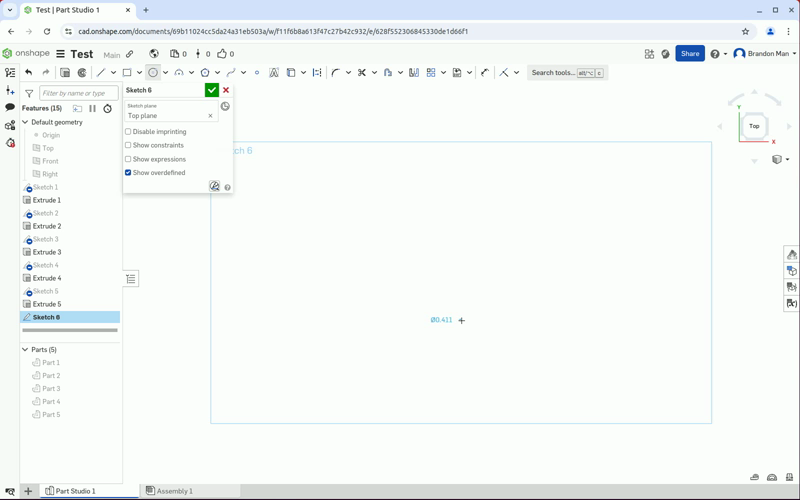
scroll(6)
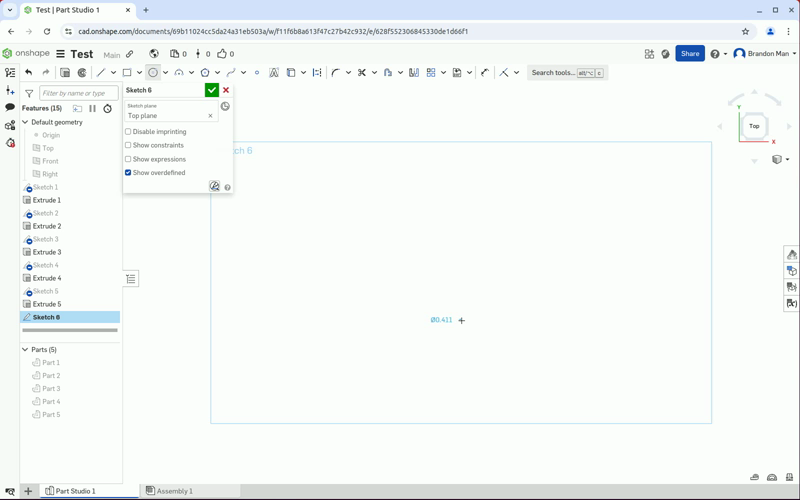
scroll(6)
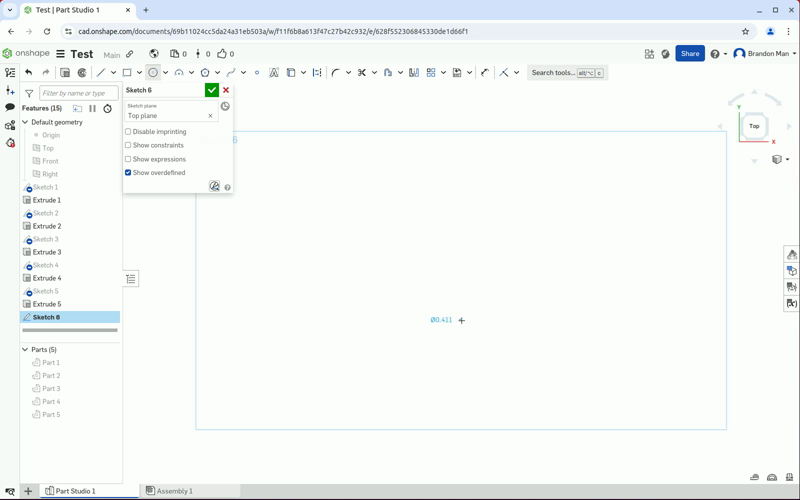
scroll(6)
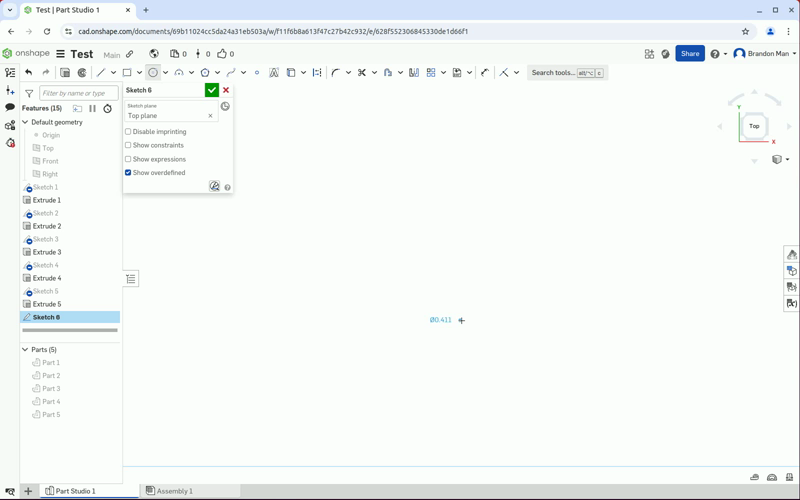
scroll(6)
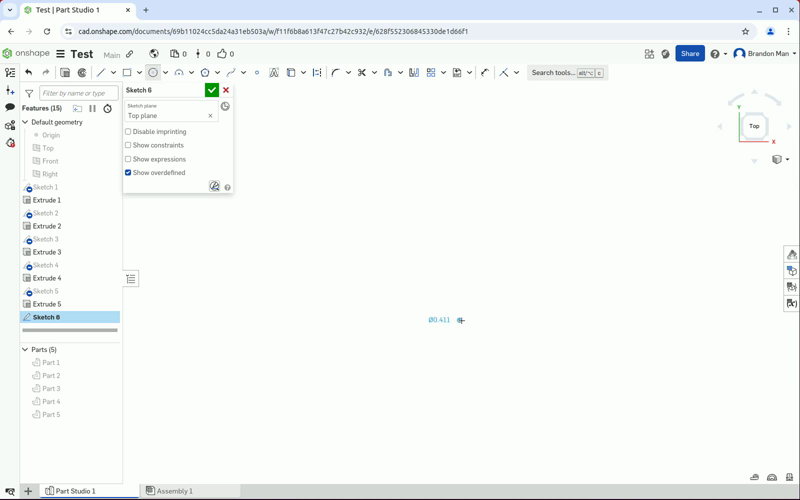
scroll(6)
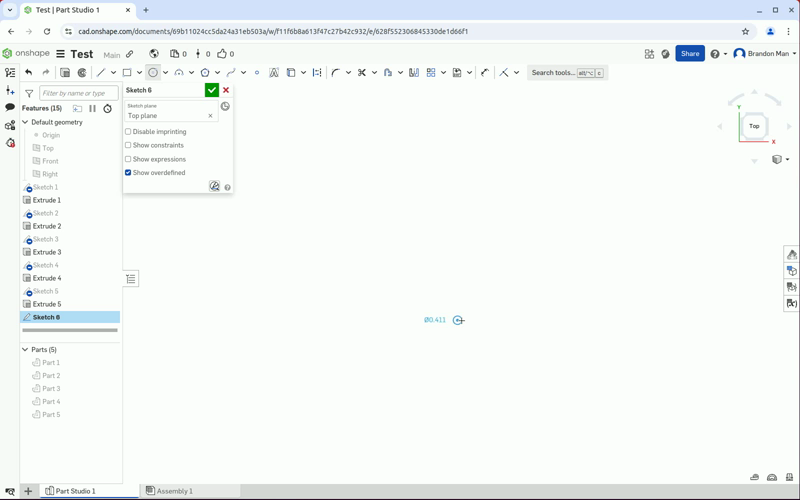
scroll(6)
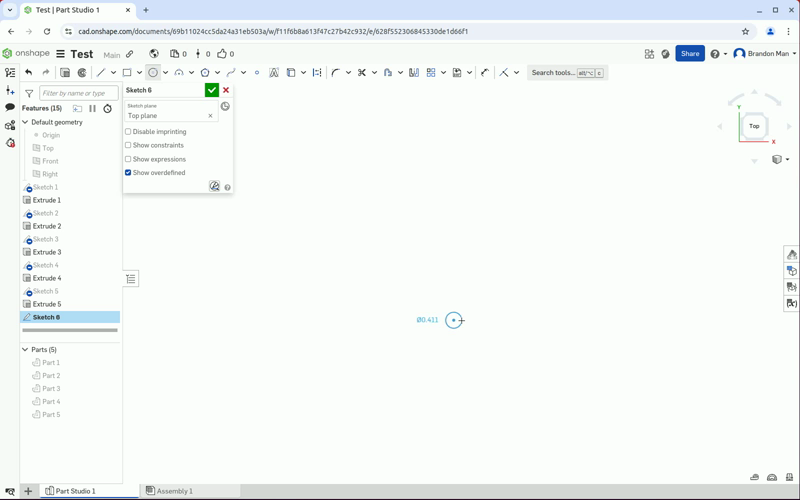
scroll(6)
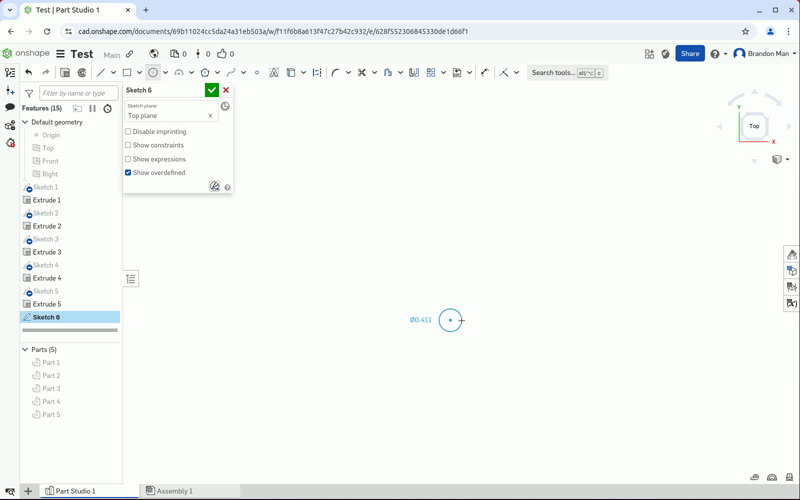
click(461, 320)
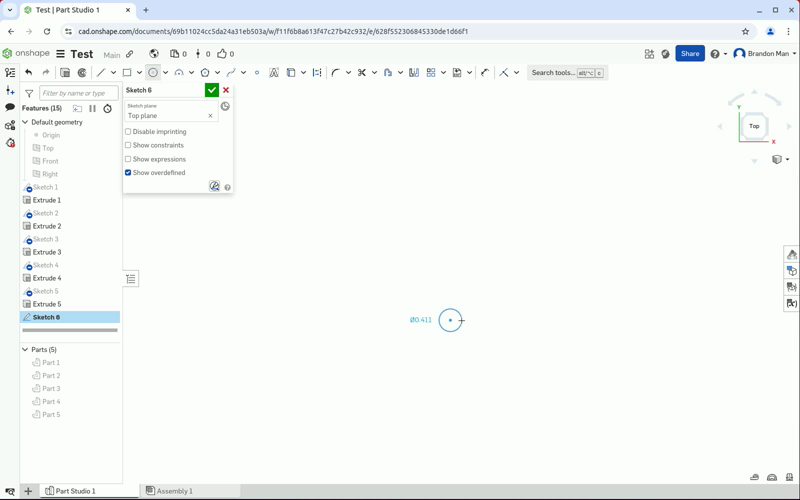
scroll(-6)
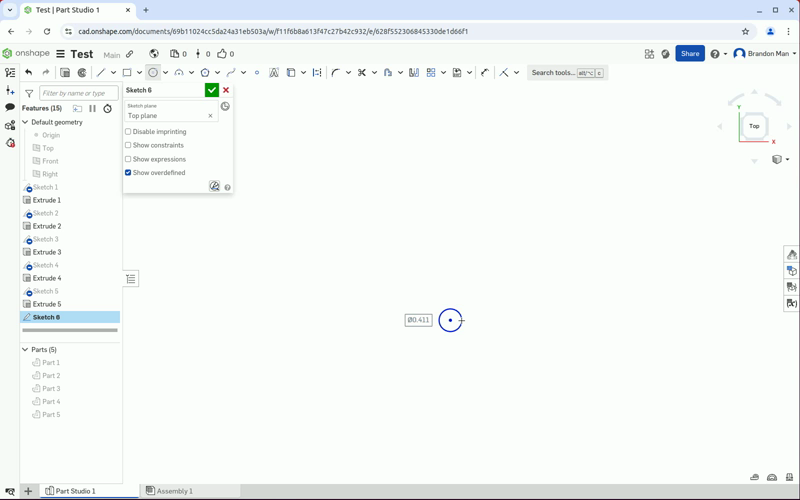
scroll(-6)
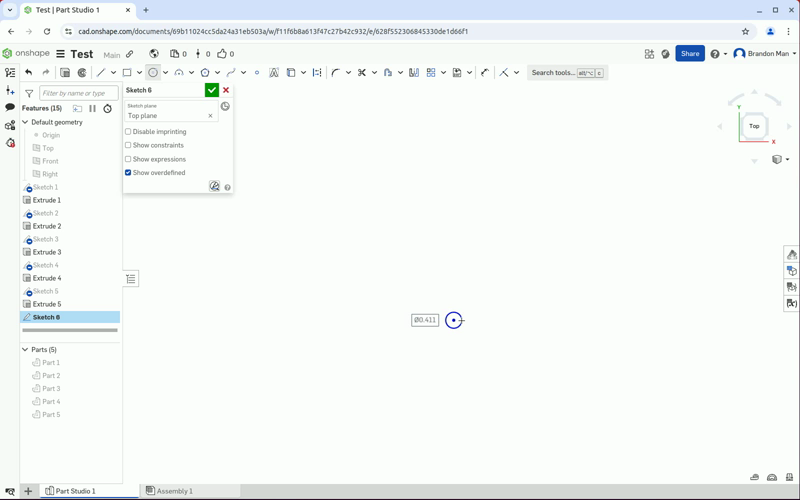
scroll(-6)
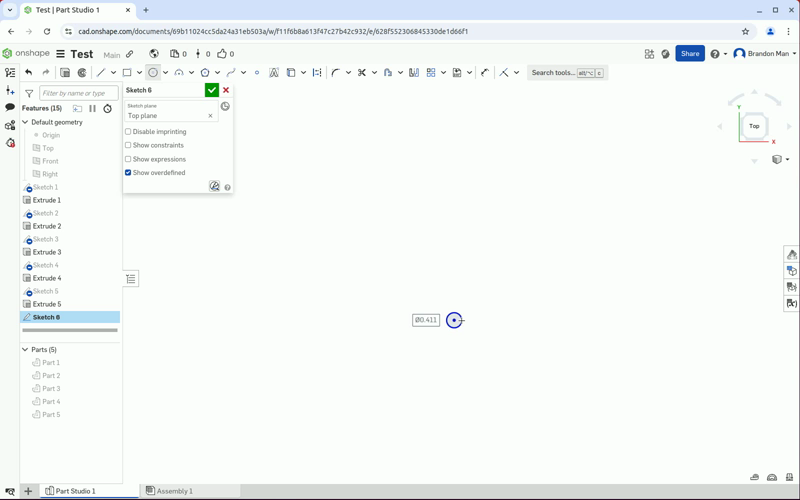
scroll(-6)
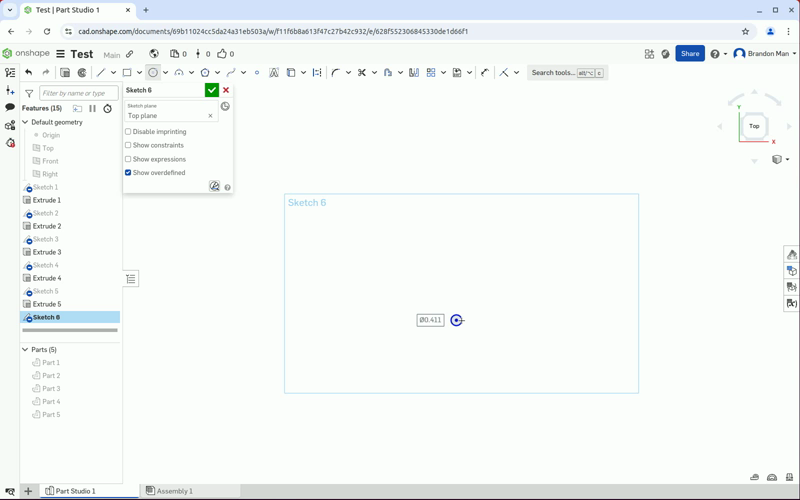
scroll(-6)
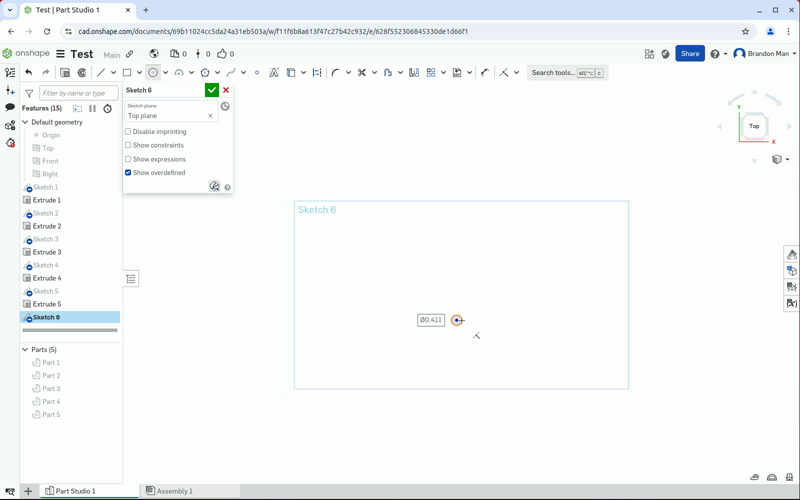
scroll(-6)
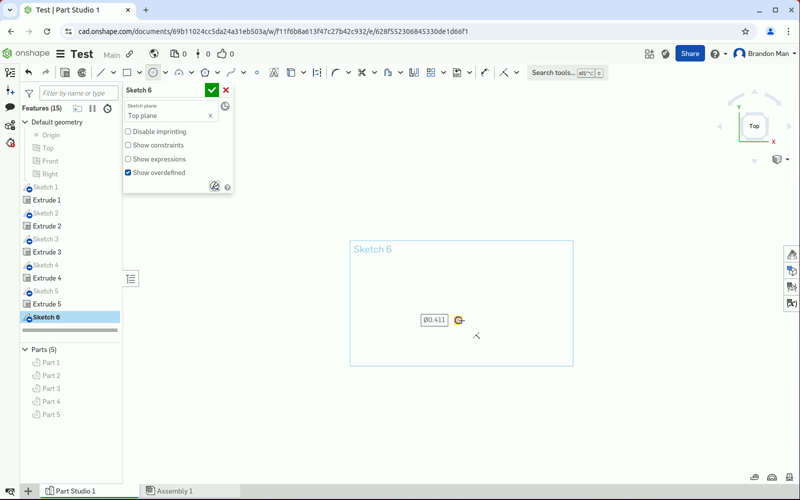
scroll(-6)
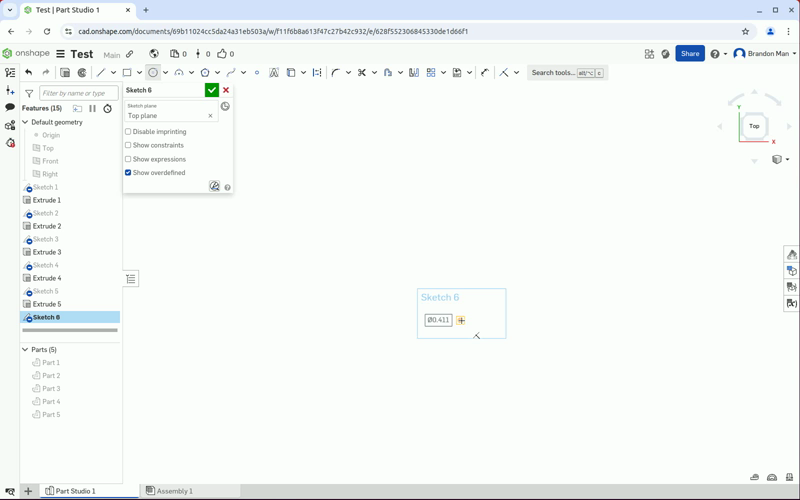
key(esc)
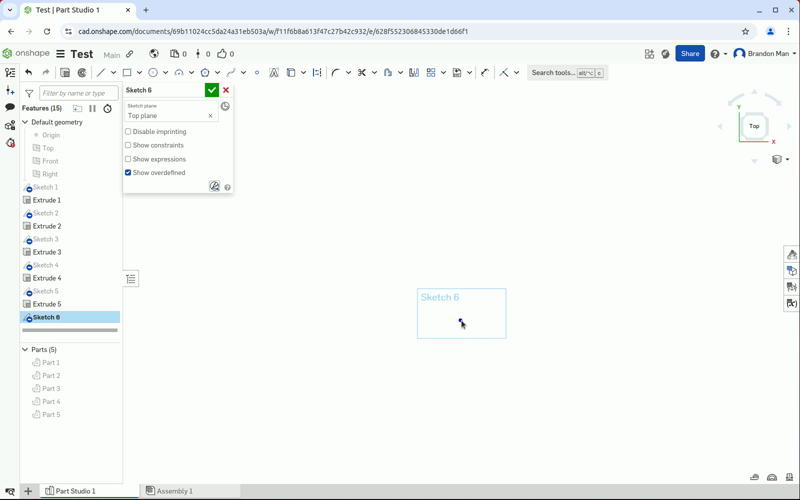
mouse_move(461, 321)
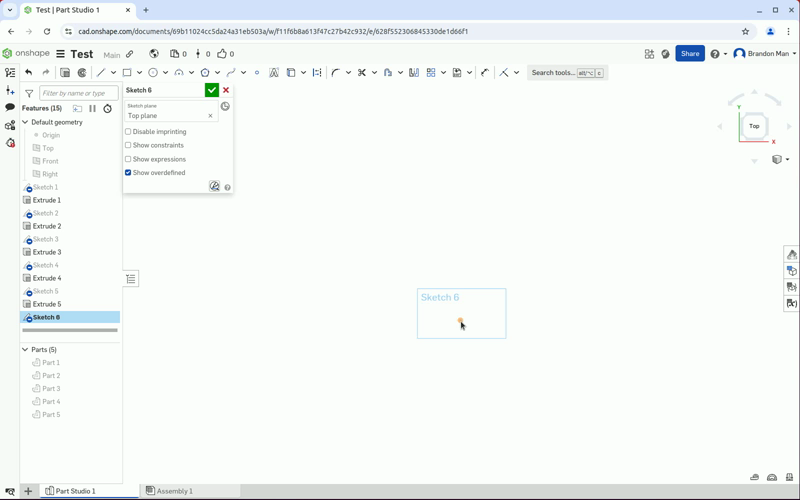
scroll(6)
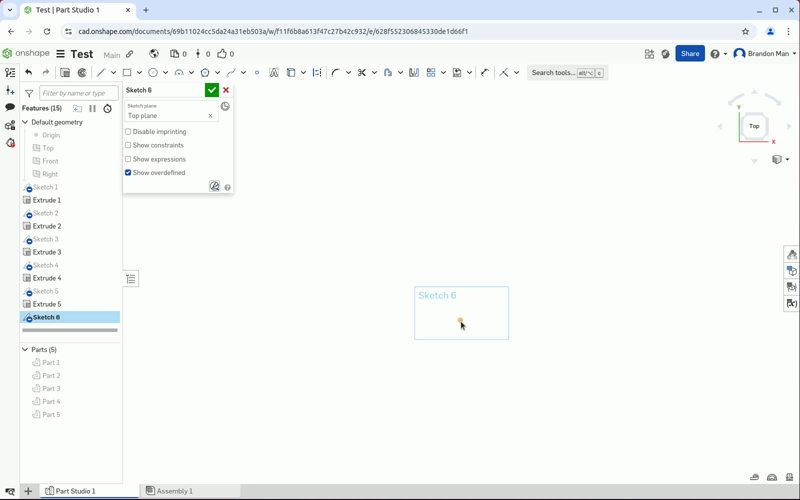
scroll(6)
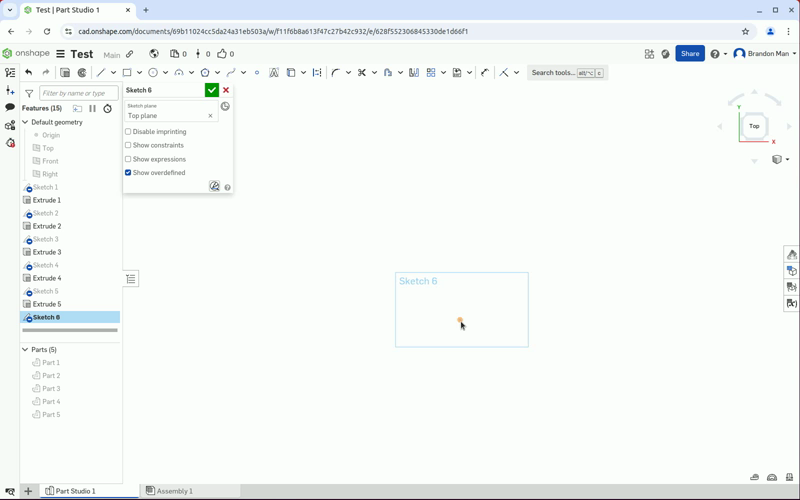
scroll(6)
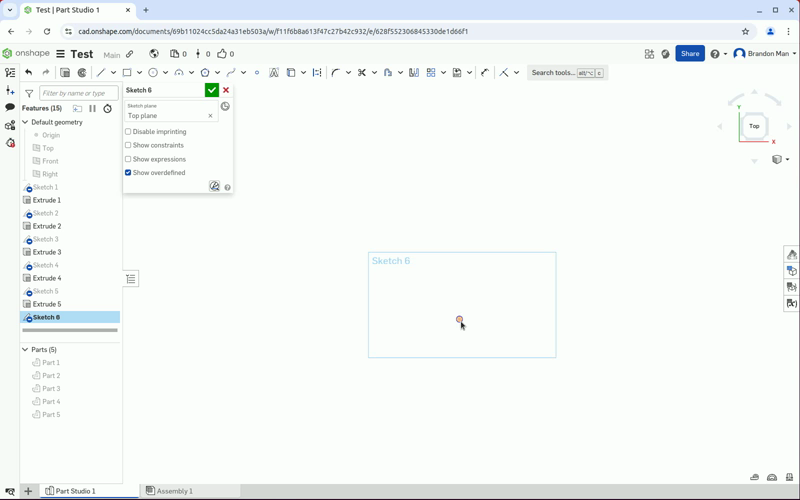
scroll(6)
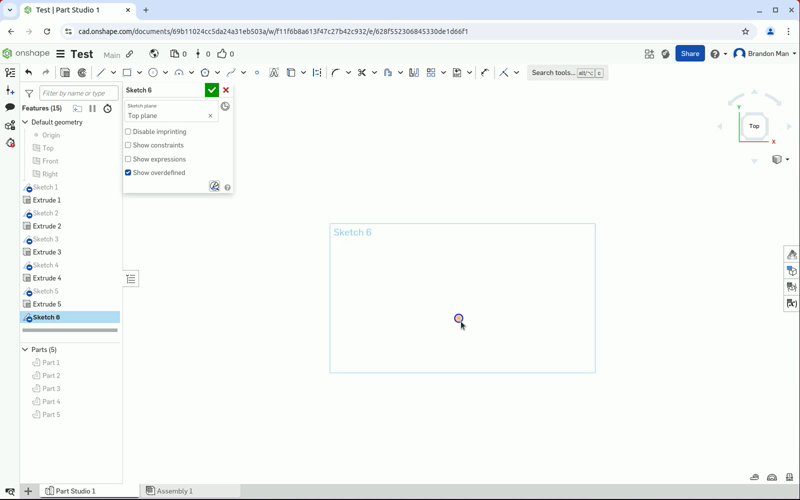
scroll(6)
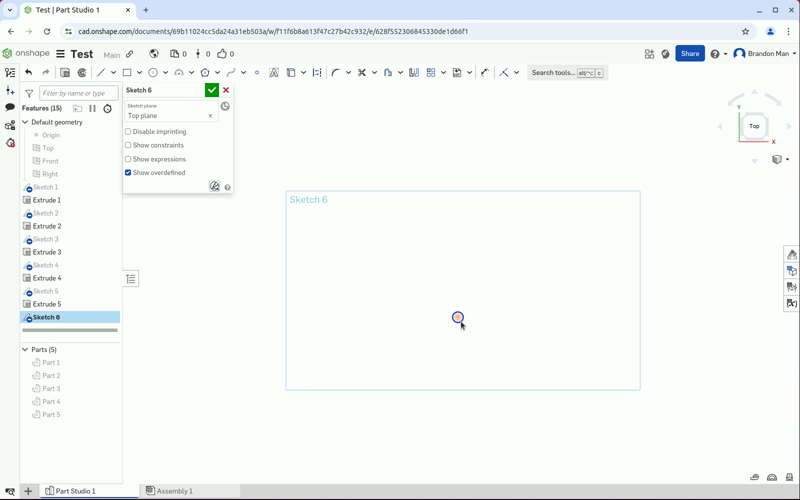
scroll(6)
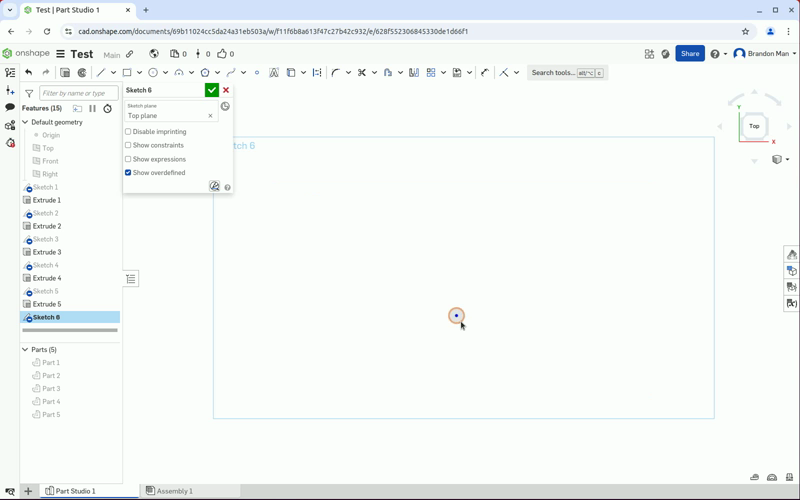
scroll(6)
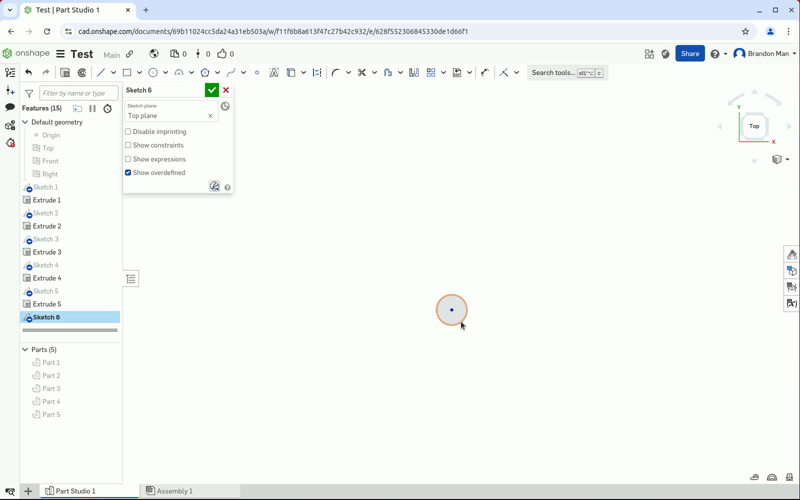
click(461, 321)
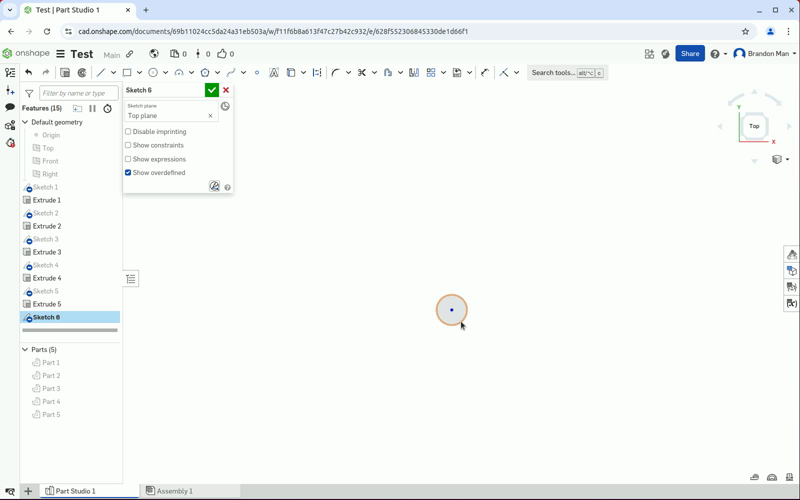
scroll(-6)
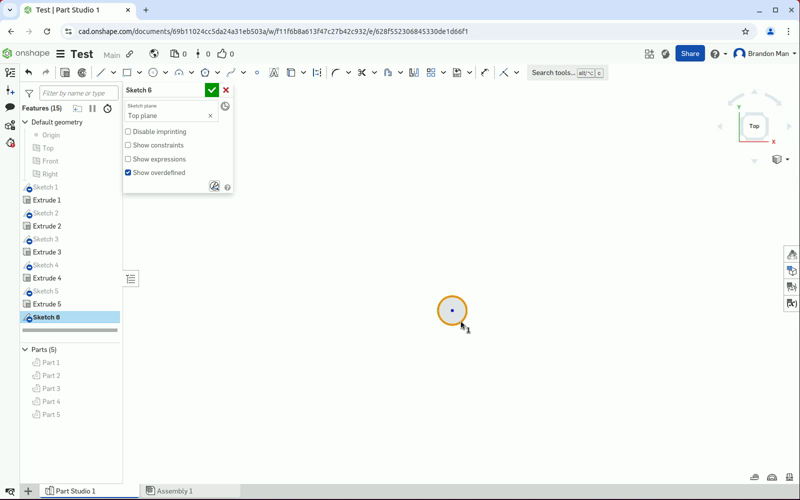
scroll(-6)
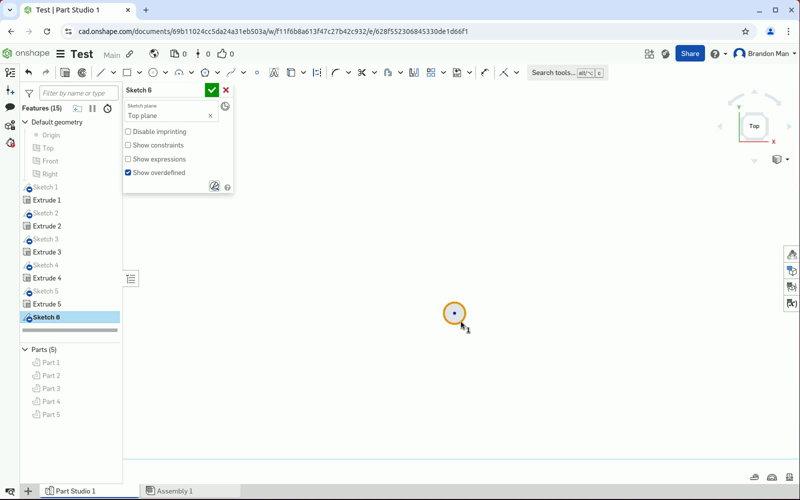
scroll(-6)
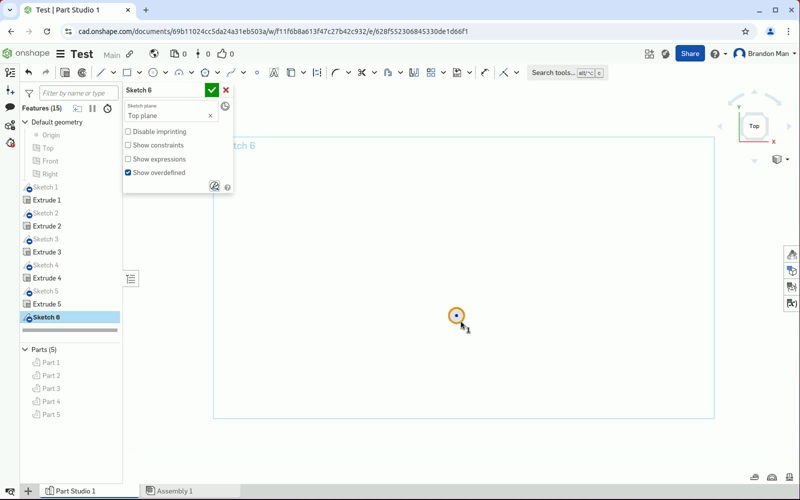
scroll(-6)
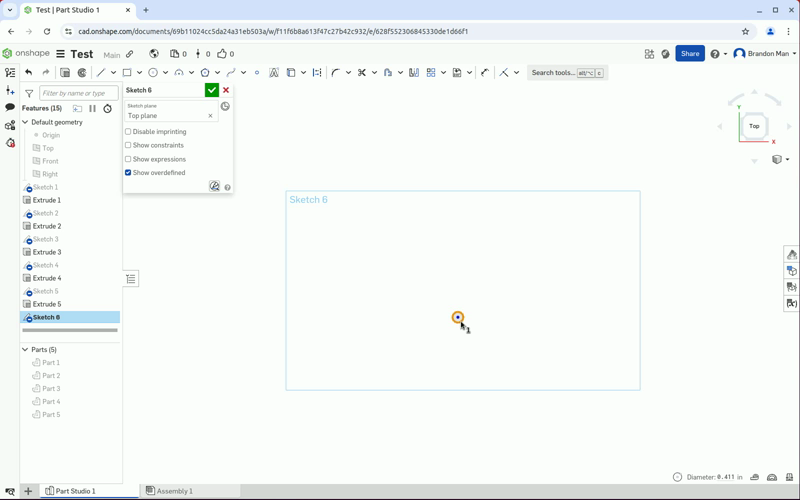
scroll(-6)
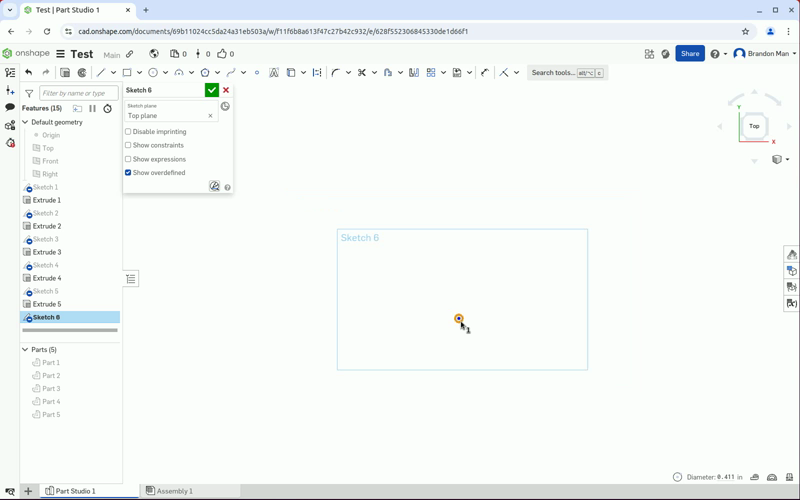
scroll(-6)
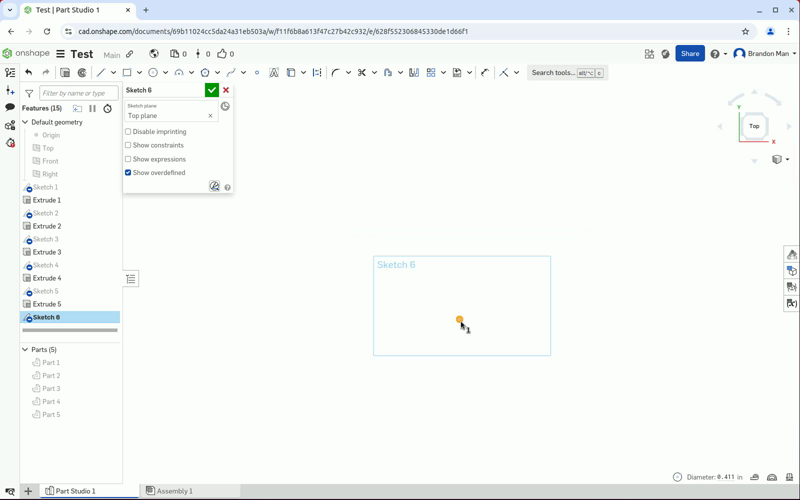
scroll(-6)
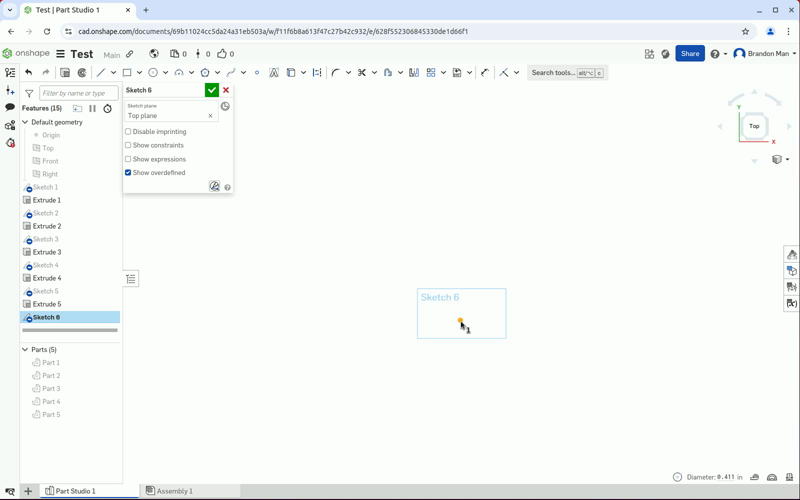
mouse_move(73, 352)
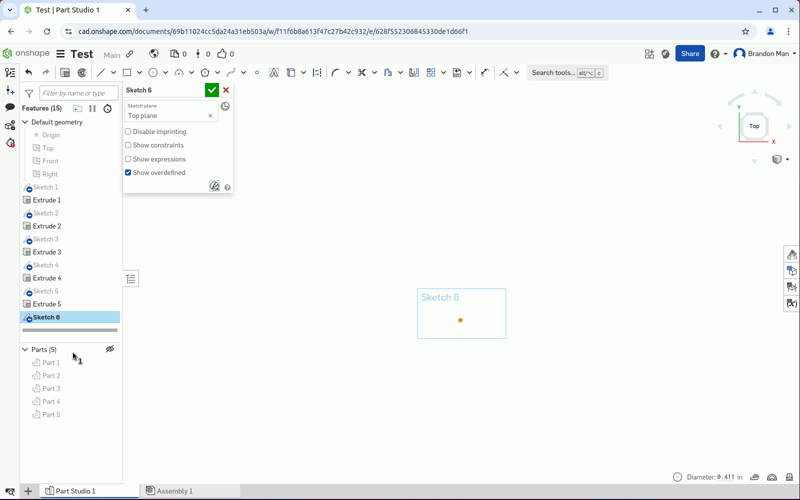
key(shift+y)
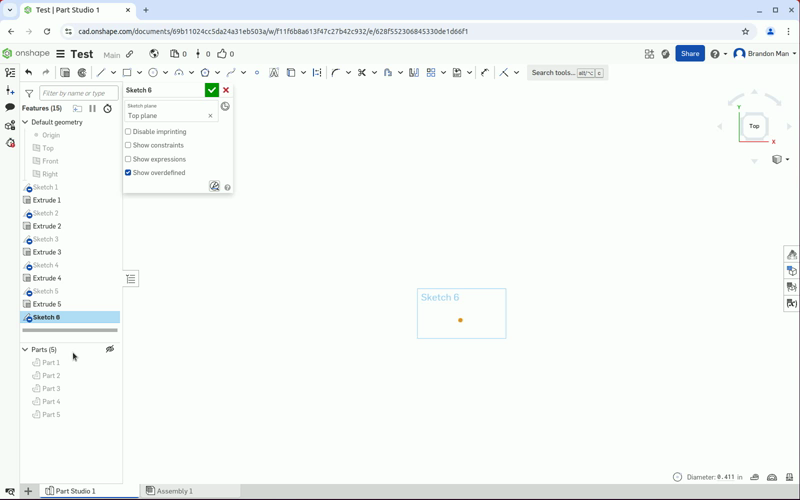
key(shift+e)
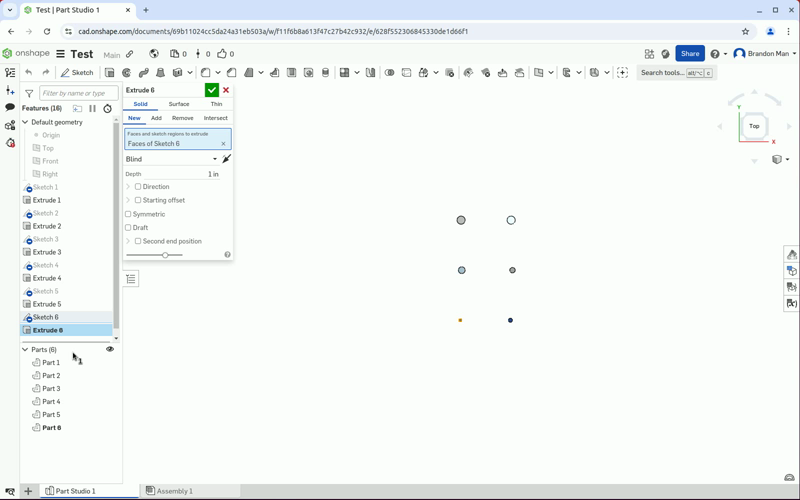
mouse_move(143, 106)
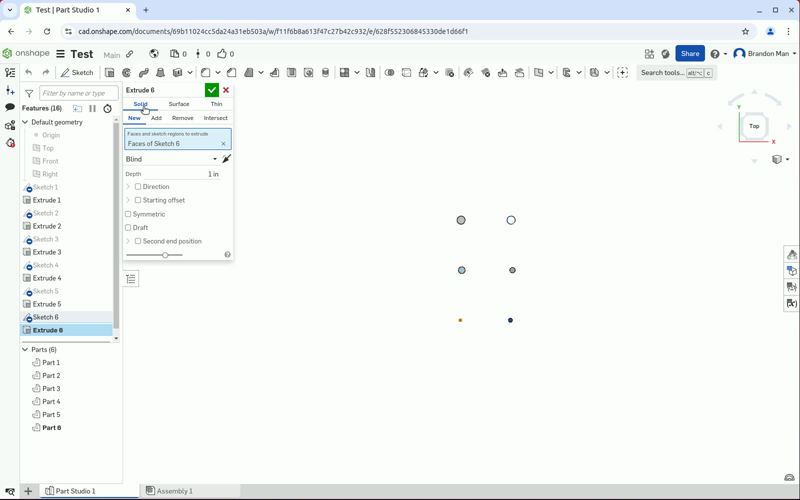
click(143, 106)
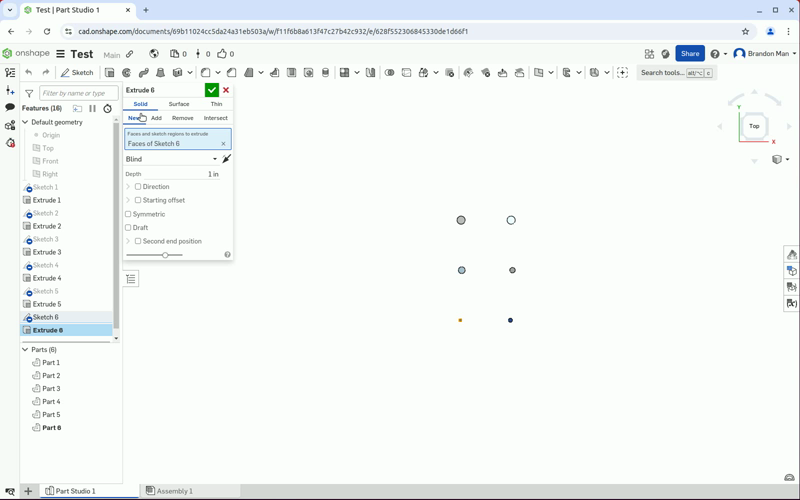
mouse_move(137, 120)
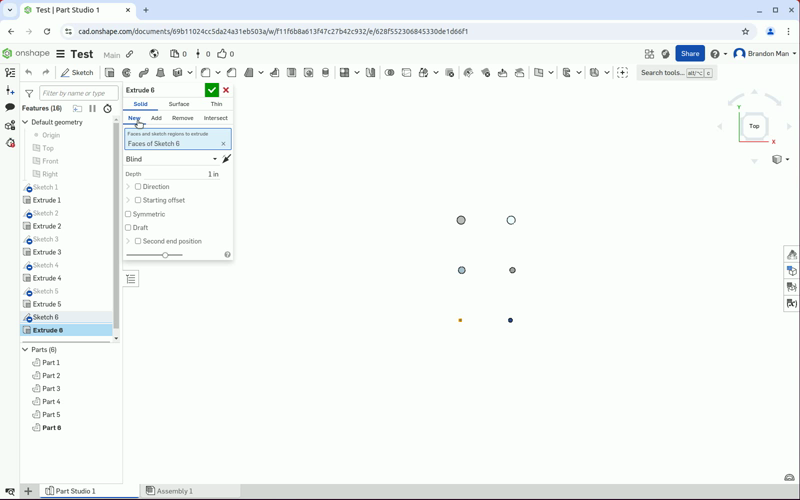
click(137, 120)
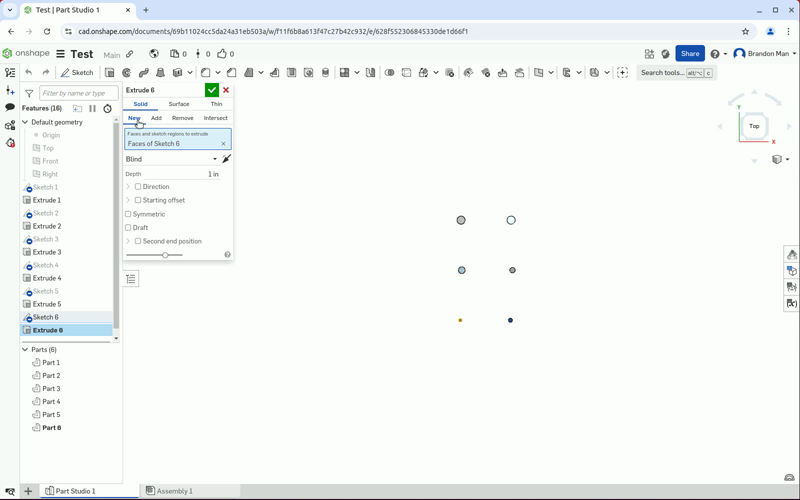
key(tab, 4)
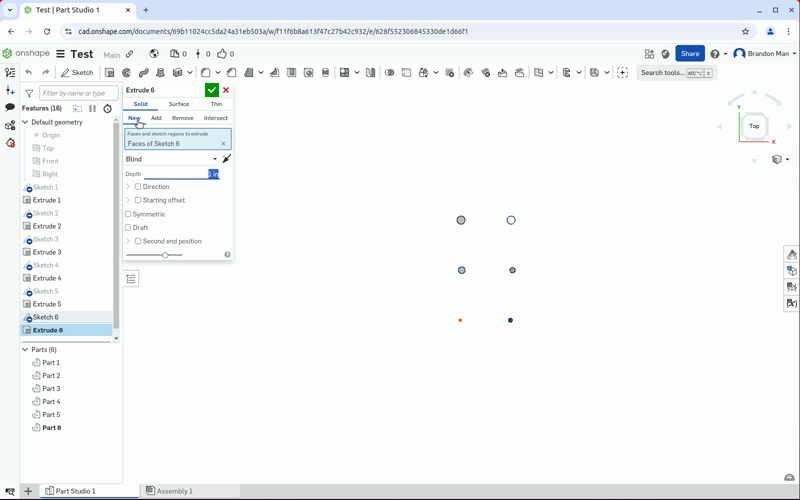
text(15.405)
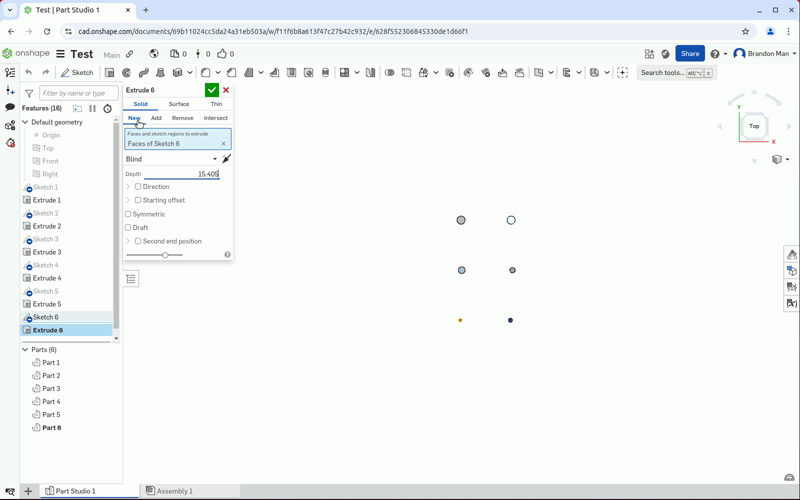
key(enter)
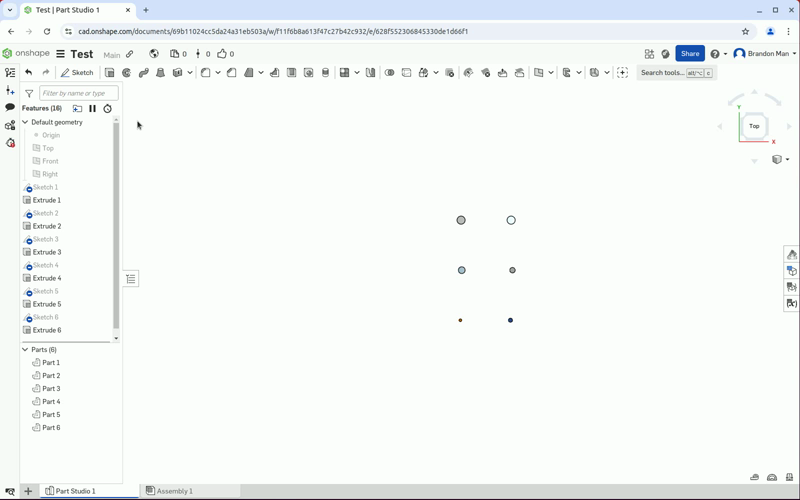
key(shift+h)
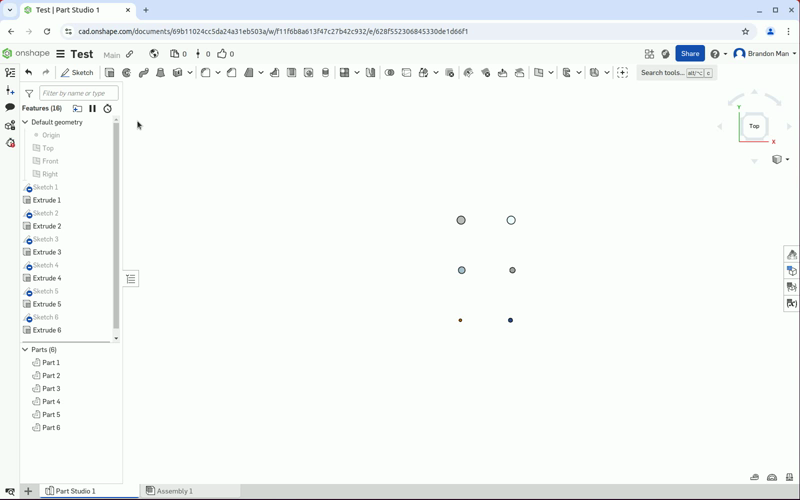
key(shift+h)
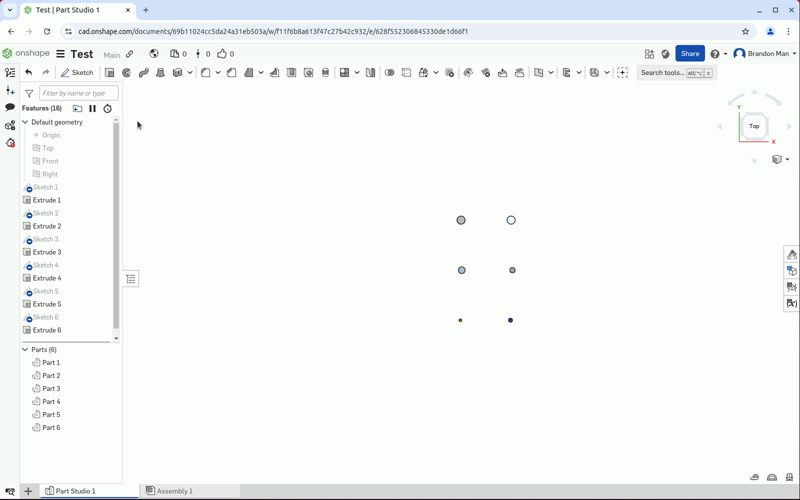
mouse_move(69, 189)
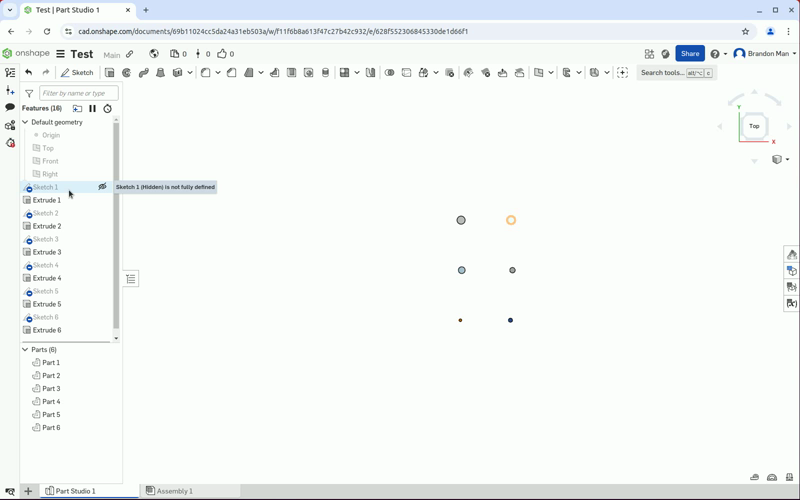
click(69, 189)
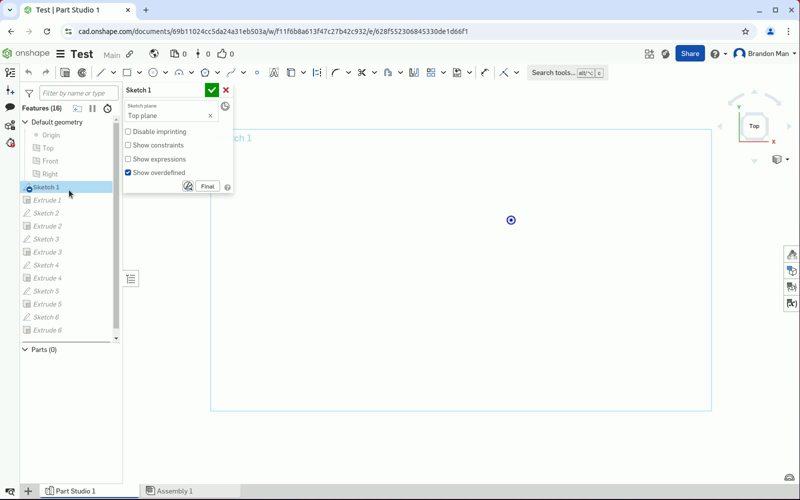
mouse_move(229, 92)
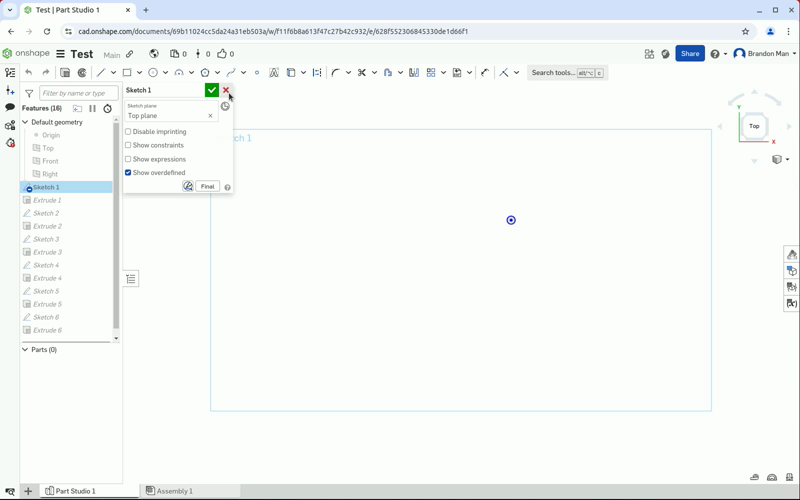
click(229, 92)
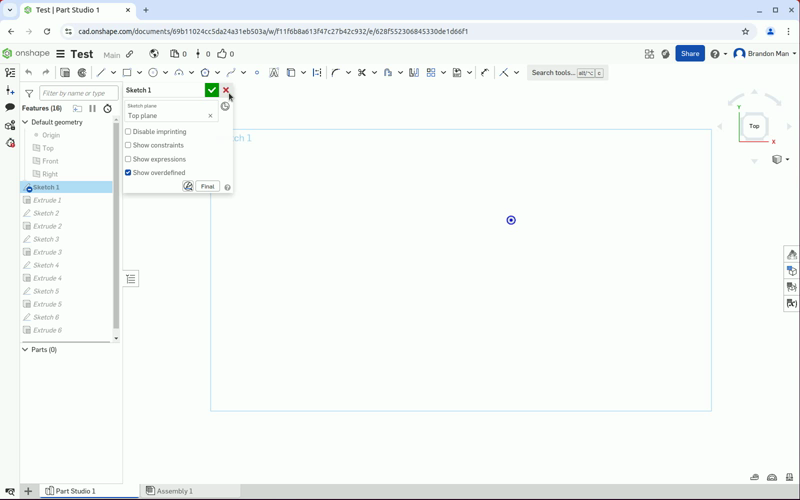
key(shift+s)
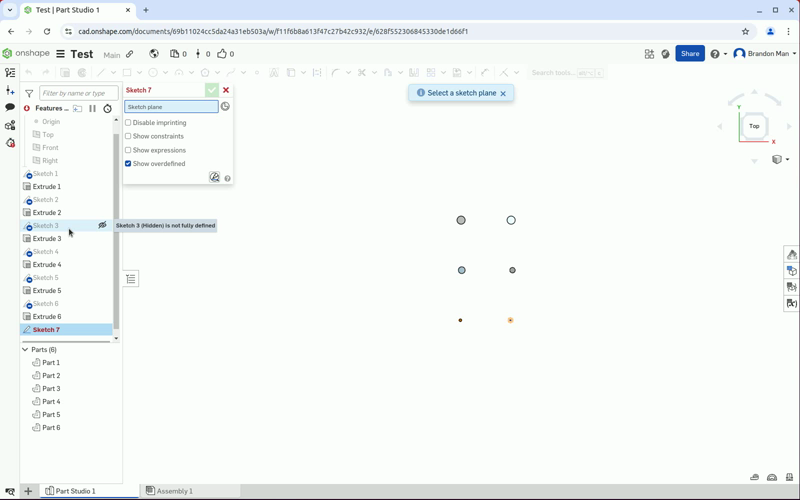
scroll(3)
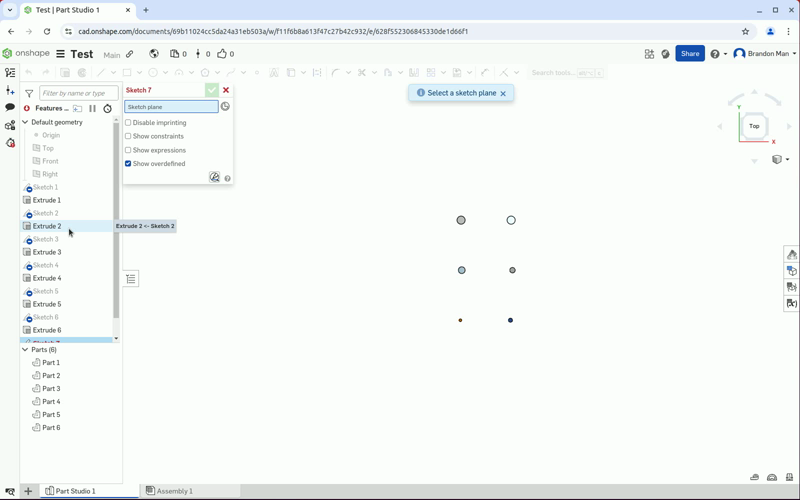
mouse_move(69, 150)
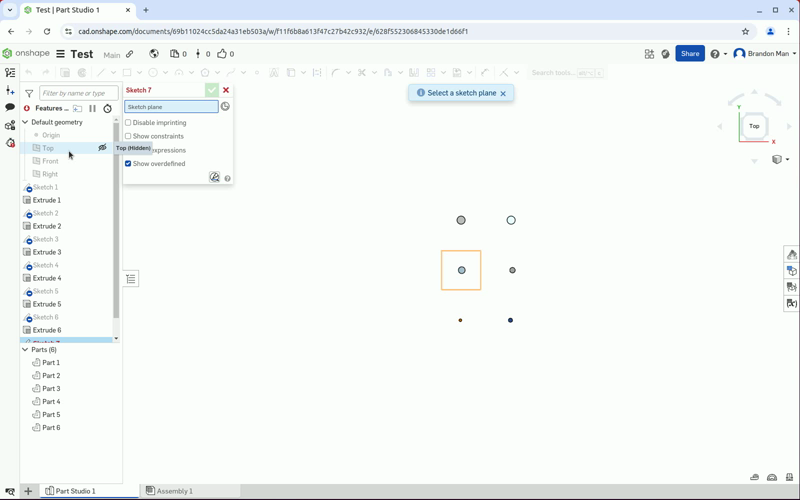
click(69, 150)
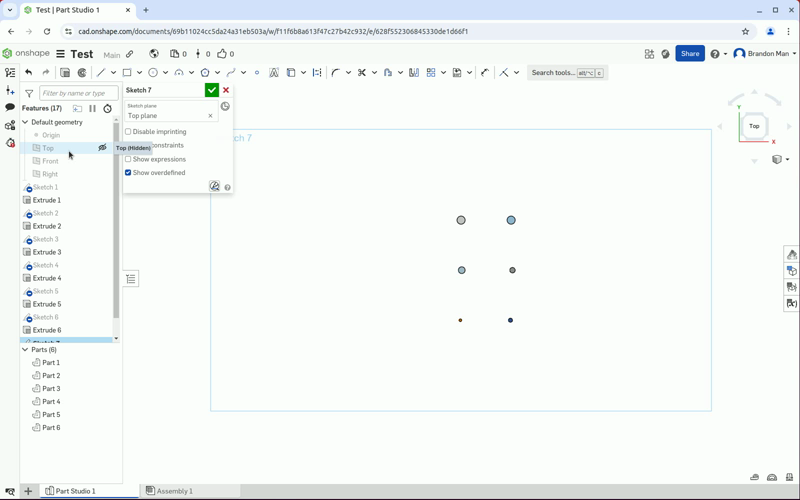
mouse_move(73, 352)
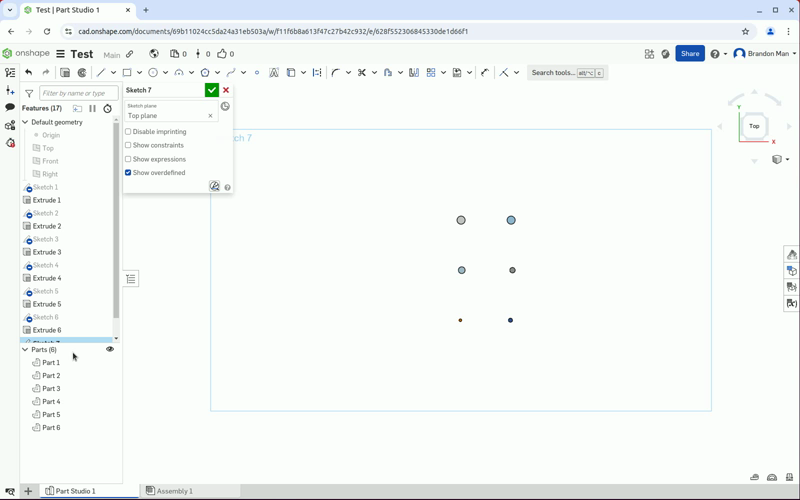
key(y)
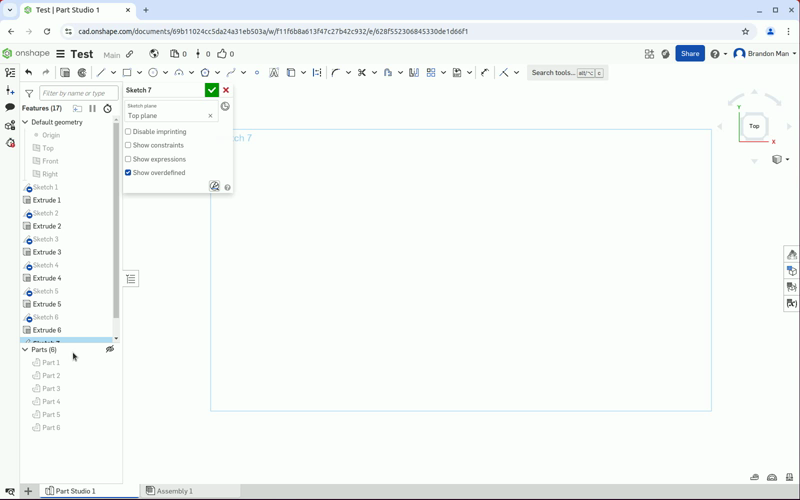
key(c)
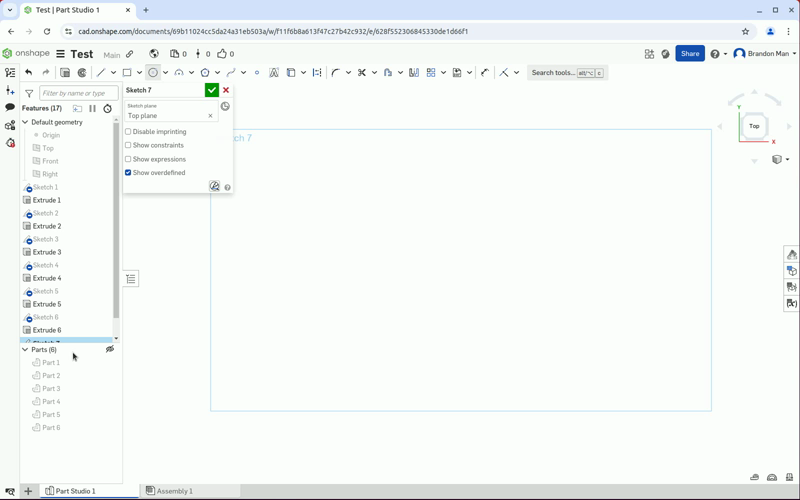
key_down(shift)
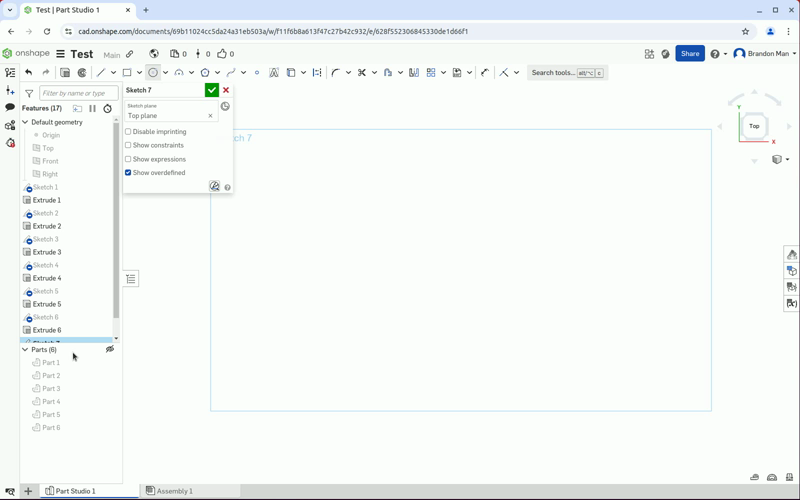
mouse_move(423, 245)
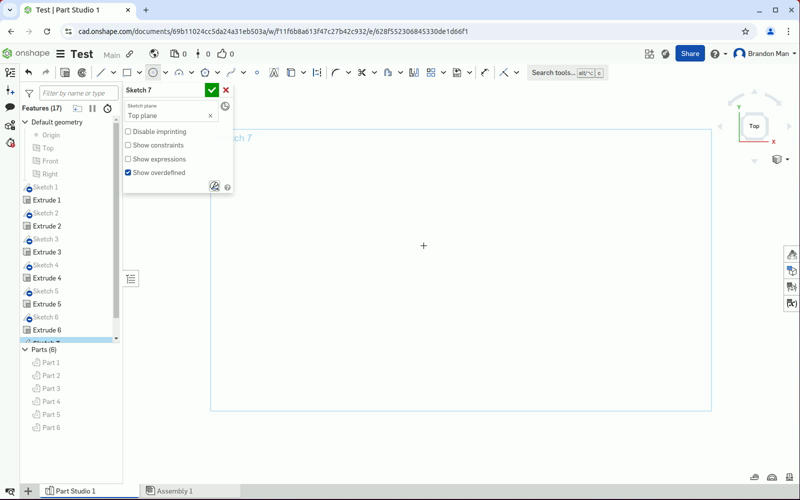
click(423, 245)
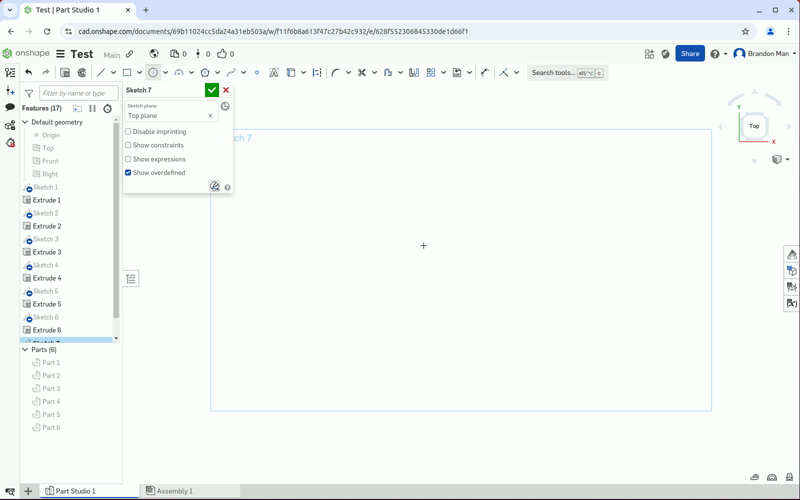
key_up(shift)
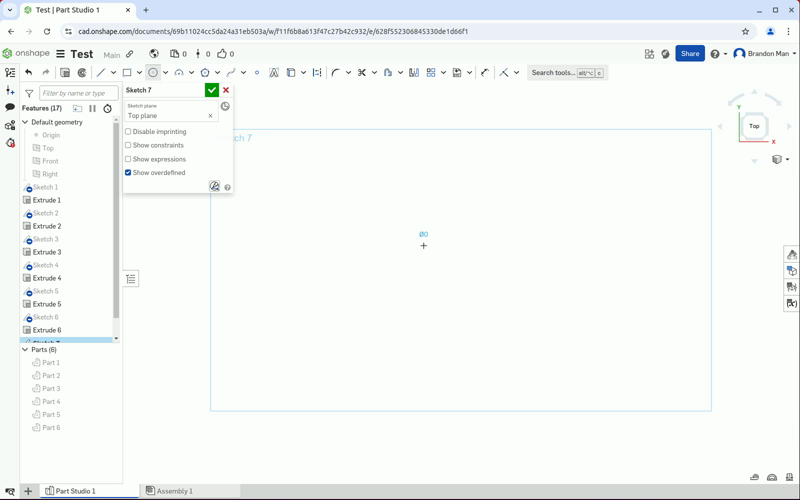
mouse_move(426, 245)
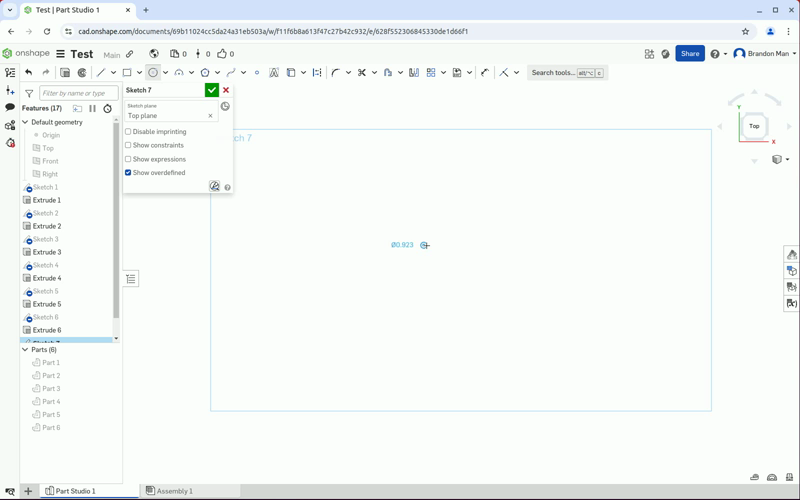
click(426, 245)
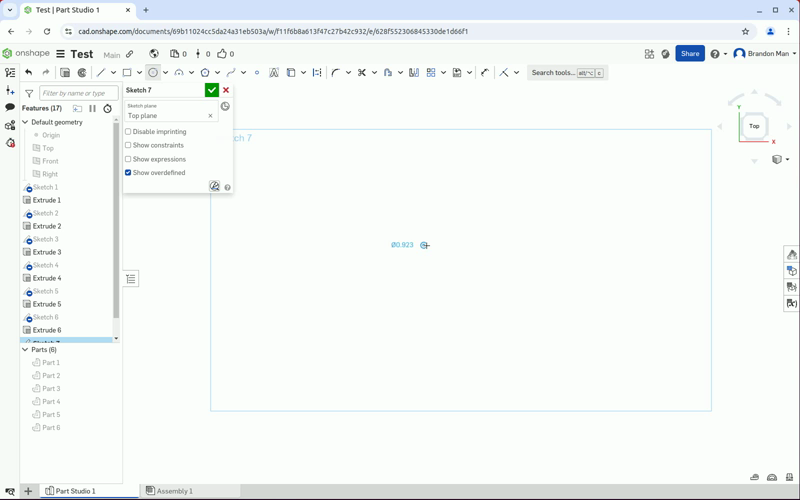
key(esc)
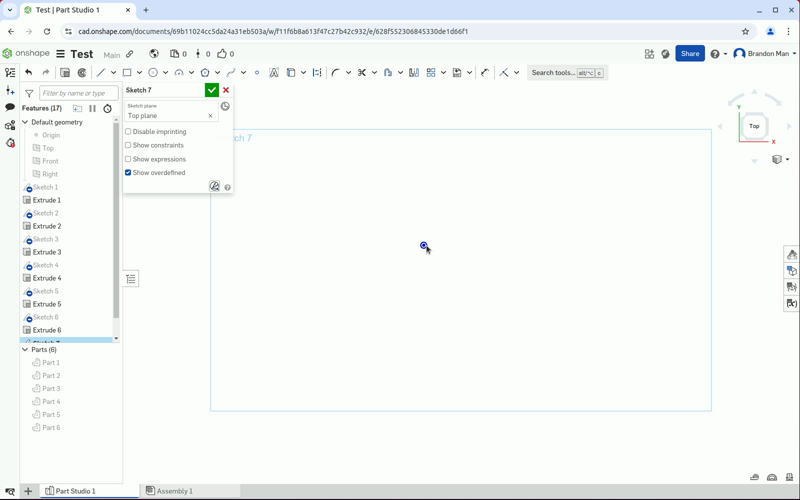
mouse_move(421, 245)
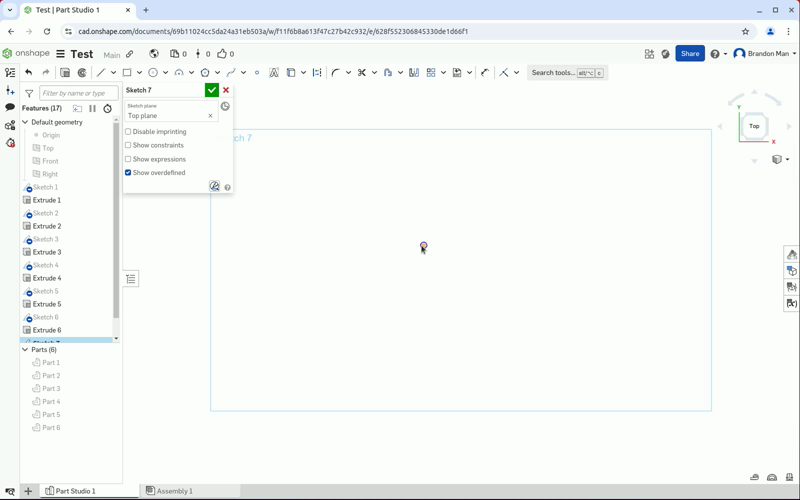
scroll(6)
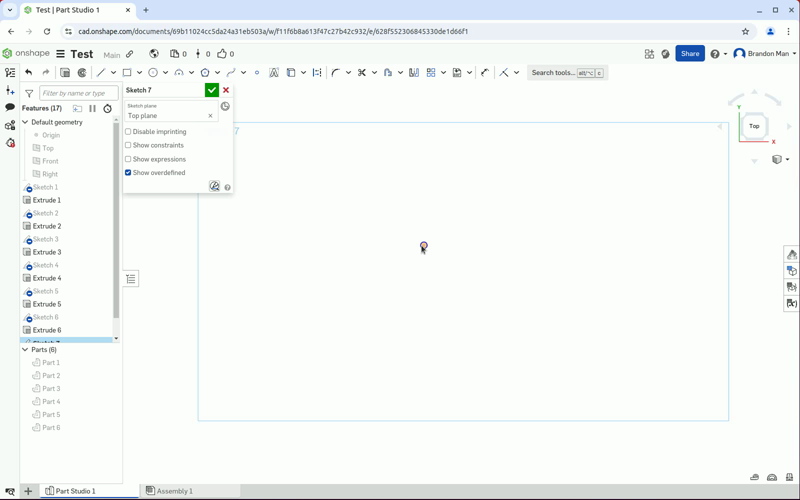
scroll(6)
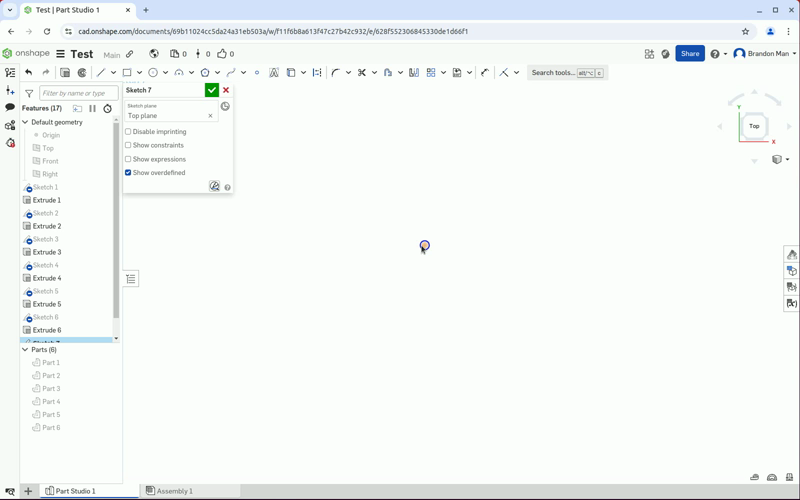
scroll(6)
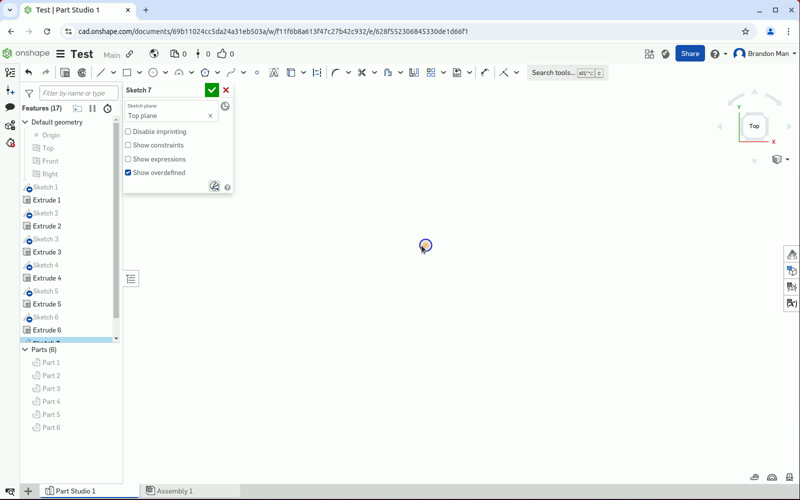
scroll(6)
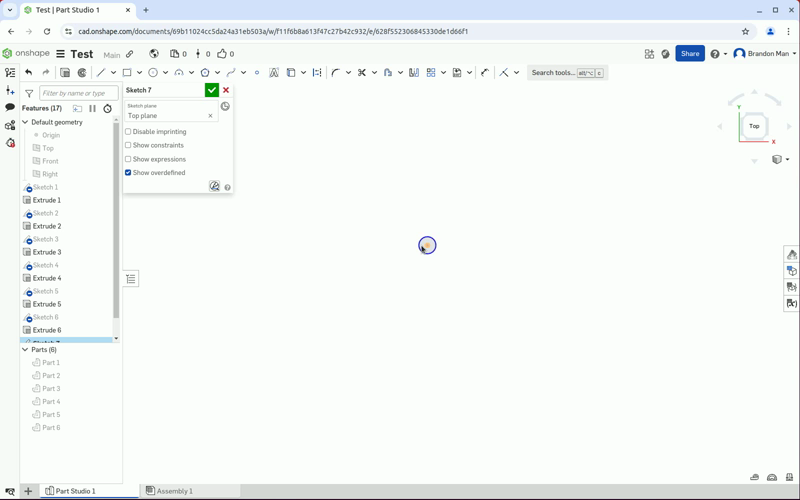
scroll(6)
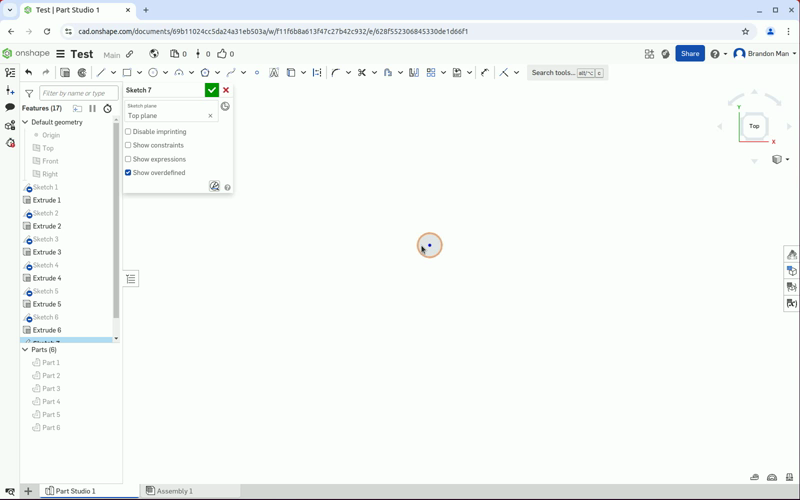
scroll(6)
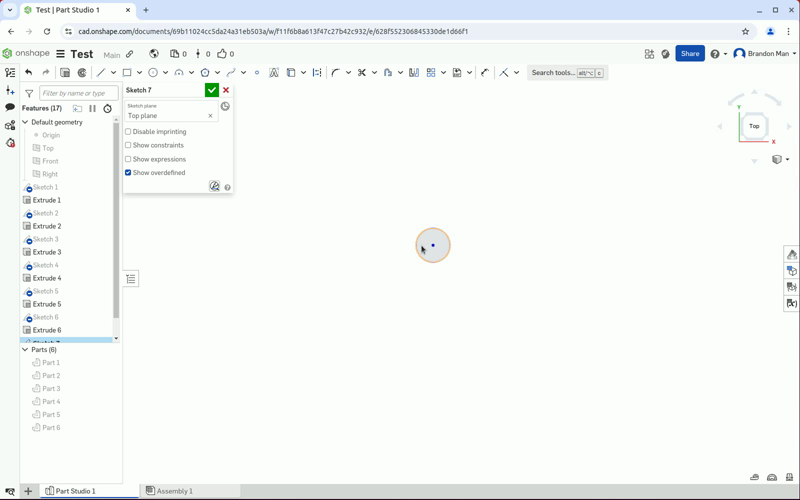
scroll(6)
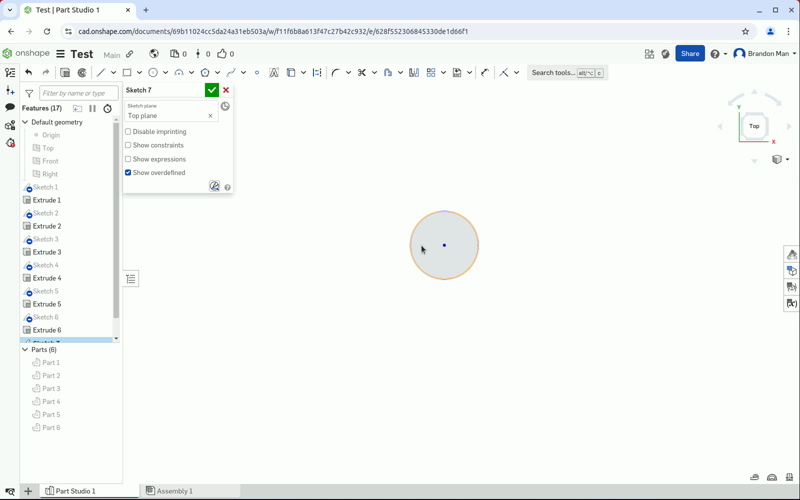
click(421, 245)
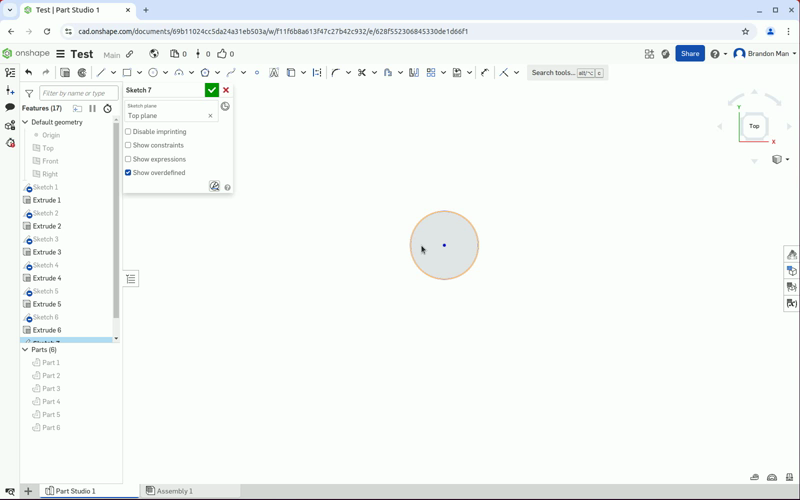
scroll(-6)
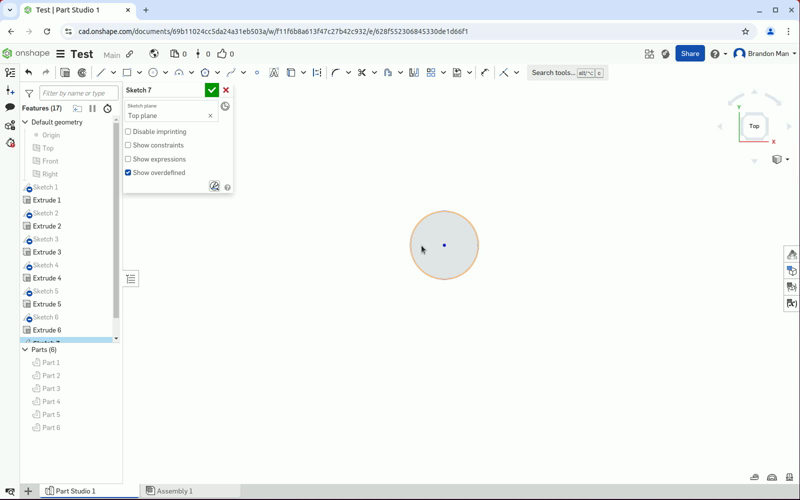
scroll(-6)
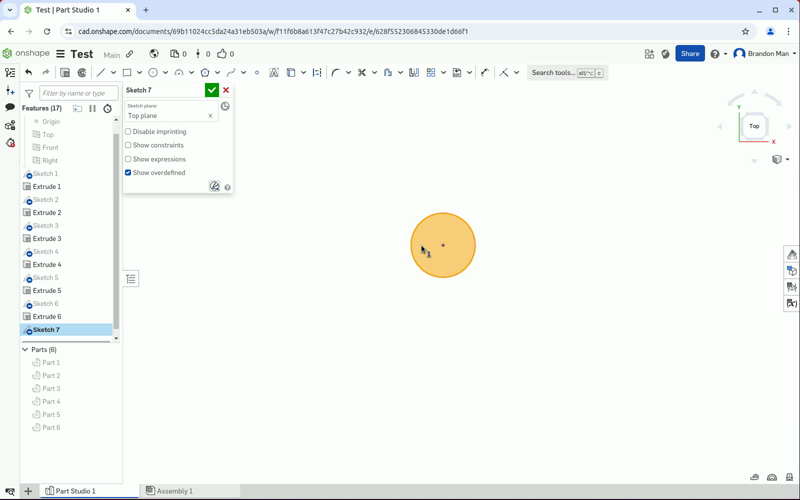
scroll(-6)
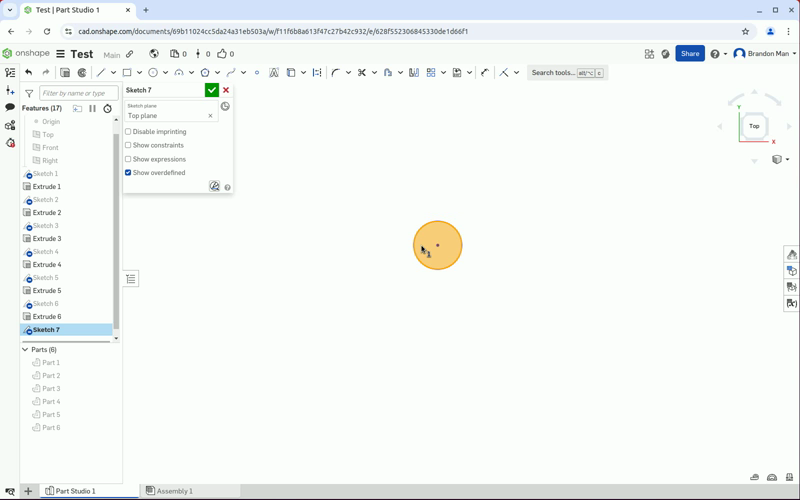
scroll(-6)
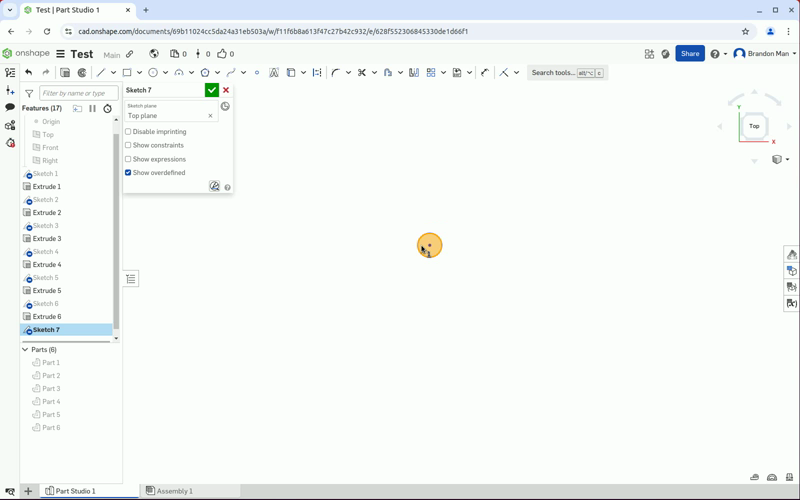
scroll(-6)
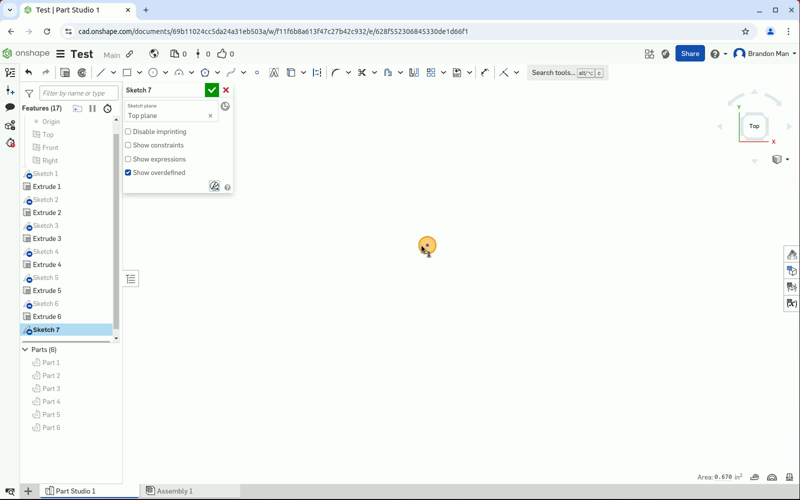
scroll(-6)
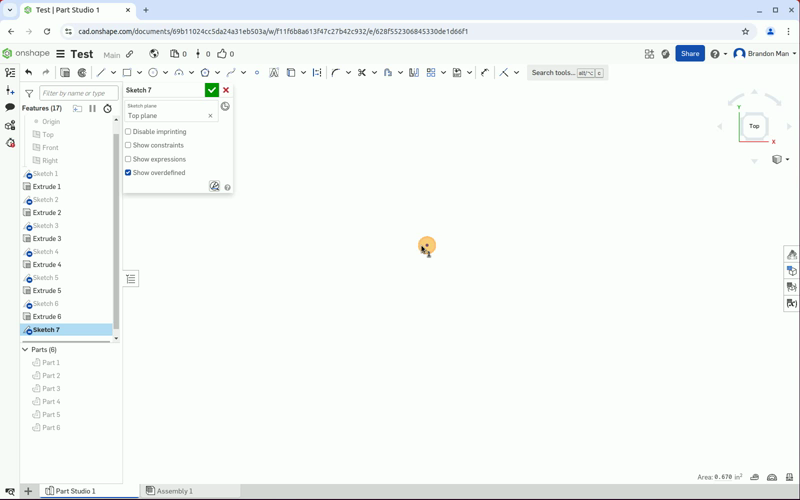
scroll(-6)
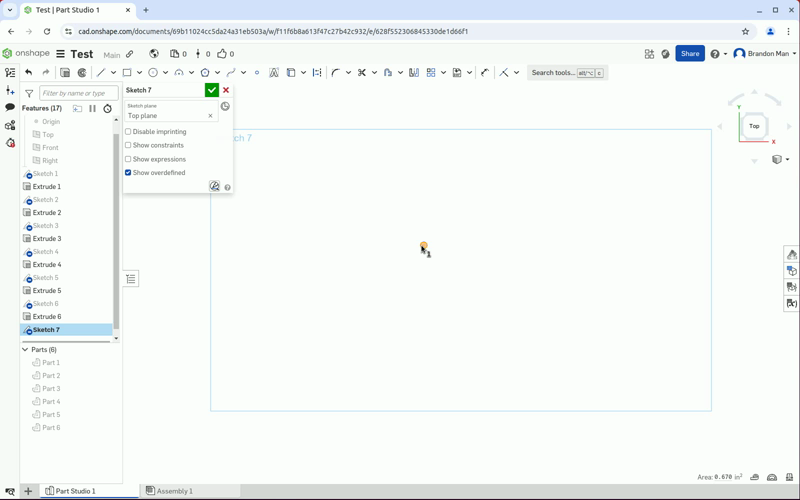
mouse_move(73, 352)
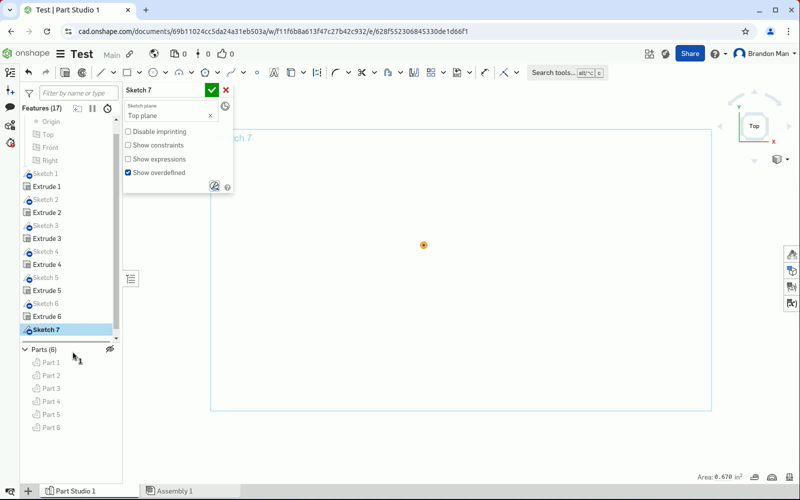
key(shift+y)
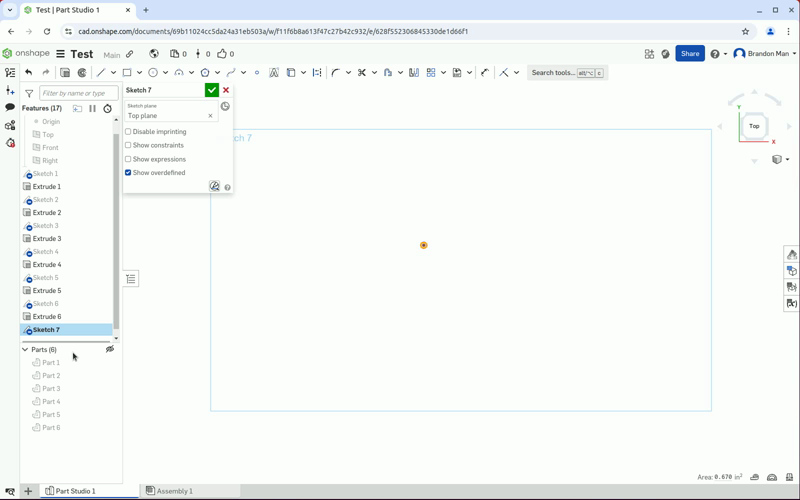
key(shift+e)
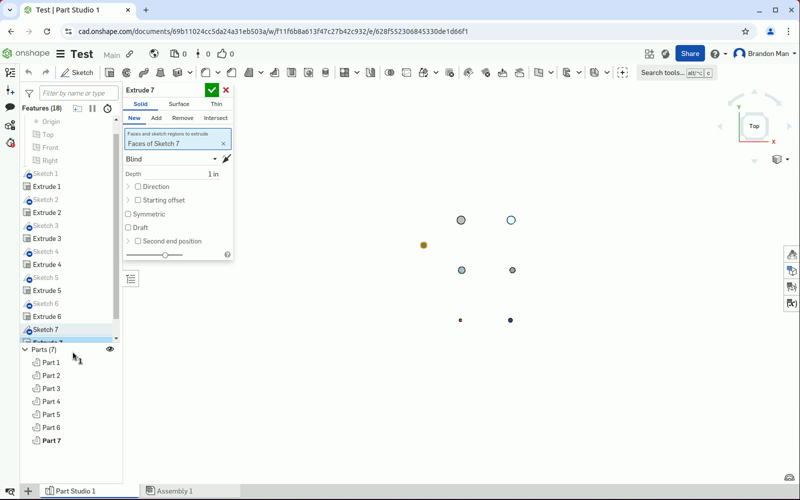
mouse_move(143, 106)
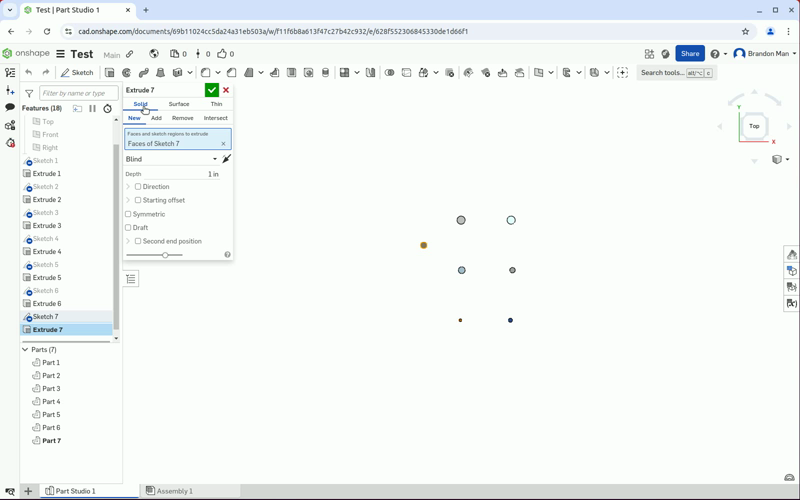
click(143, 106)
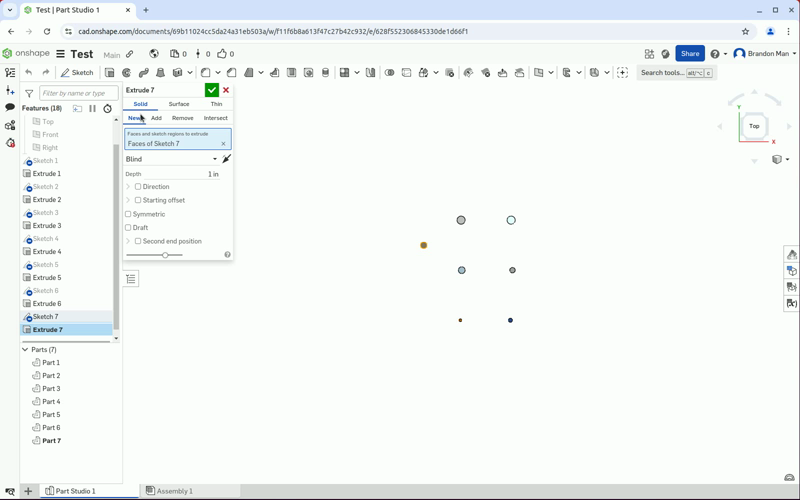
mouse_move(137, 120)
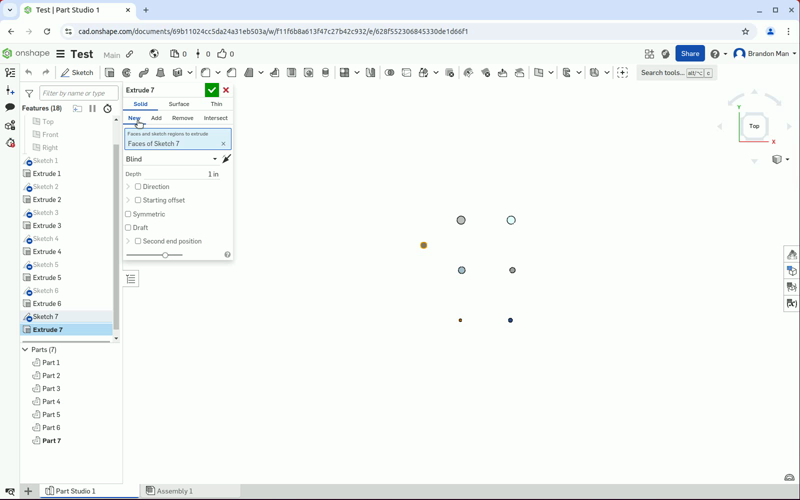
click(137, 120)
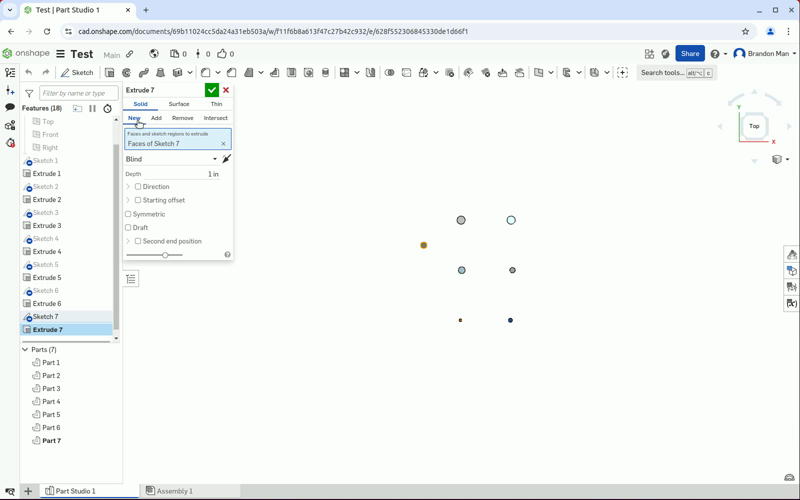
key(tab, 4)
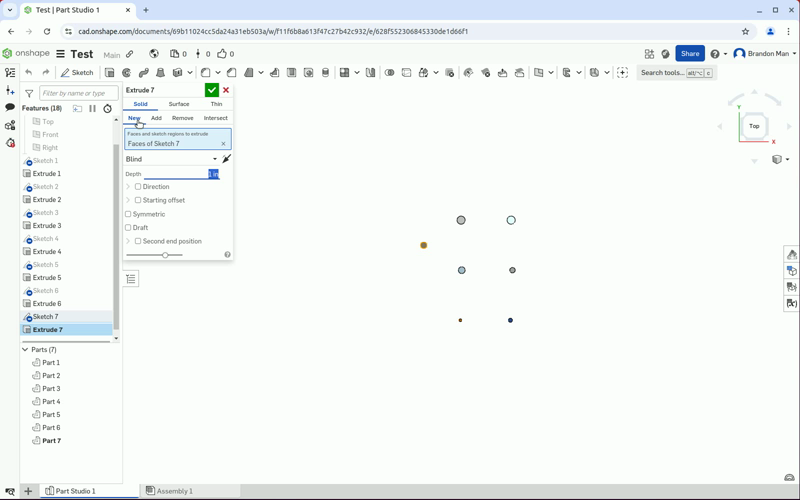
text(23.108)
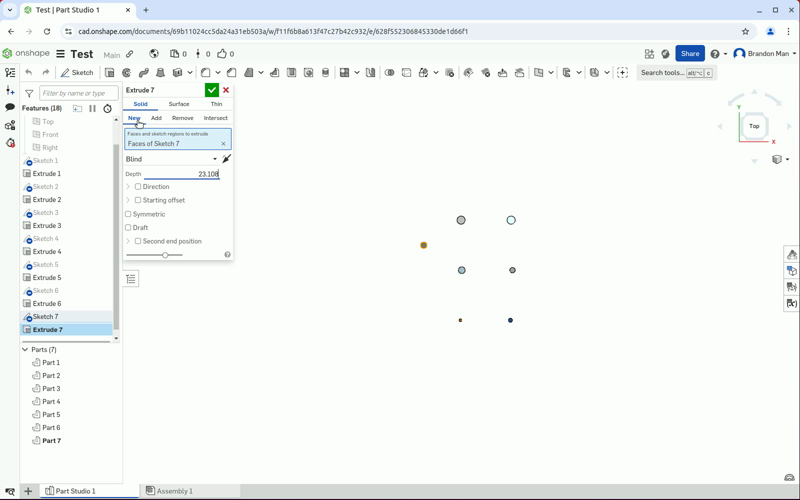
key(enter)
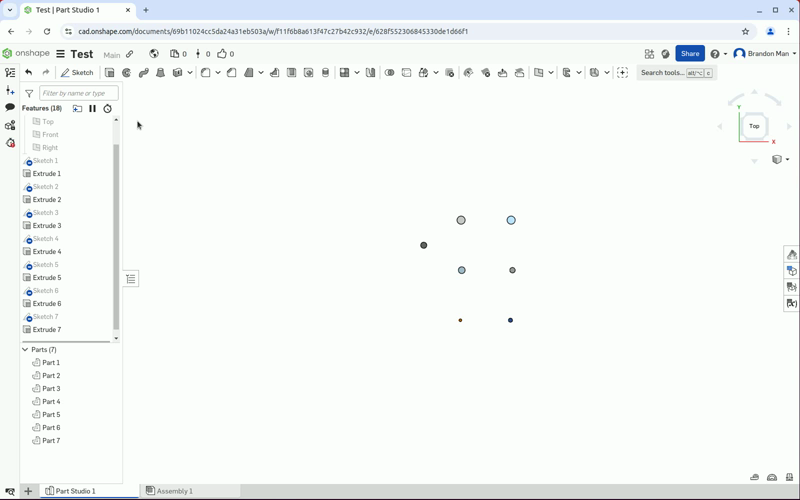
key(shift+h)
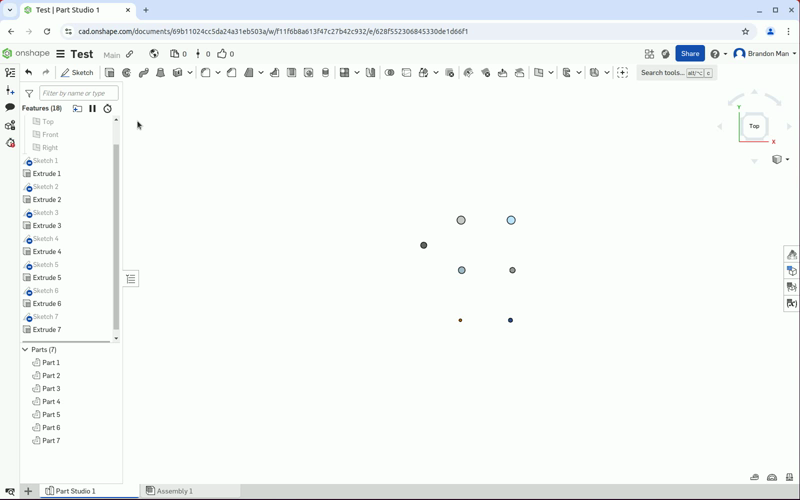
key(shift+h)
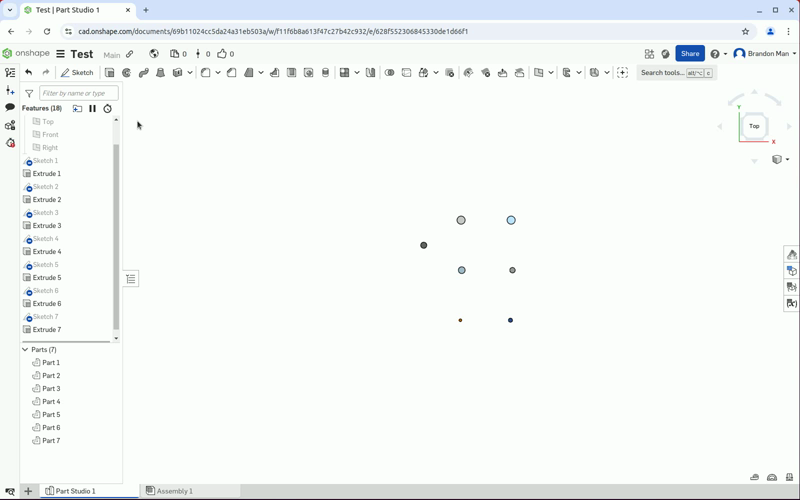
mouse_move(69, 163)
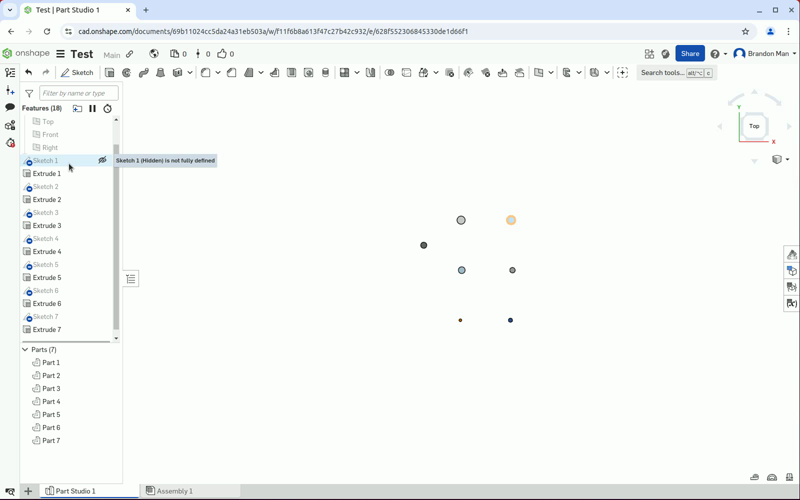
click(69, 163)
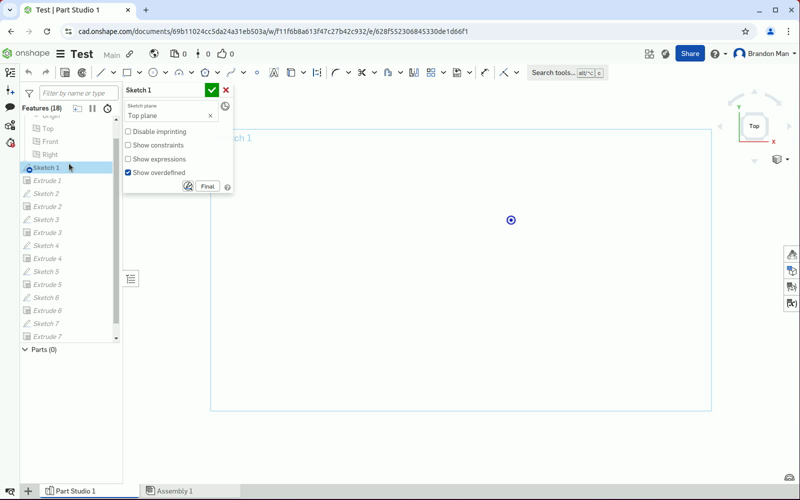
mouse_move(229, 92)
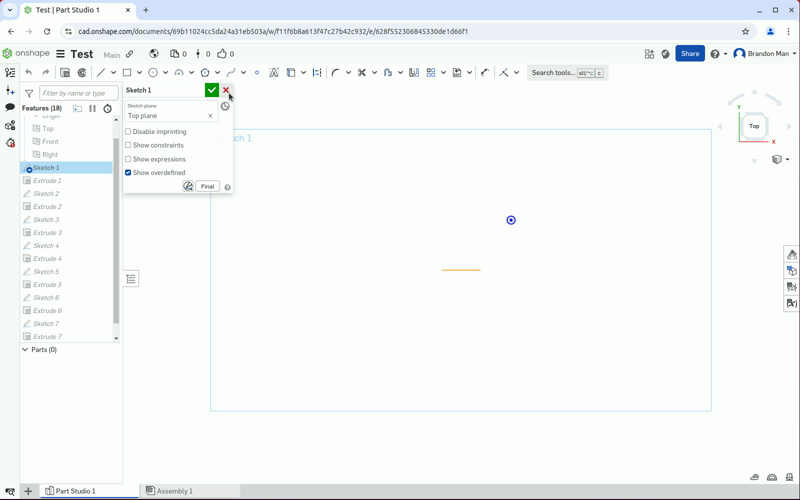
click(229, 92)
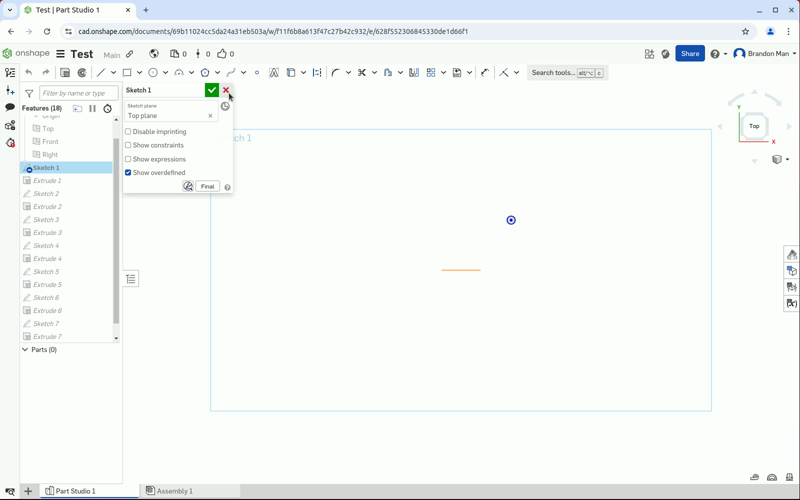
key(shift+s)
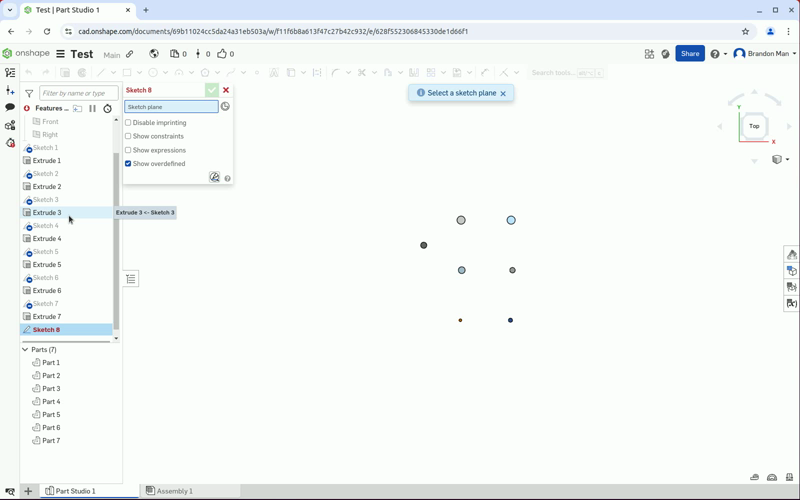
scroll(3)
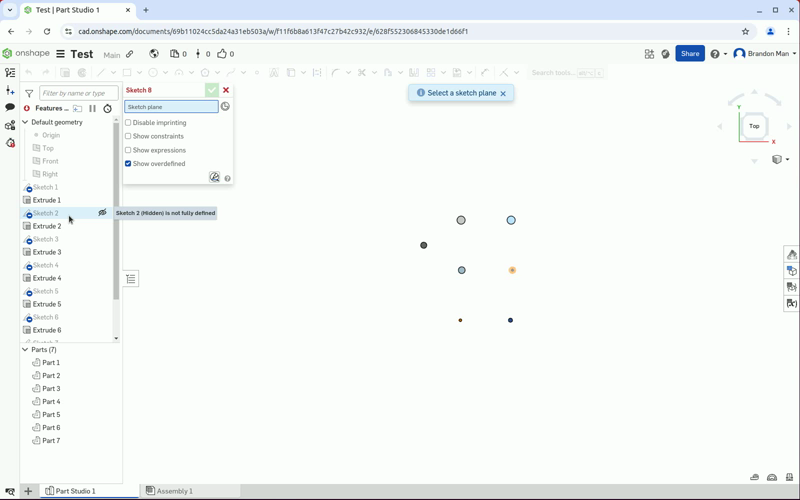
mouse_move(69, 150)
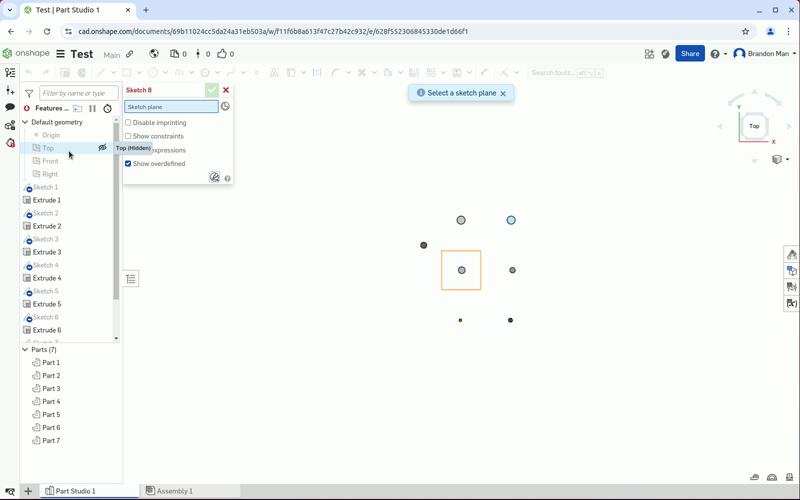
click(69, 150)
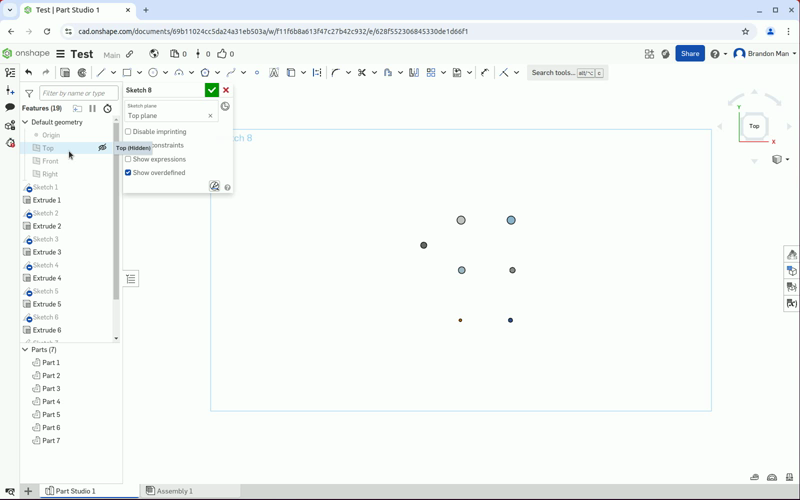
mouse_move(73, 352)
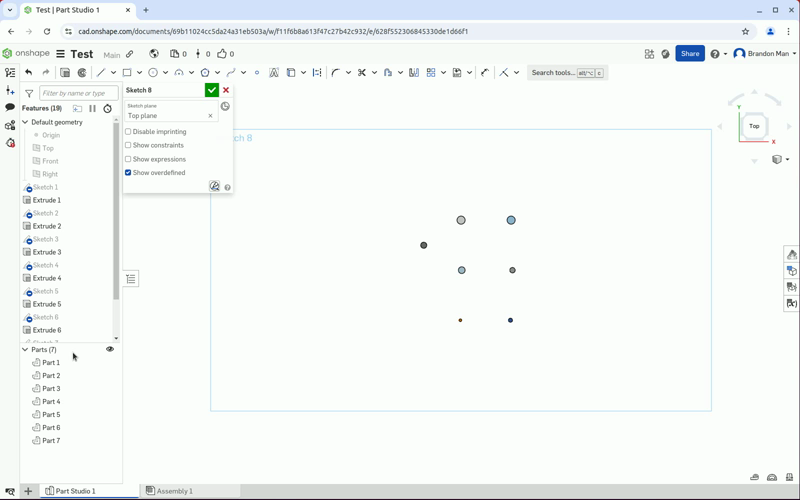
key(y)
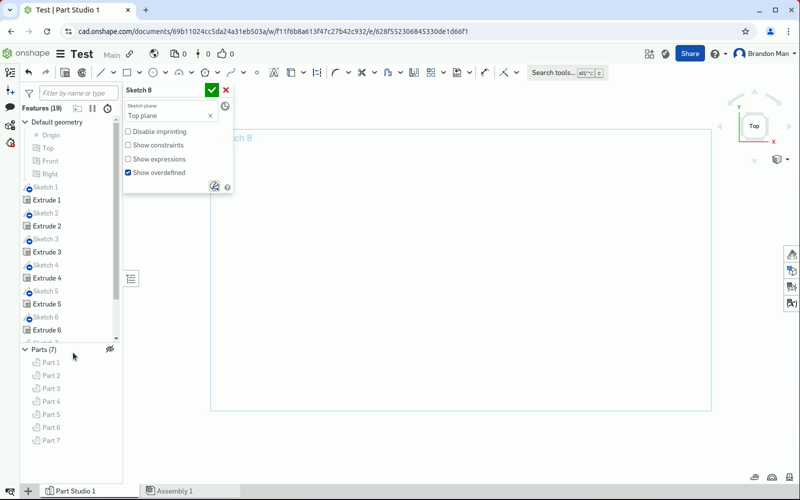
key(c)
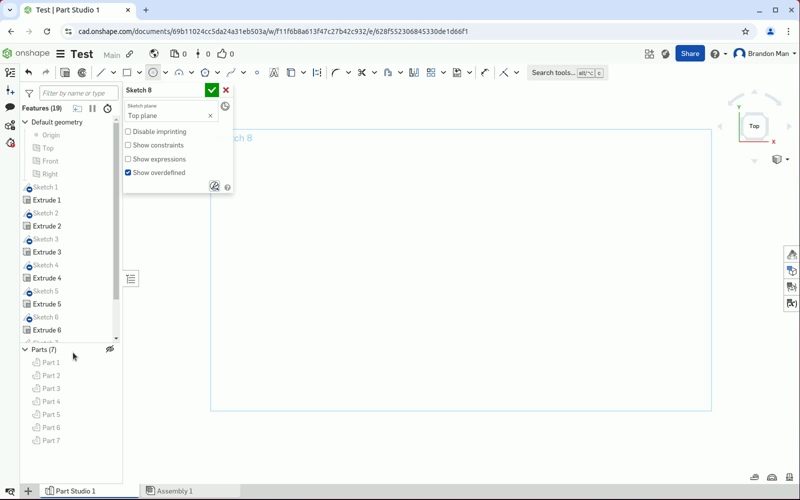
key_down(shift)
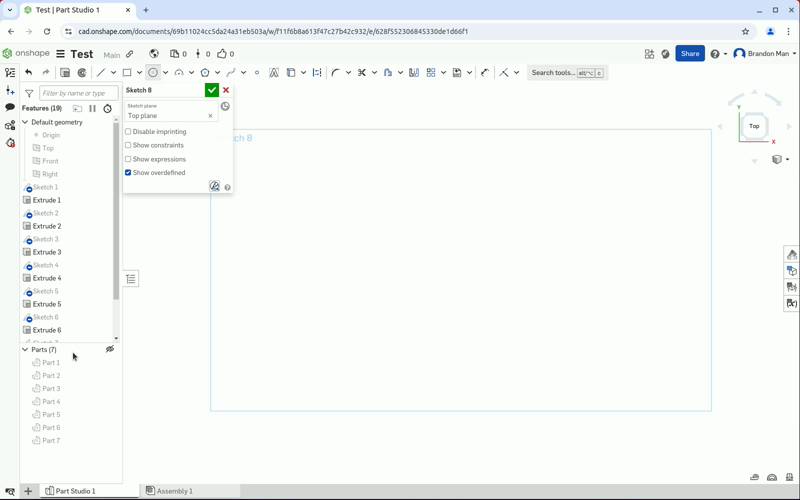
mouse_move(424, 282)
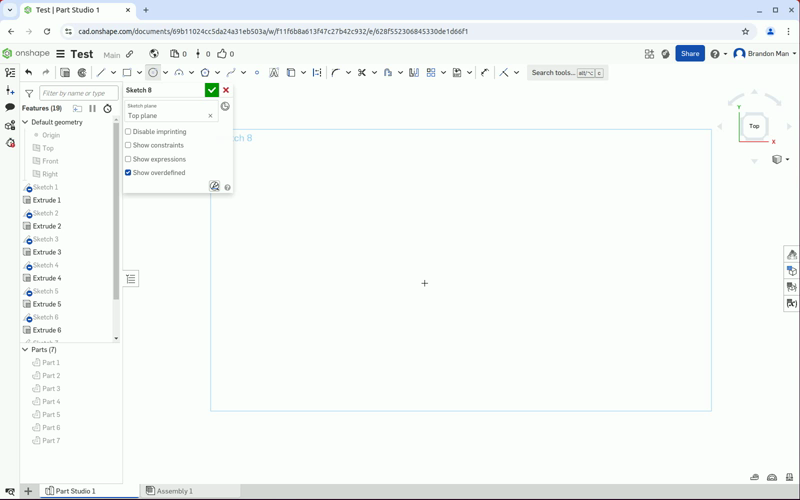
click(424, 282)
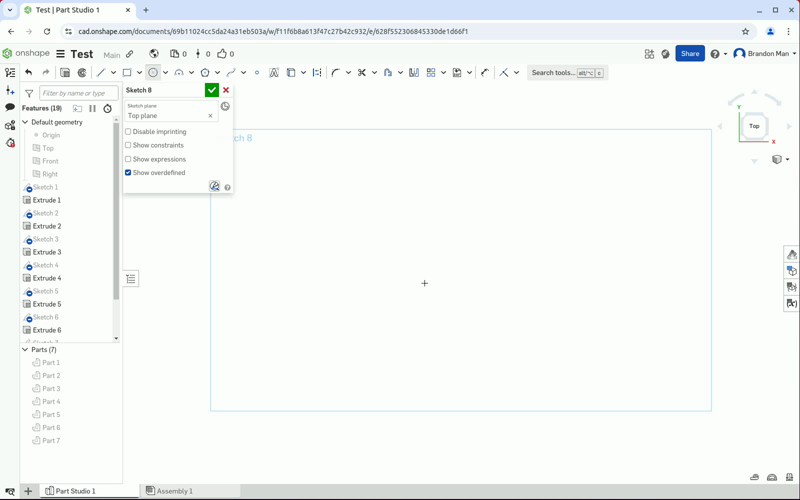
key_up(shift)
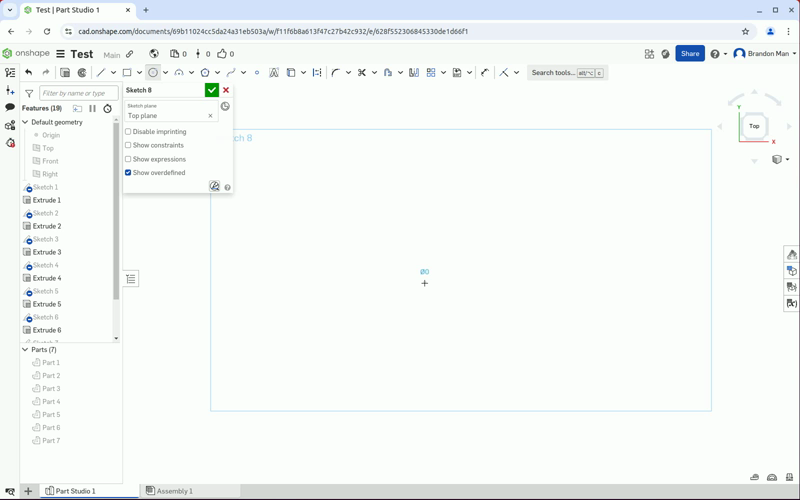
mouse_move(426, 282)
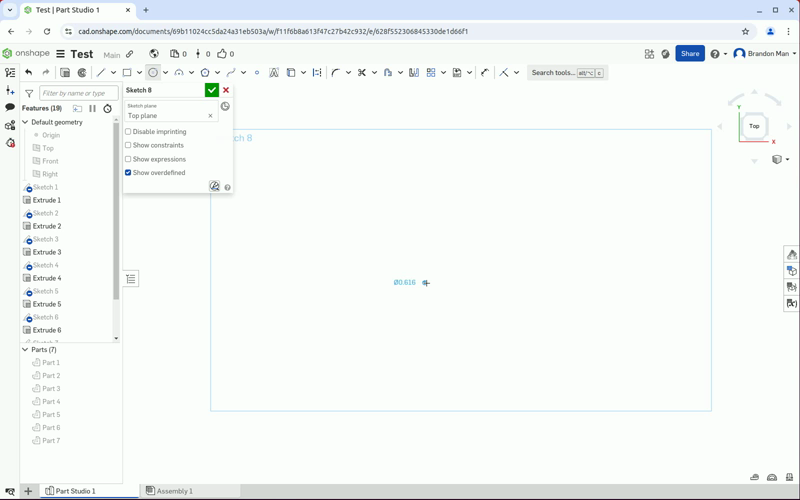
scroll(6)
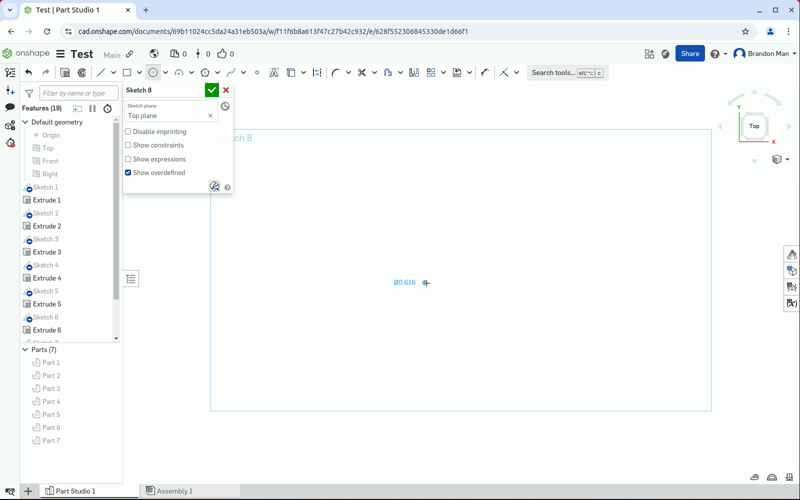
scroll(6)
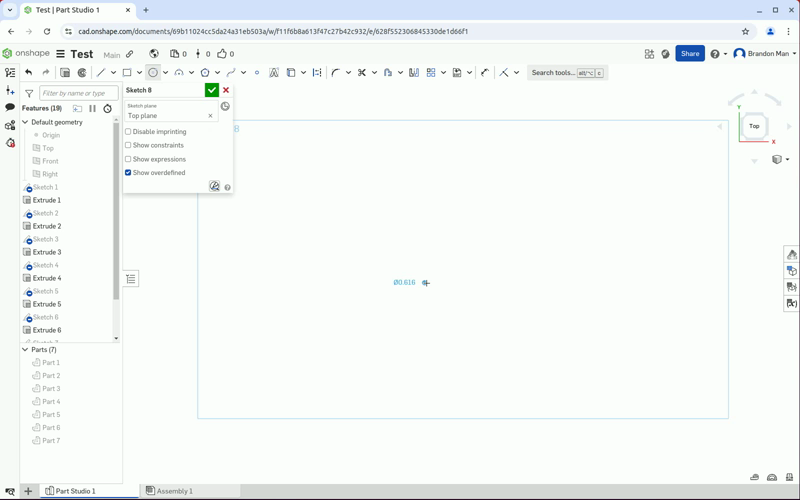
scroll(6)
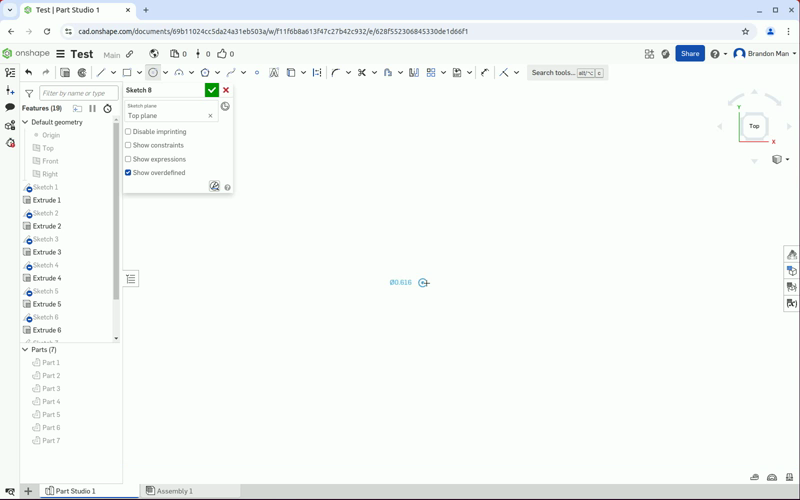
scroll(6)
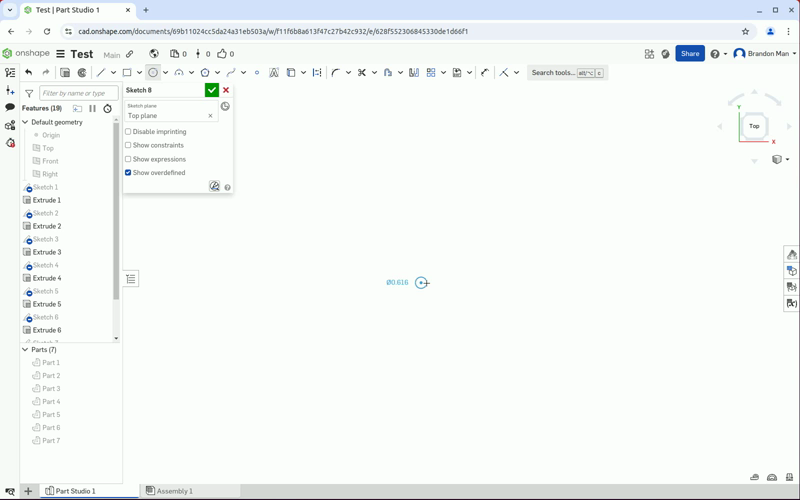
scroll(6)
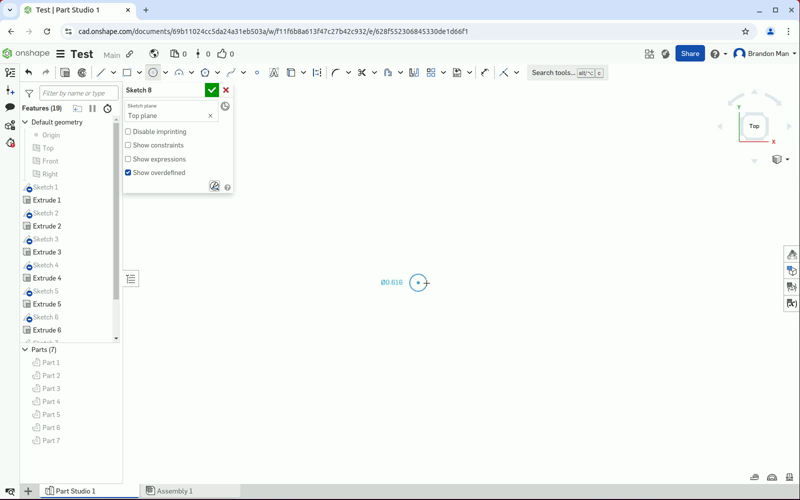
scroll(6)
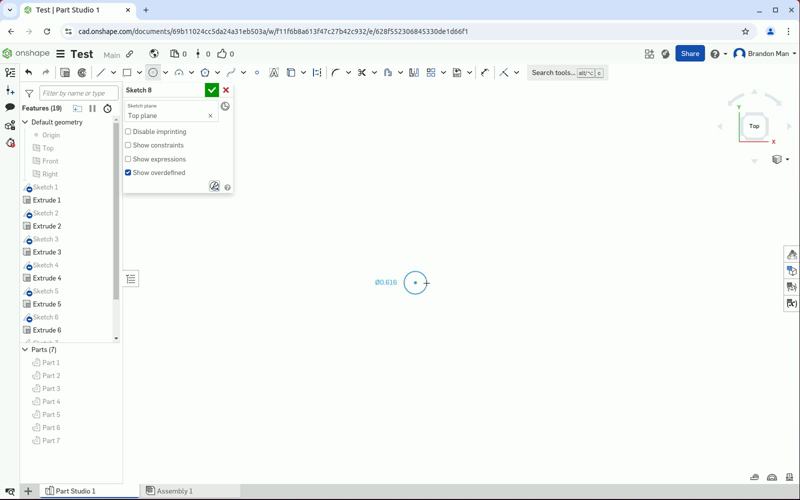
scroll(6)
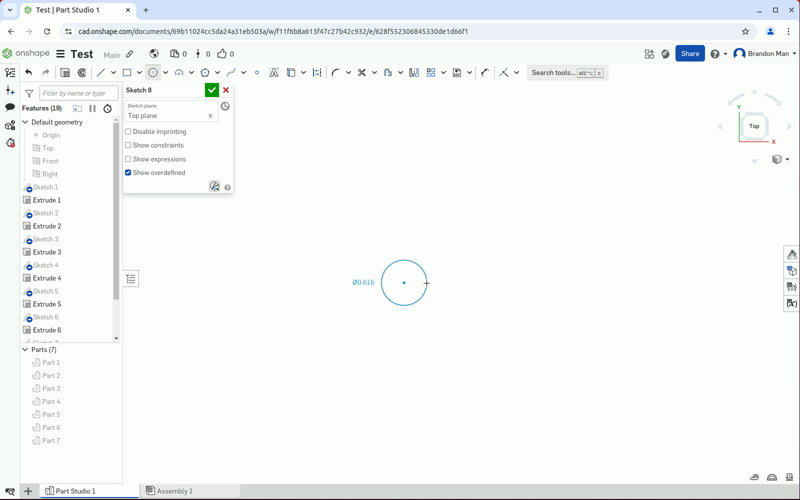
click(426, 282)
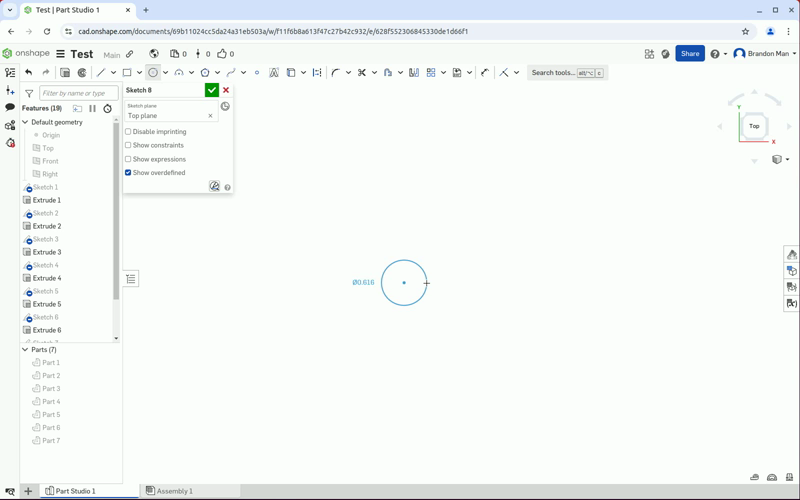
scroll(-6)
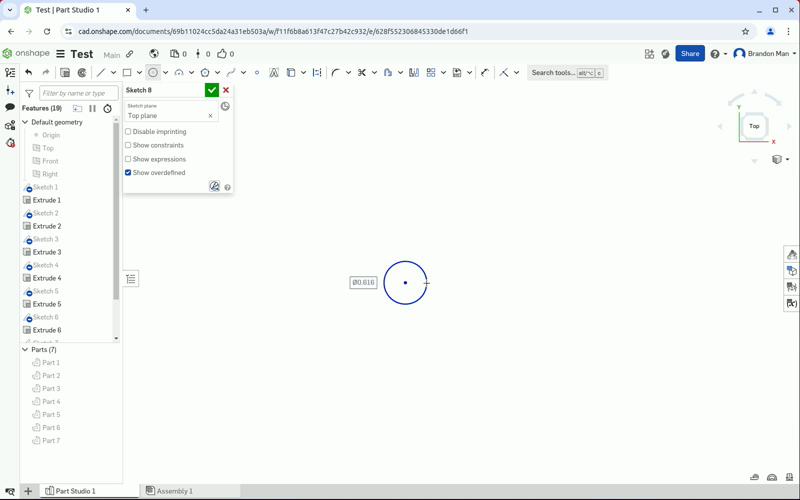
scroll(-6)
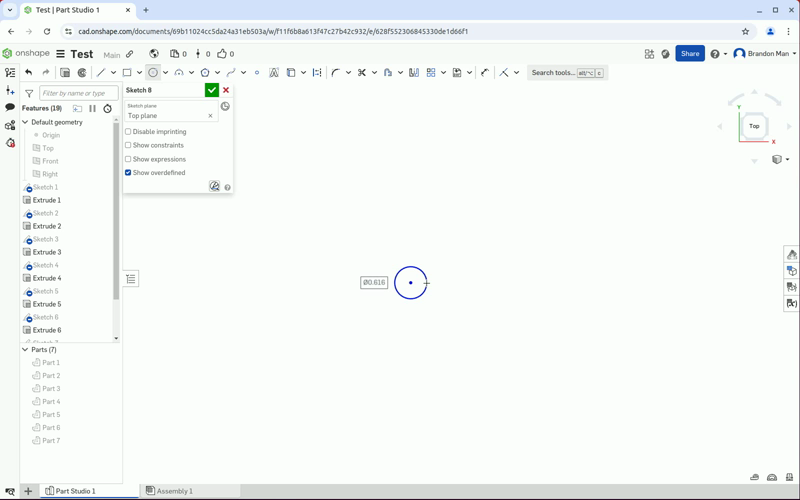
scroll(-6)
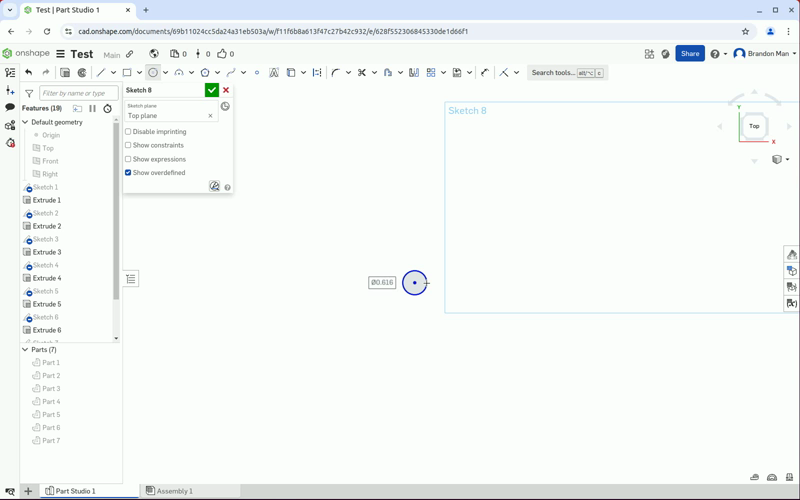
scroll(-6)
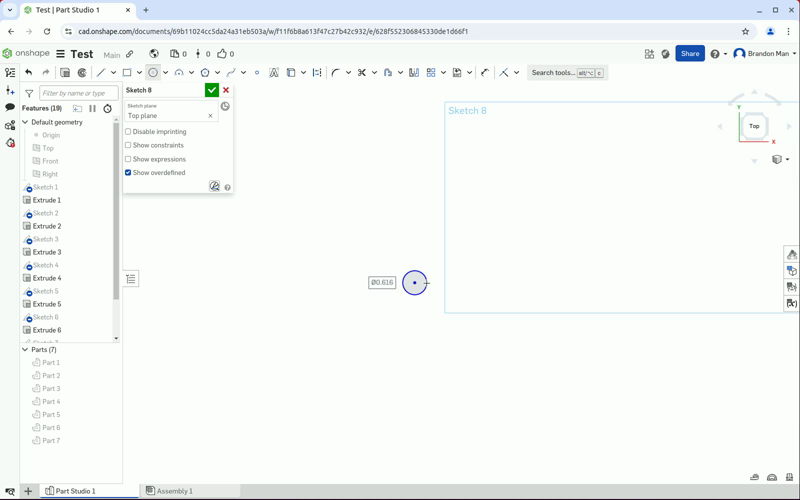
scroll(-6)
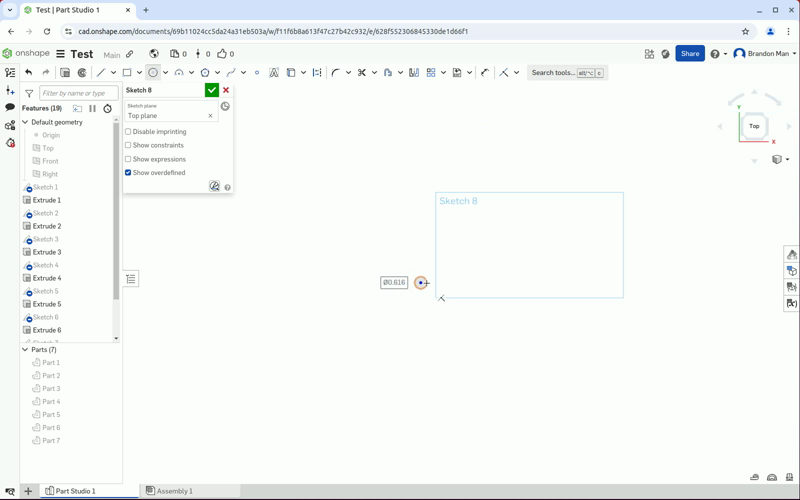
scroll(-6)
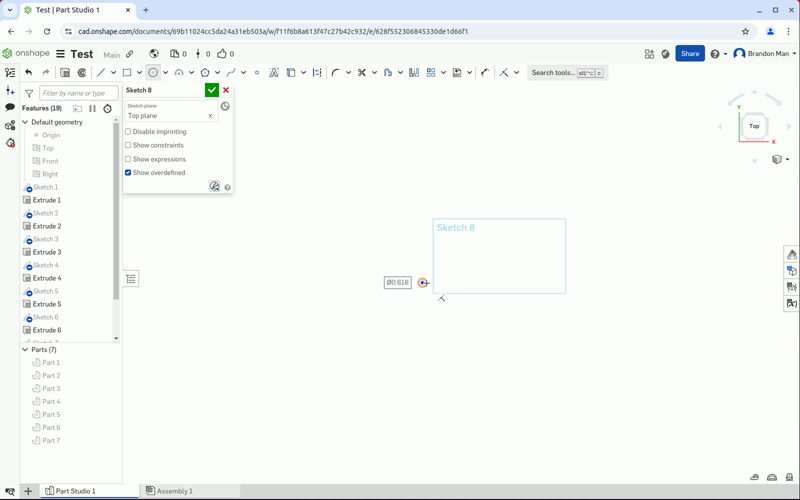
scroll(-6)
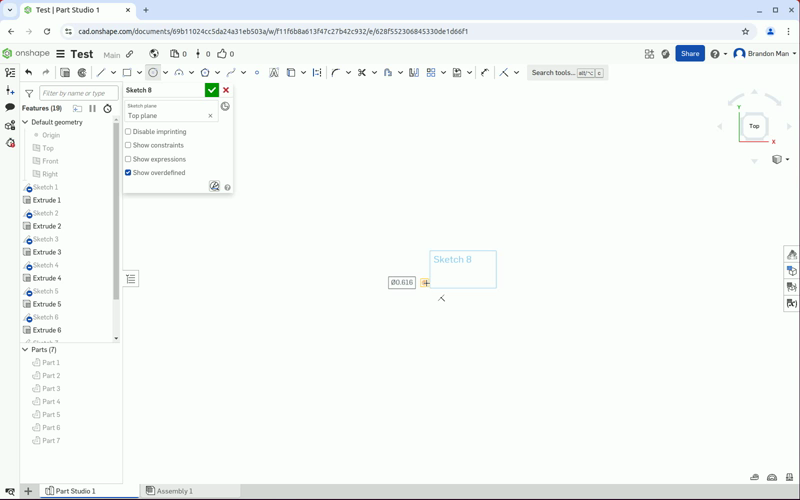
key(esc)
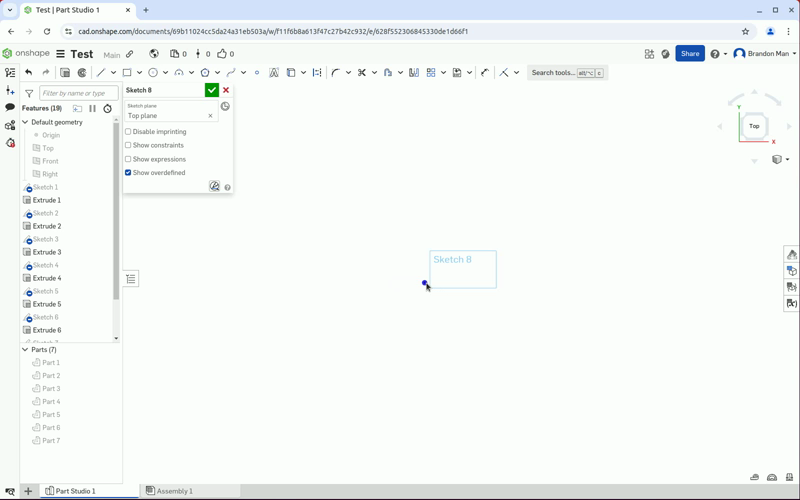
mouse_move(426, 282)
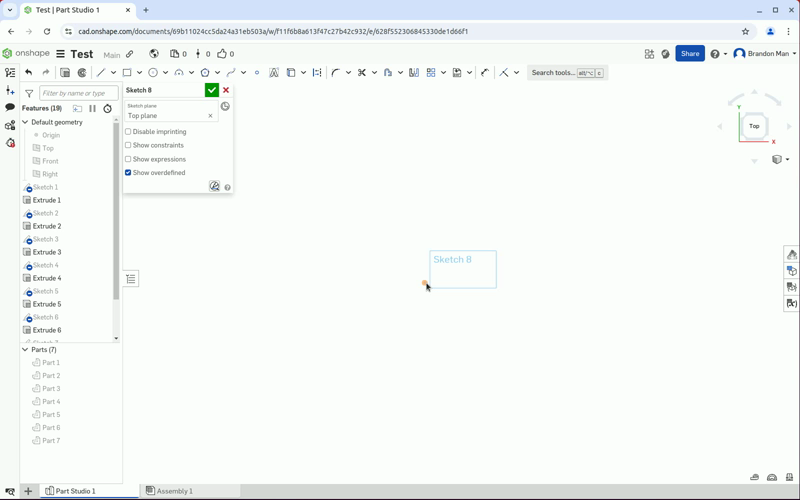
scroll(6)
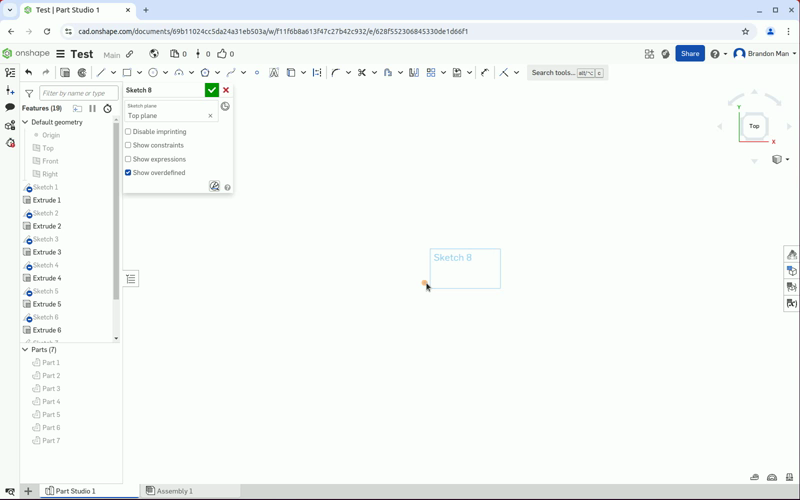
scroll(6)
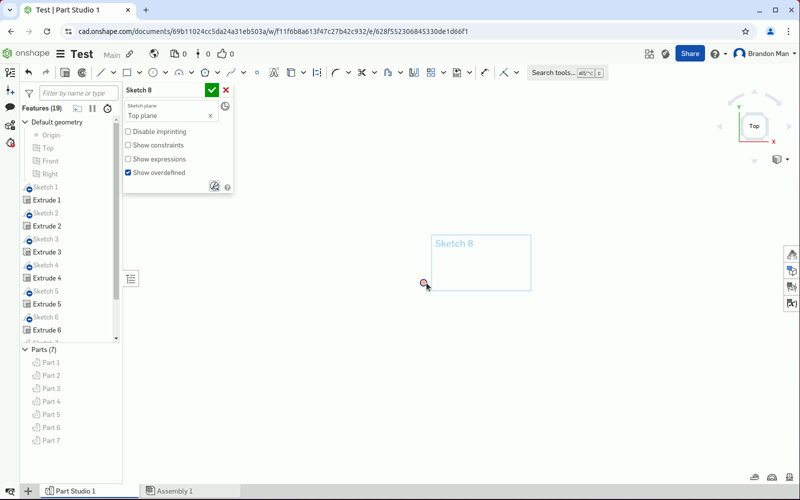
scroll(6)
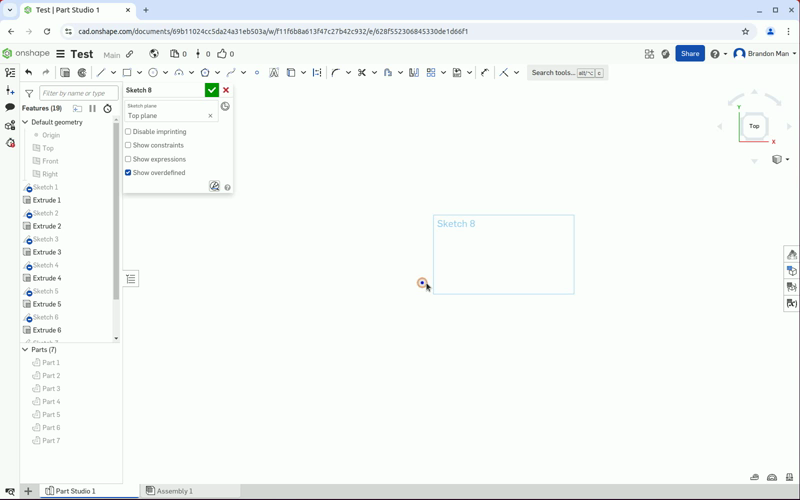
scroll(6)
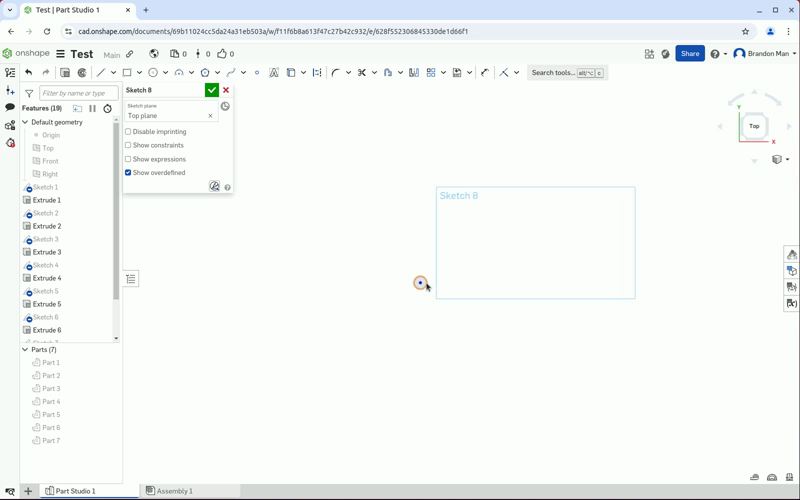
scroll(6)
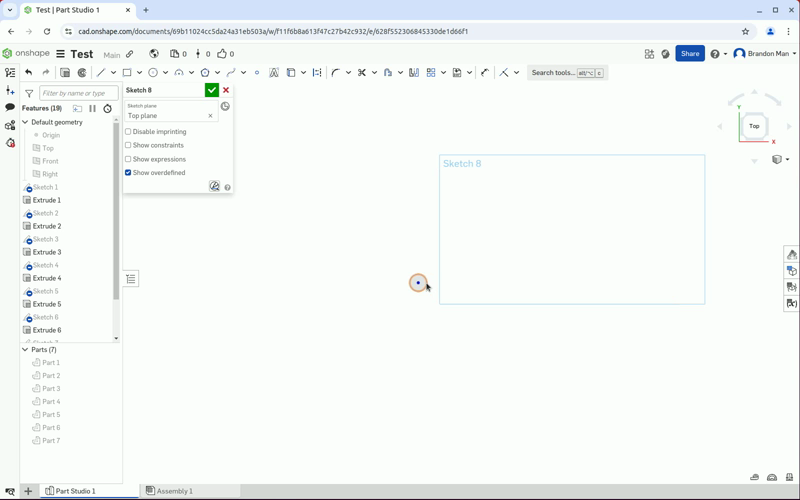
scroll(6)
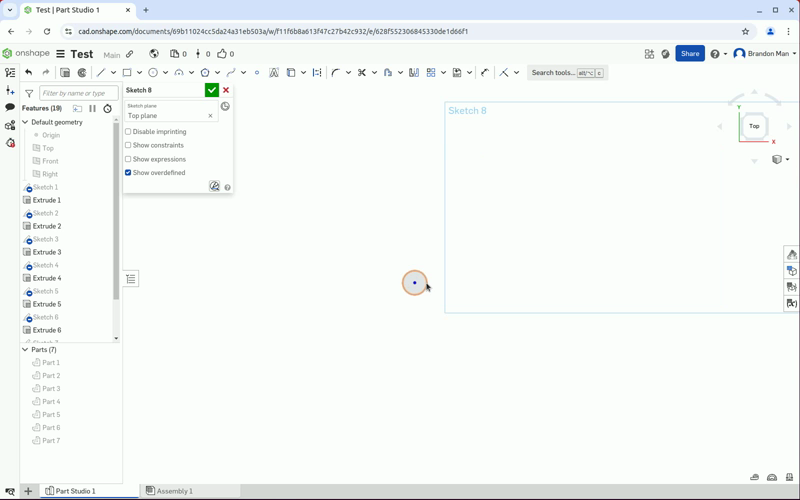
scroll(6)
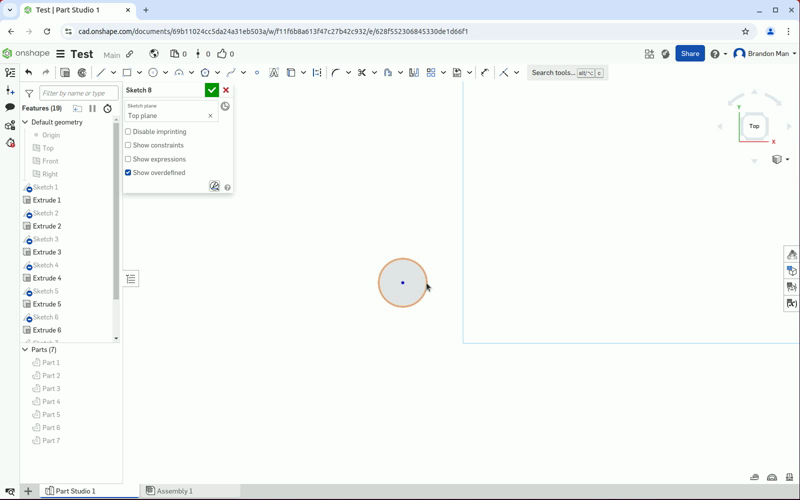
click(426, 282)
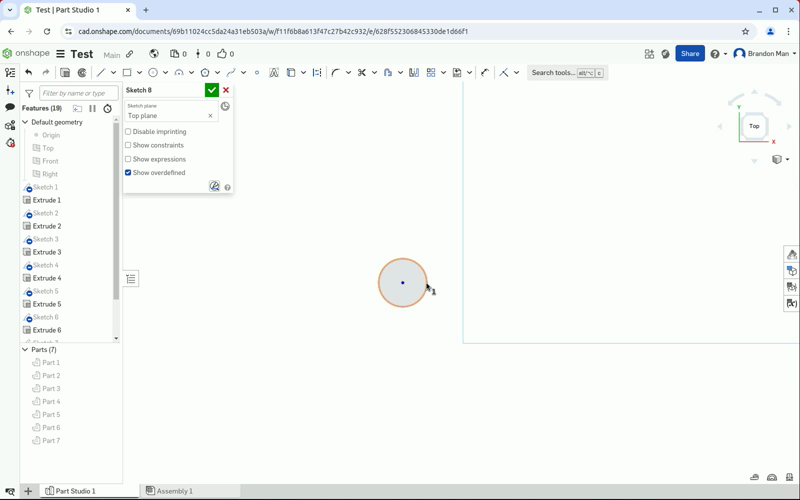
scroll(-6)
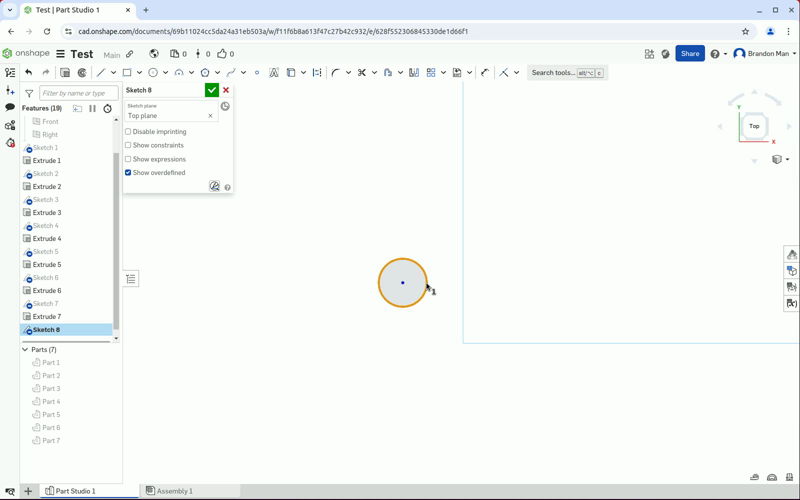
scroll(-6)
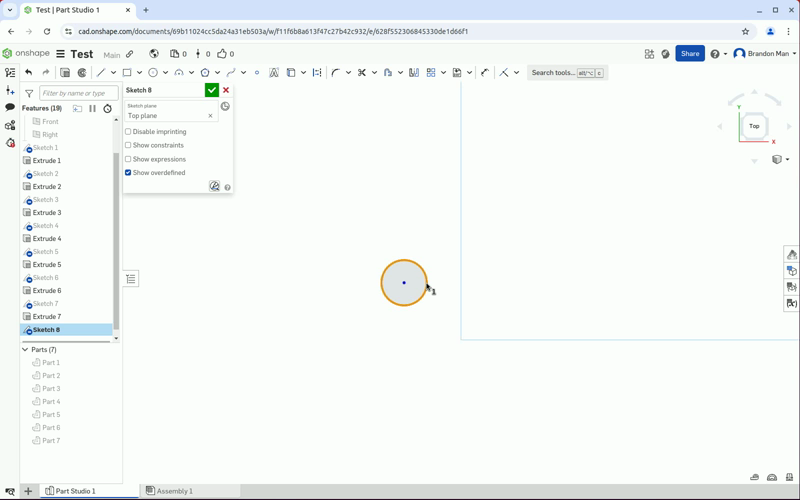
scroll(-6)
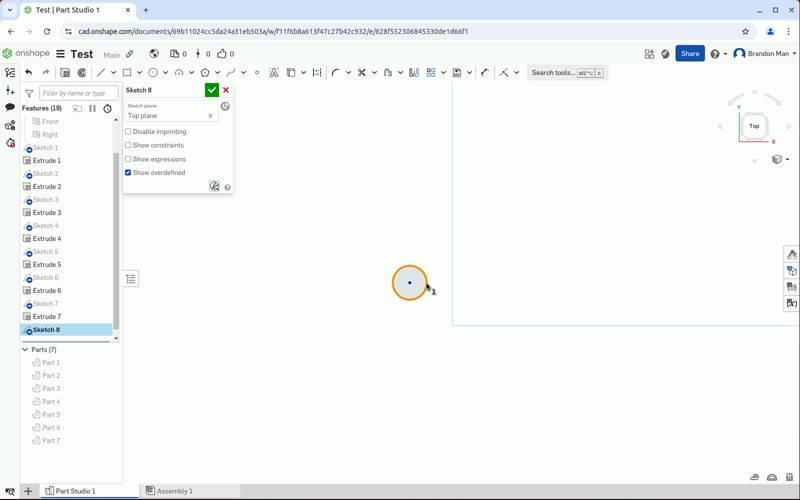
scroll(-6)
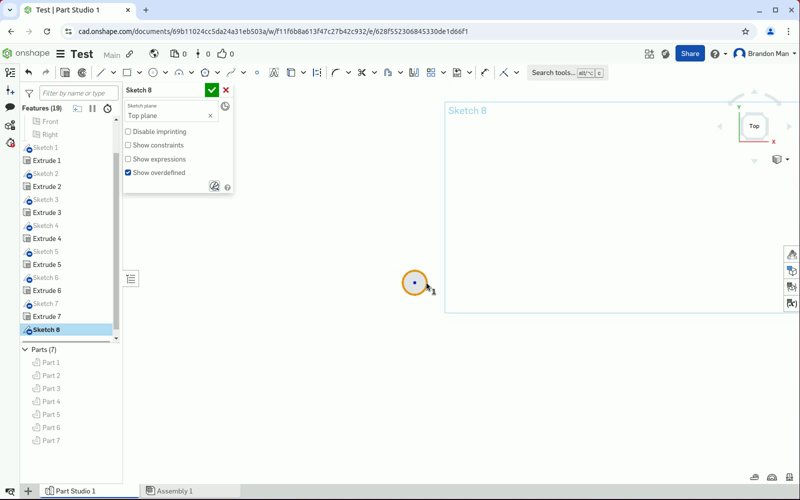
scroll(-6)
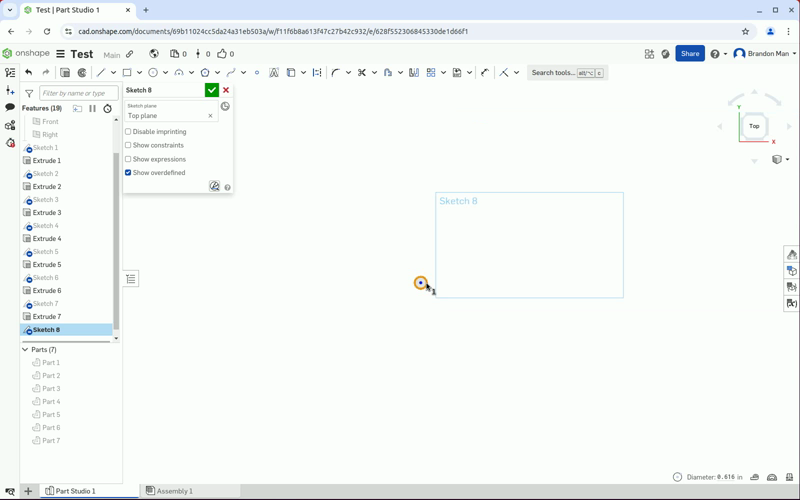
scroll(-6)
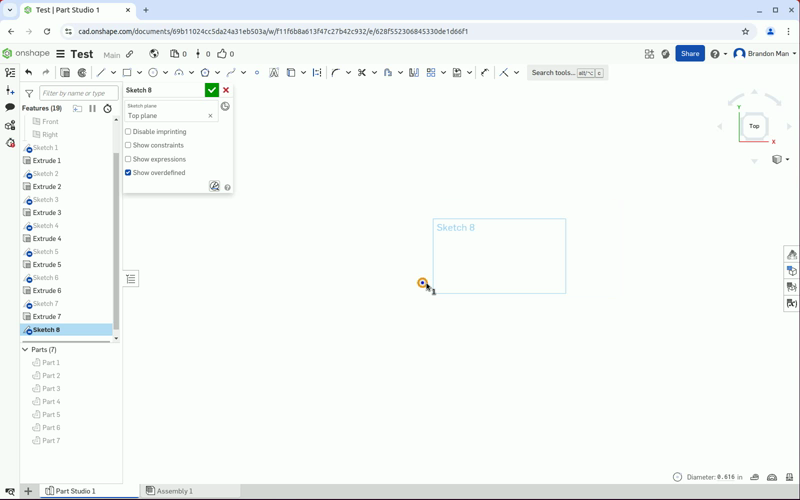
scroll(-6)
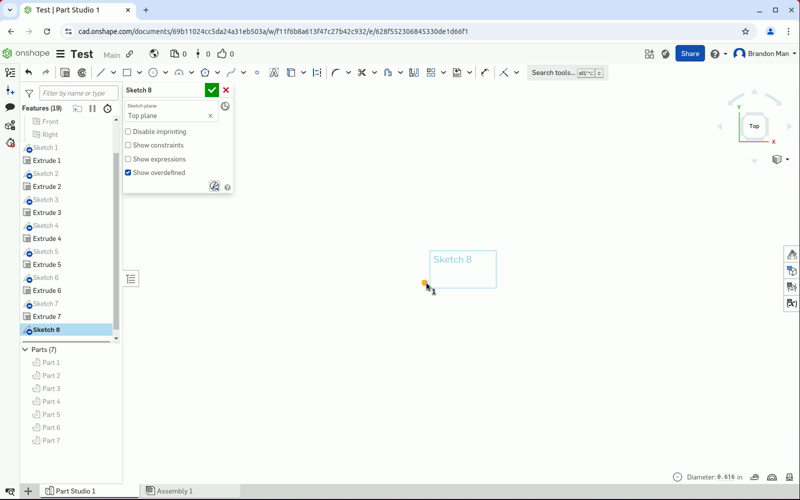
mouse_move(73, 352)
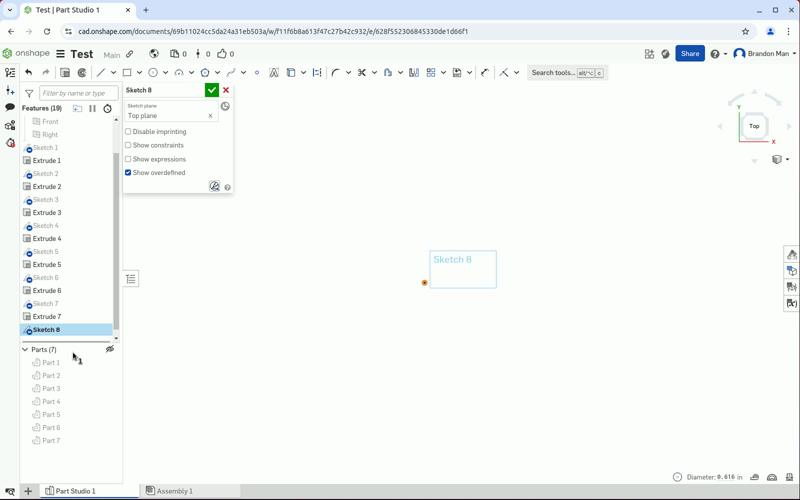
key(shift+y)
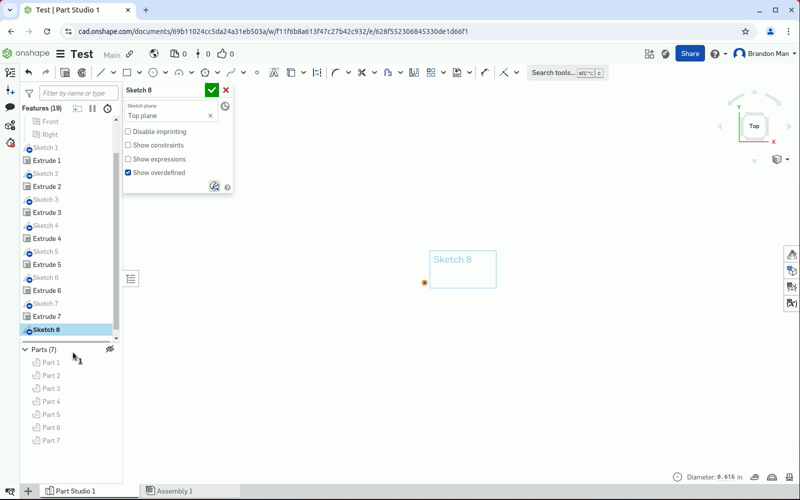
key(shift+e)
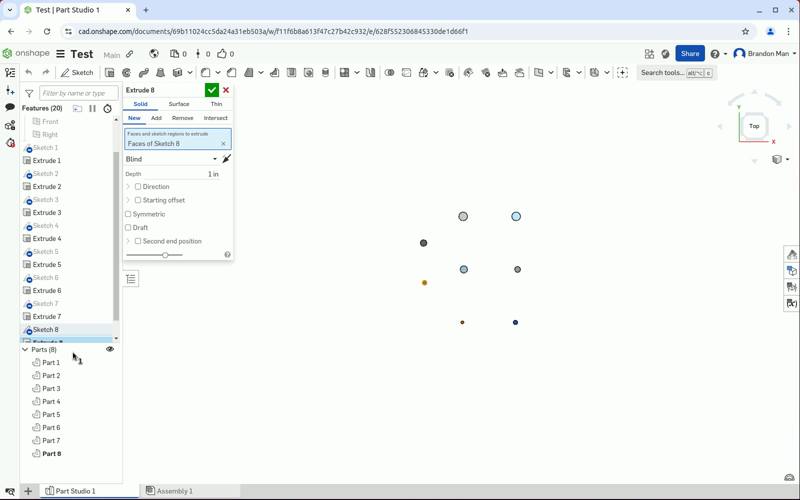
mouse_move(143, 106)
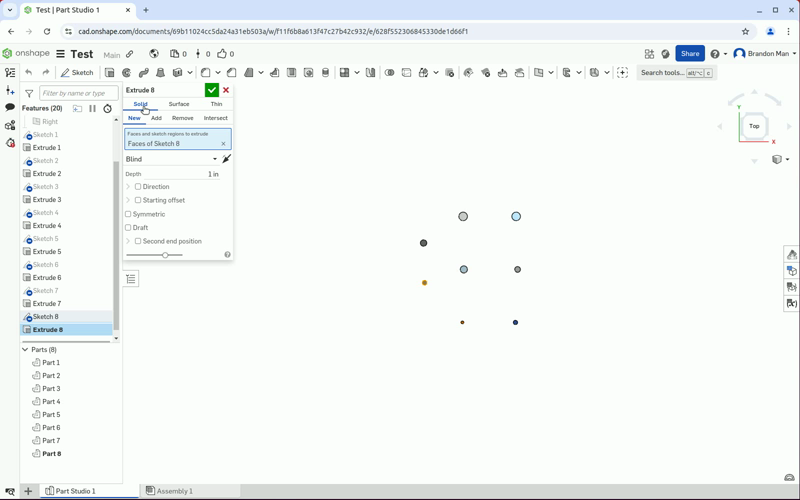
click(143, 106)
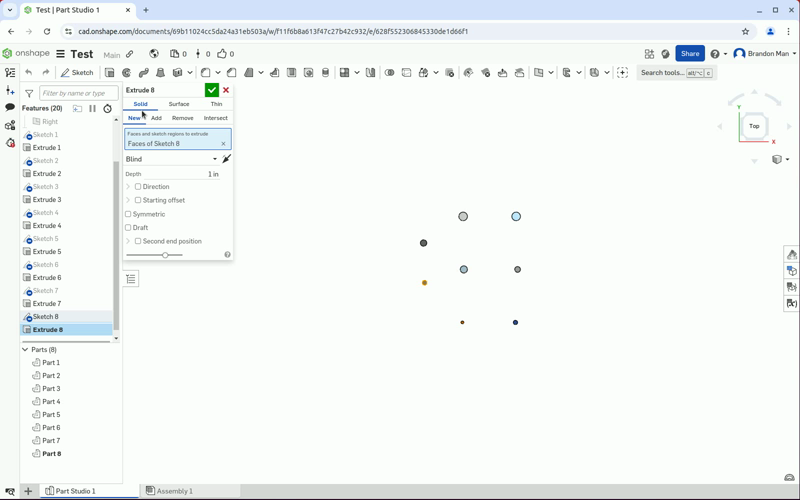
mouse_move(137, 120)
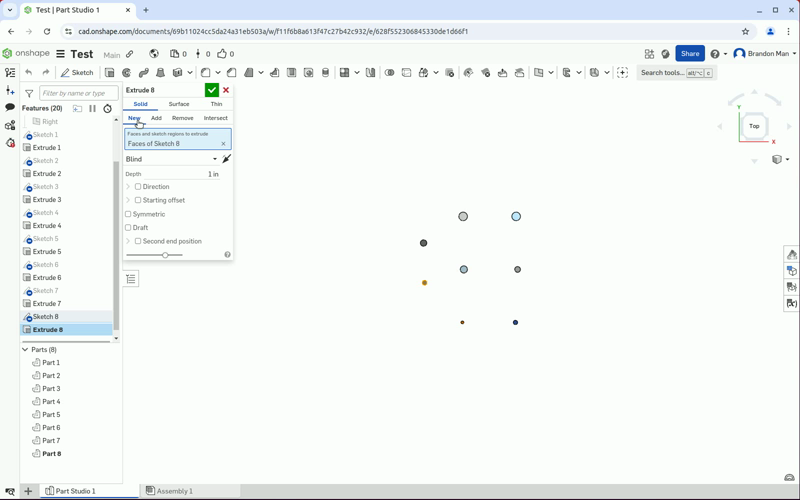
click(137, 120)
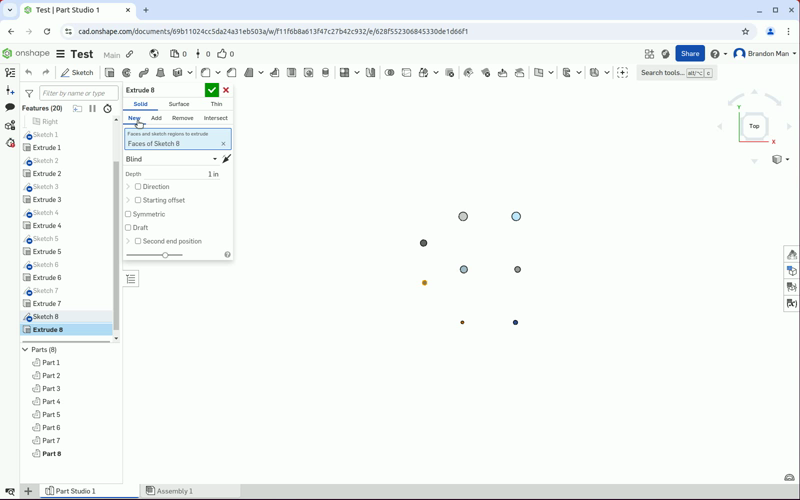
key(tab, 4)
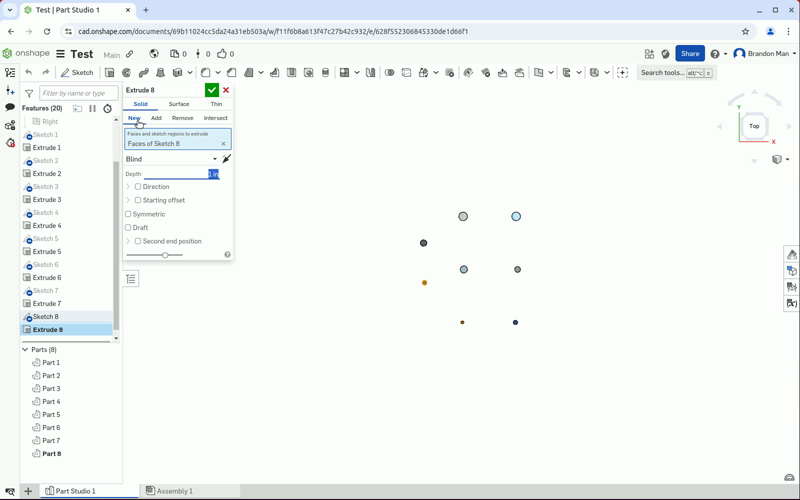
text(23.108)
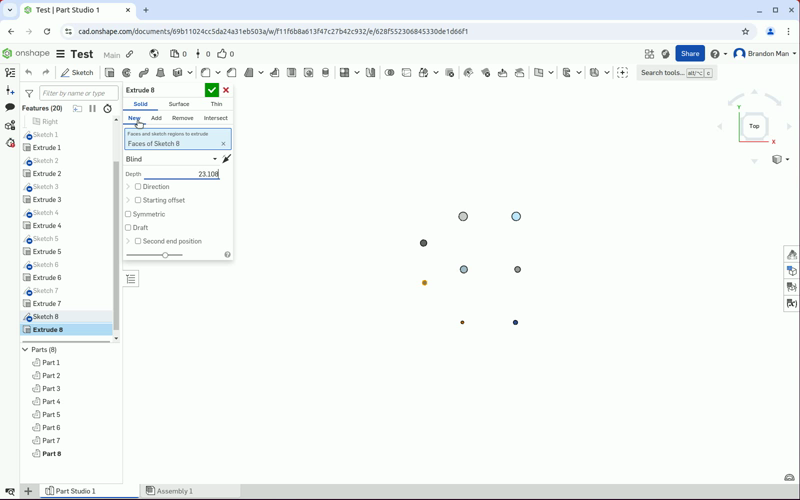
key(enter)
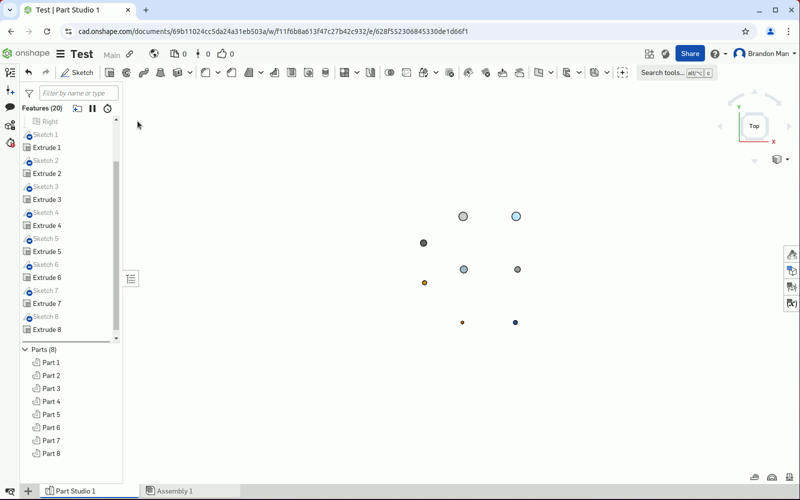
key(shift+h)
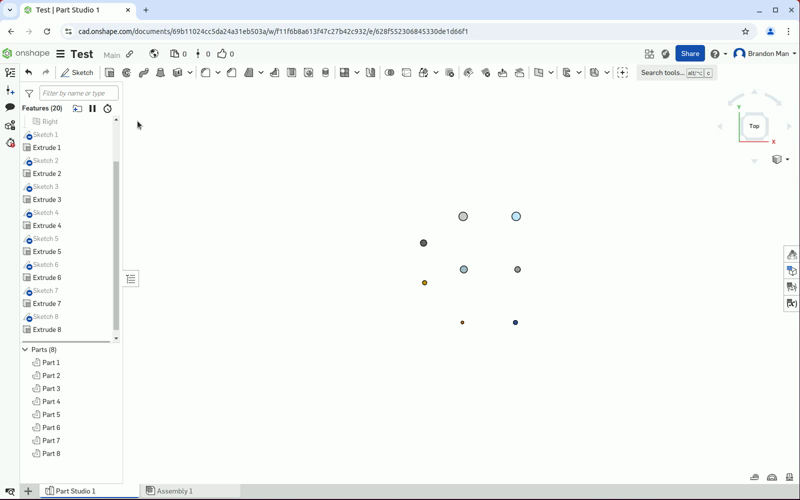
key(shift+h)
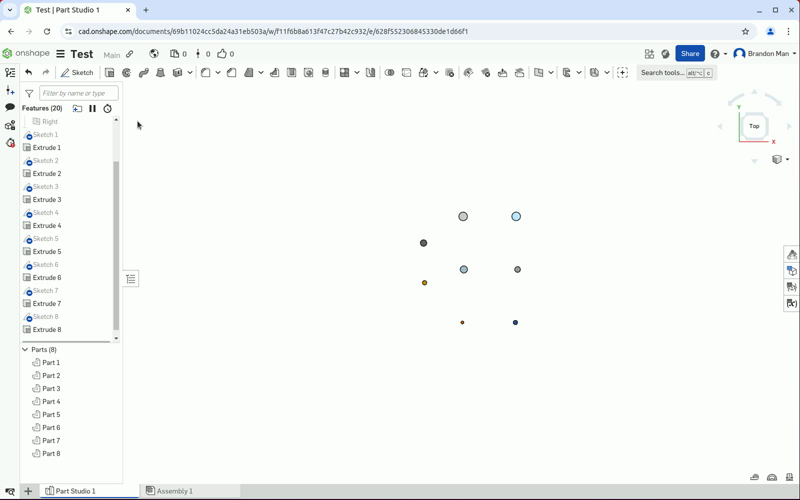
mouse_move(69, 137)
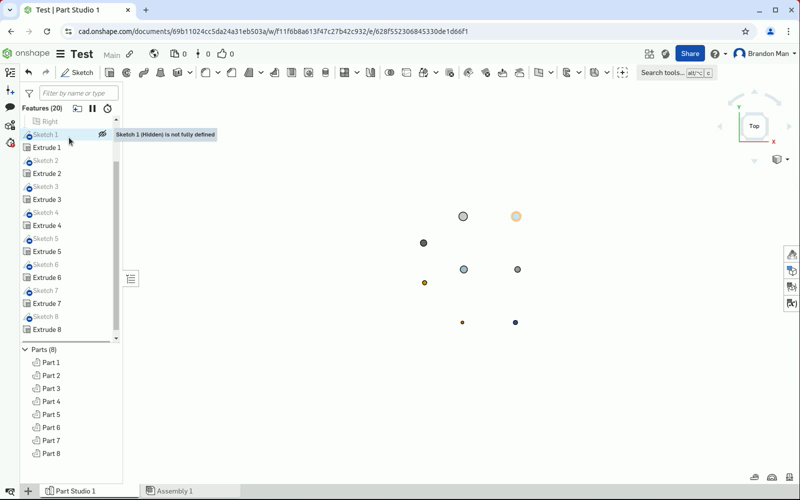
click(69, 137)
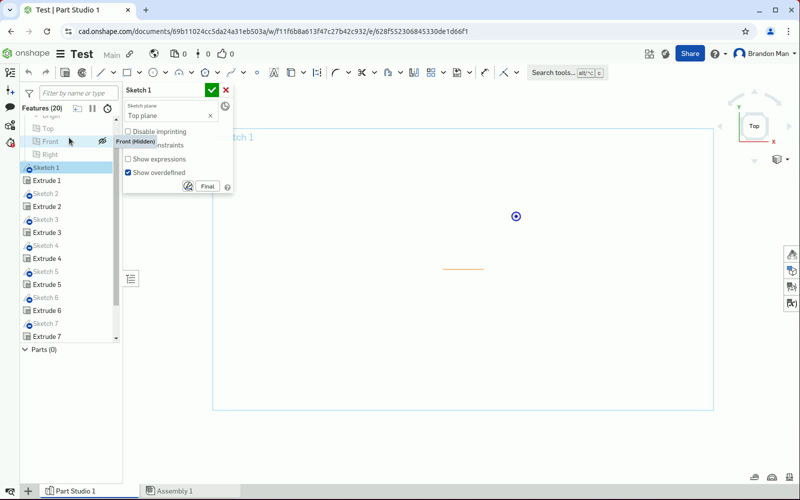
mouse_move(229, 92)
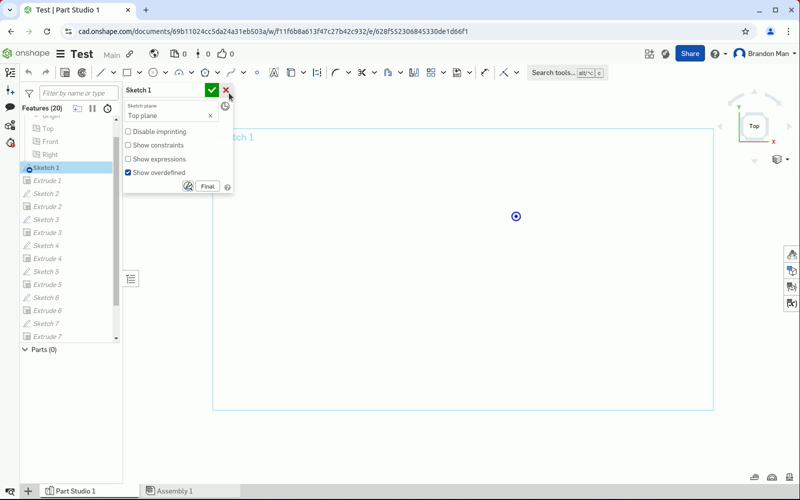
click(229, 92)
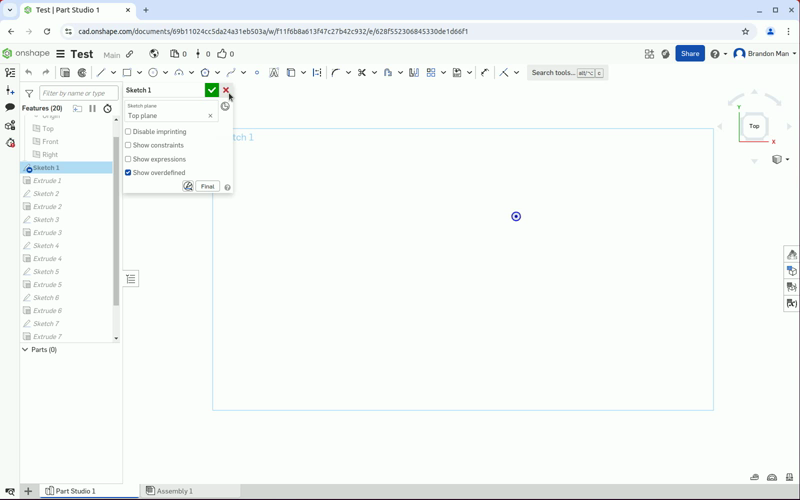
key(shift+s)
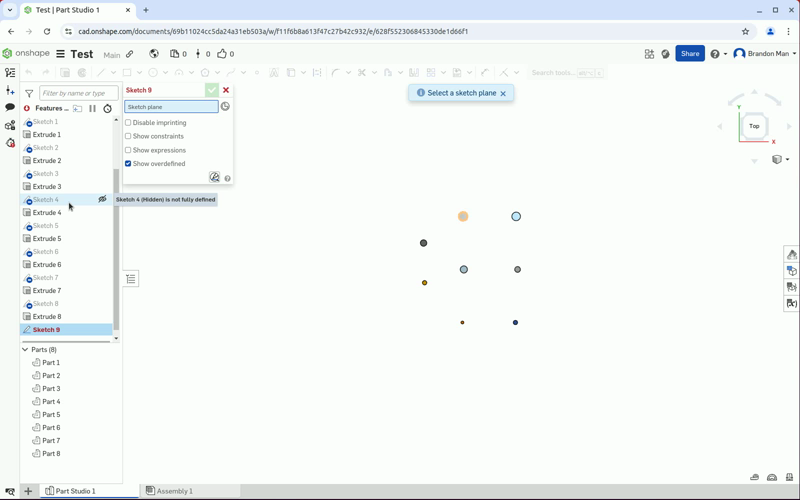
scroll(3)
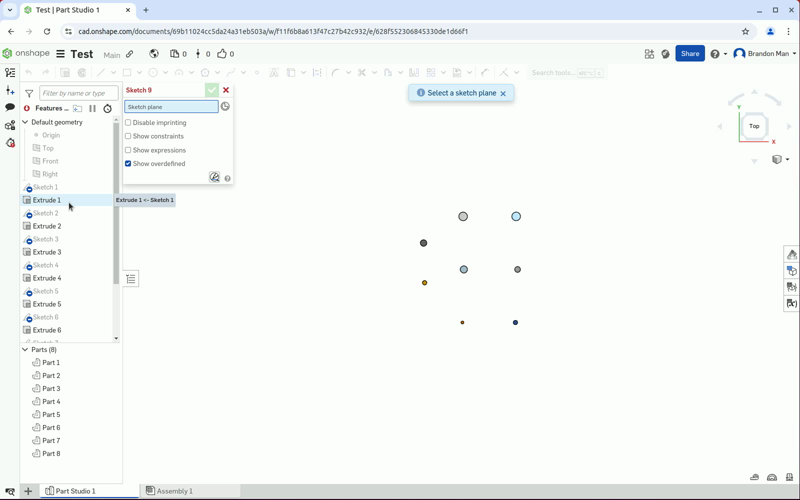
mouse_move(69, 150)
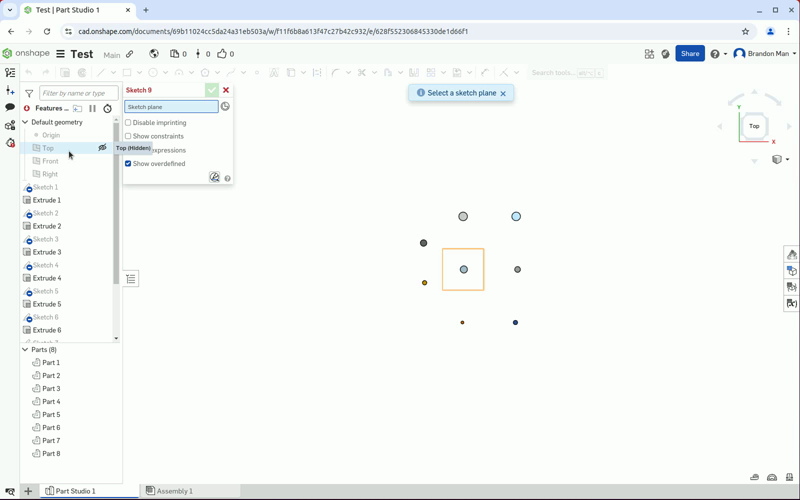
click(69, 150)
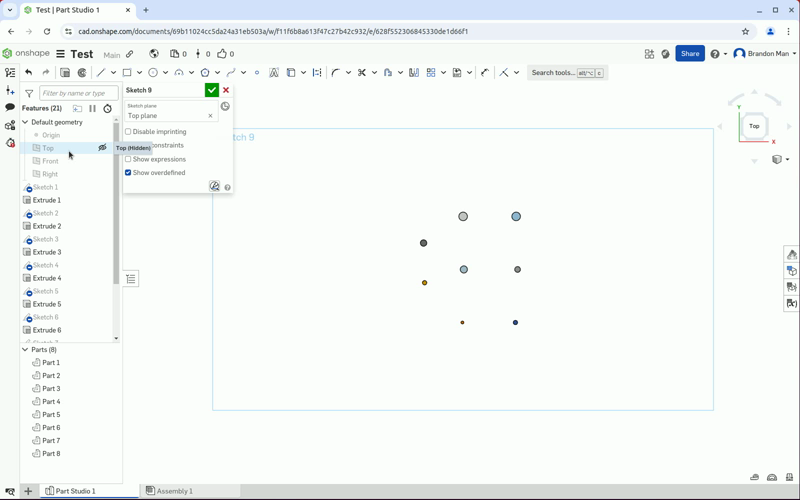
mouse_move(73, 352)
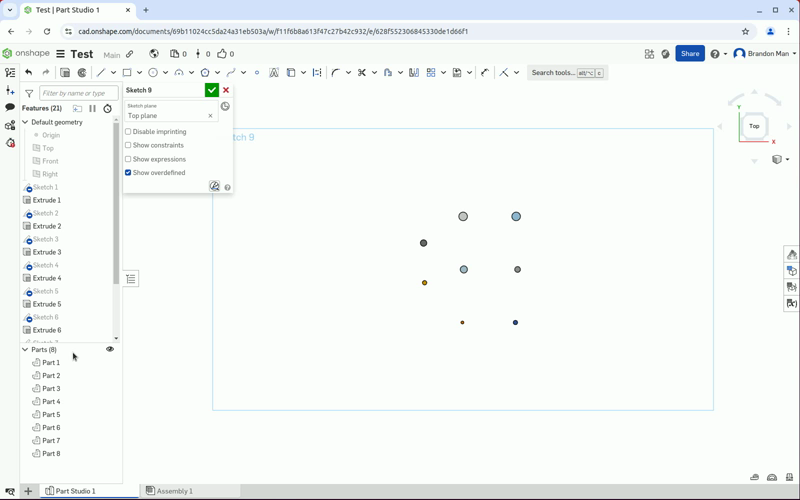
key(y)
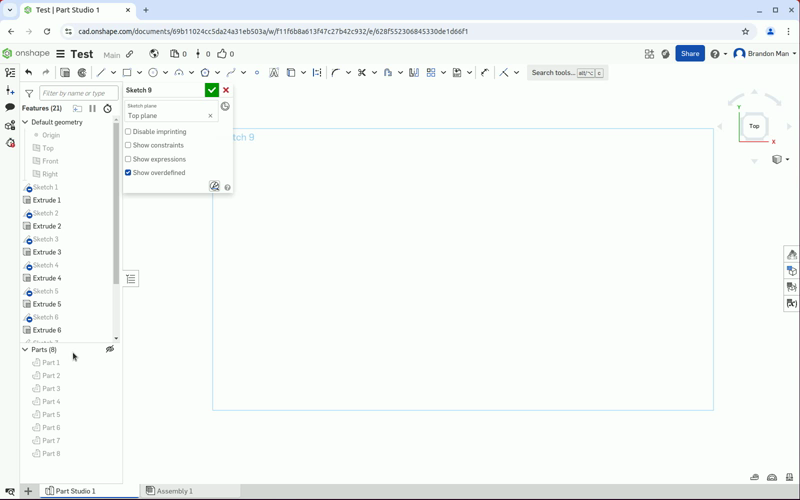
key(c)
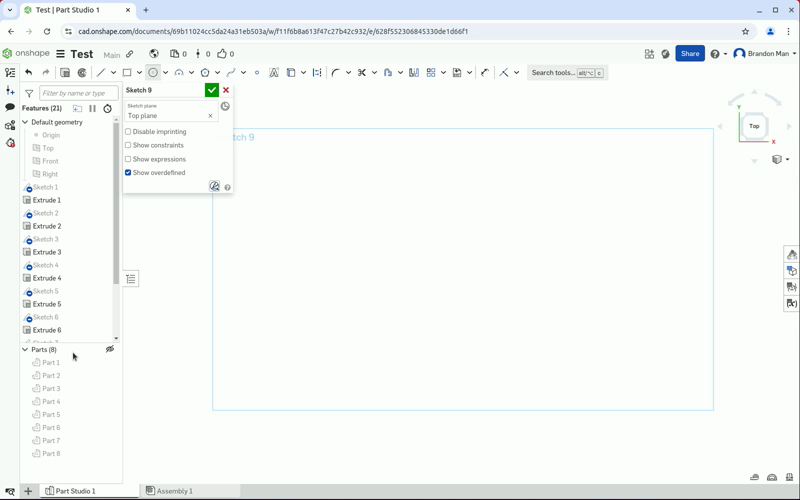
key_down(shift)
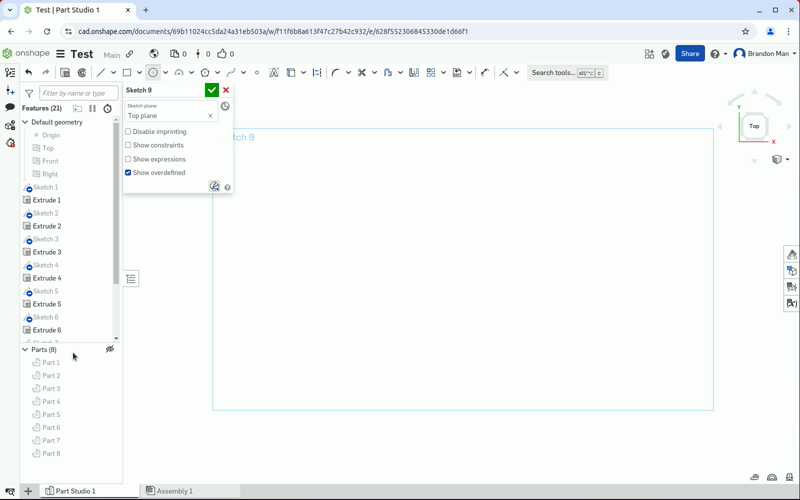
mouse_move(423, 320)
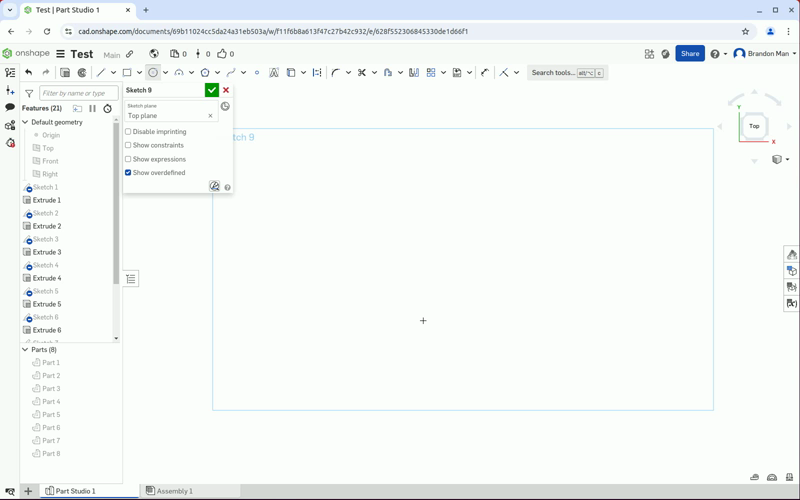
click(423, 320)
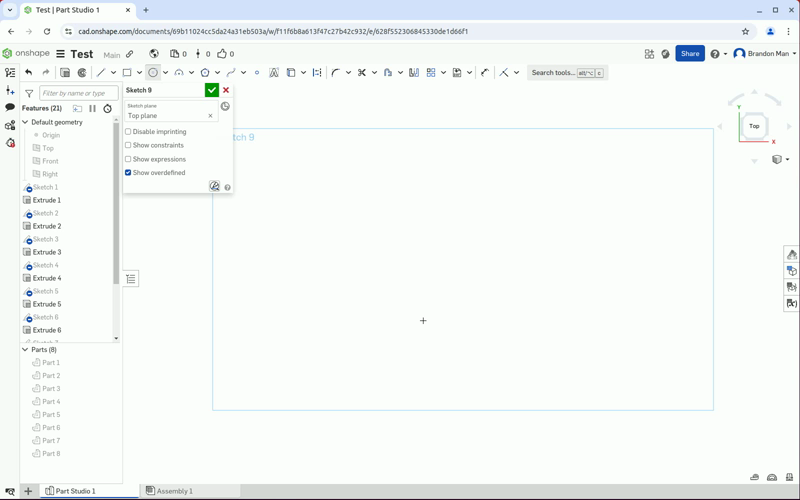
key_up(shift)
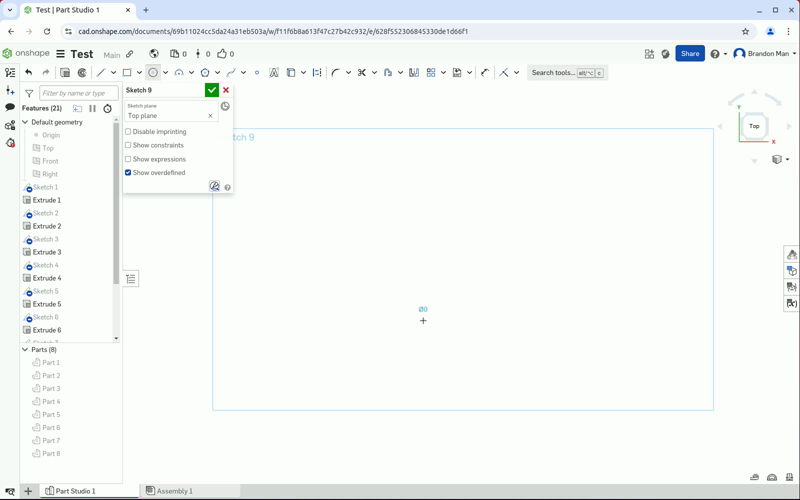
mouse_move(424, 320)
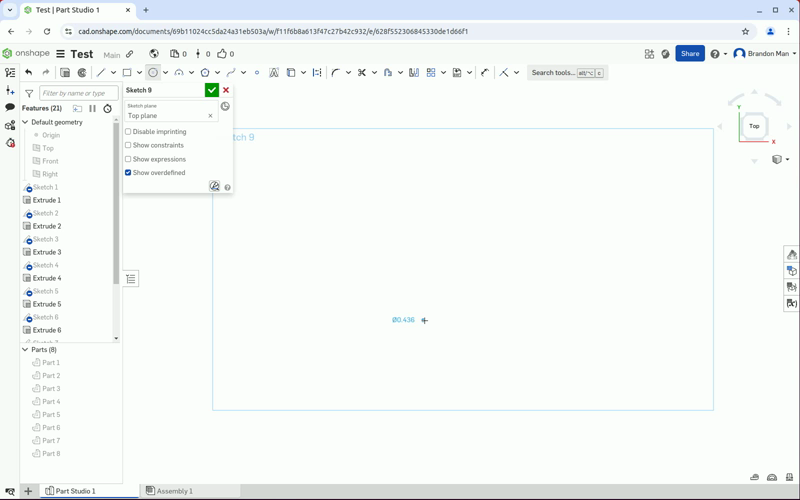
scroll(6)
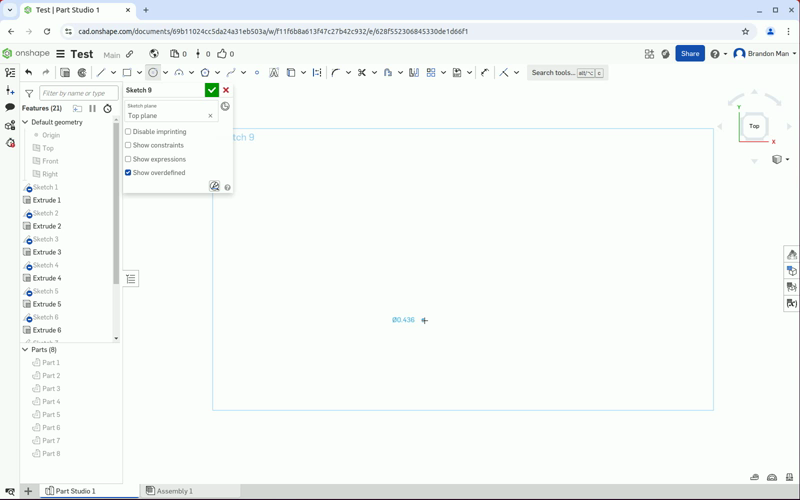
scroll(6)
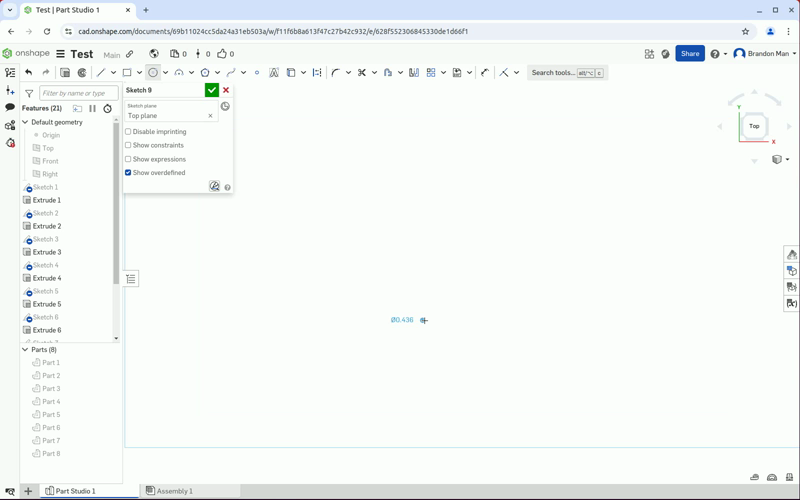
scroll(6)
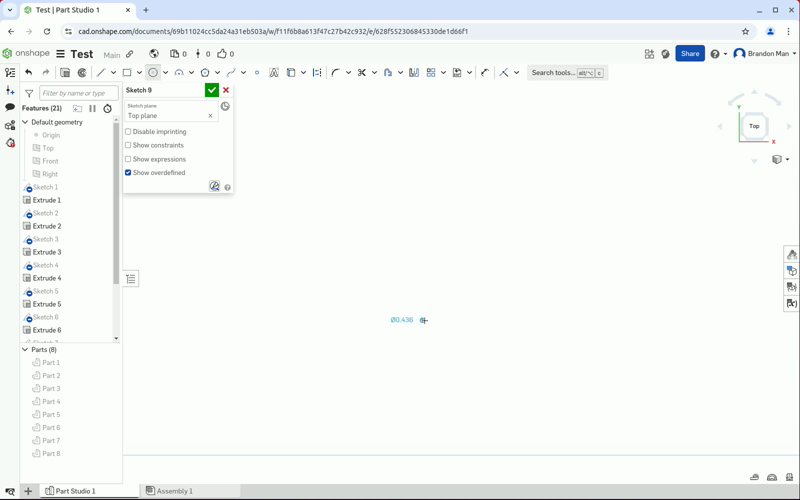
scroll(6)
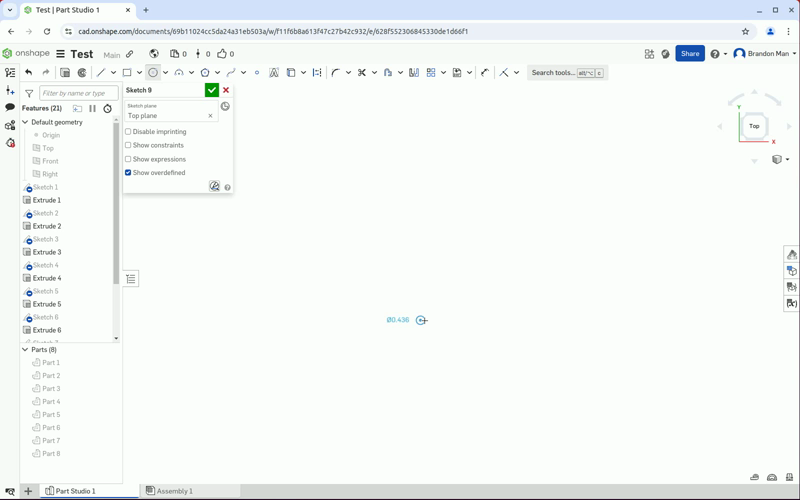
scroll(6)
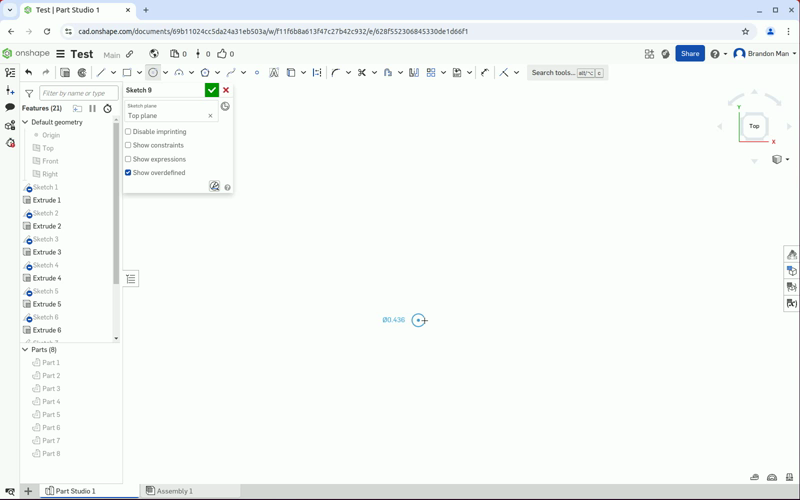
scroll(6)
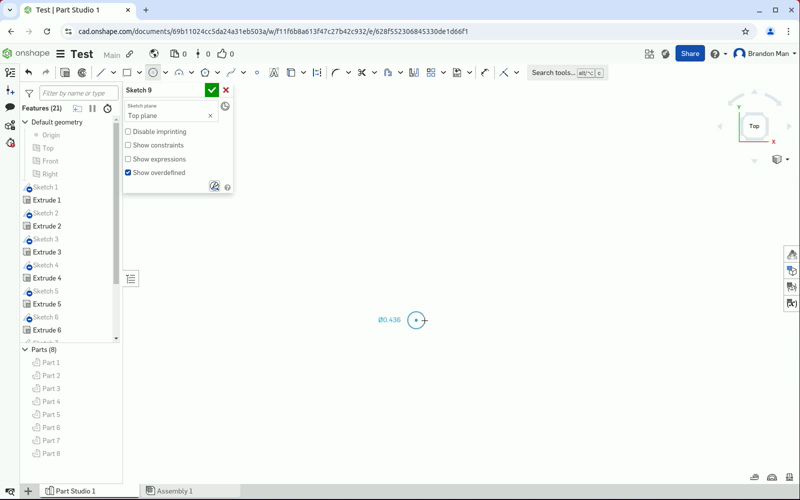
scroll(6)
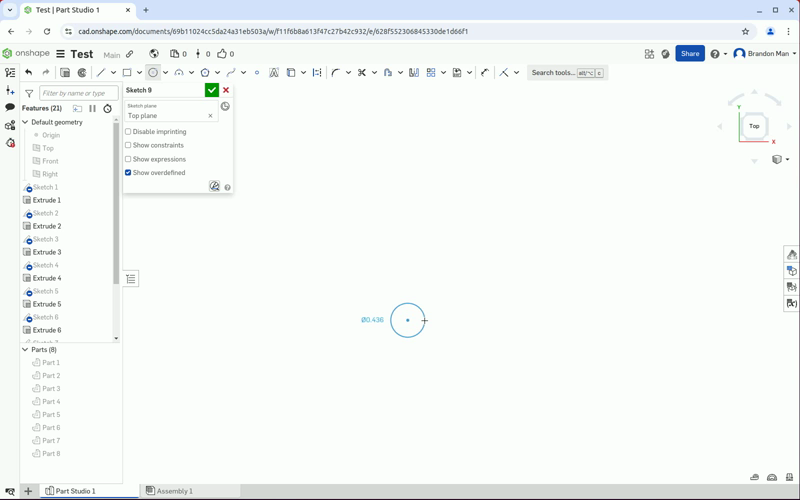
click(424, 320)
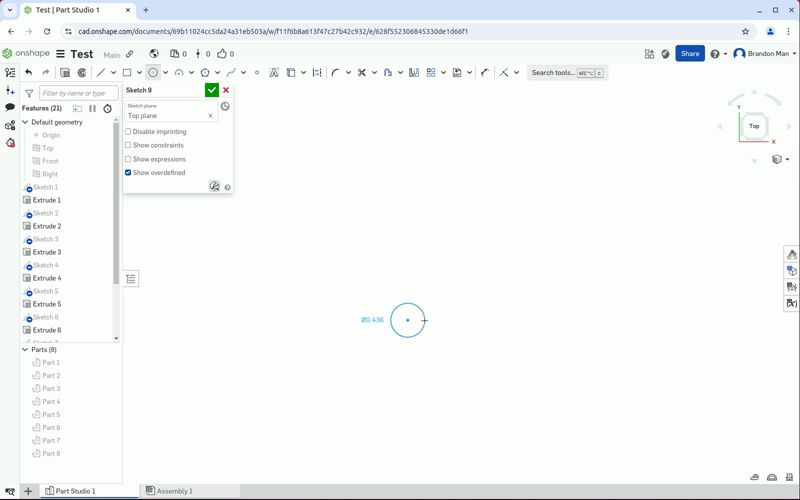
scroll(-6)
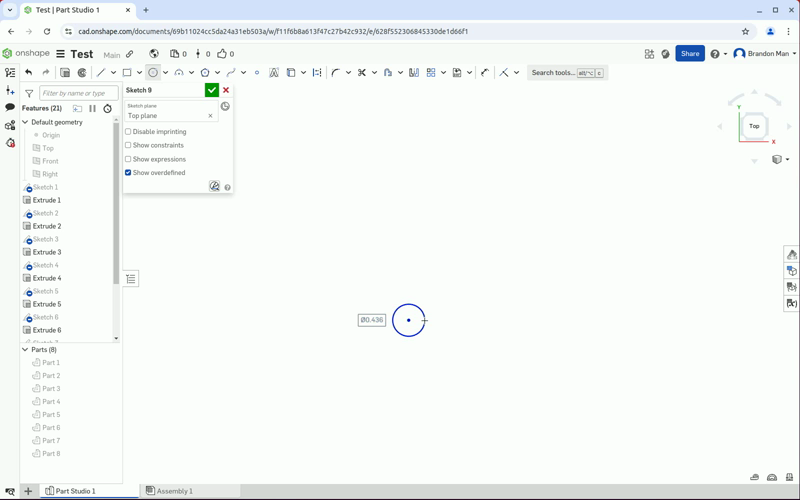
scroll(-6)
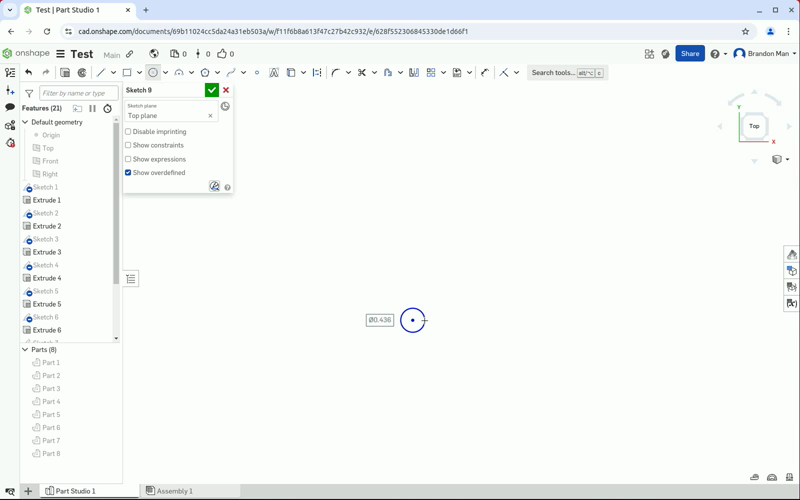
scroll(-6)
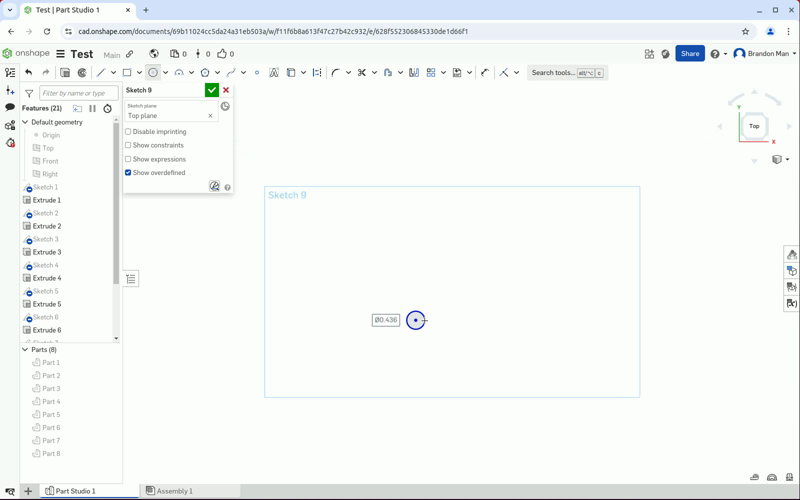
scroll(-6)
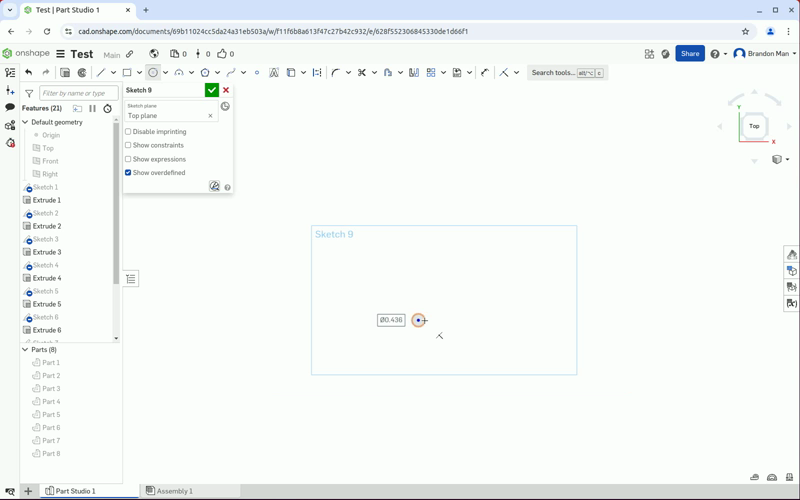
scroll(-6)
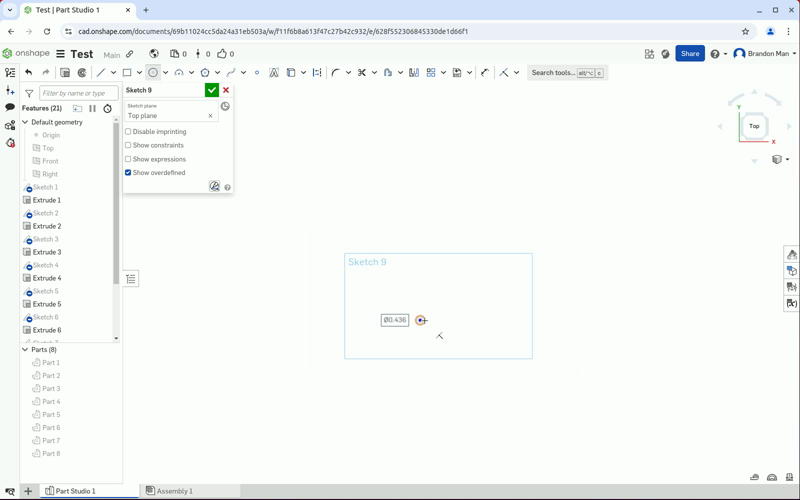
scroll(-6)
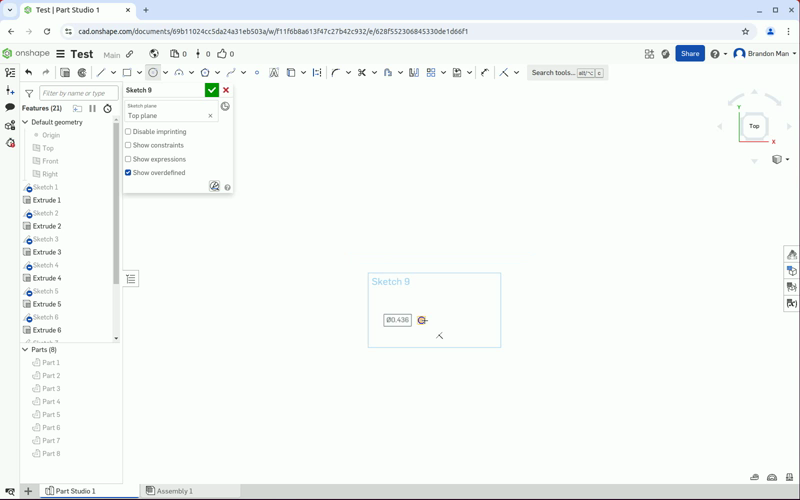
scroll(-6)
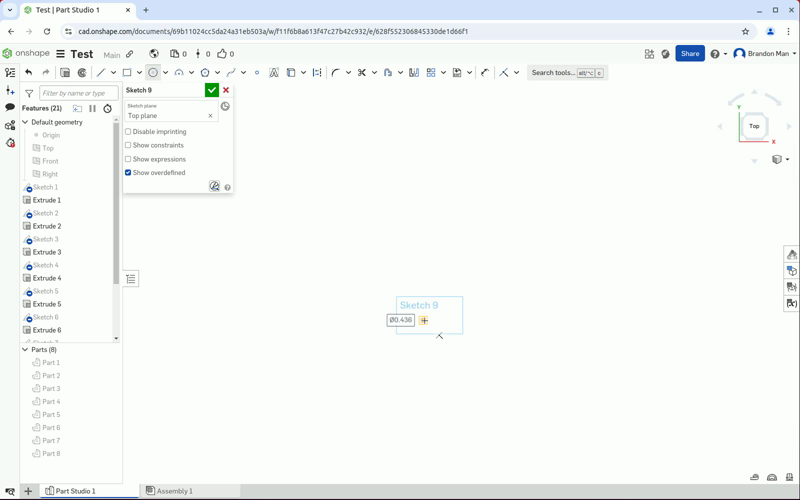
key(esc)
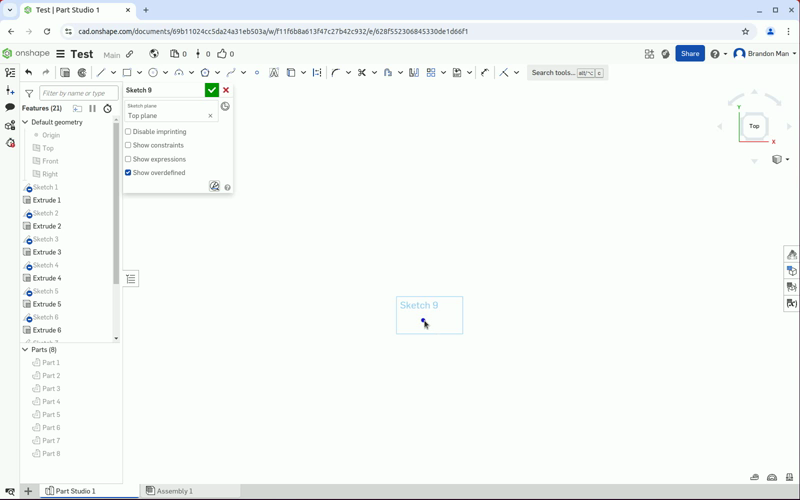
mouse_move(422, 320)
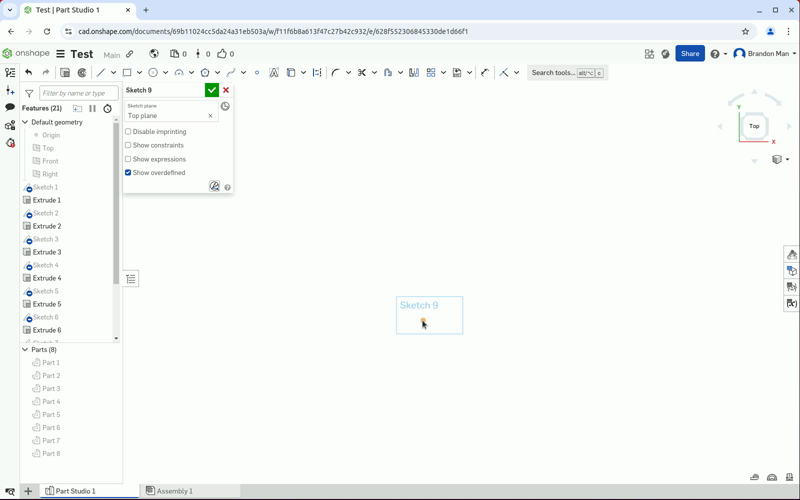
scroll(6)
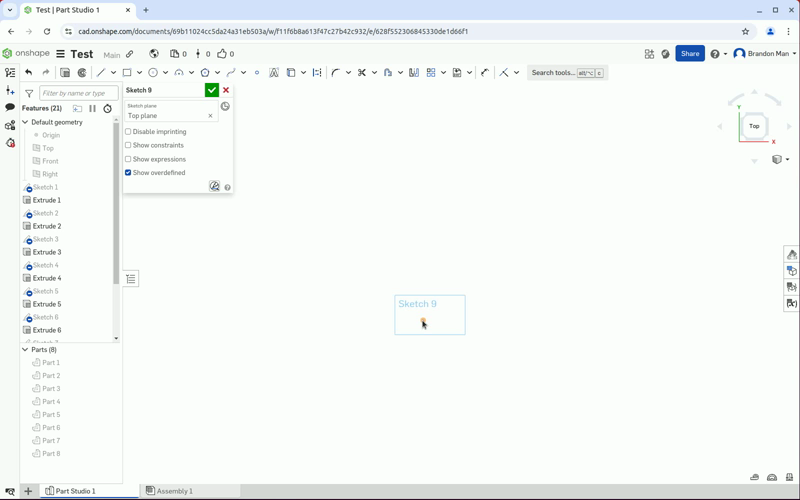
scroll(6)
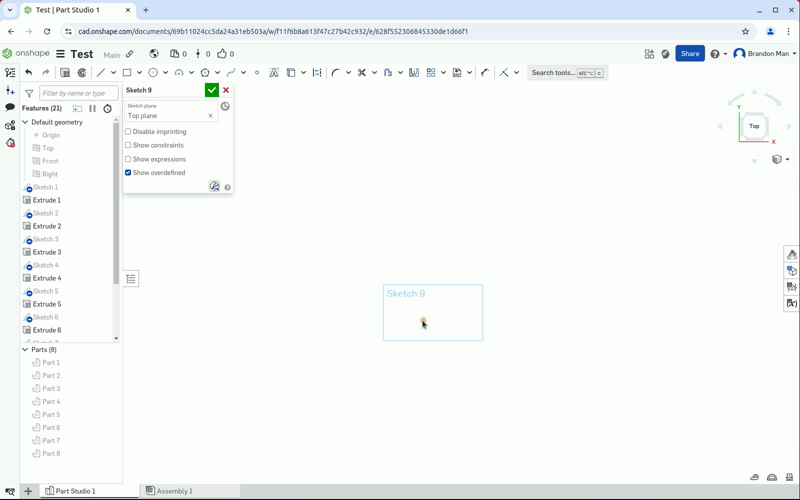
scroll(6)
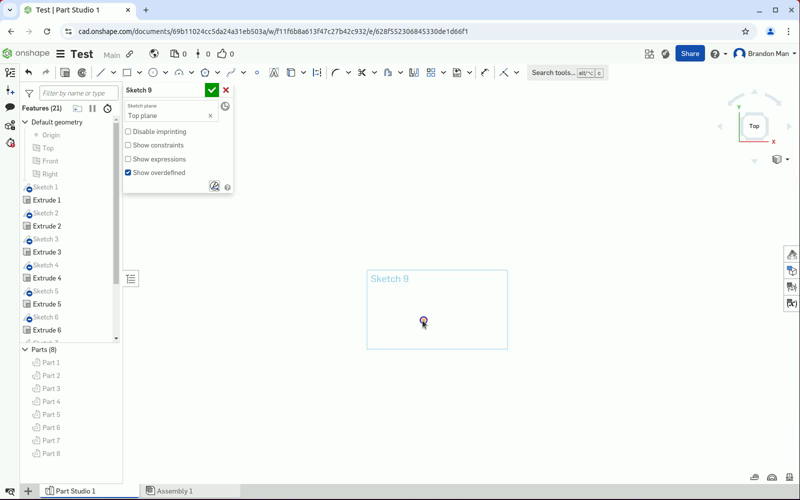
scroll(6)
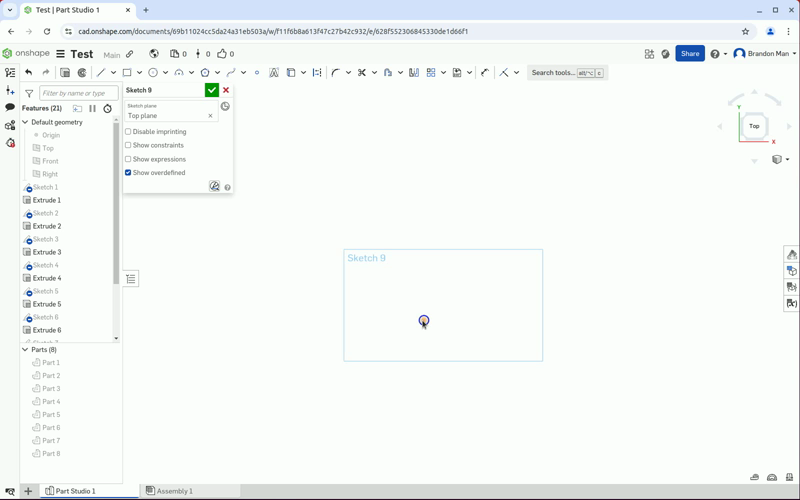
scroll(6)
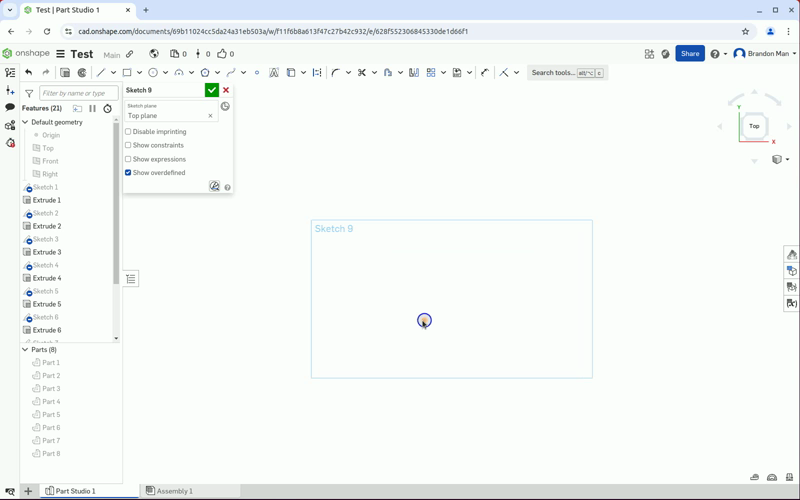
scroll(6)
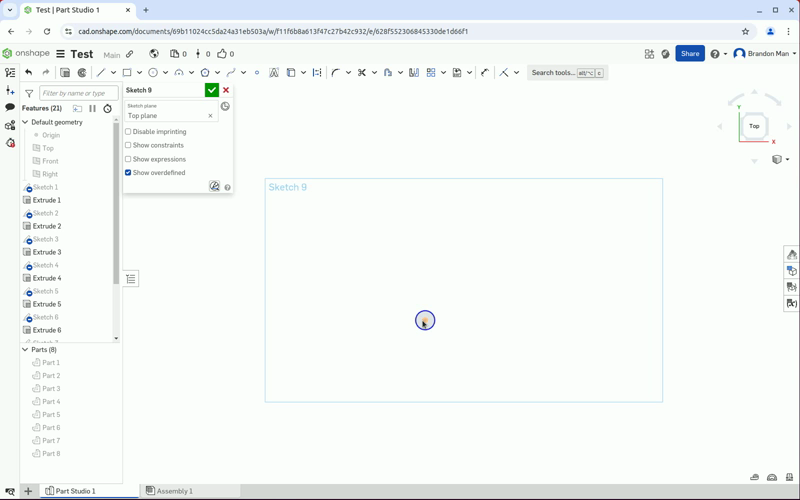
scroll(6)
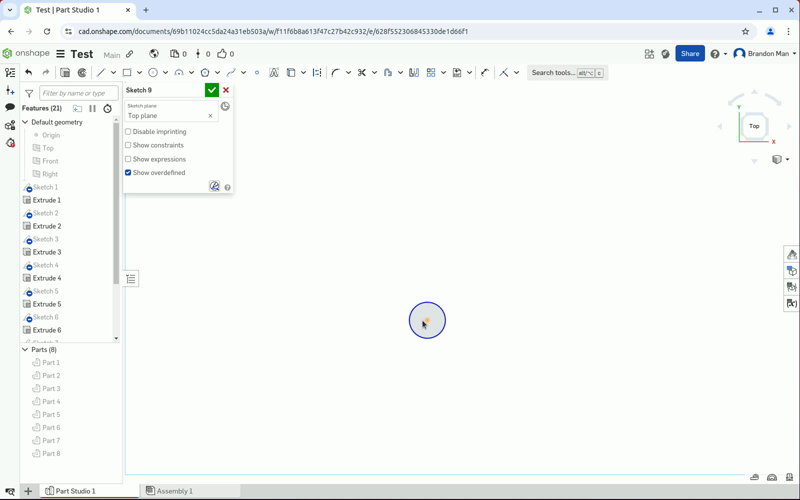
click(422, 320)
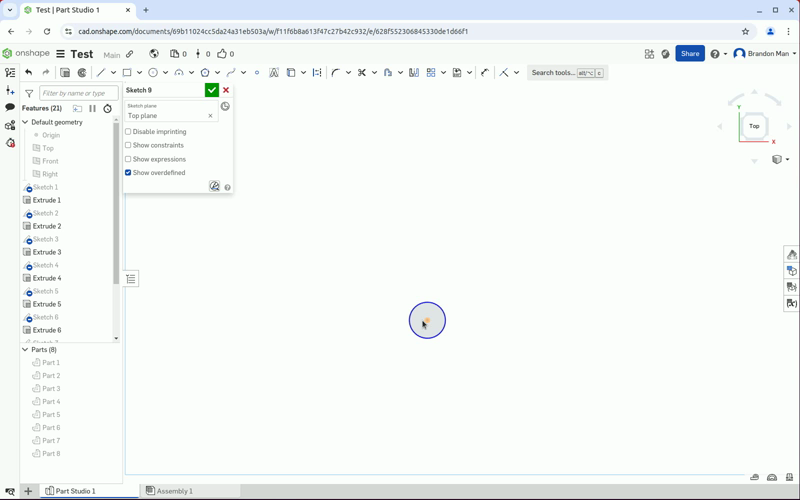
scroll(-6)
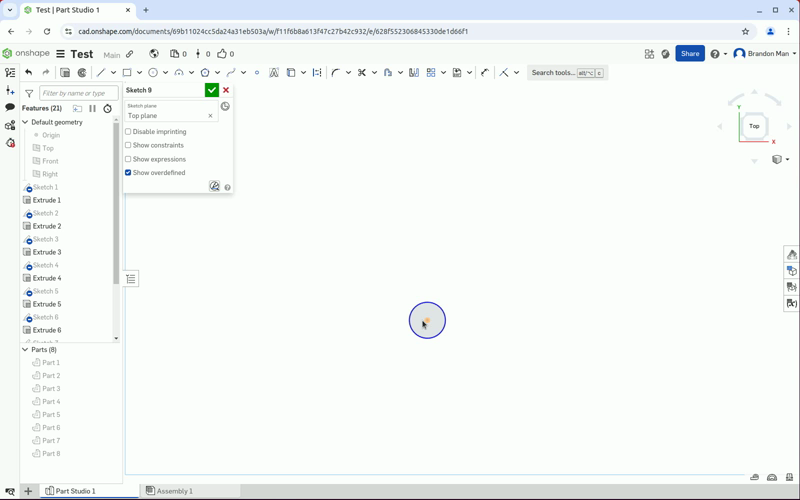
scroll(-6)
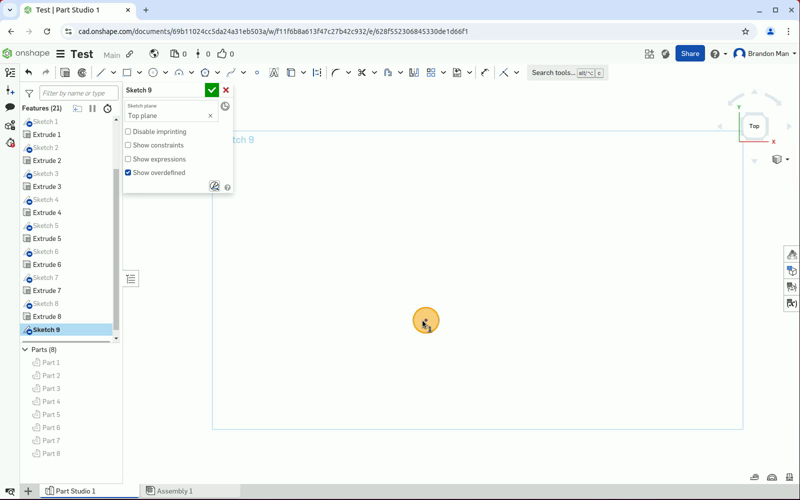
scroll(-6)
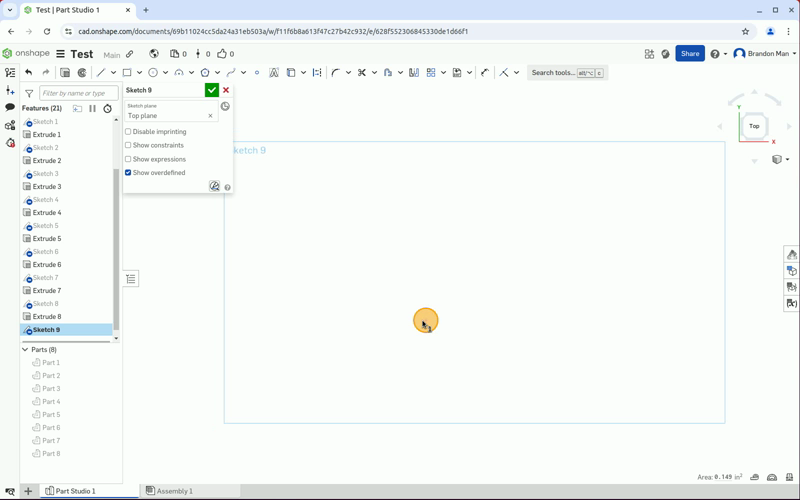
scroll(-6)
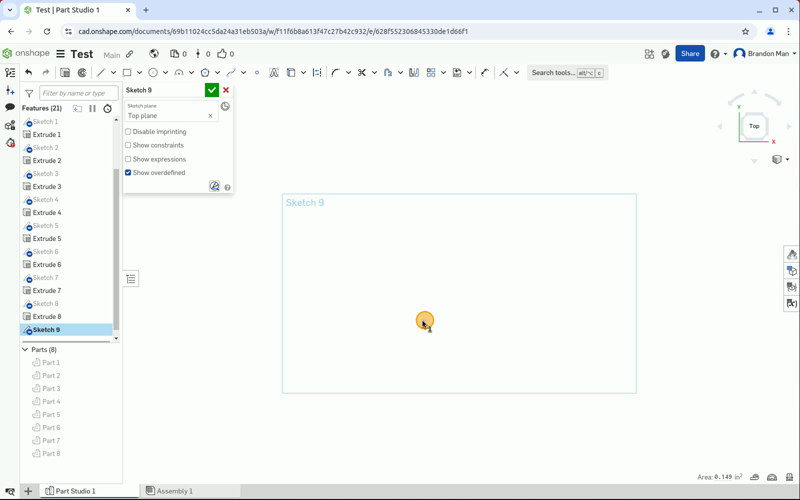
scroll(-6)
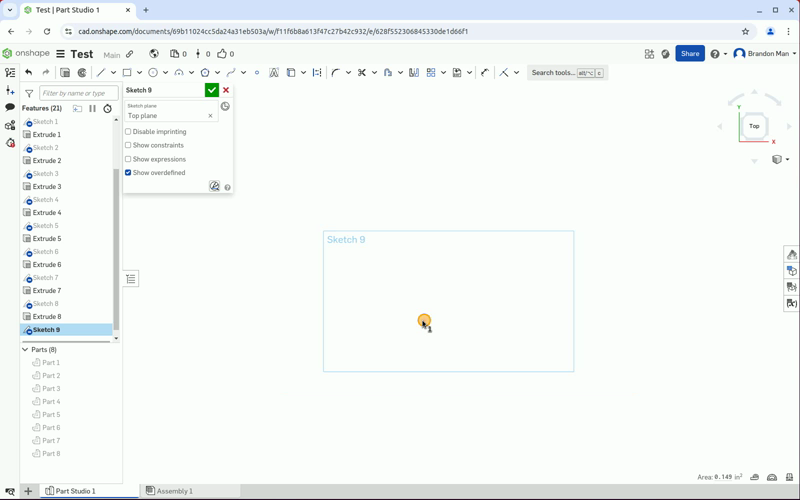
scroll(-6)
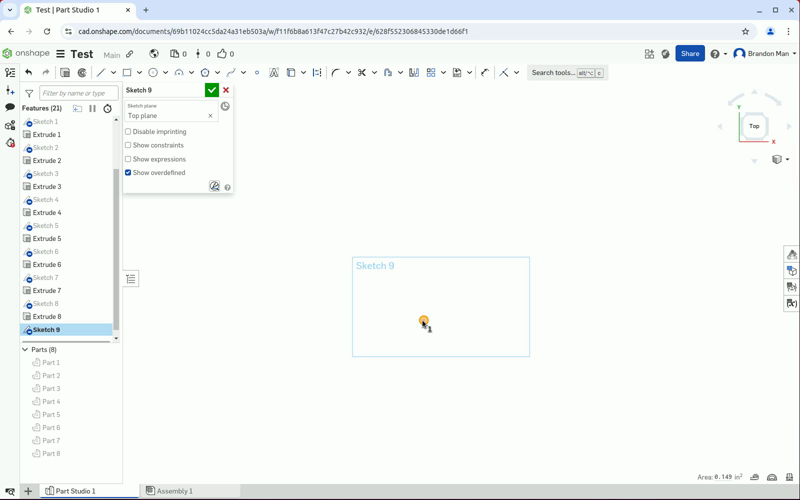
scroll(-6)
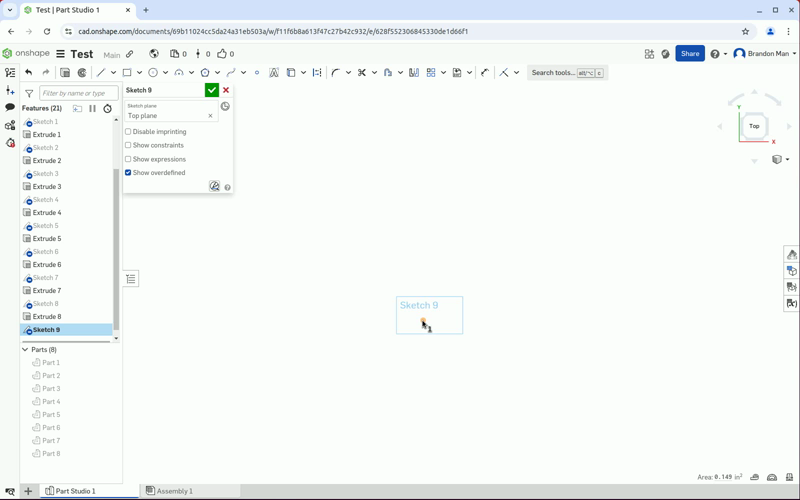
mouse_move(73, 352)
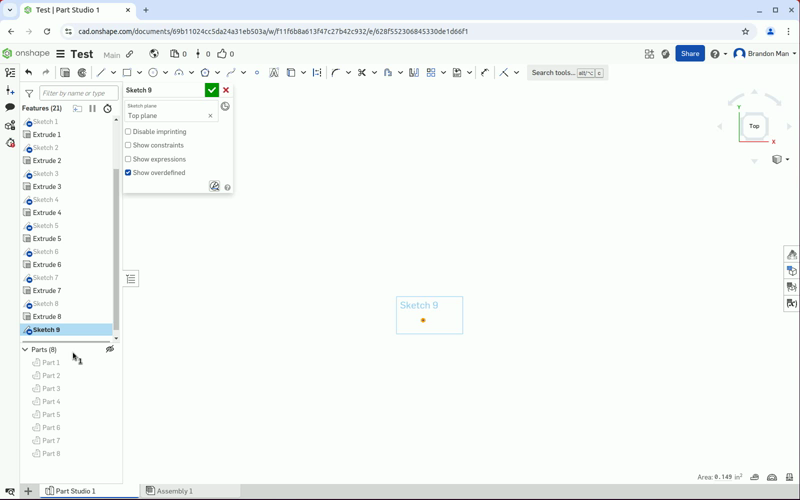
key(shift+y)
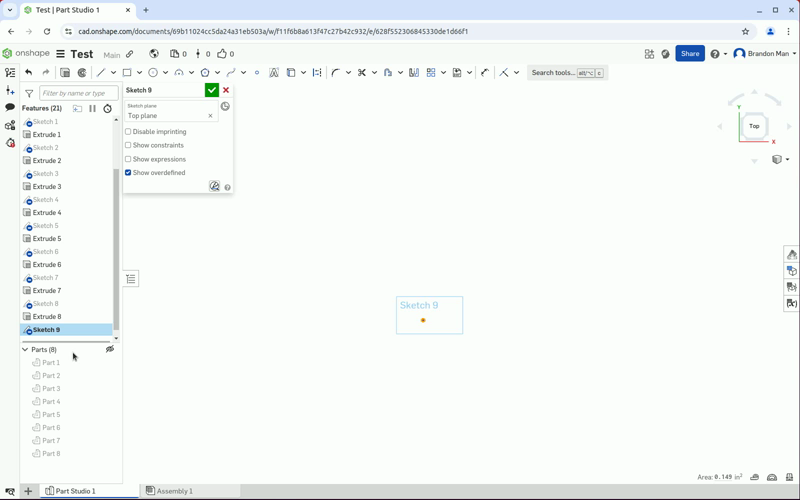
key(shift+e)
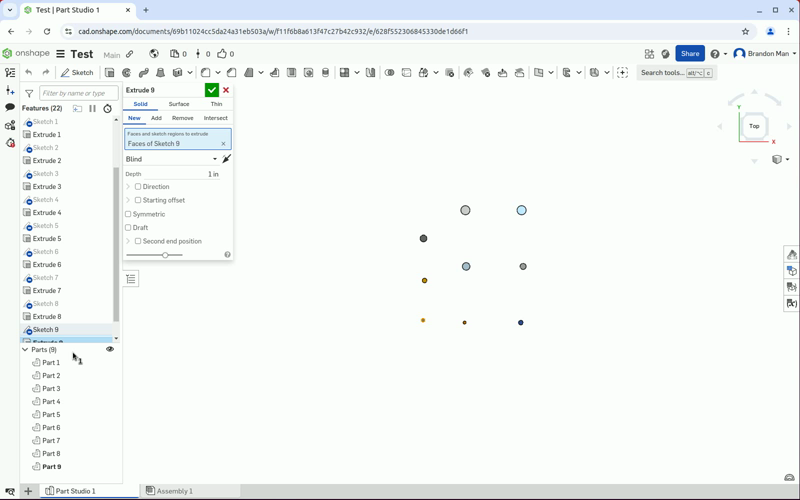
mouse_move(143, 106)
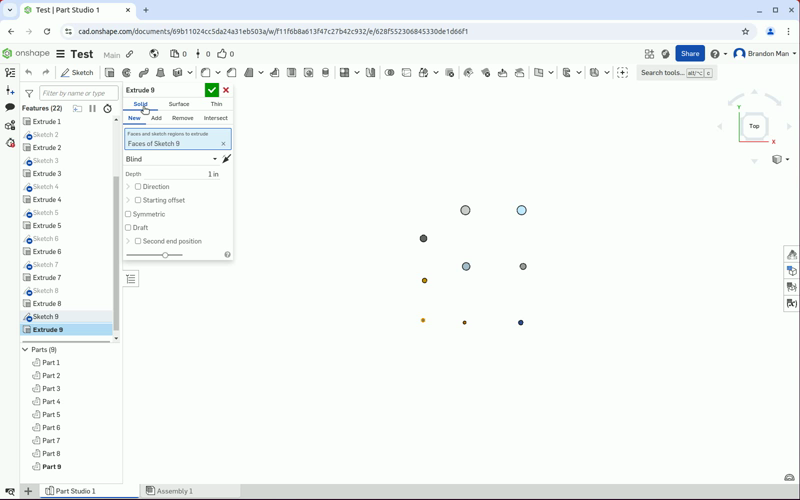
click(143, 106)
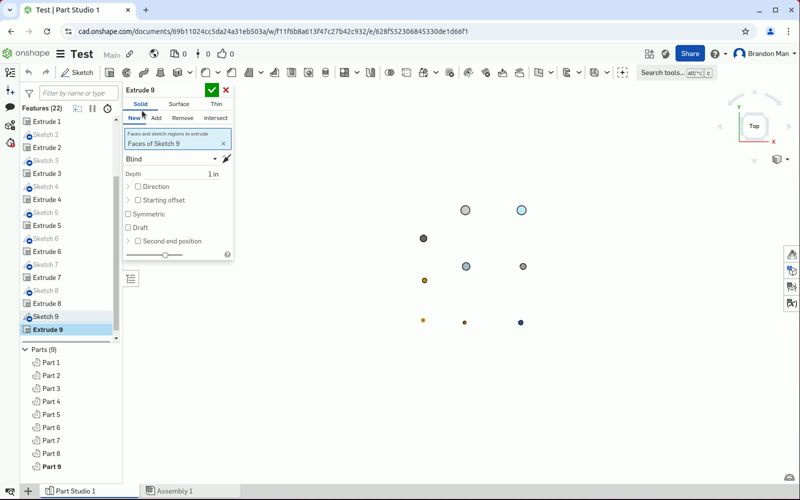
mouse_move(137, 120)
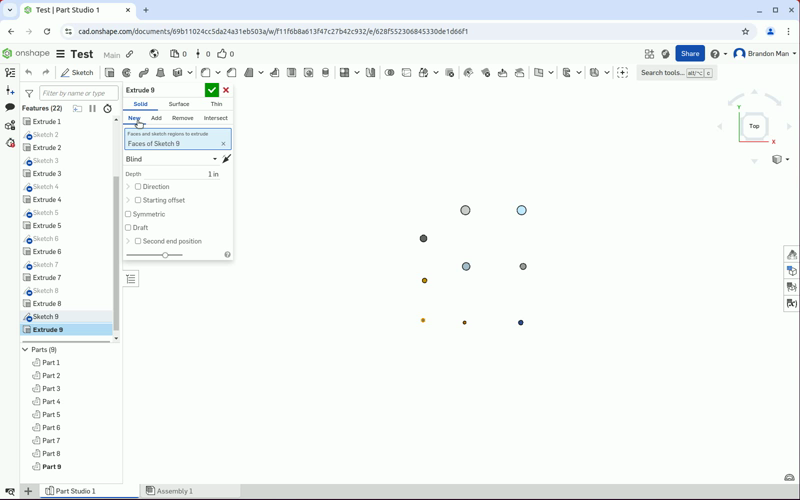
click(137, 120)
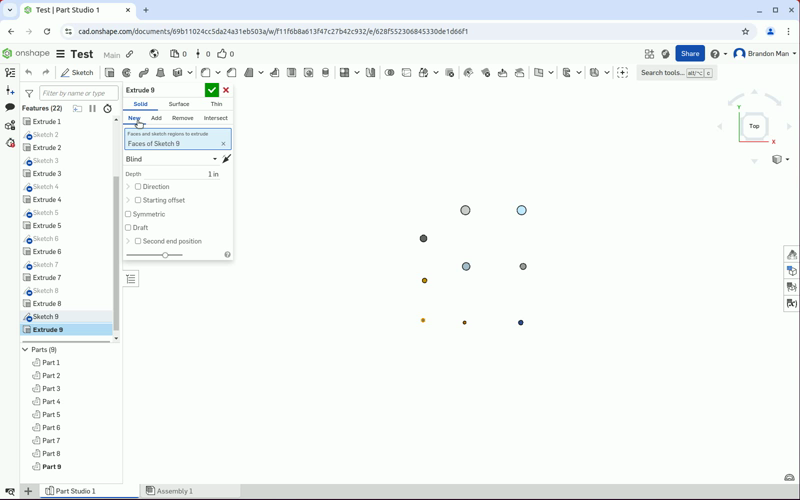
key(tab, 4)
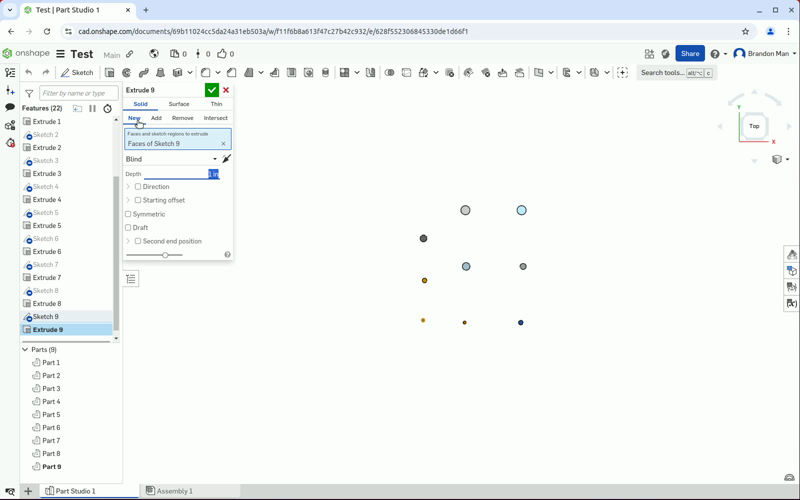
text(23.108)
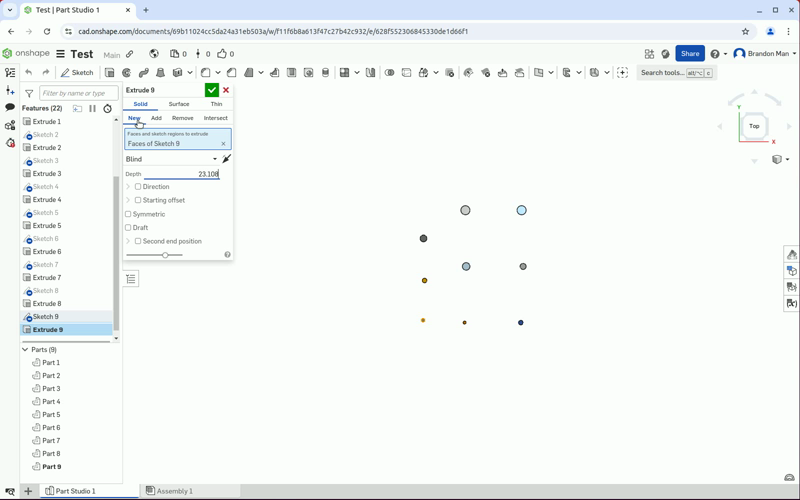
key(enter)
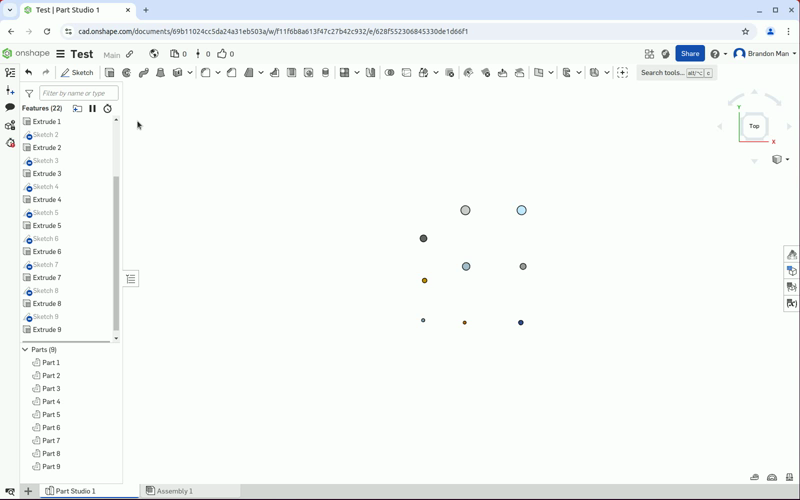
key(shift+h)
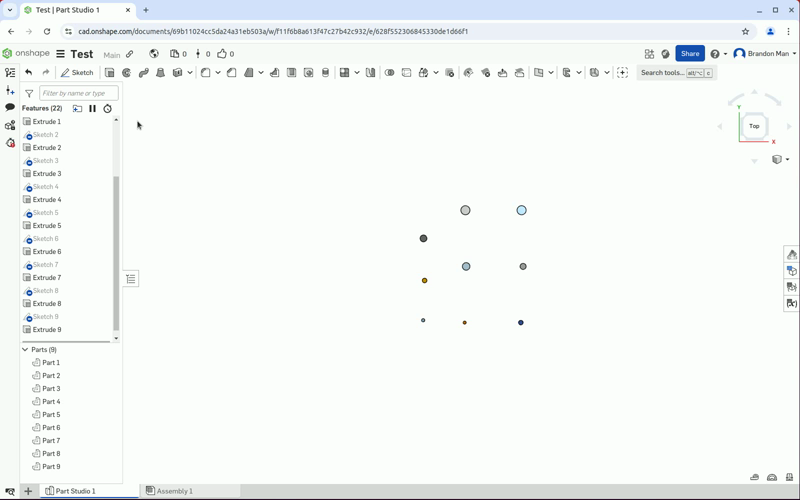
key(shift+h)
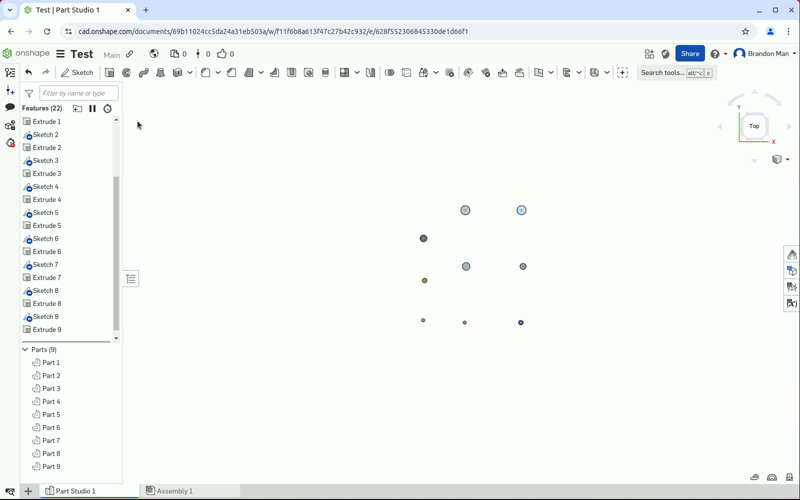
key(shift+7)
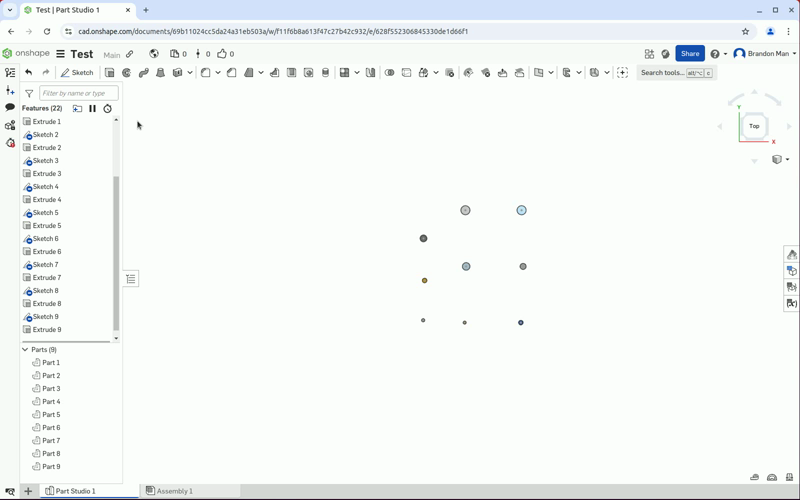
key(up, 3)
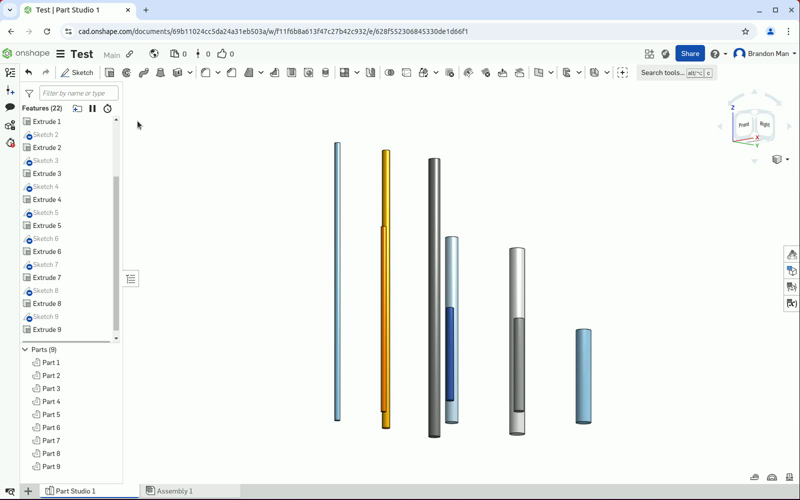
key(left, 3)
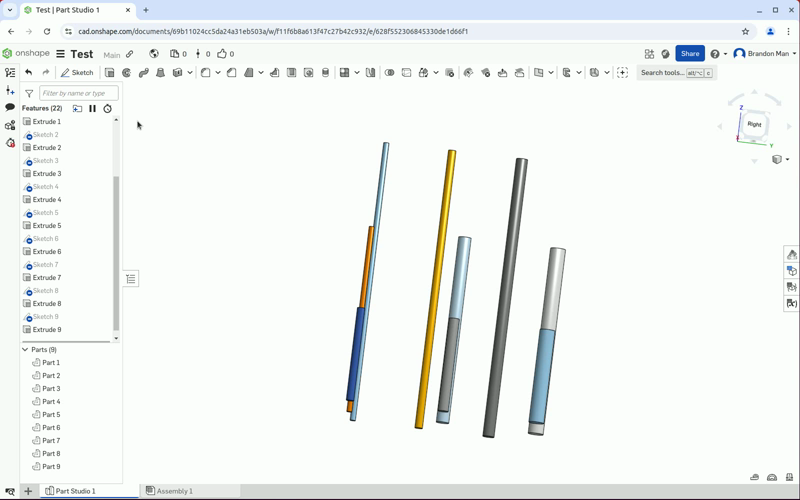
key(right, 3)
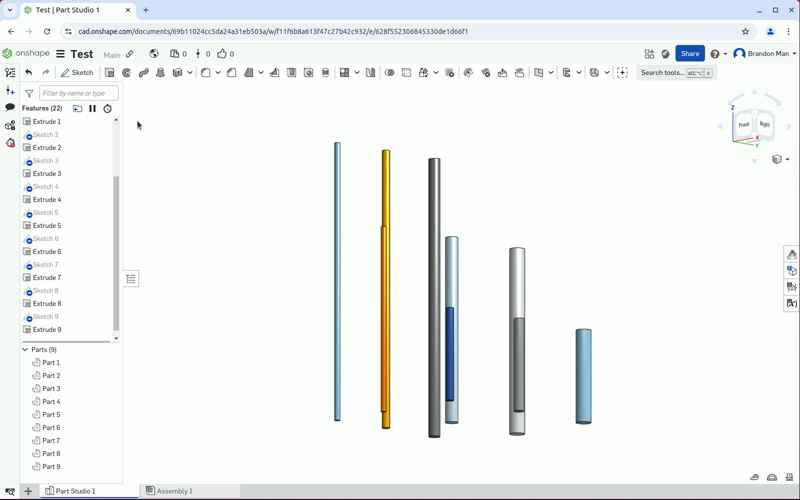
key(down, 3)
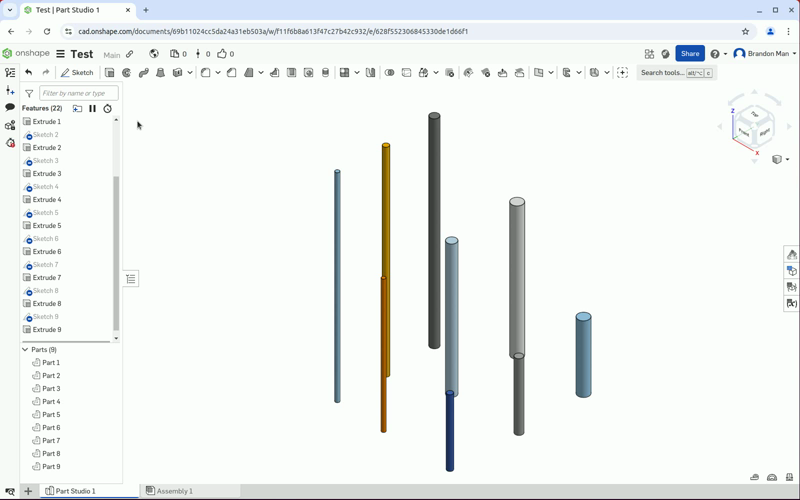
mouse_move(69, 111)
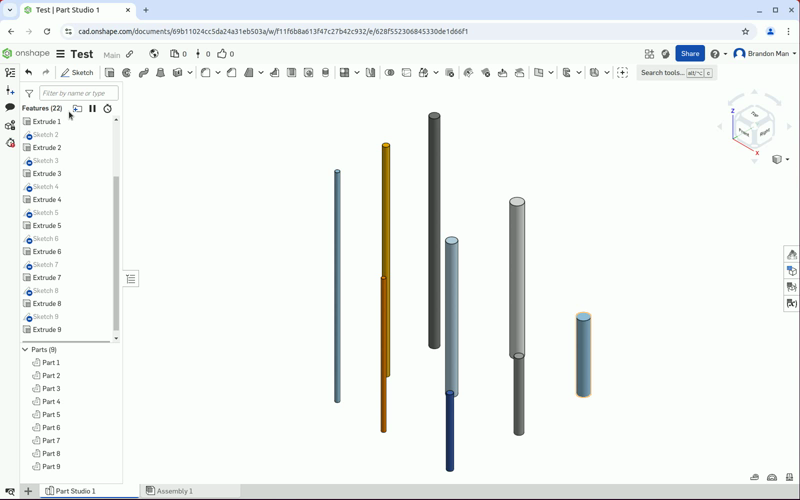
click(69, 111)